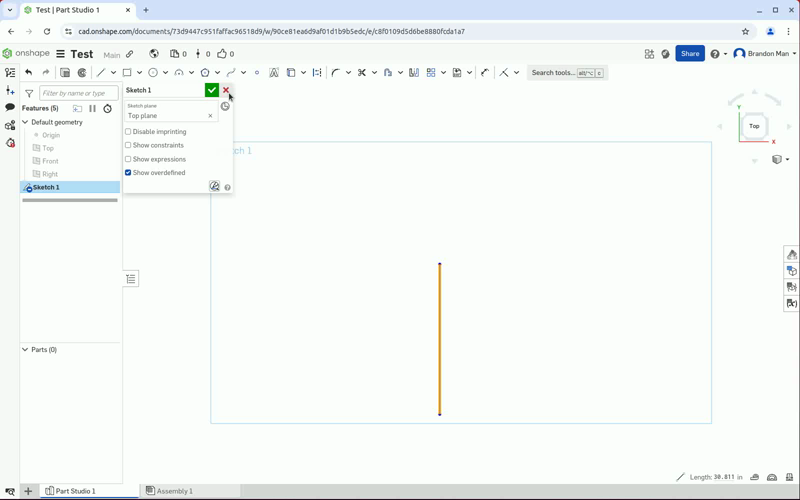
key(shift+h)
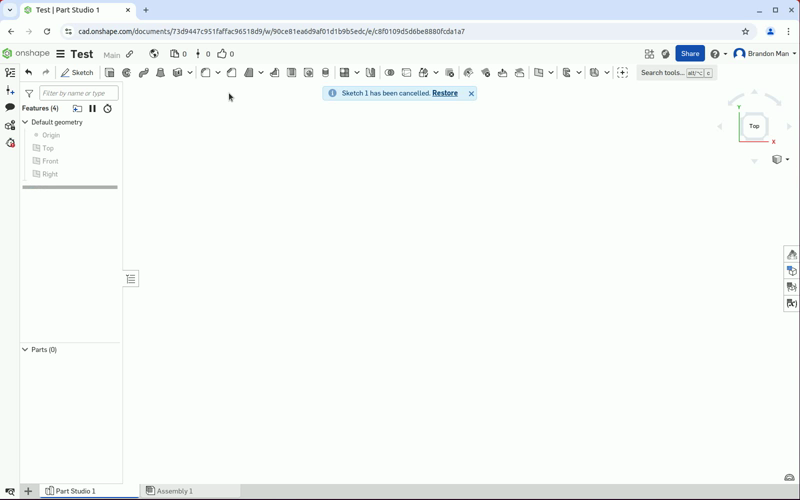
mouse_move(73, 352)
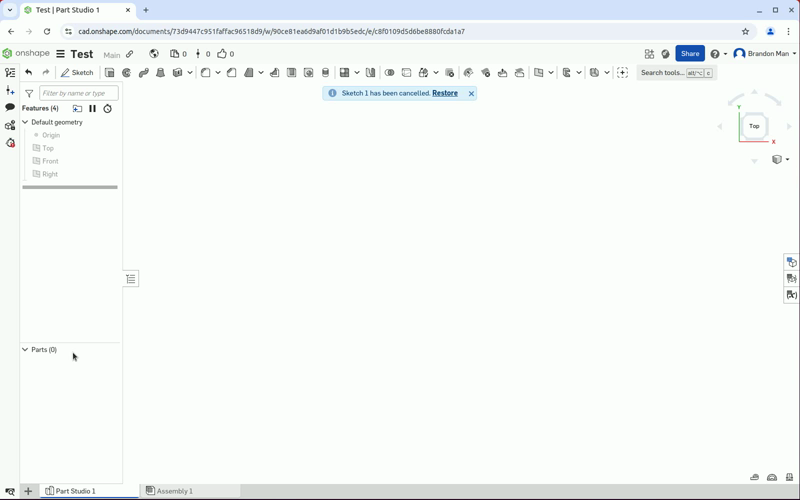
key(y)
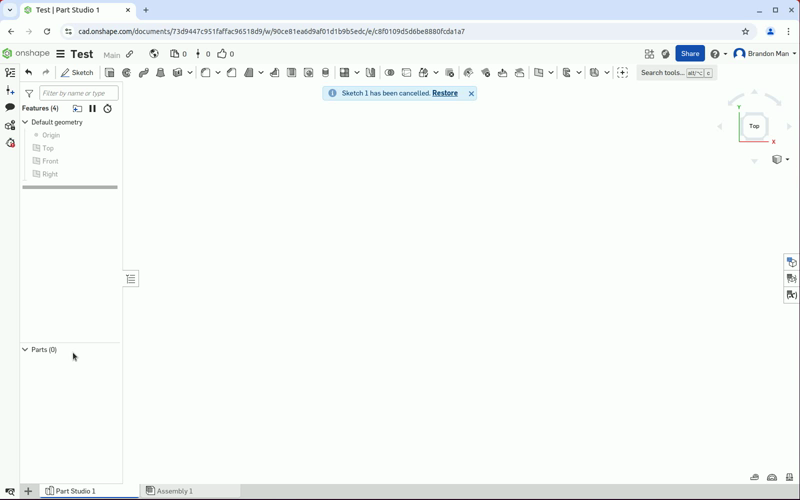
key(shift+p)
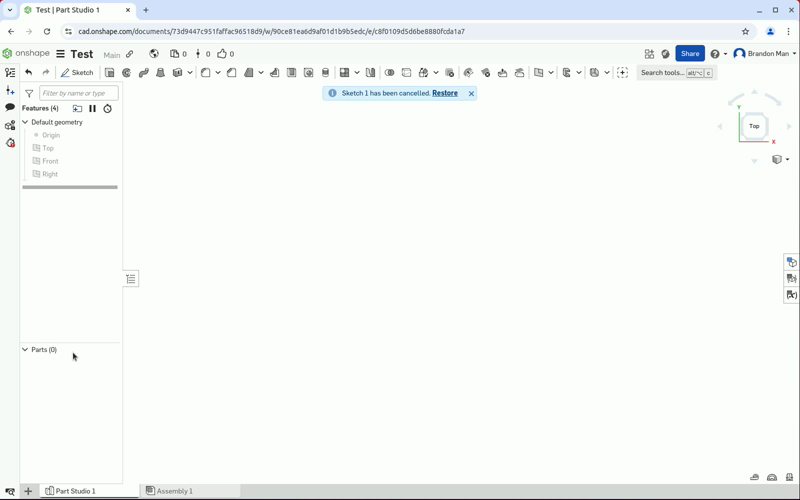
key(space)
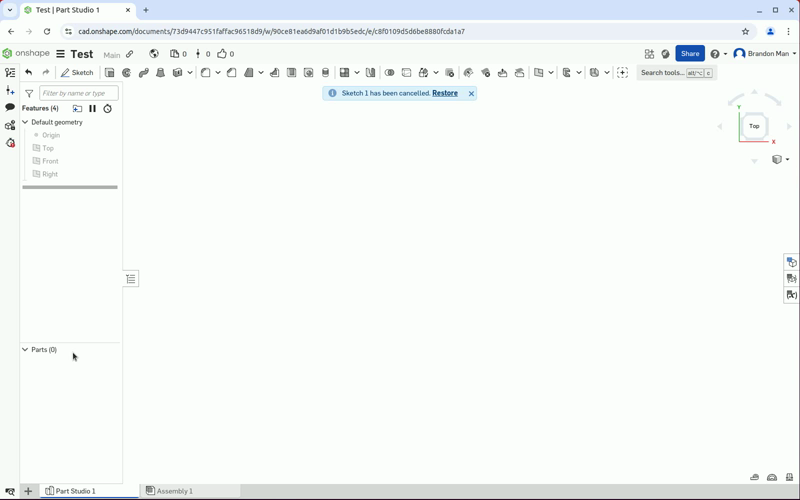
key_down(shift)
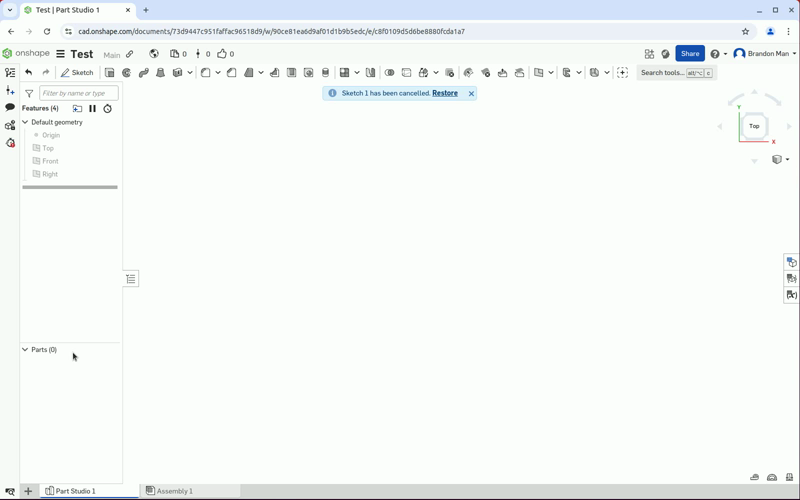
key(up)
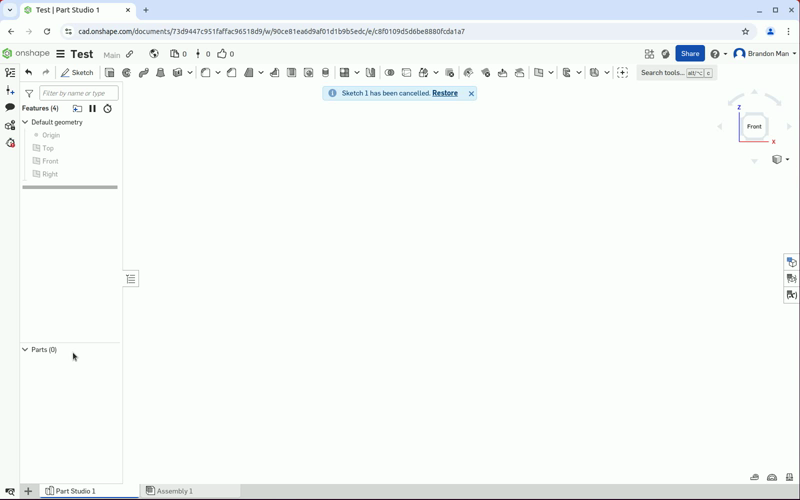
key_up(shift)
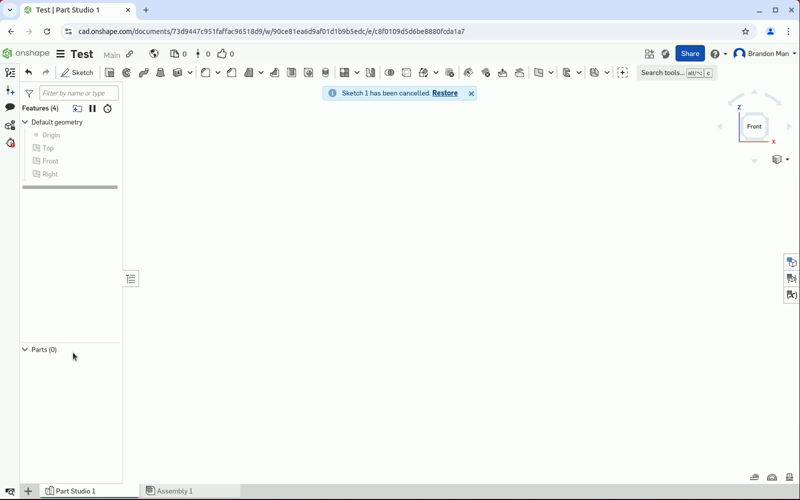
mouse_move(73, 352)
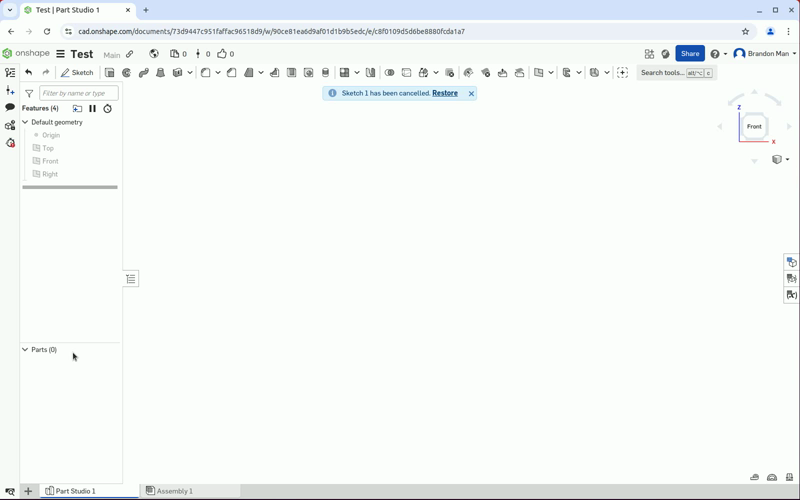
key(shift+y)
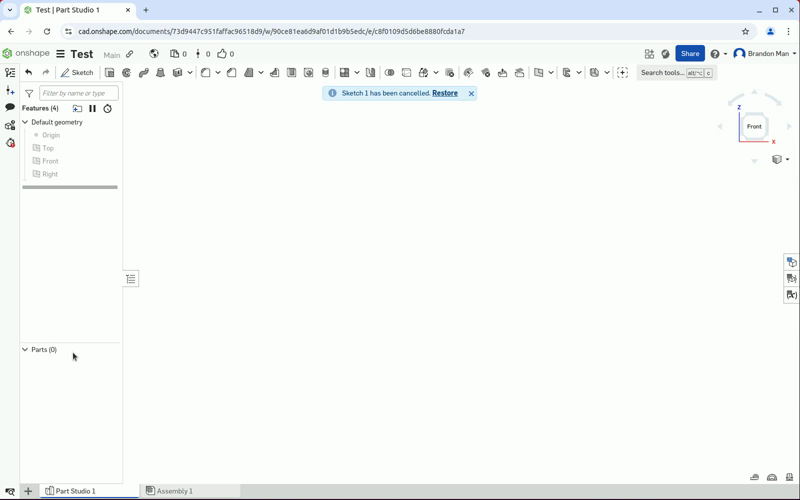
key(shift+s)
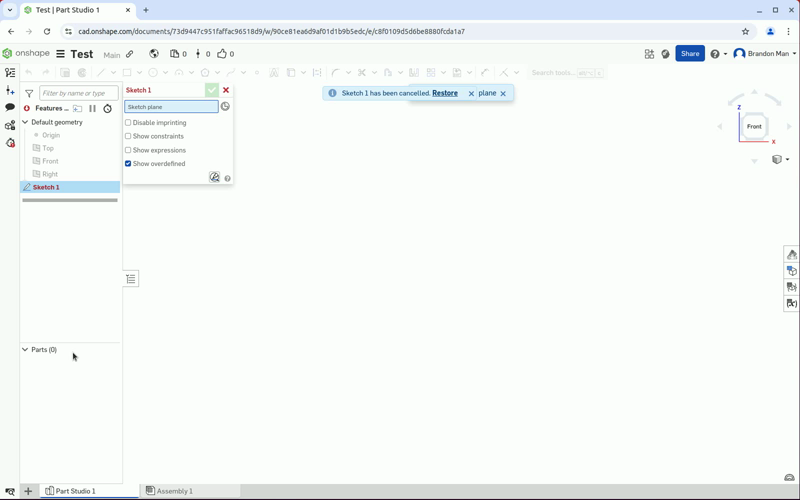
mouse_move(73, 163)
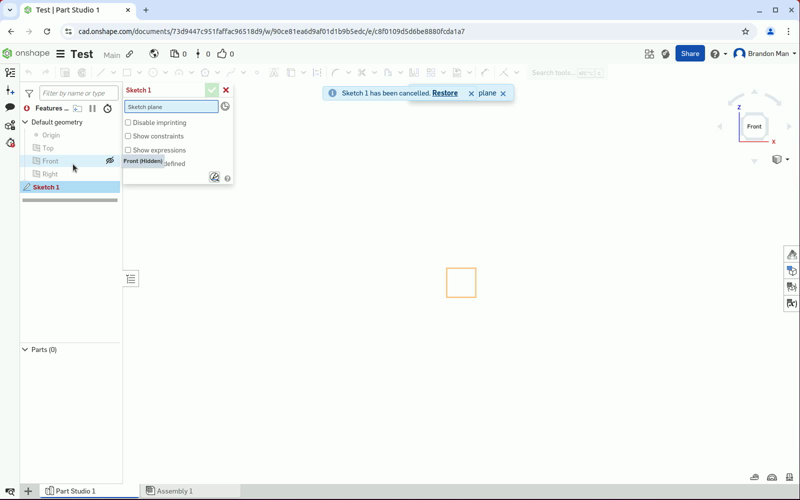
click(73, 163)
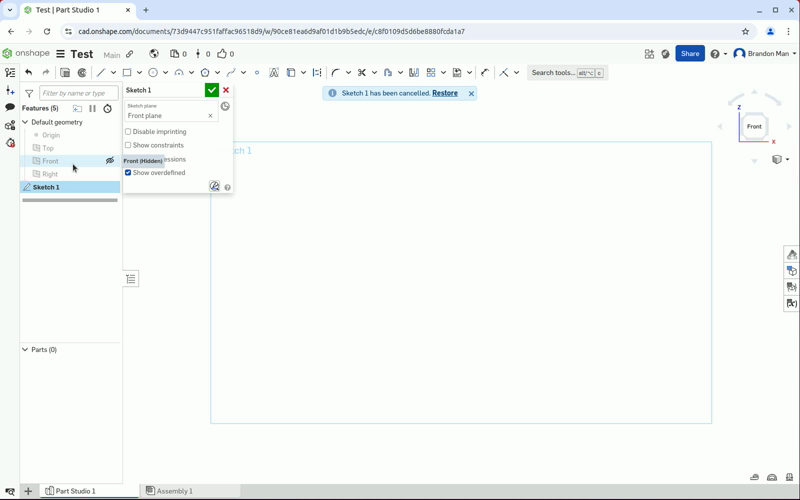
mouse_move(73, 352)
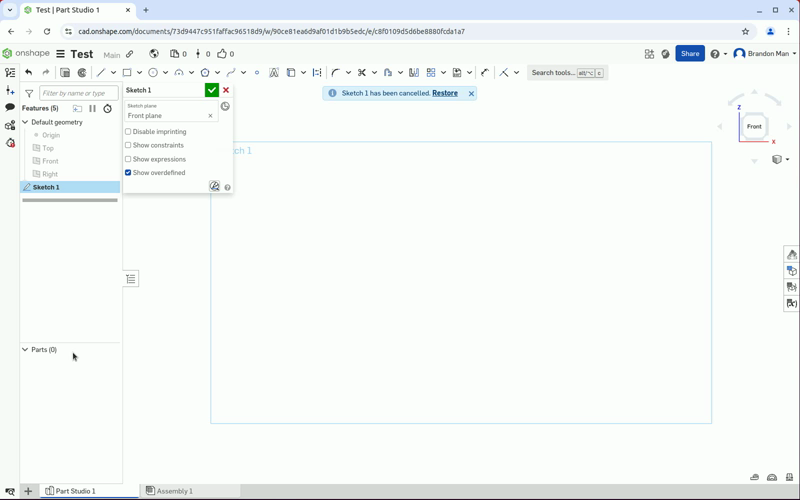
key(y)
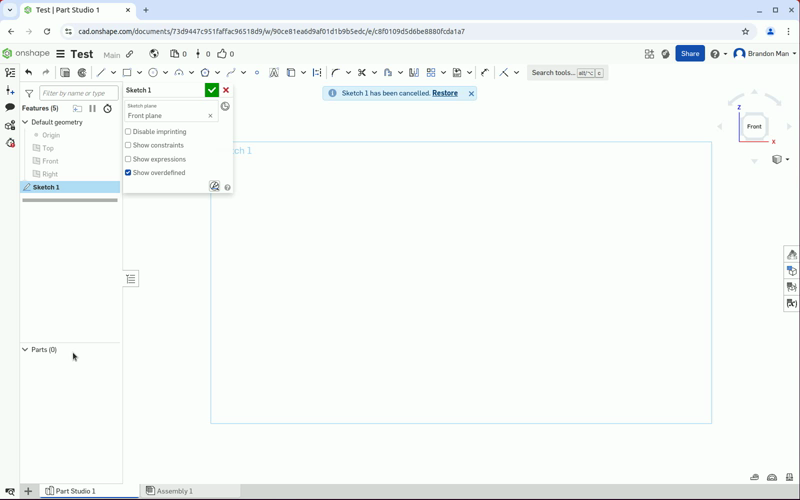
key(l)
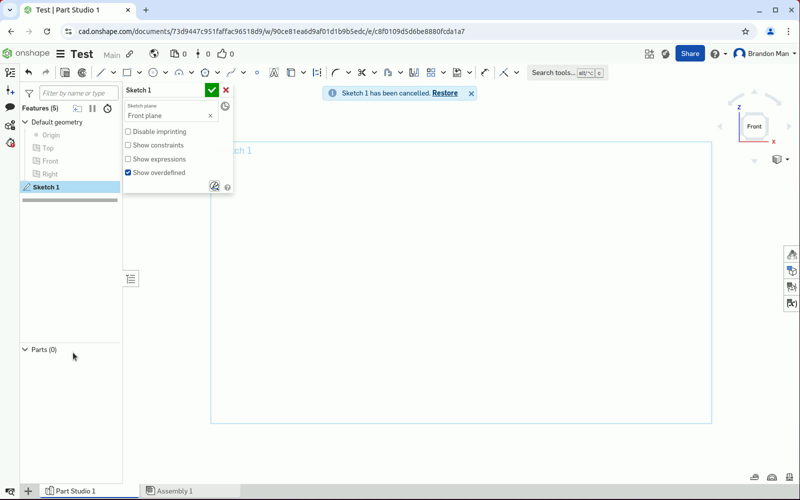
key_down(shift)
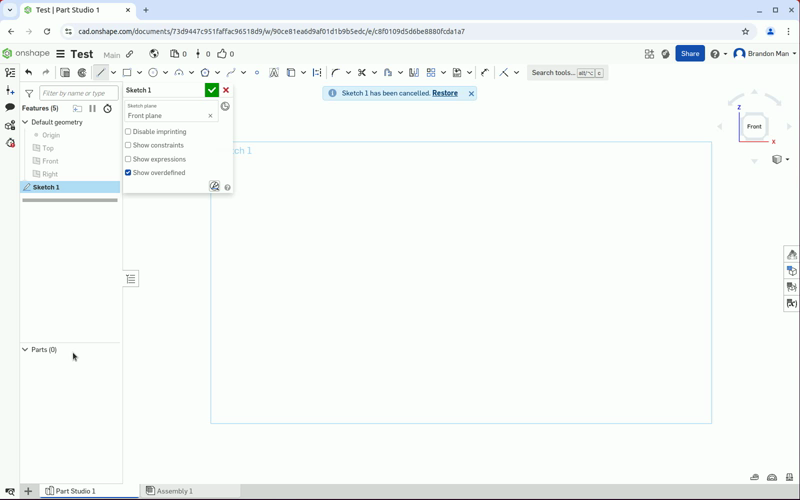
mouse_move(404, 339)
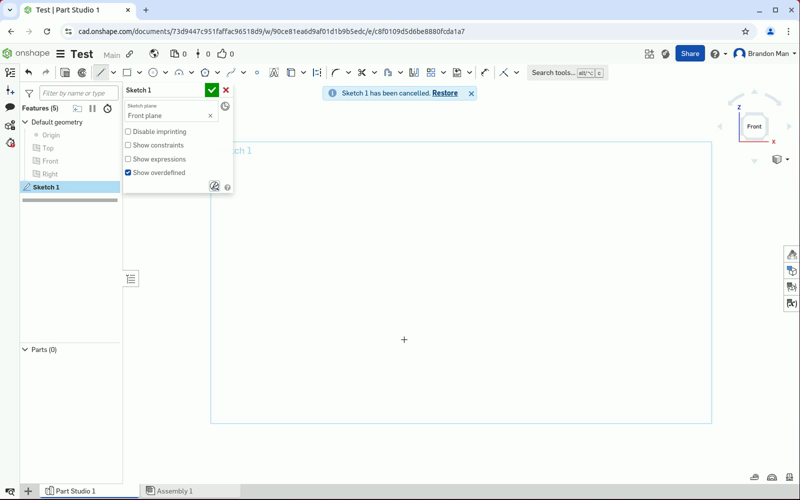
click(404, 339)
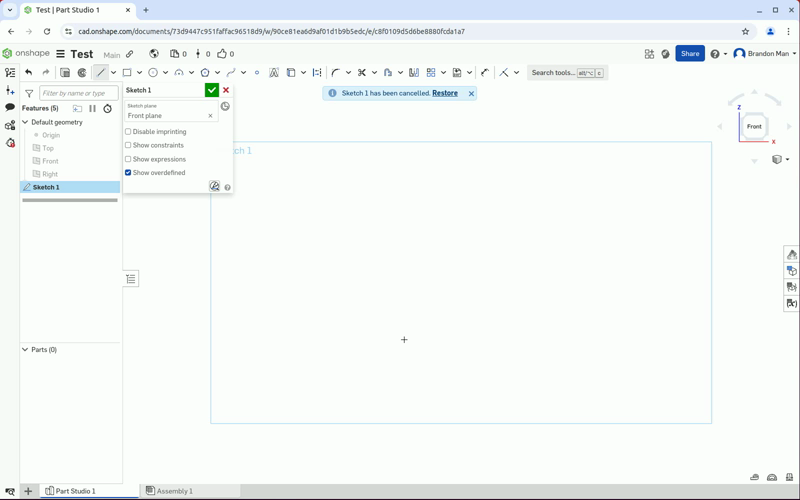
key_up(shift)
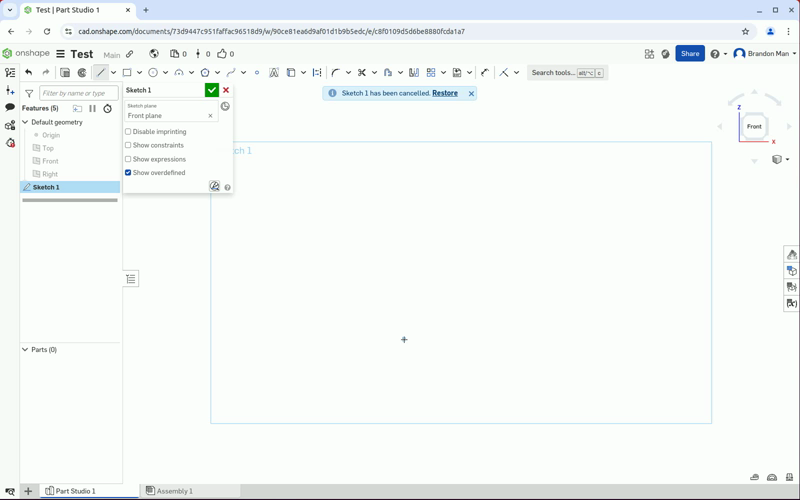
key_down(shift)
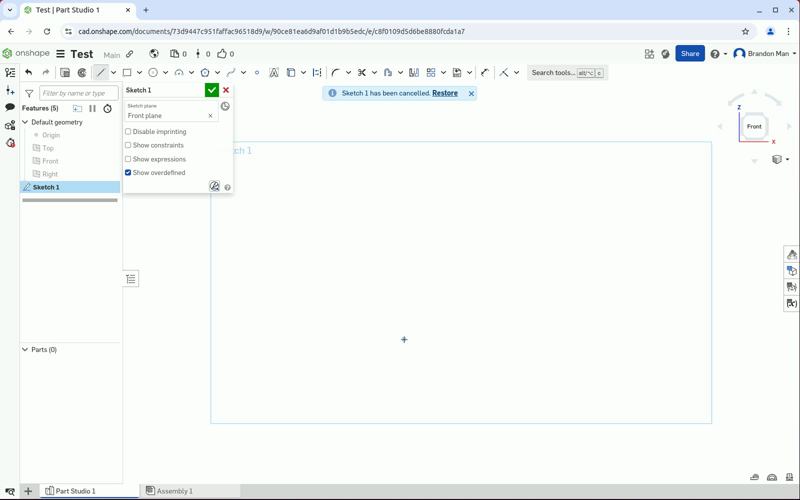
mouse_move(434, 339)
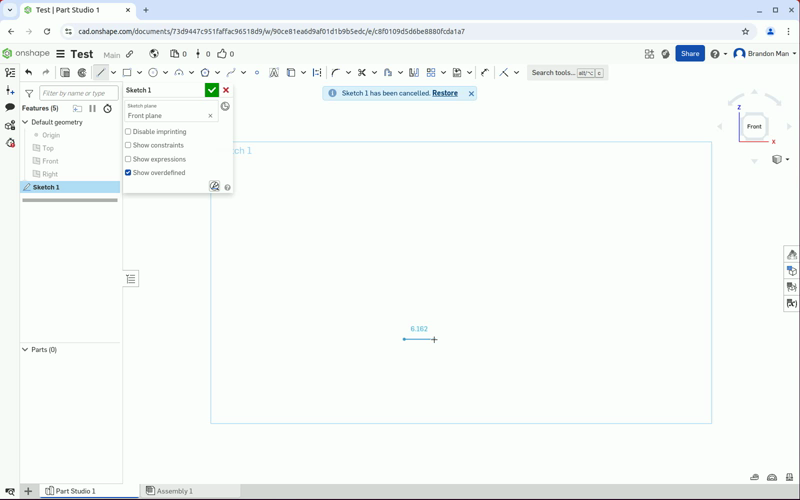
mouse_move(411, 339)
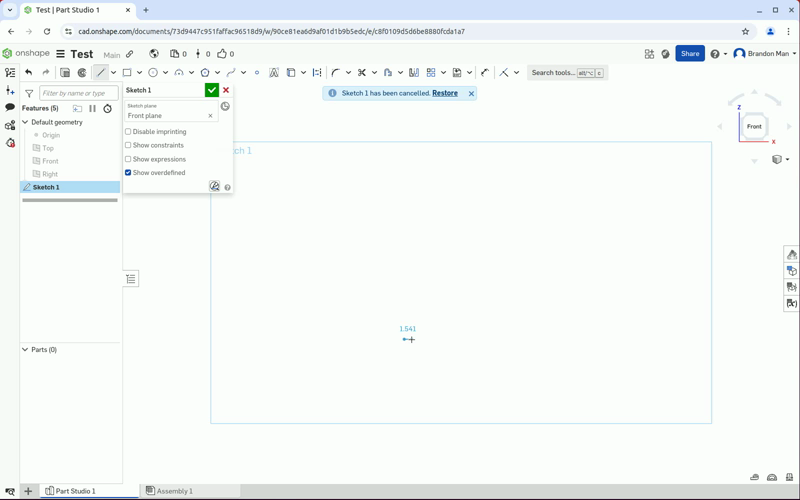
scroll(6)
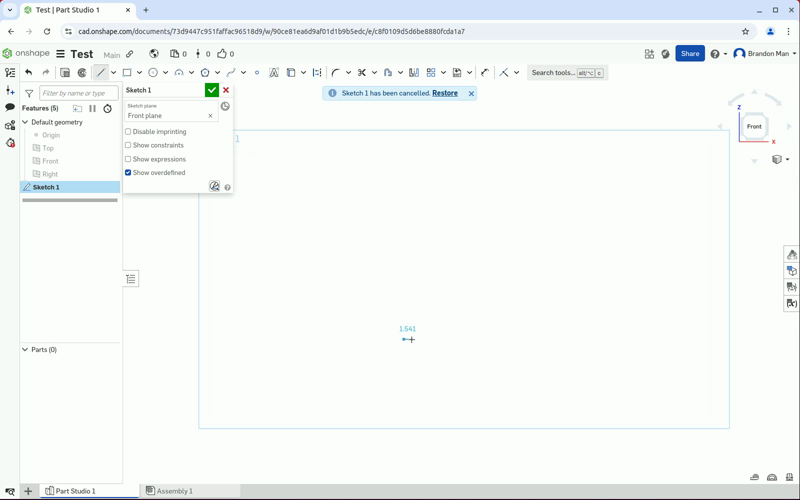
scroll(6)
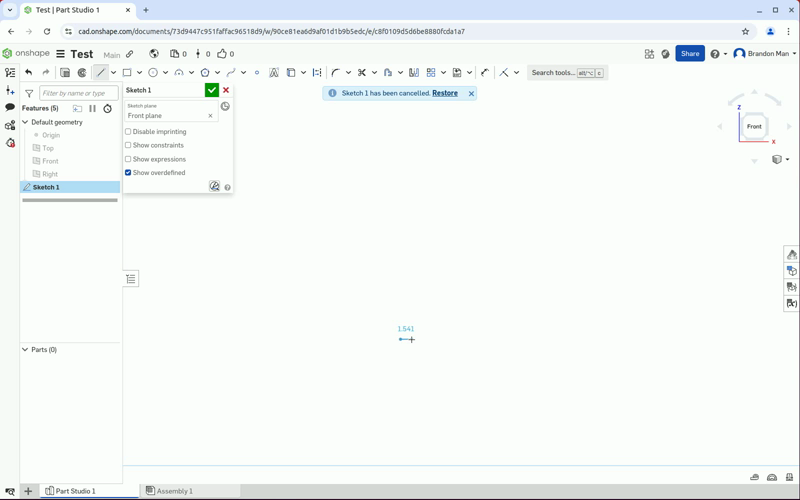
scroll(6)
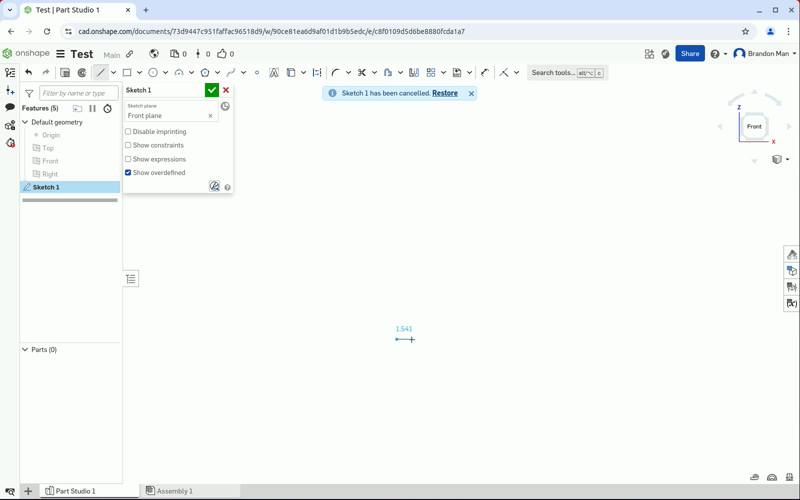
scroll(6)
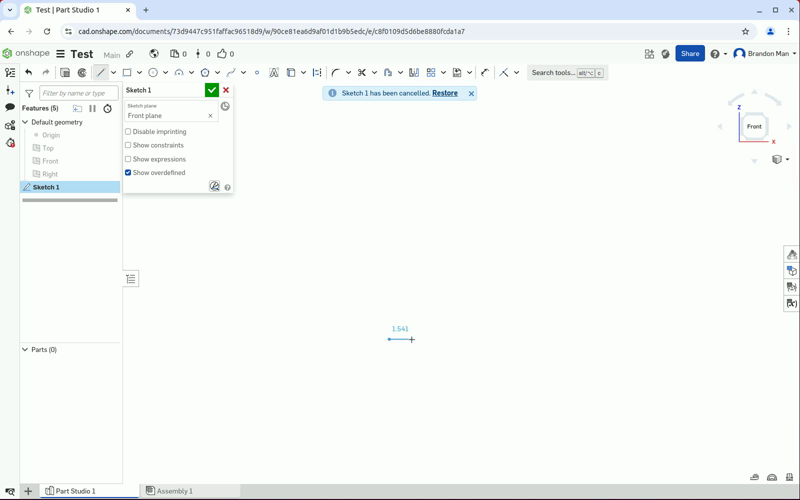
scroll(6)
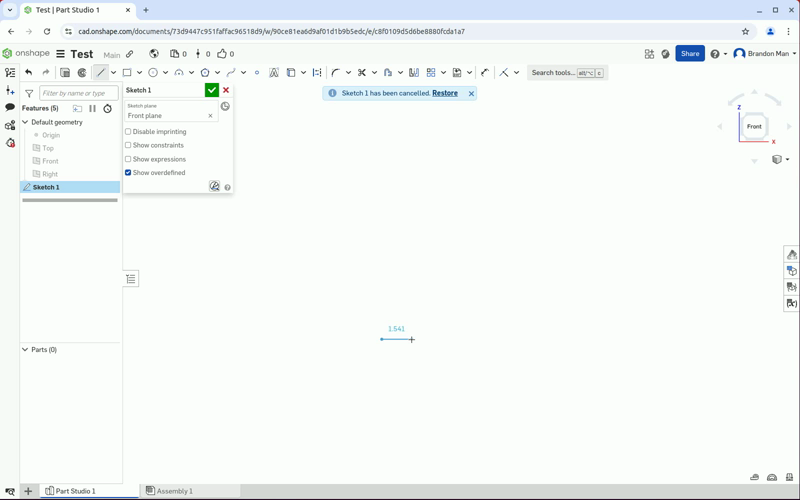
scroll(6)
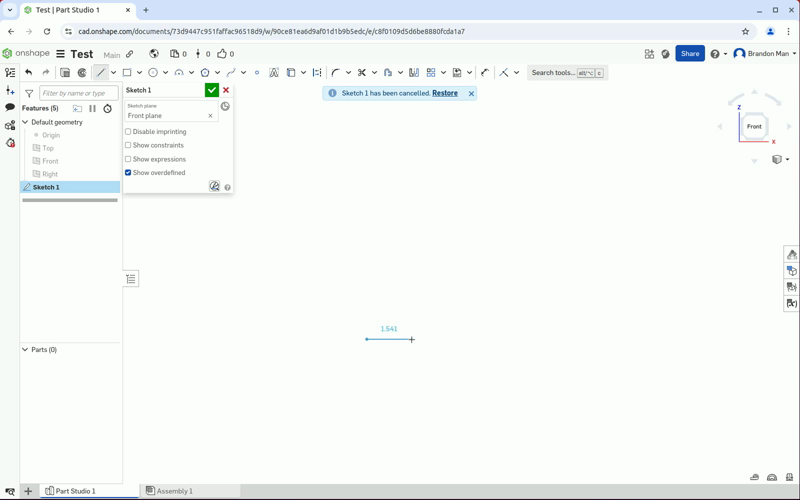
scroll(6)
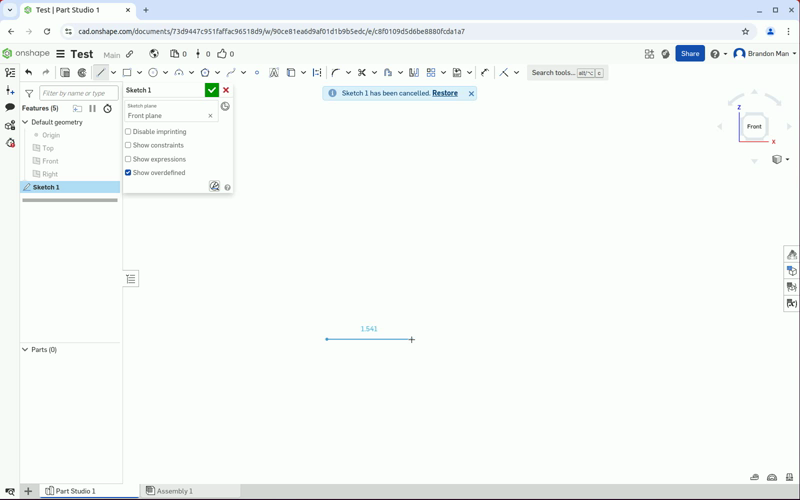
click(411, 339)
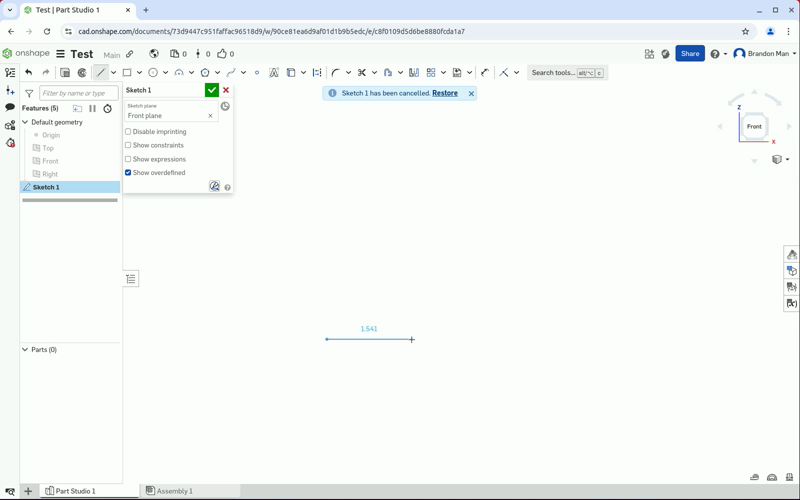
scroll(-6)
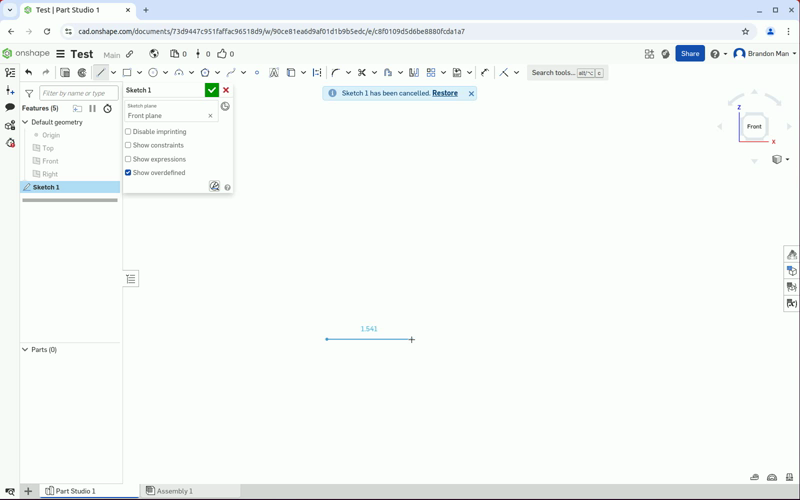
scroll(-6)
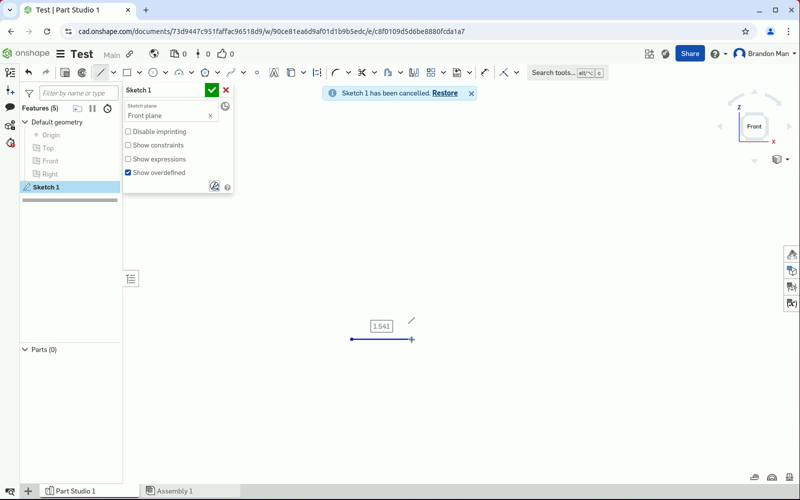
scroll(-6)
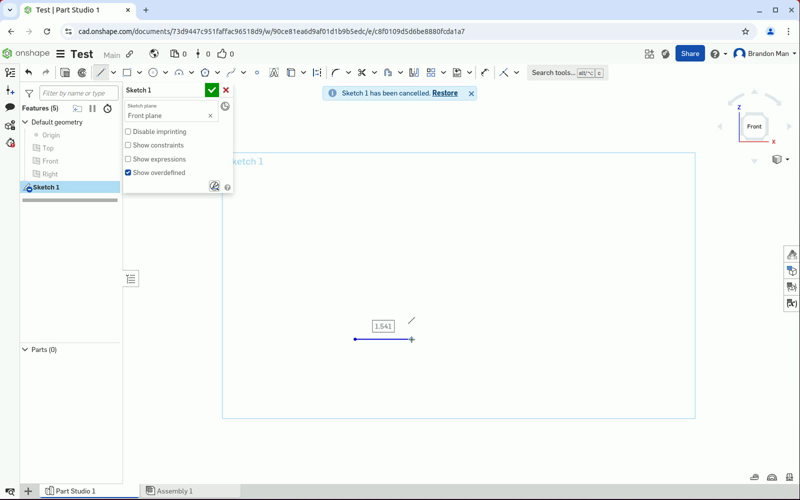
scroll(-6)
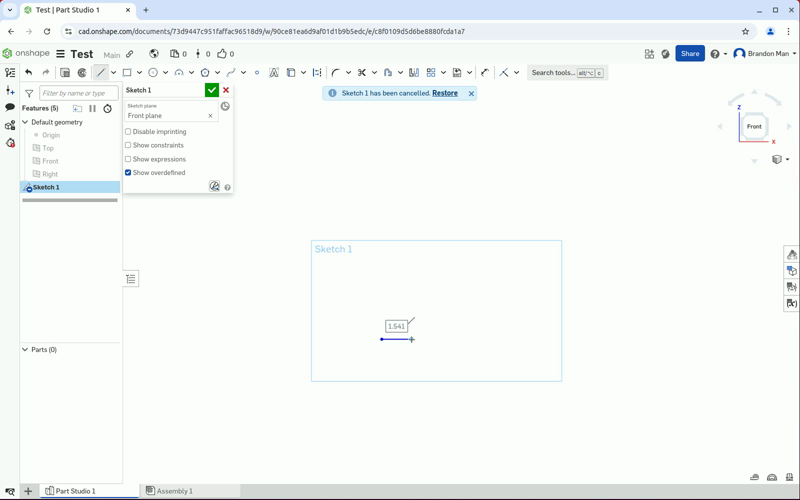
scroll(-6)
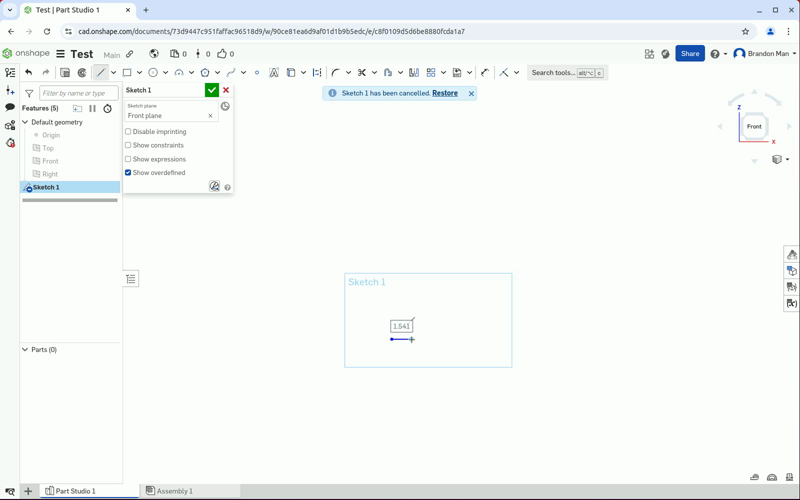
scroll(-6)
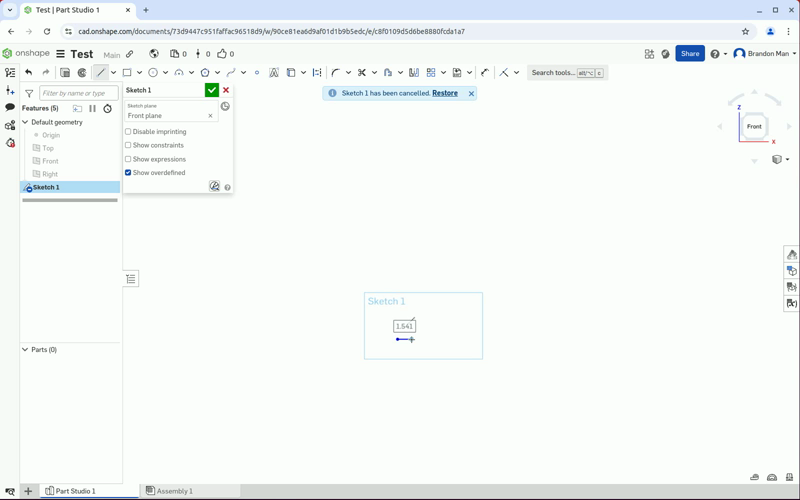
scroll(-6)
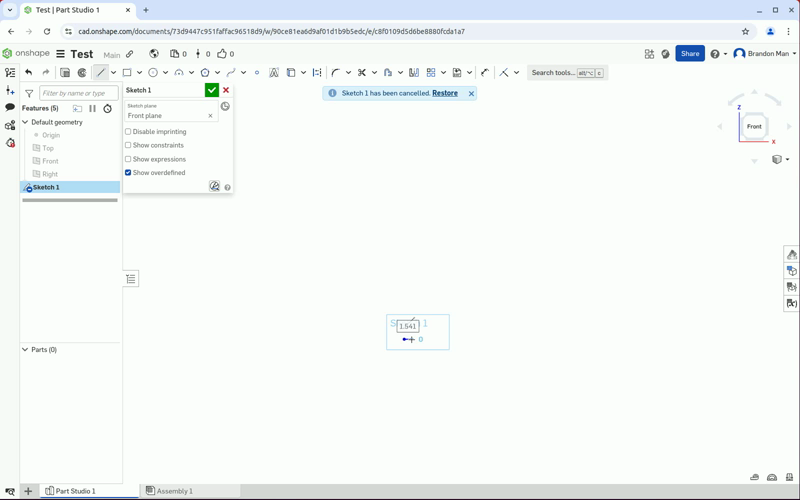
key_up(shift)
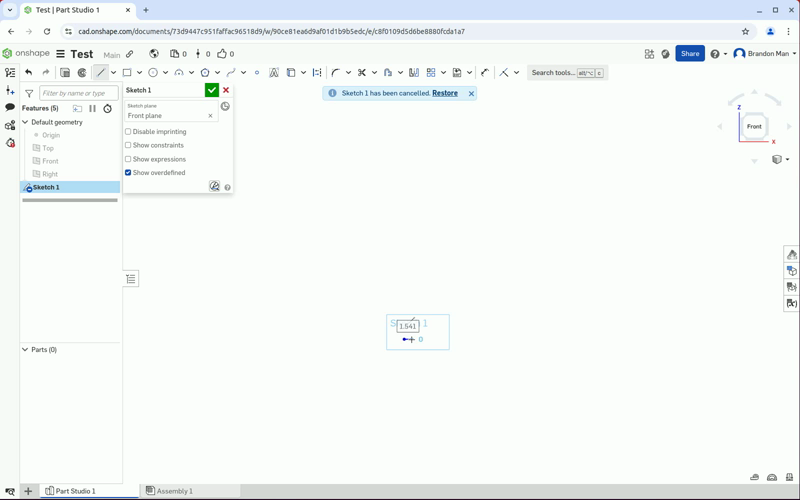
key_down(shift)
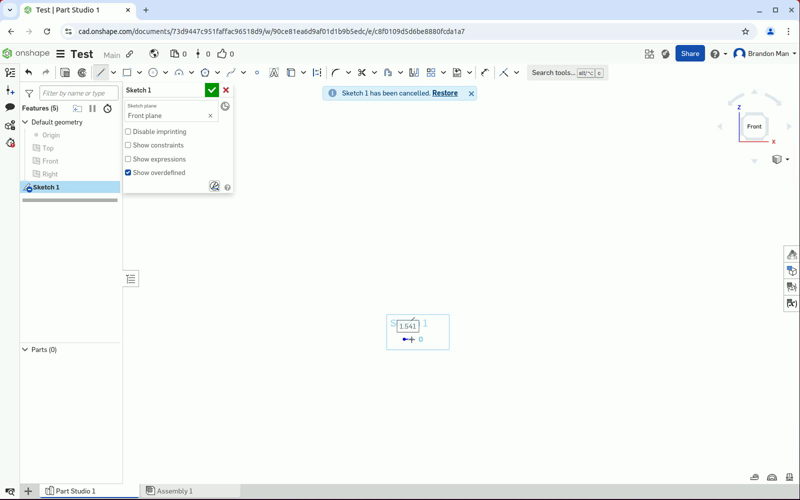
mouse_move(441, 339)
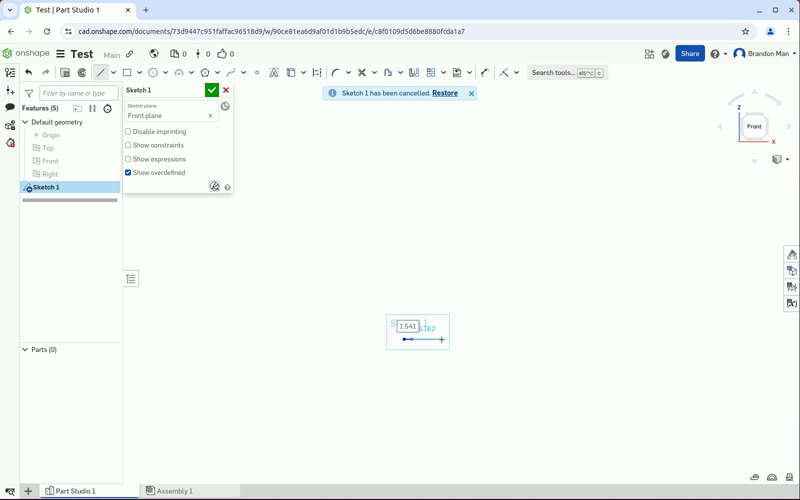
mouse_move(411, 310)
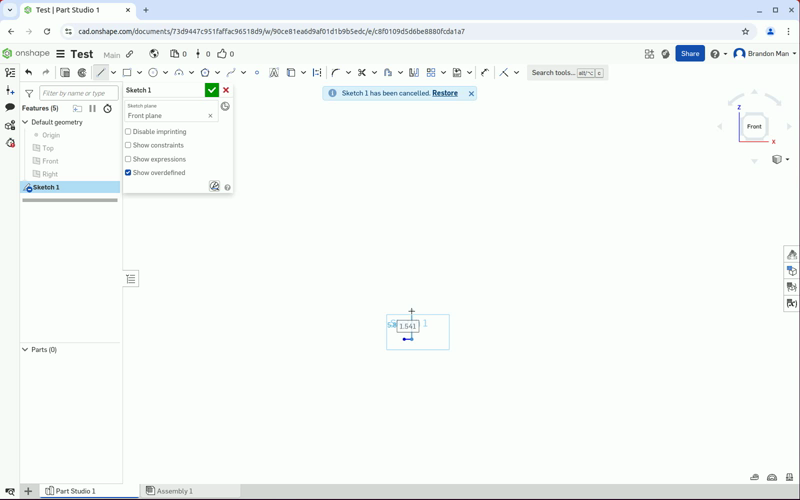
click(411, 310)
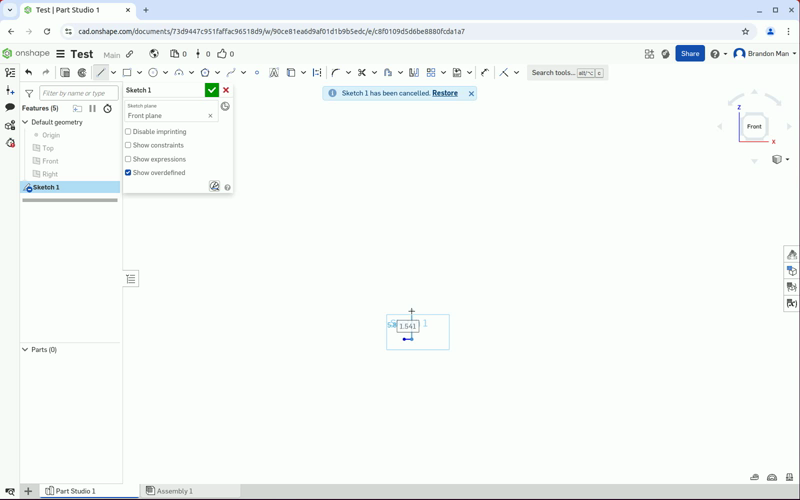
key_up(shift)
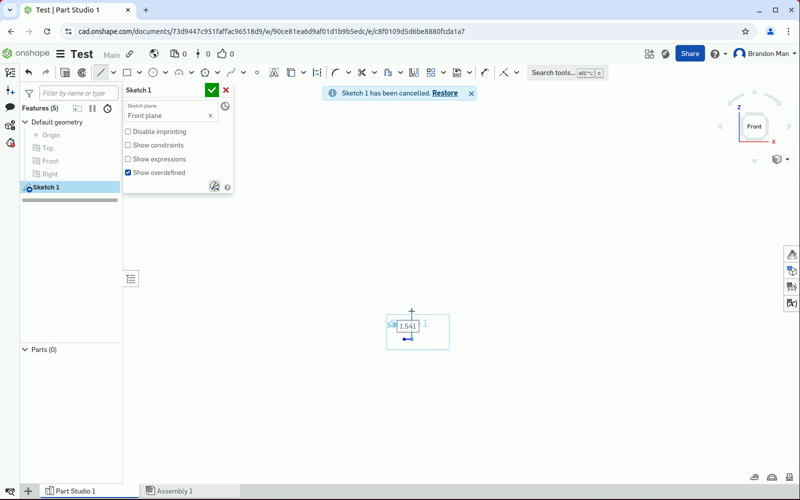
key_down(shift)
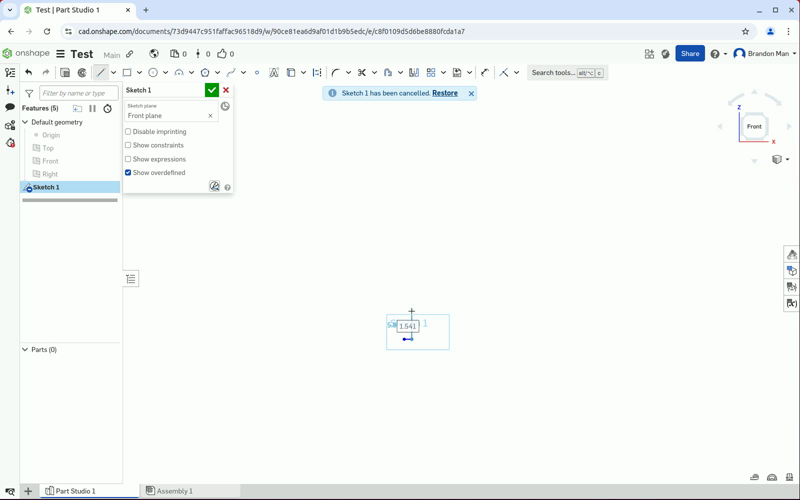
mouse_move(441, 310)
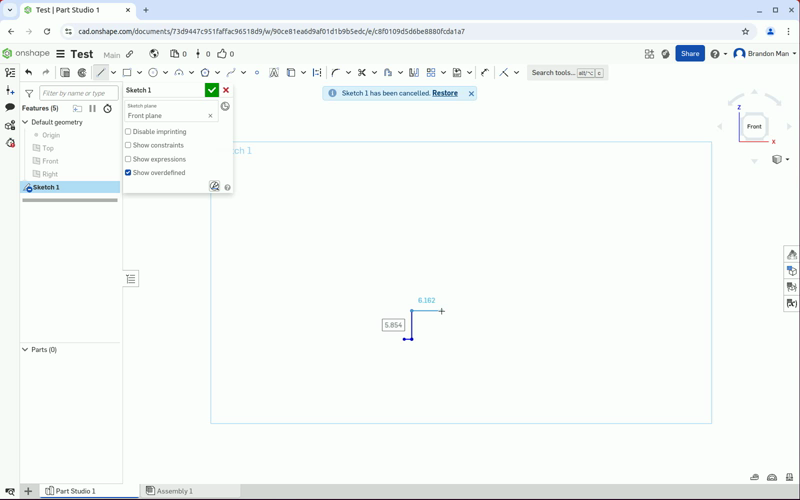
mouse_move(411, 308)
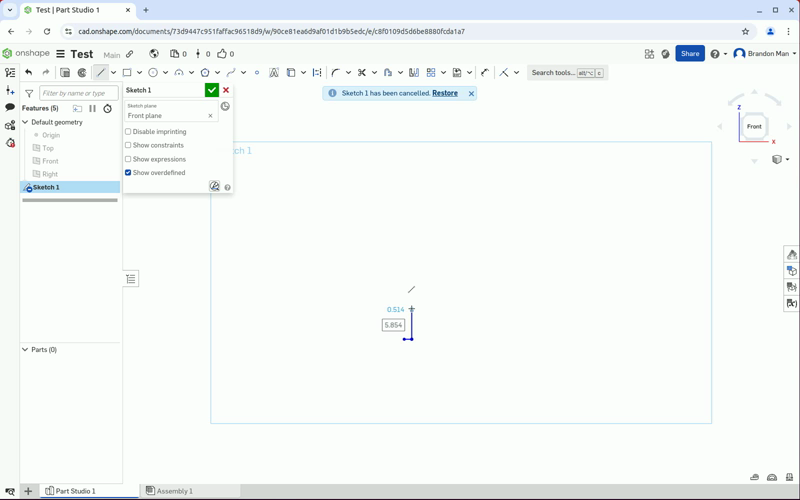
scroll(6)
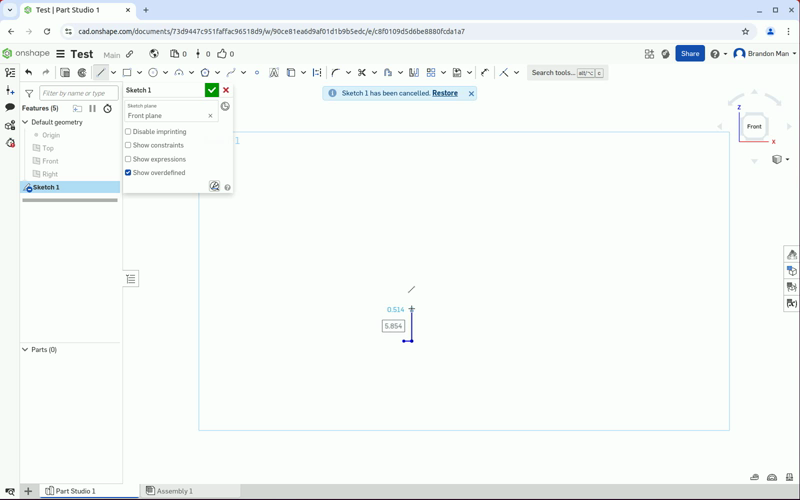
scroll(6)
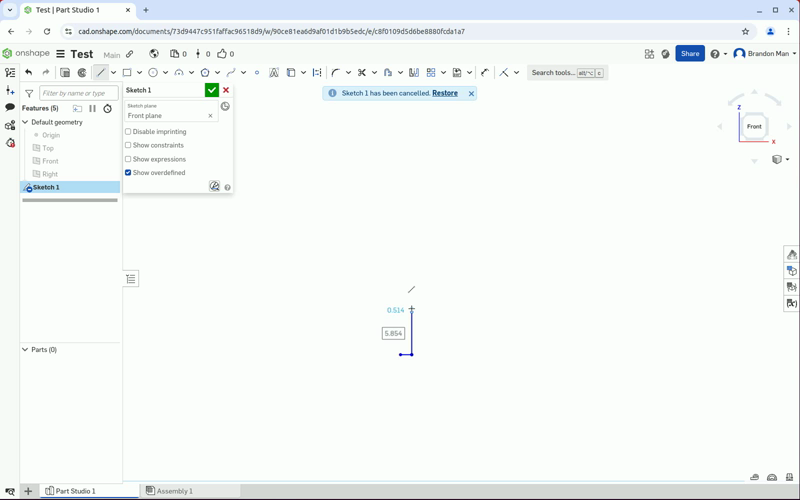
scroll(6)
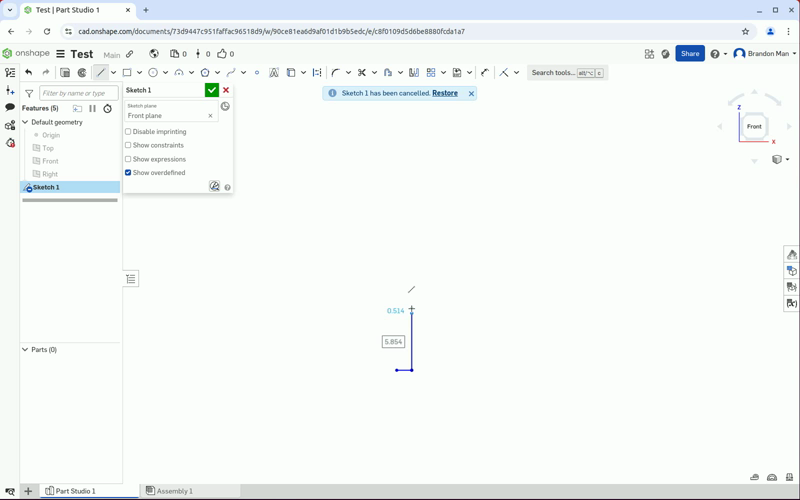
scroll(6)
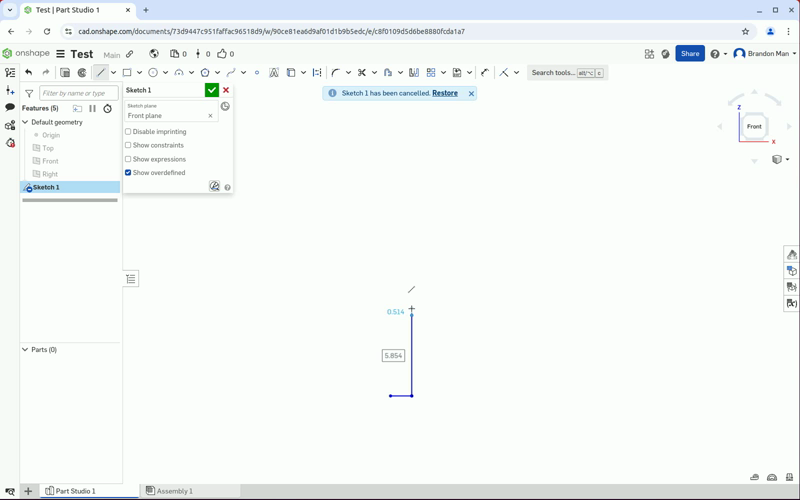
scroll(6)
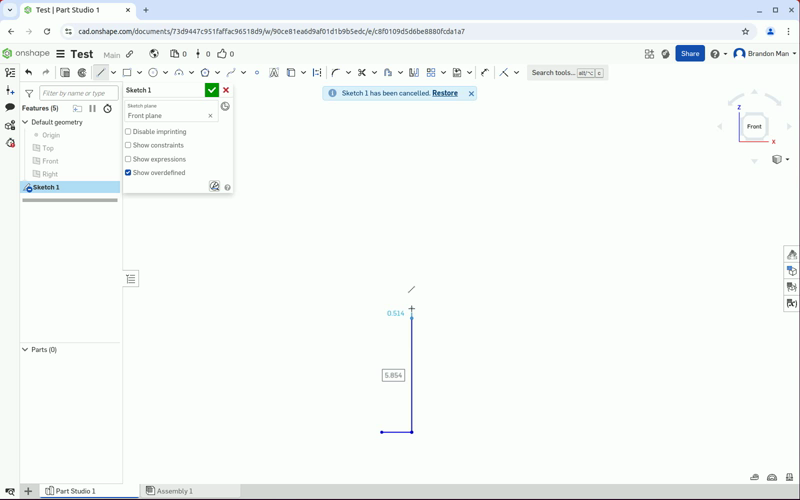
scroll(6)
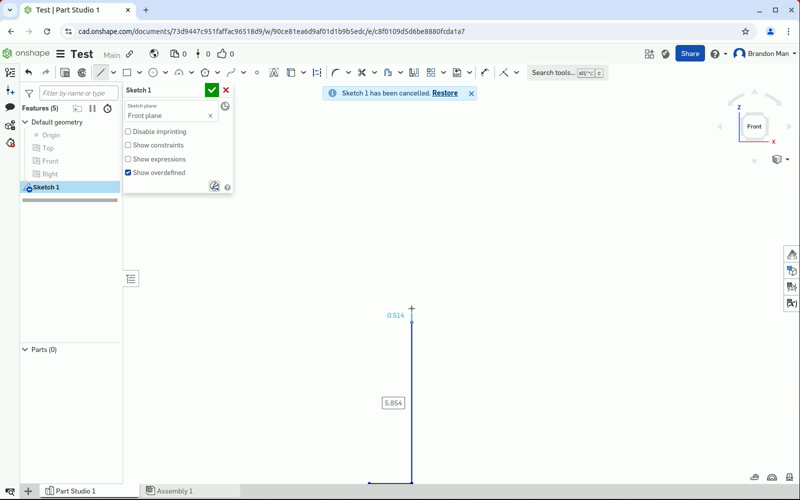
scroll(6)
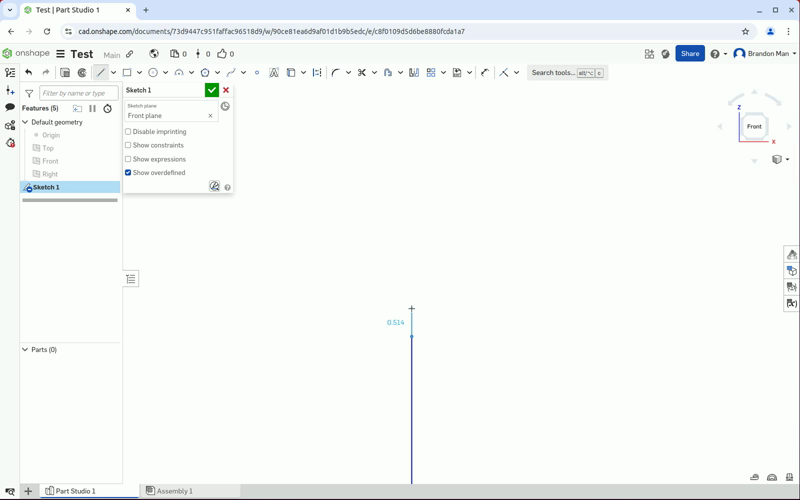
click(411, 308)
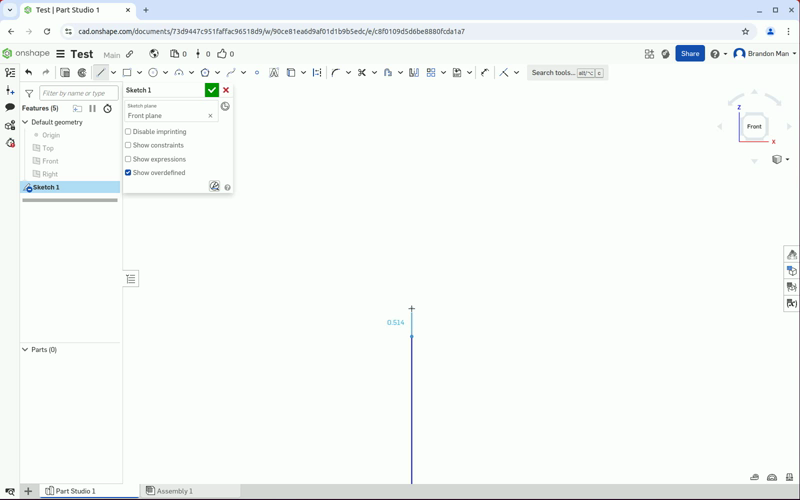
scroll(-6)
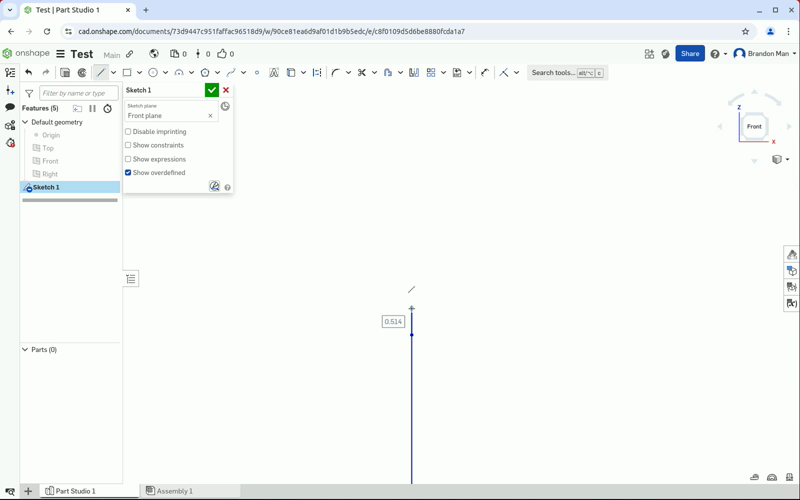
scroll(-6)
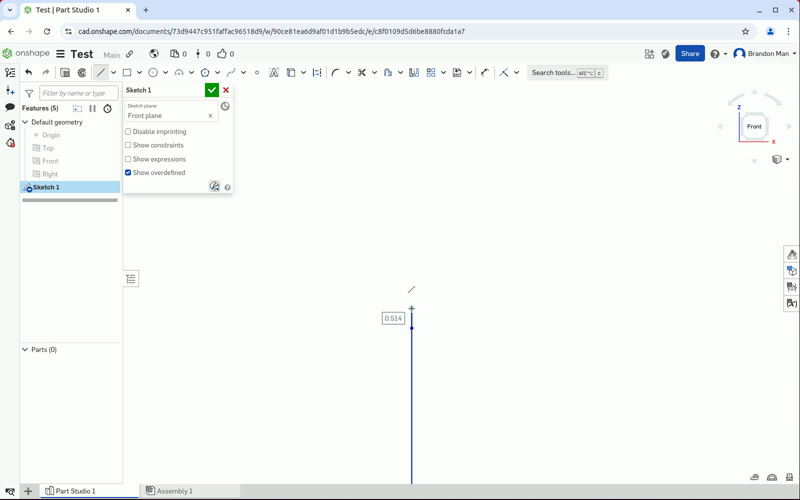
scroll(-6)
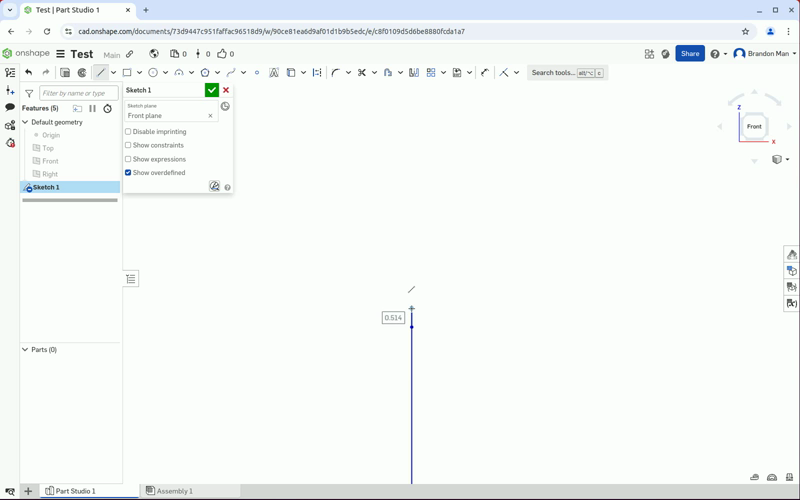
scroll(-6)
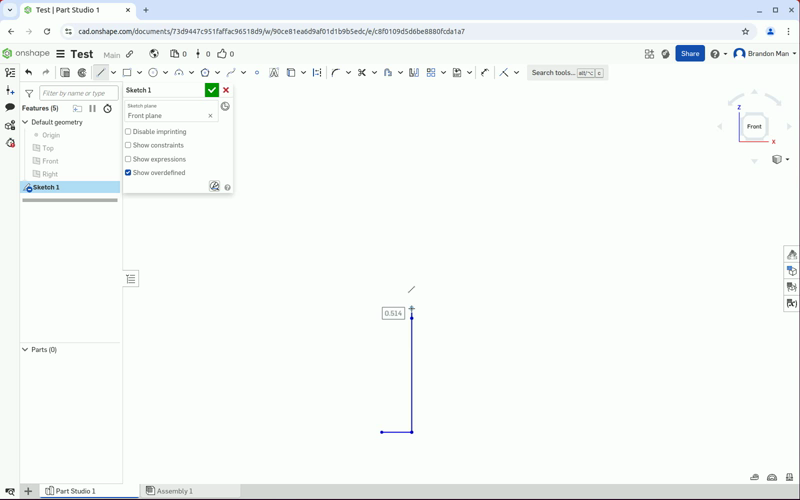
scroll(-6)
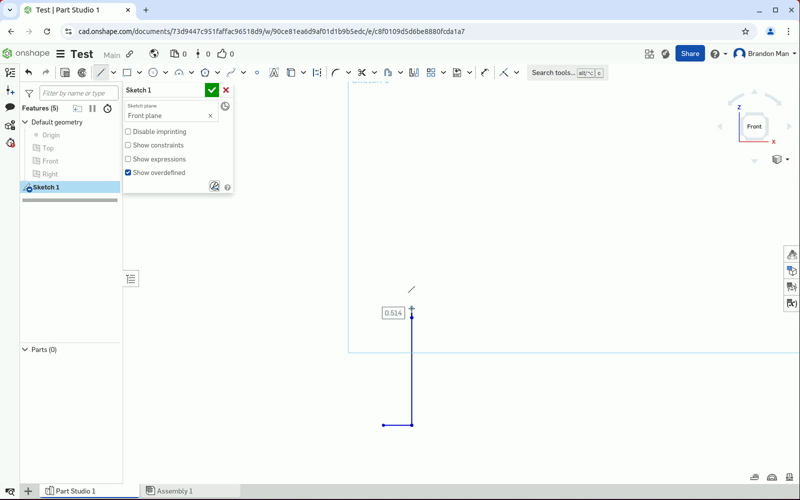
scroll(-6)
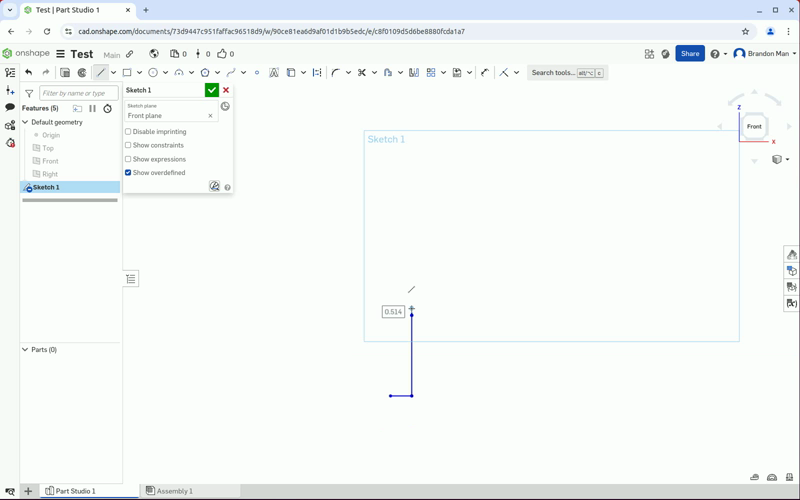
scroll(-6)
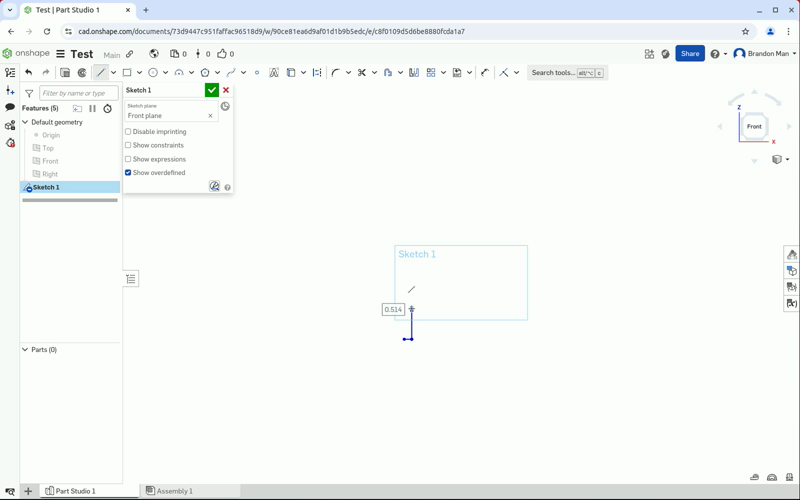
key_up(shift)
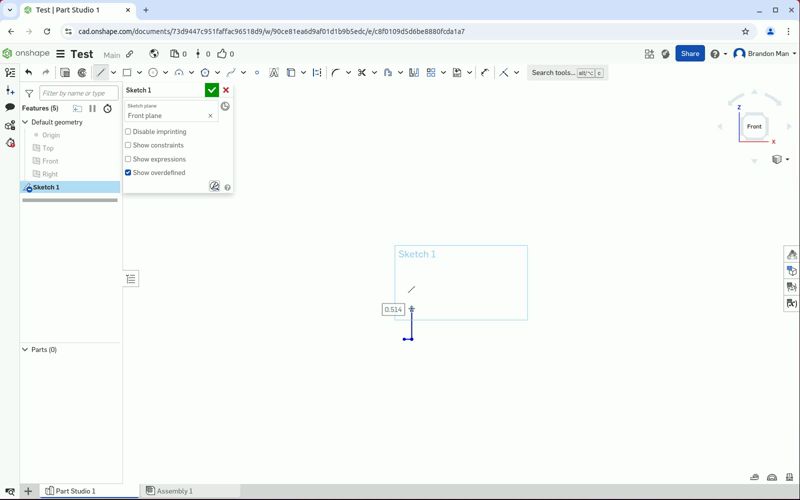
key_down(shift)
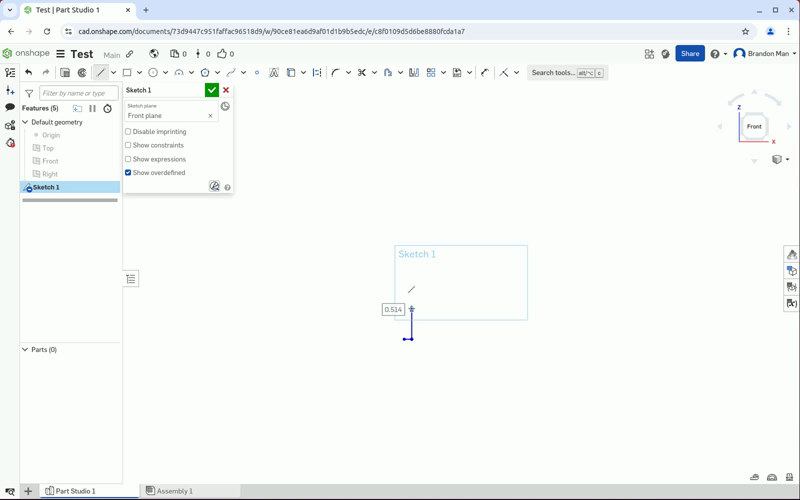
mouse_move(441, 308)
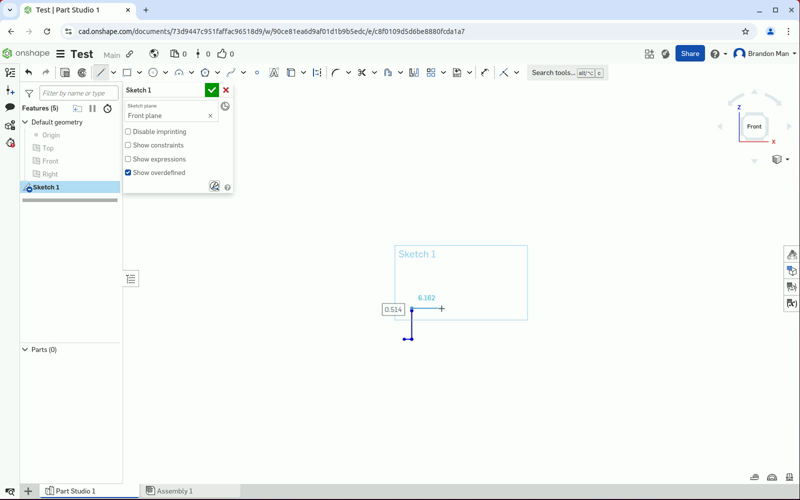
mouse_move(411, 282)
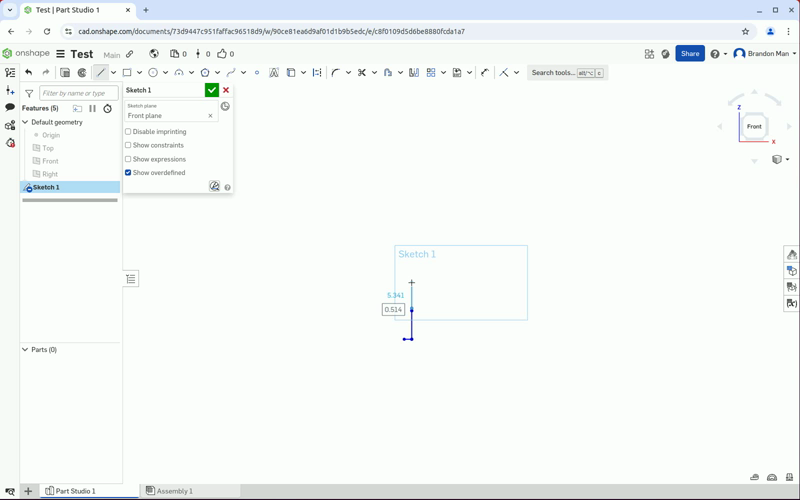
click(411, 282)
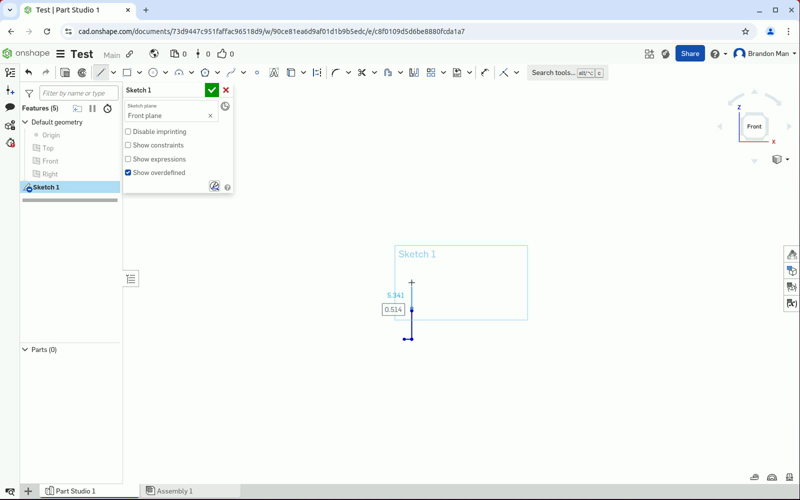
key_up(shift)
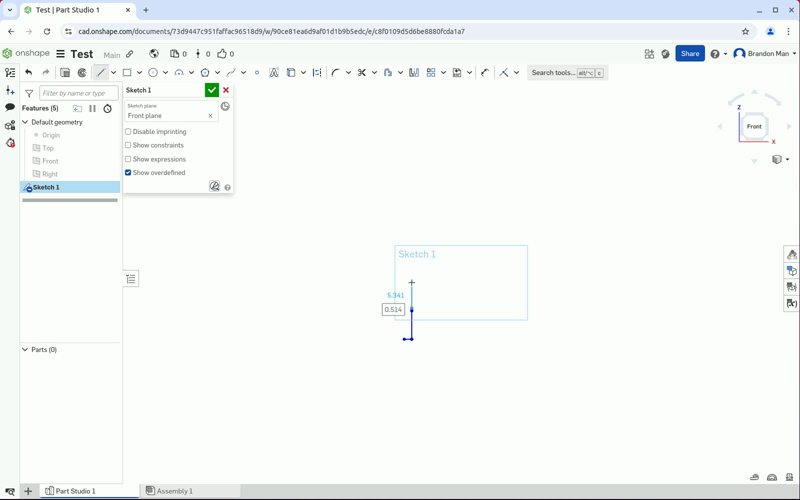
key_down(shift)
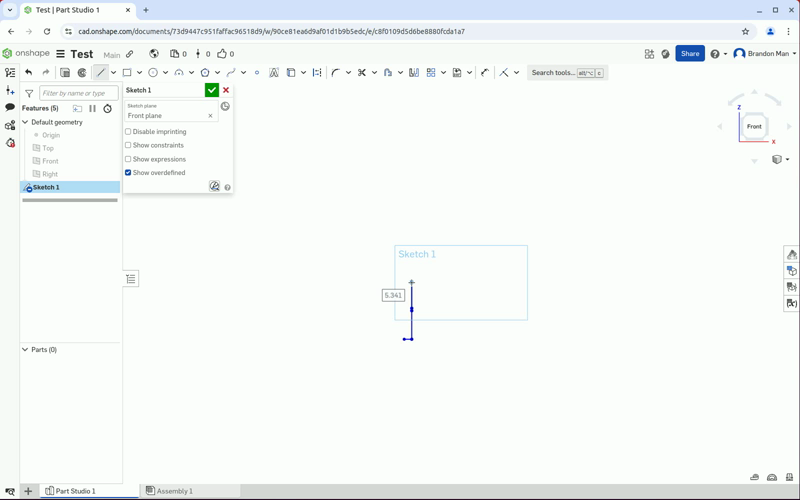
mouse_move(441, 282)
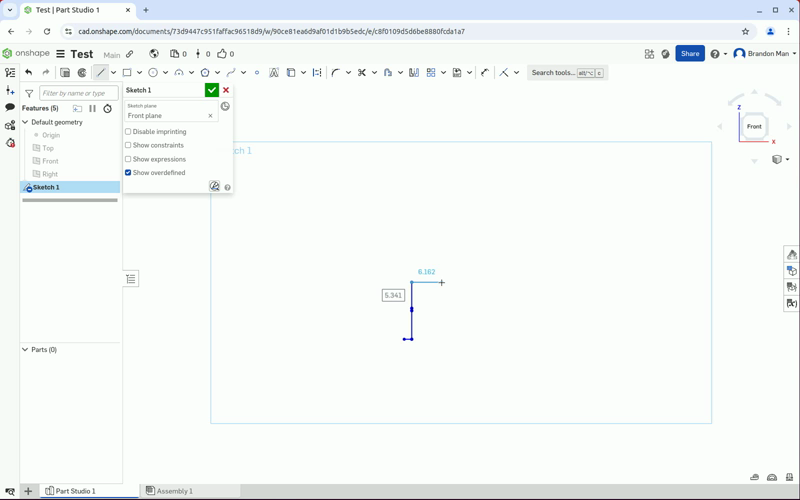
mouse_move(404, 282)
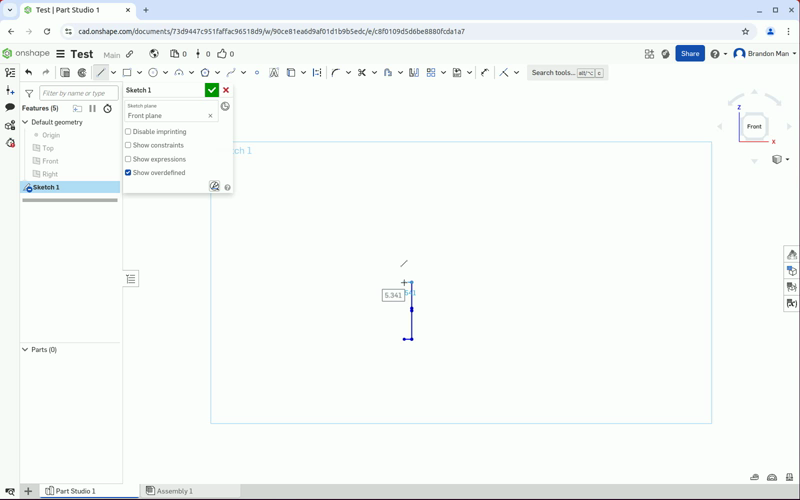
scroll(6)
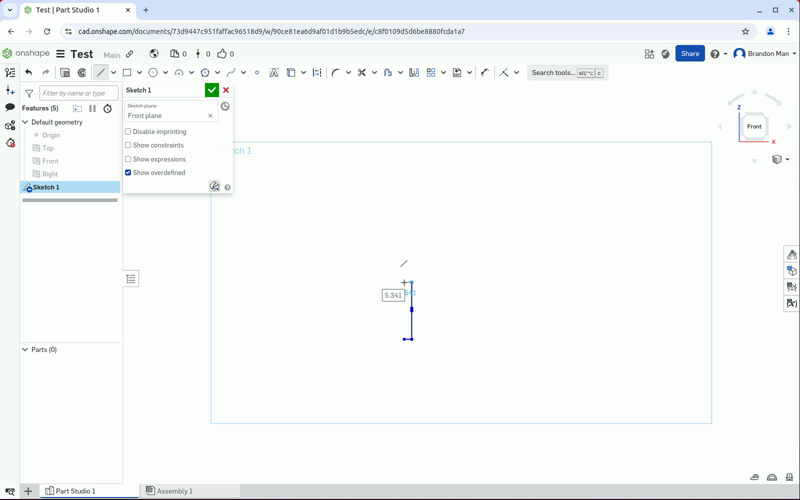
scroll(6)
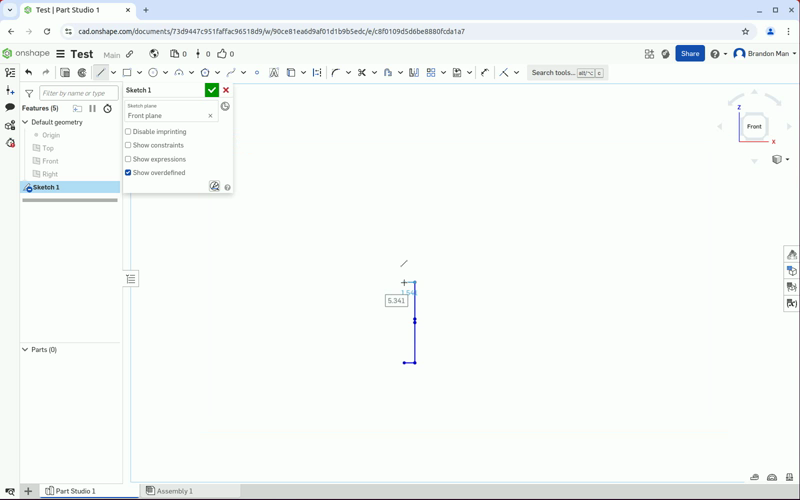
scroll(6)
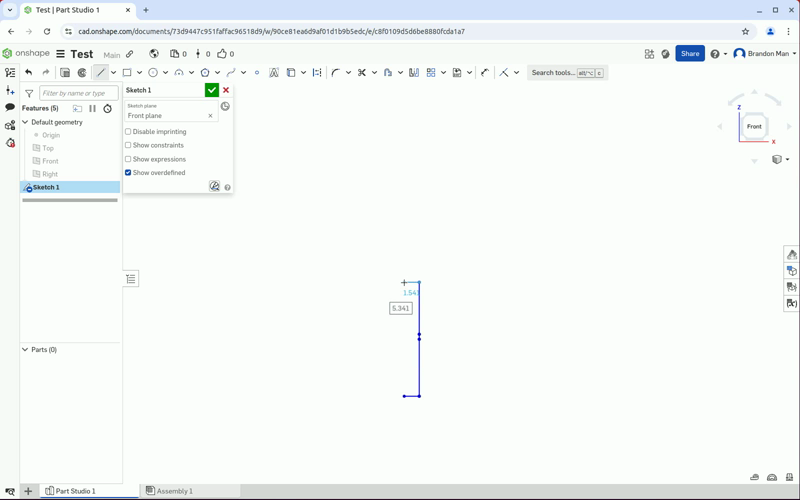
scroll(6)
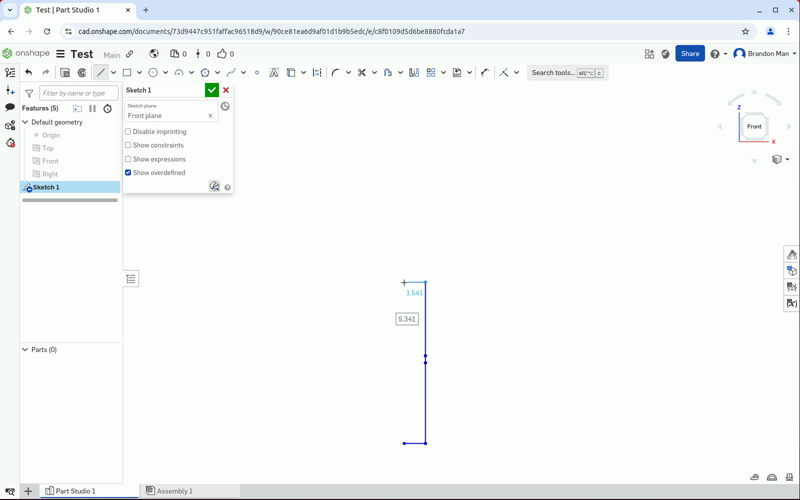
scroll(6)
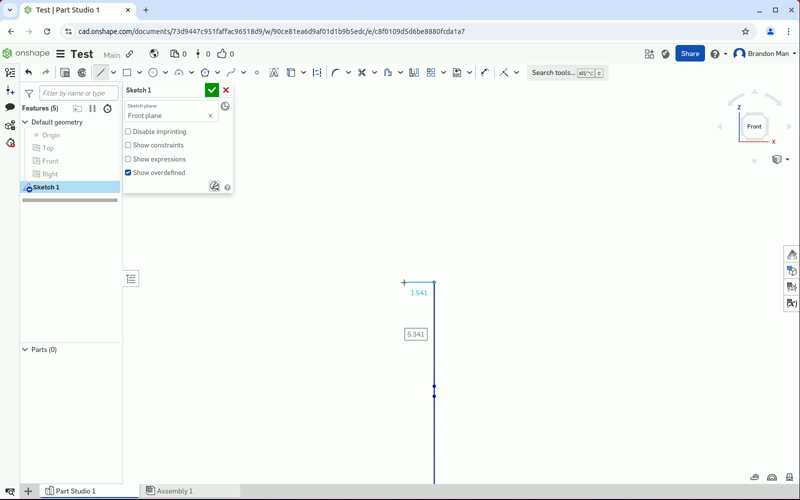
scroll(6)
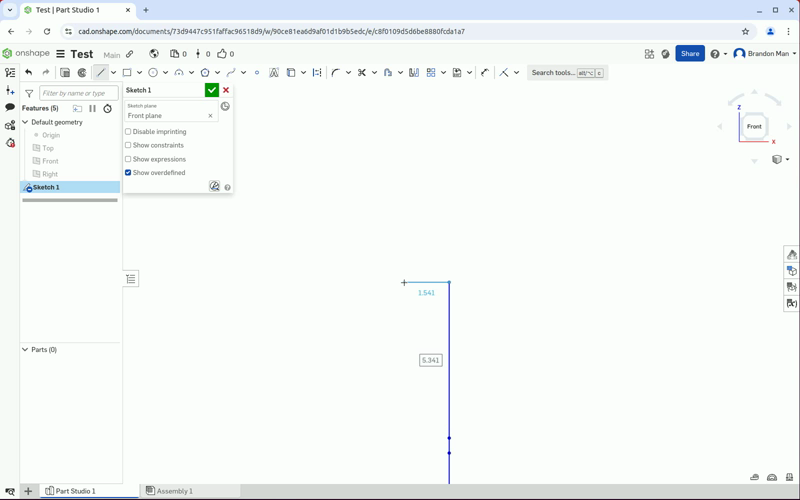
scroll(6)
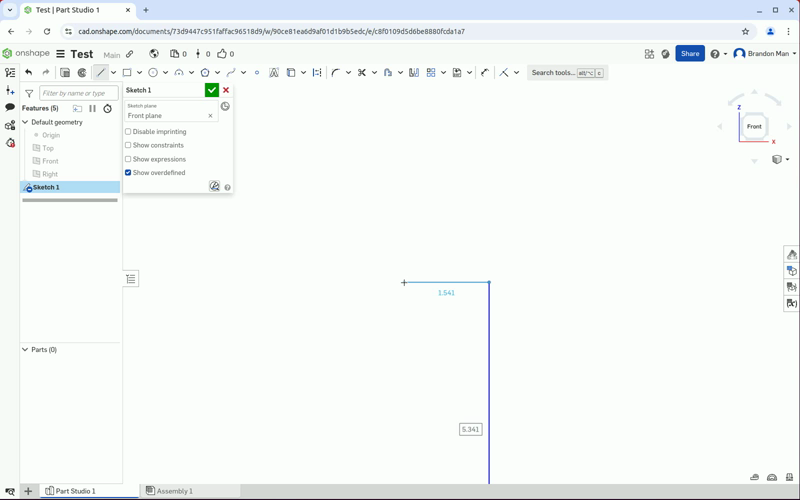
click(404, 282)
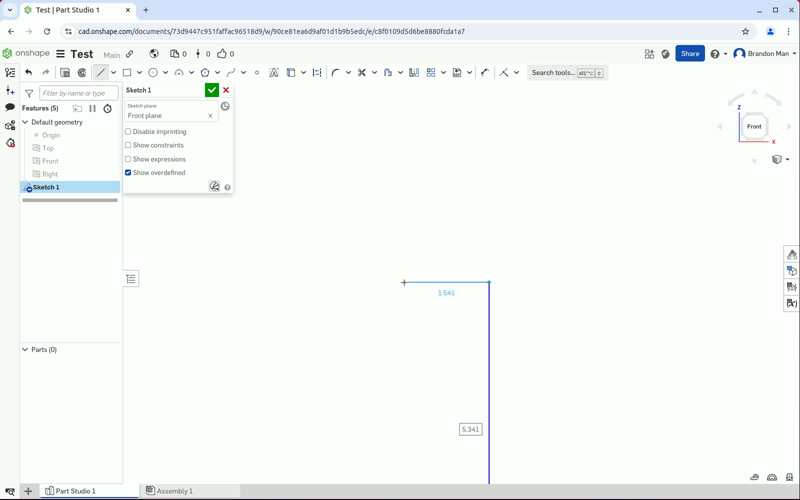
scroll(-6)
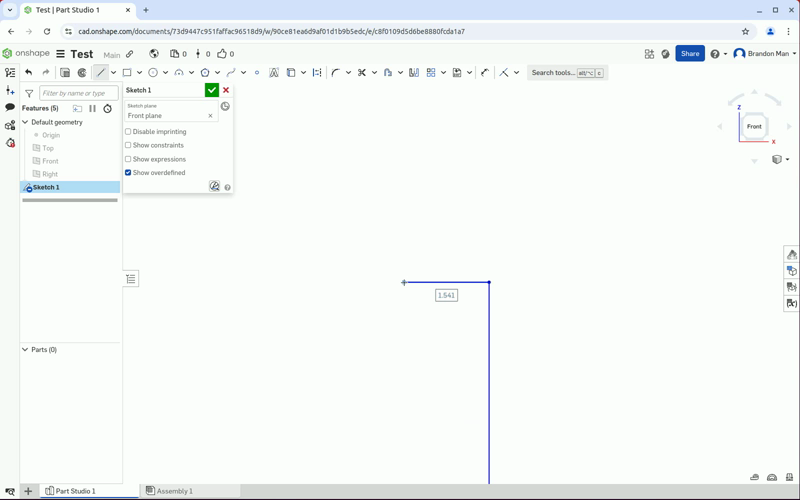
scroll(-6)
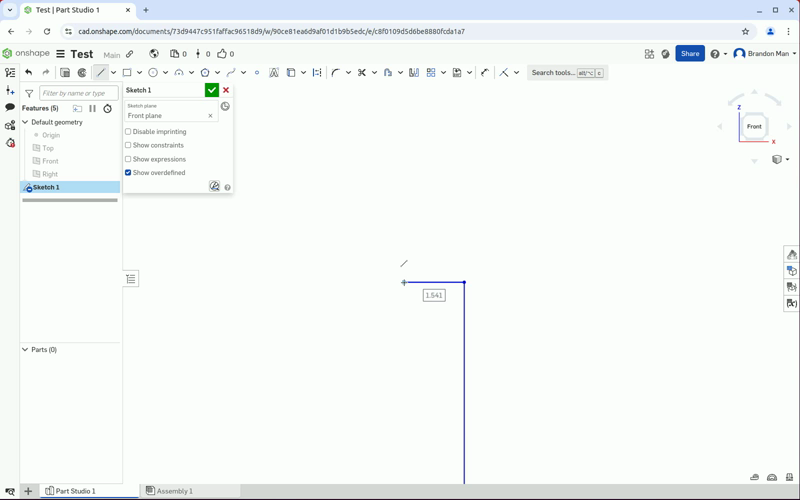
scroll(-6)
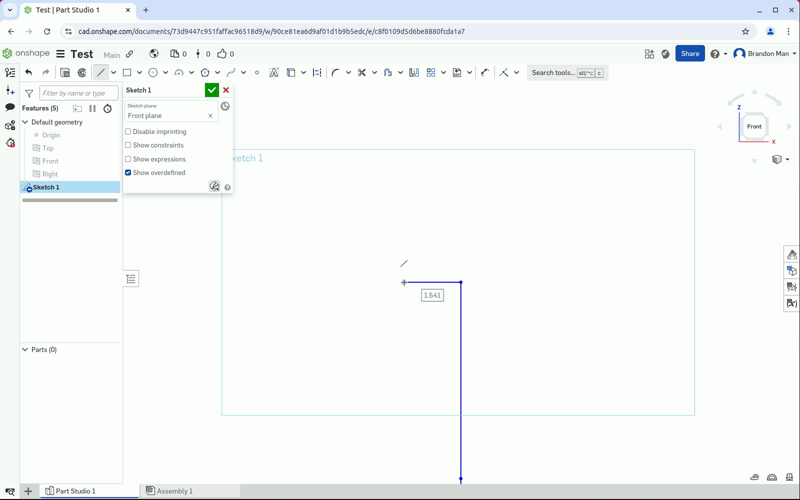
scroll(-6)
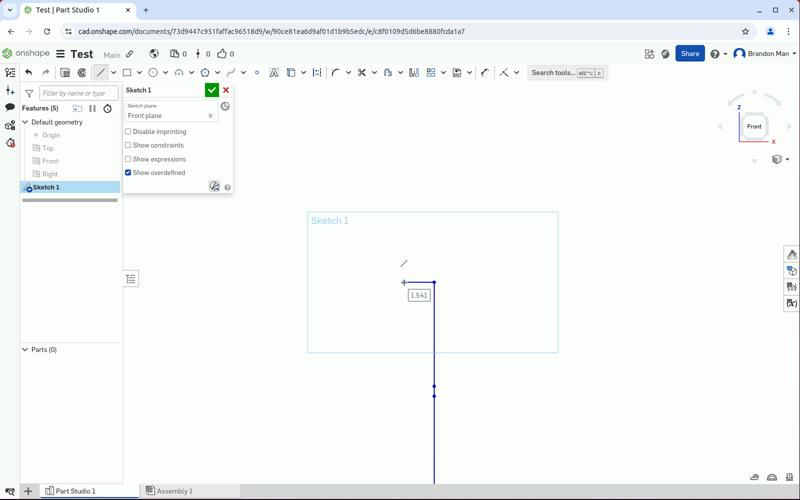
scroll(-6)
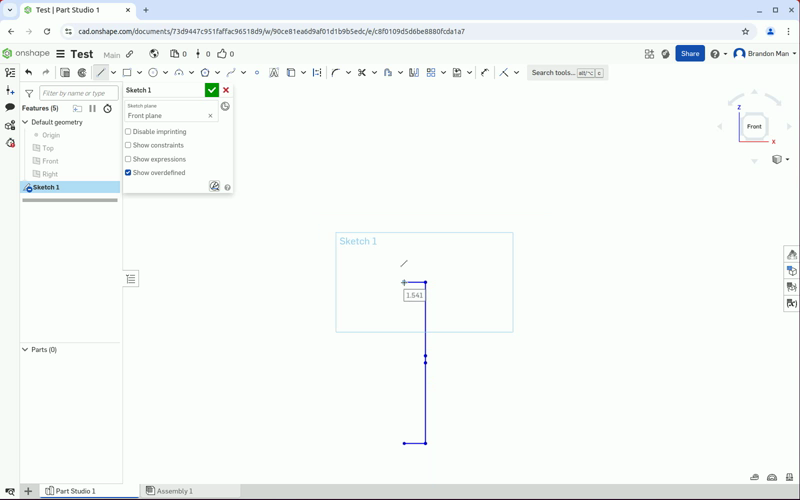
scroll(-6)
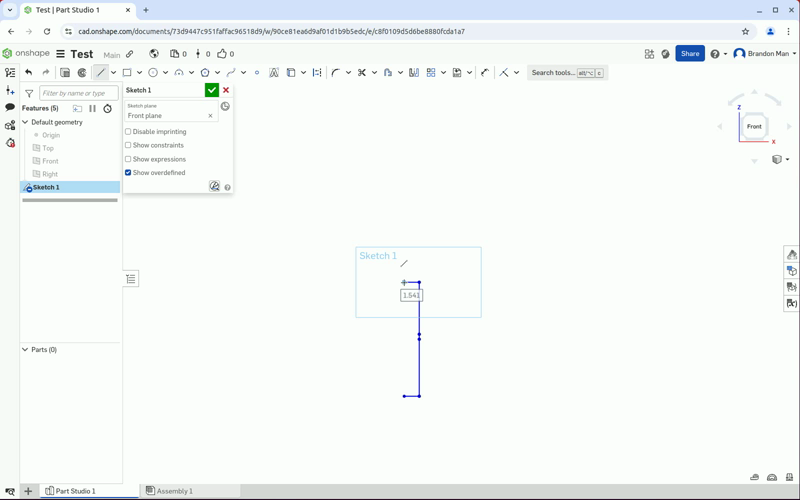
scroll(-6)
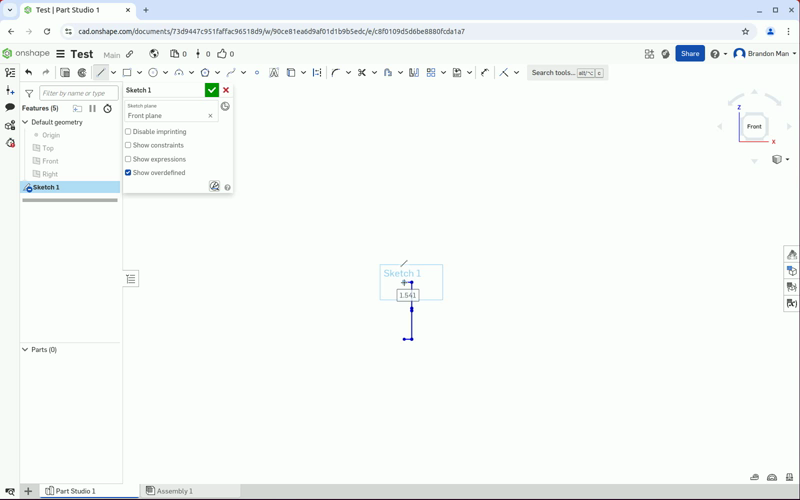
key_up(shift)
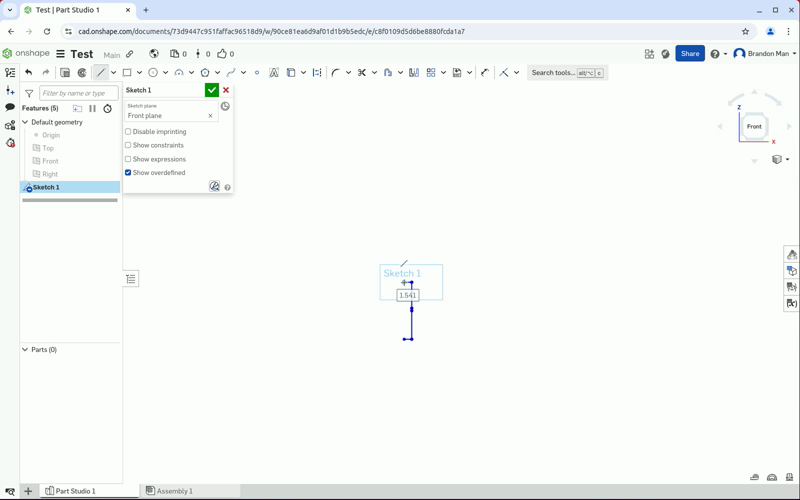
mouse_move(434, 282)
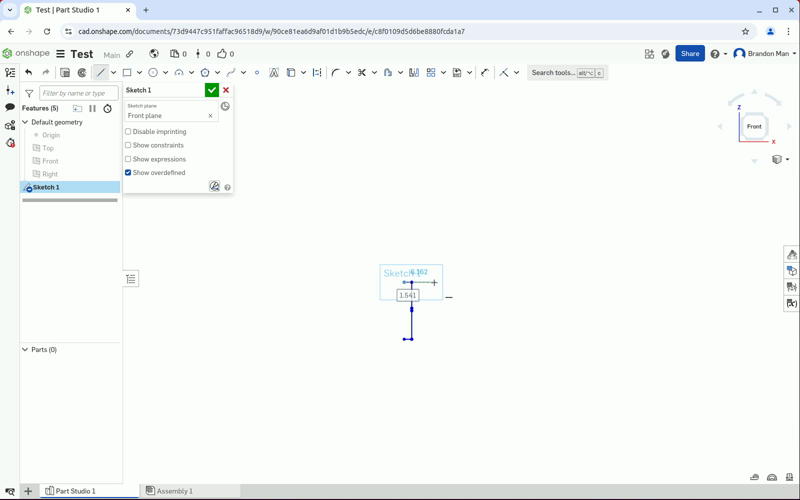
key_down(shift)
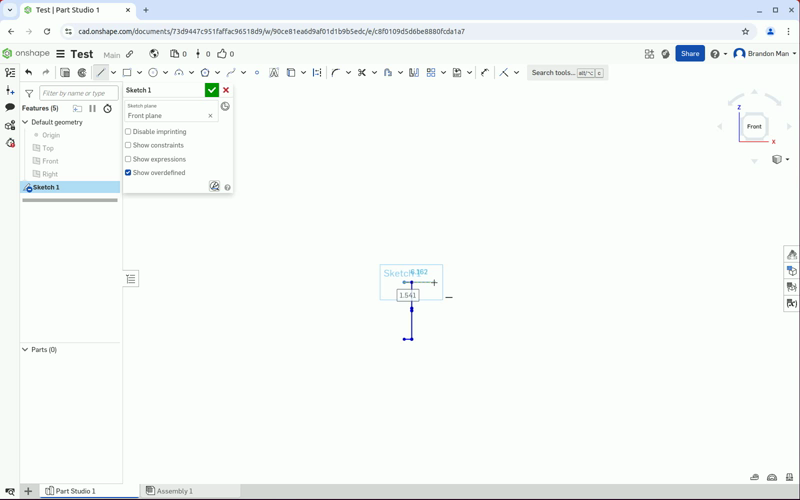
mouse_move(404, 339)
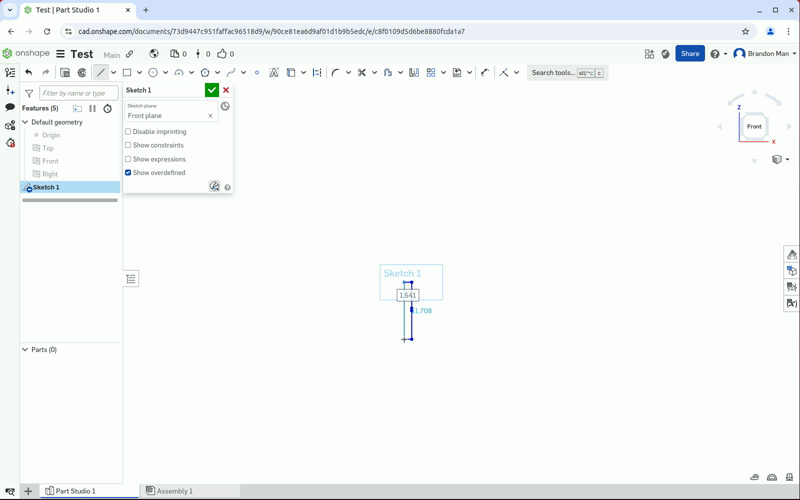
key_up(shift)
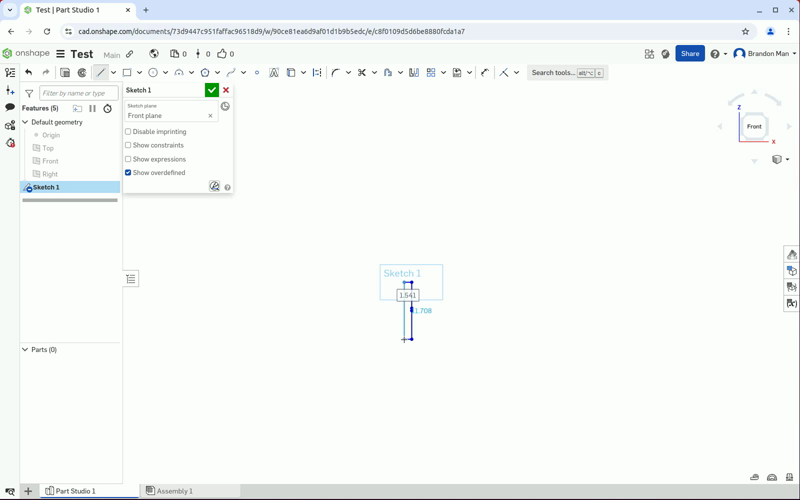
click(404, 339)
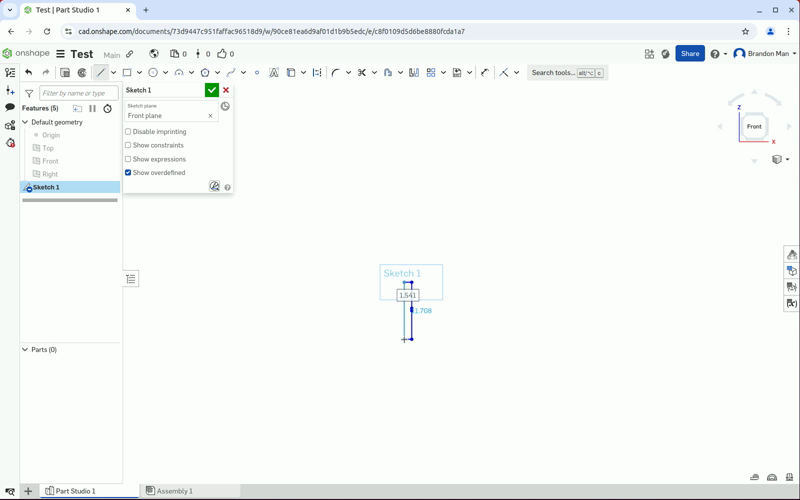
key(esc)
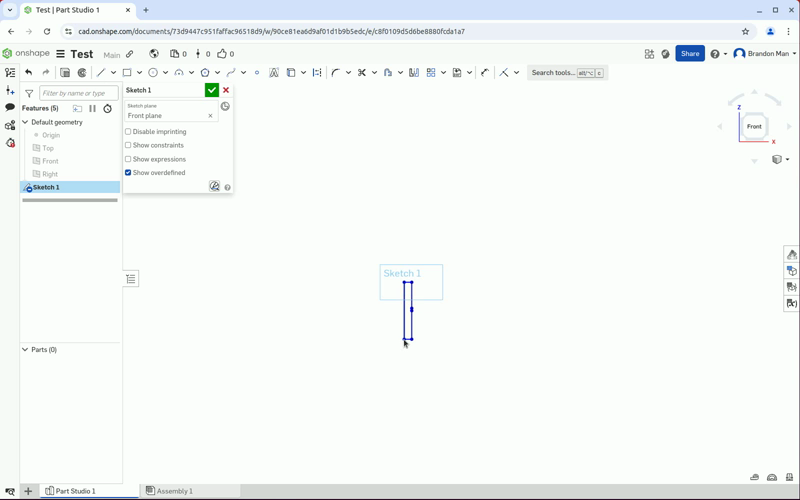
mouse_move(405, 305)
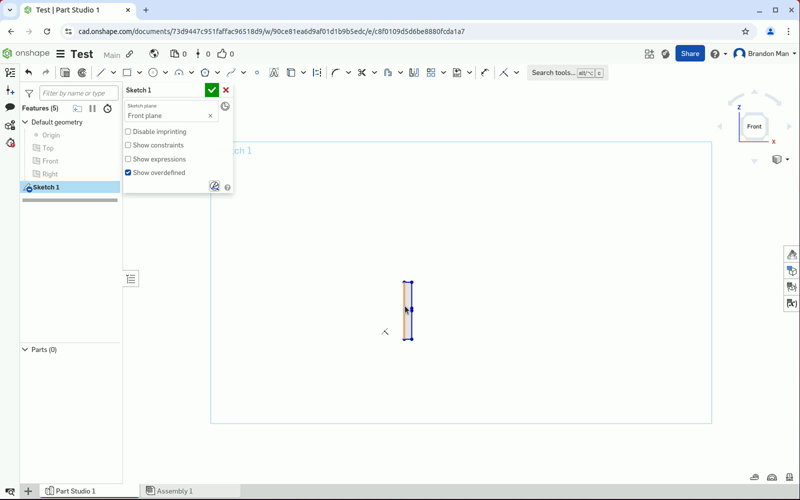
scroll(6)
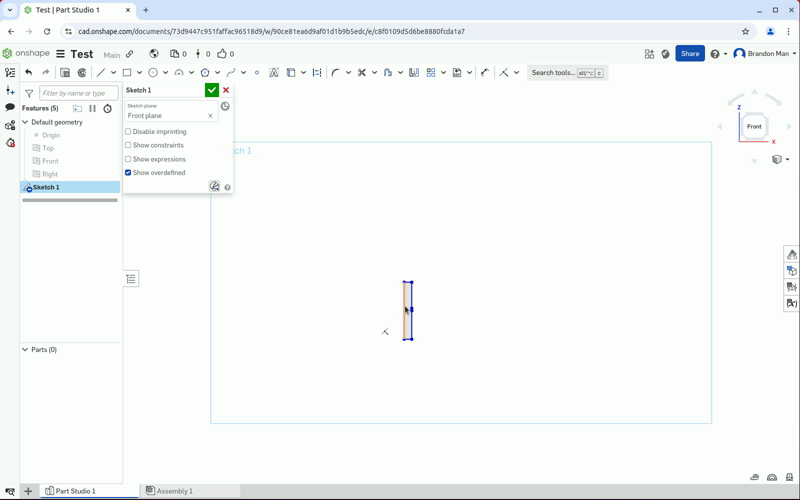
scroll(6)
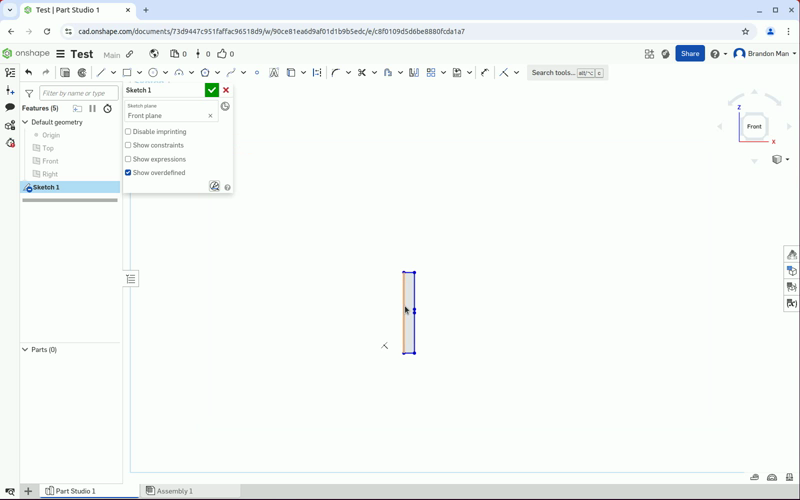
scroll(6)
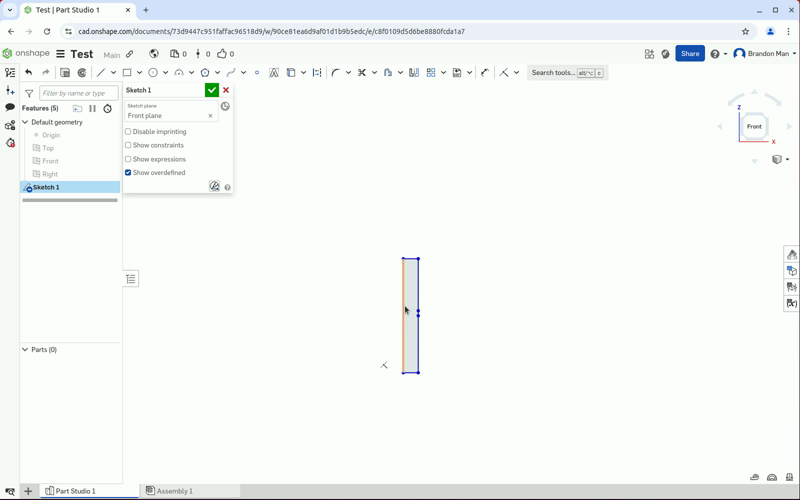
scroll(6)
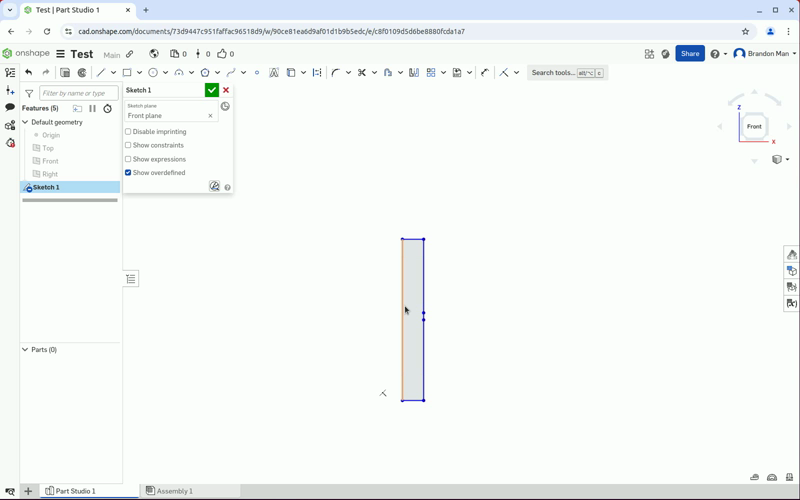
scroll(6)
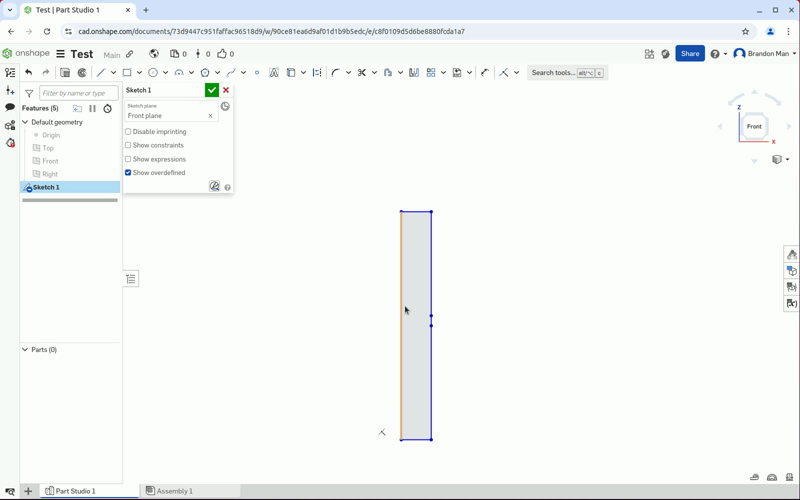
scroll(6)
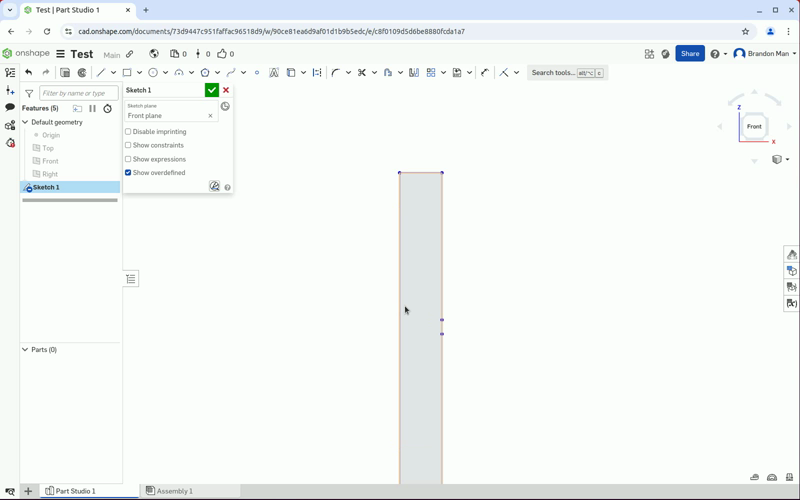
scroll(6)
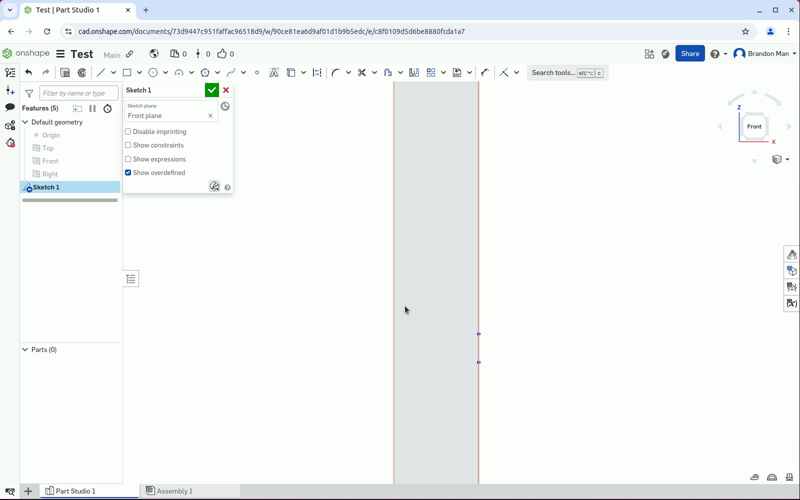
click(405, 305)
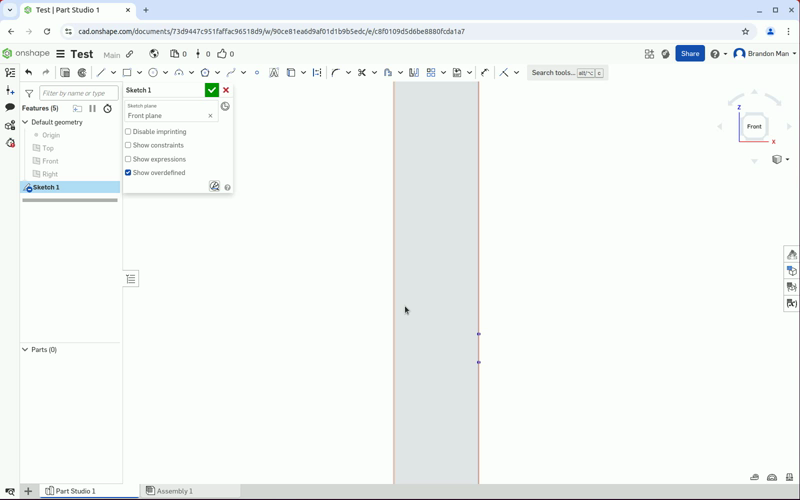
scroll(-6)
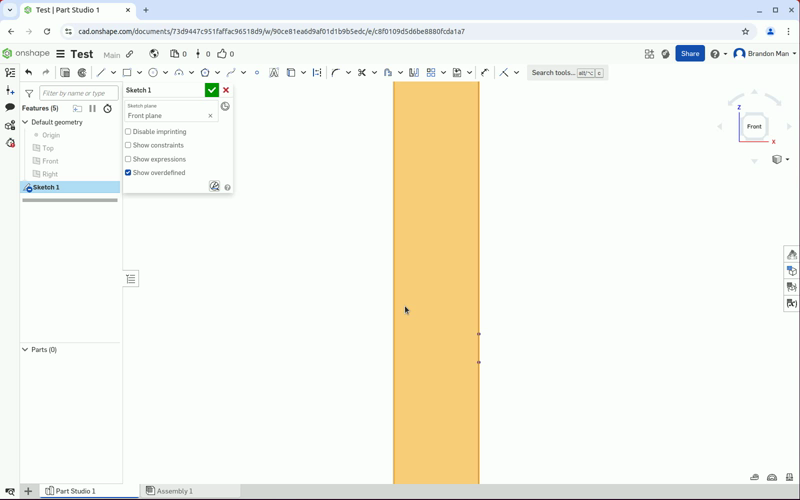
scroll(-6)
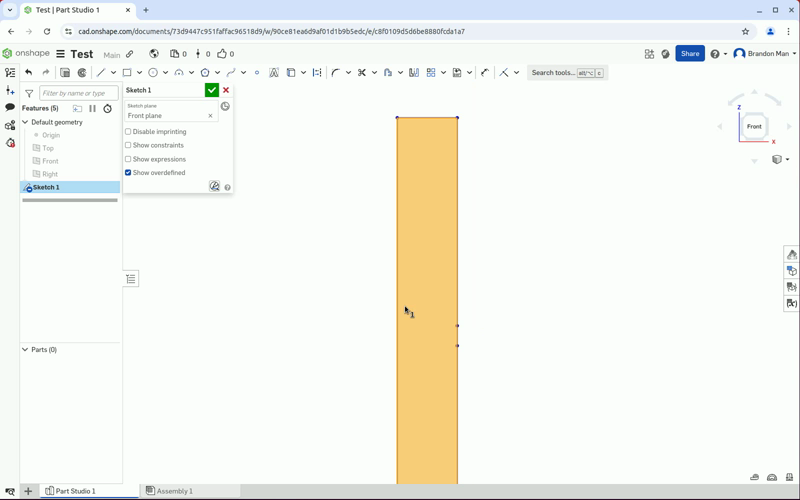
scroll(-6)
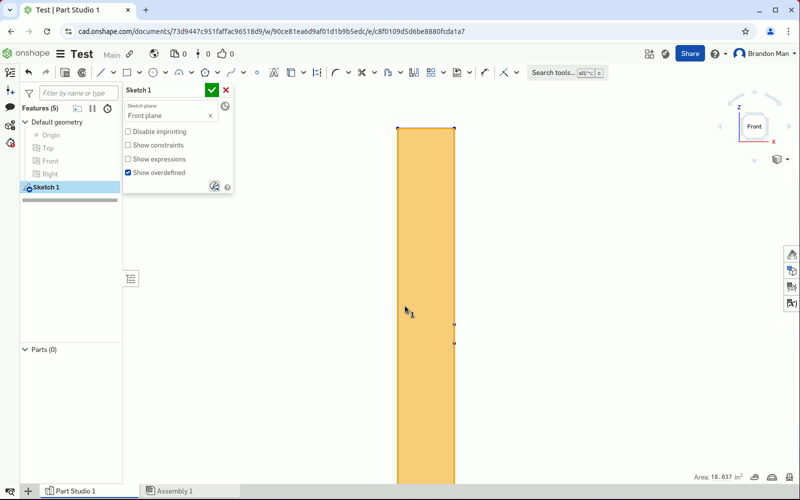
scroll(-6)
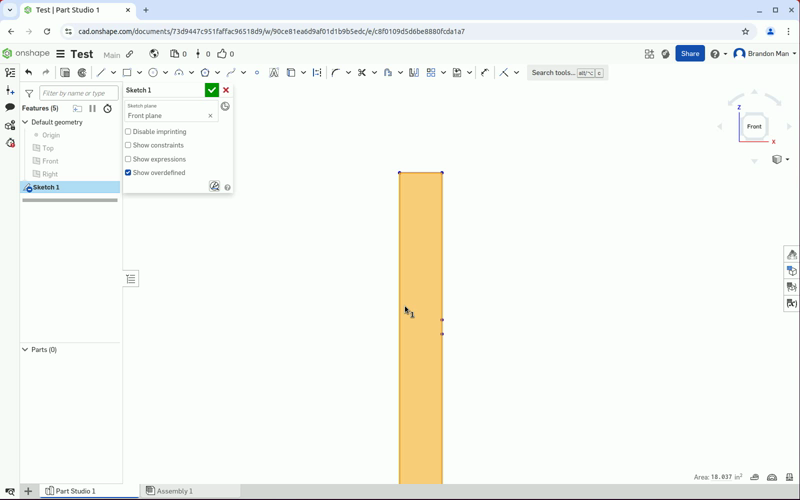
scroll(-6)
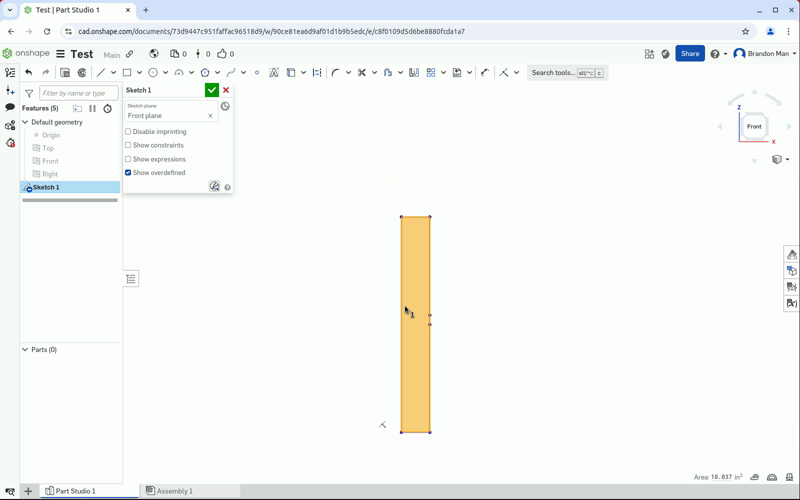
scroll(-6)
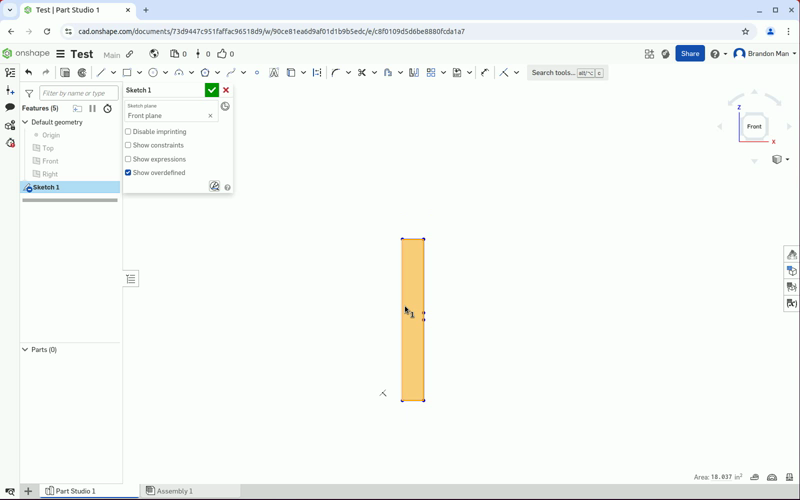
scroll(-6)
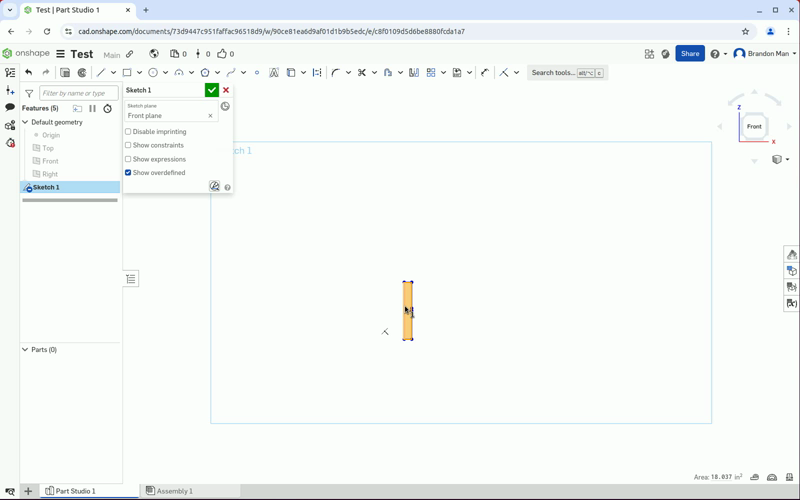
mouse_move(73, 352)
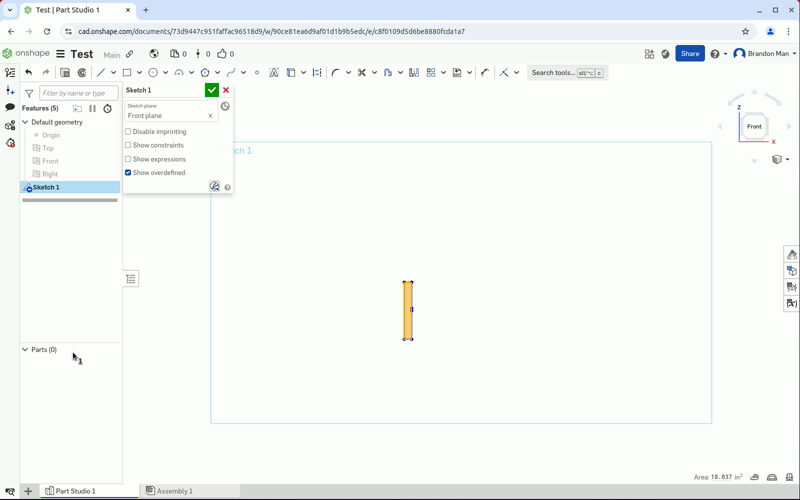
key(shift+y)
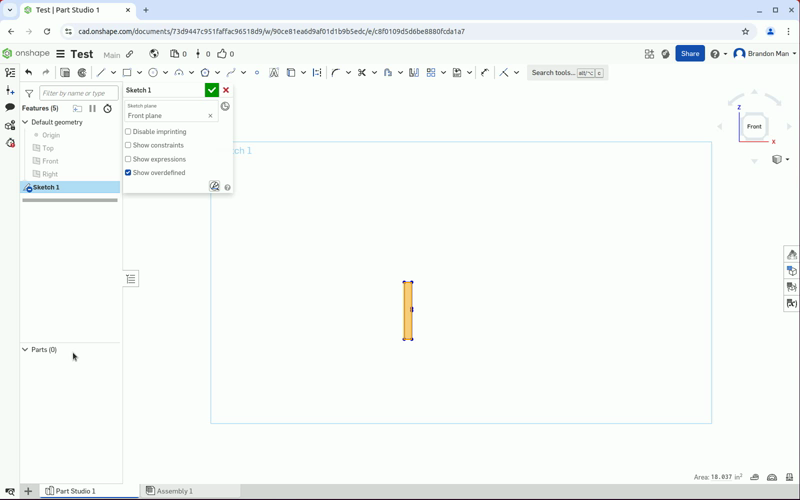
key(shift+e)
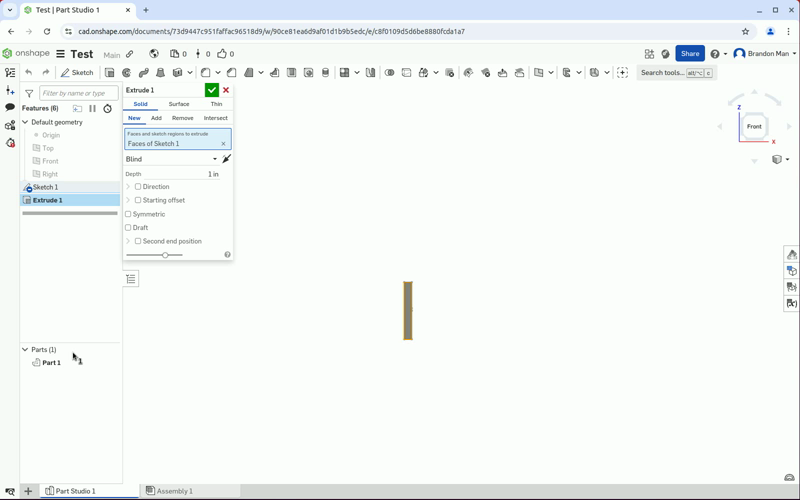
mouse_move(143, 106)
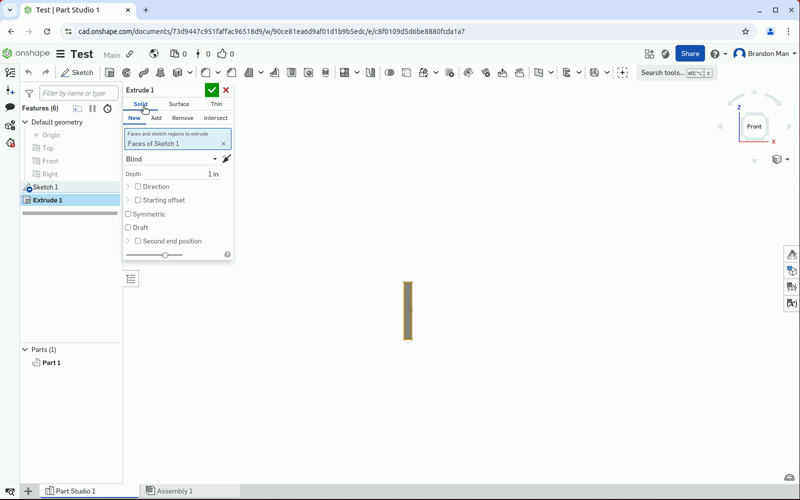
click(143, 106)
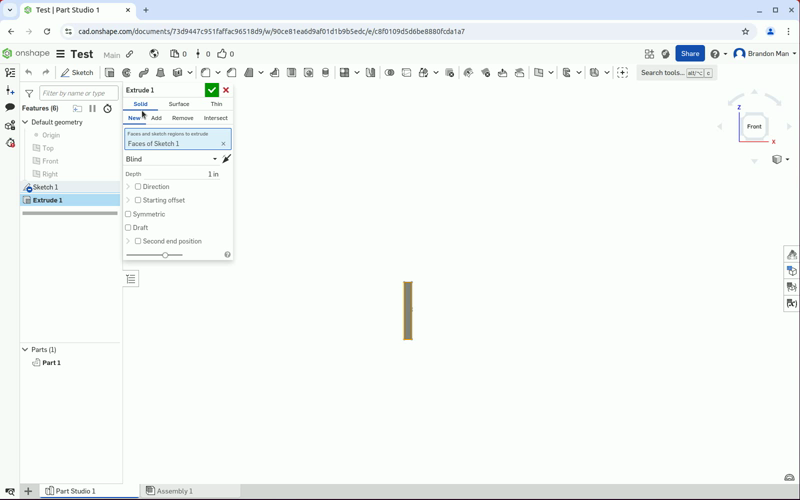
mouse_move(137, 120)
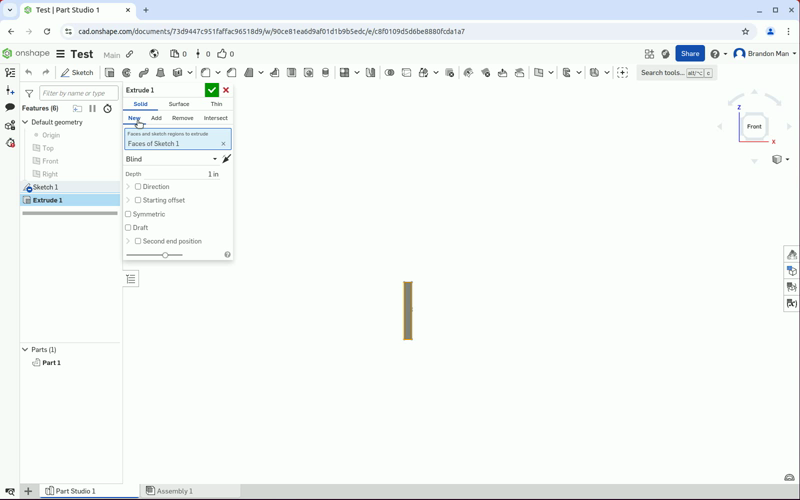
click(137, 120)
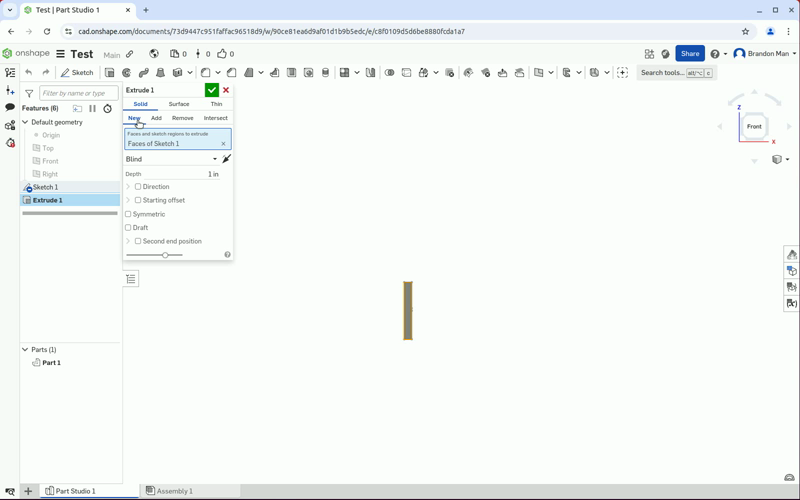
key(tab, 4)
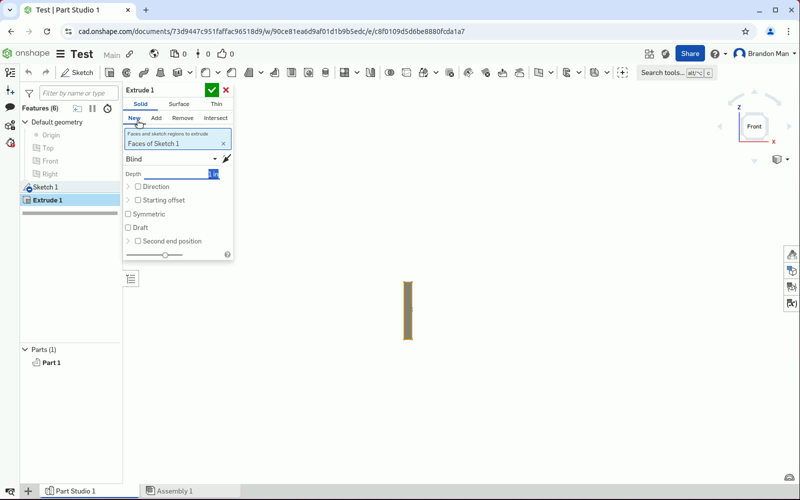
text(11.554)
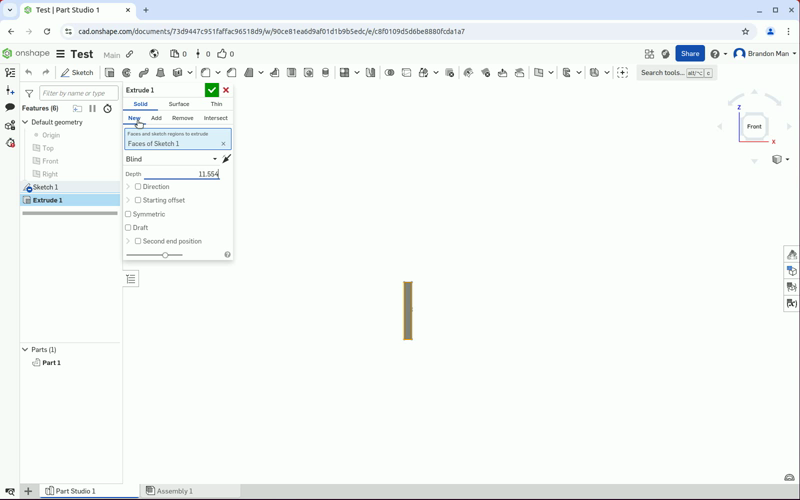
key(enter)
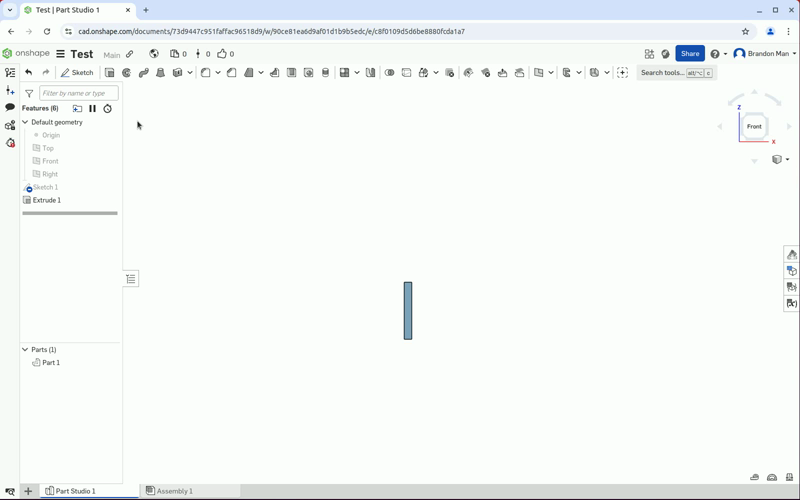
key(shift+h)
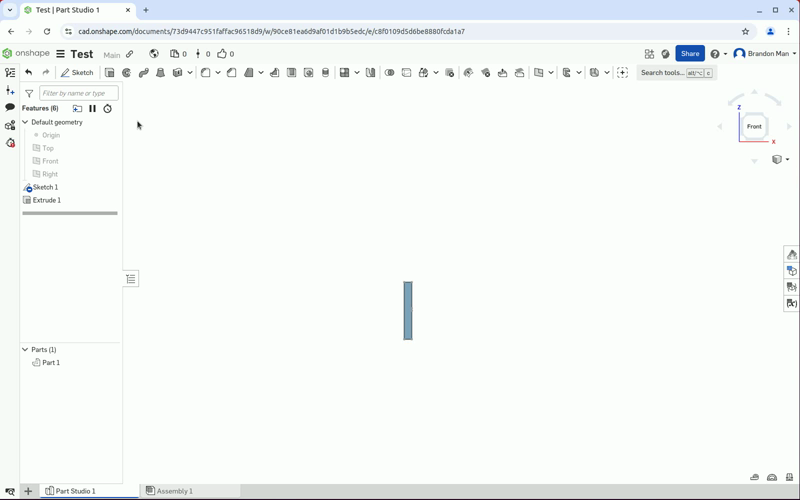
key(shift+h)
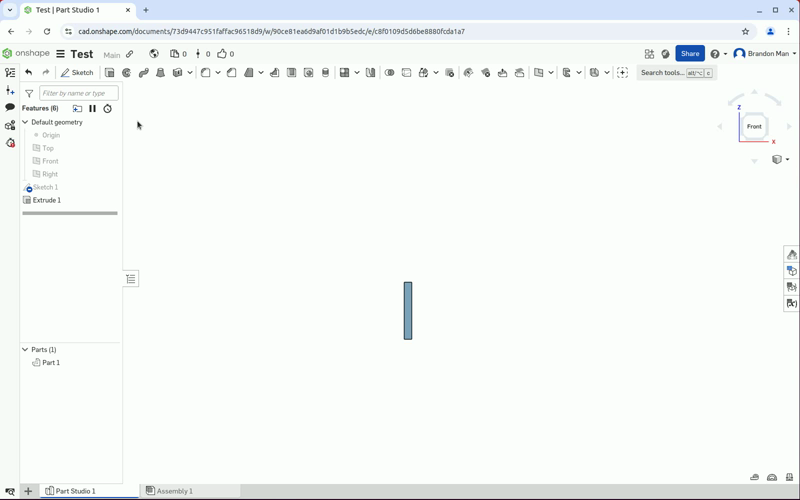
mouse_move(73, 189)
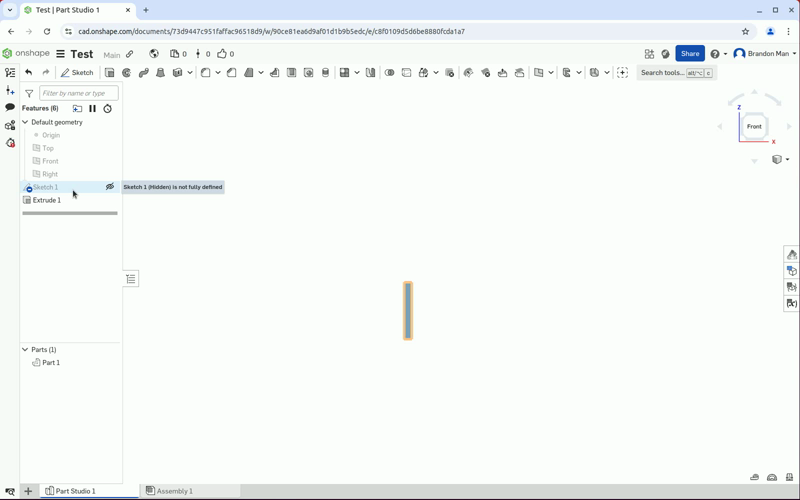
click(73, 189)
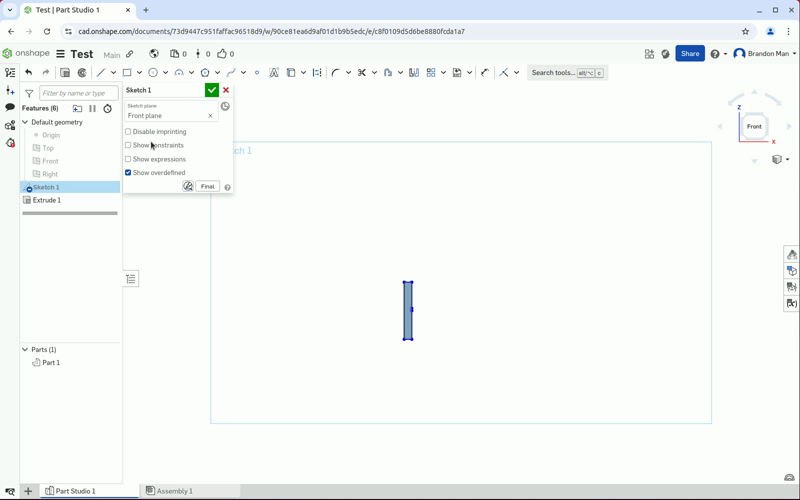
mouse_move(229, 92)
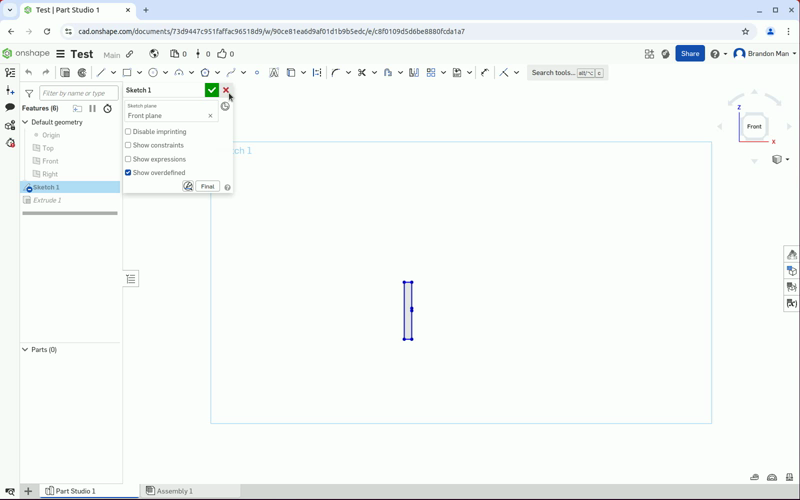
click(229, 92)
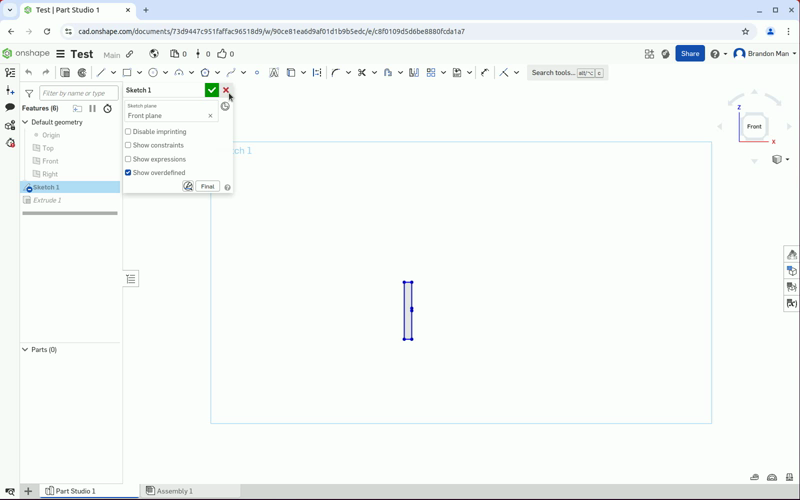
key(shift+s)
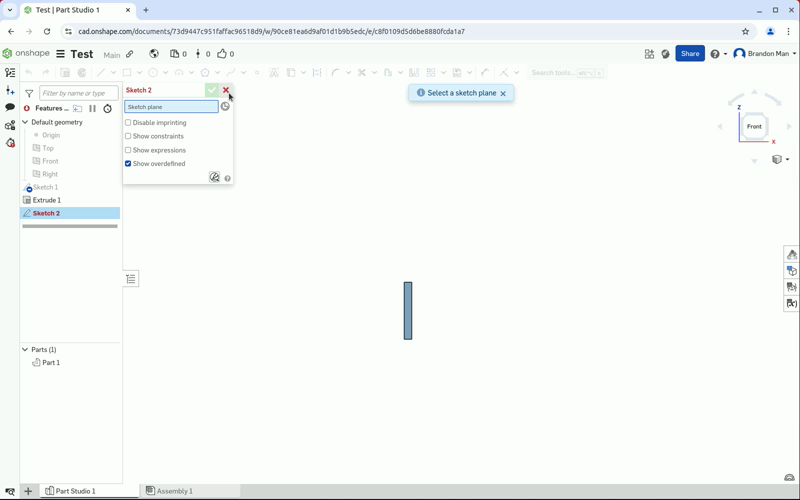
mouse_move(73, 163)
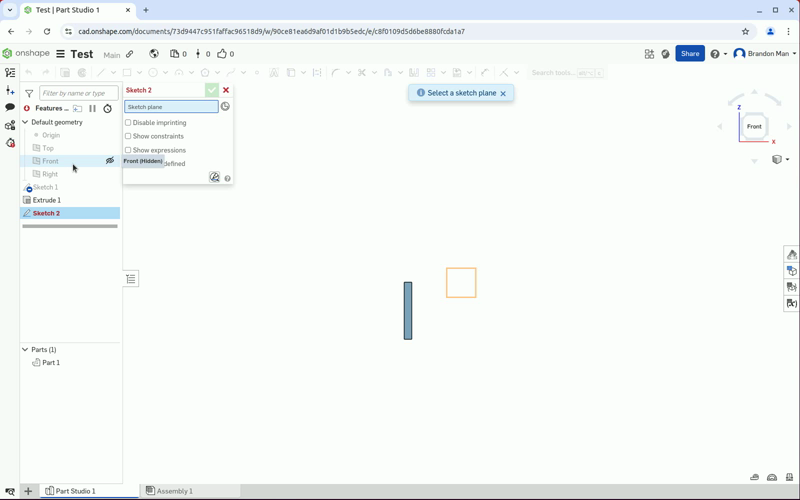
click(73, 163)
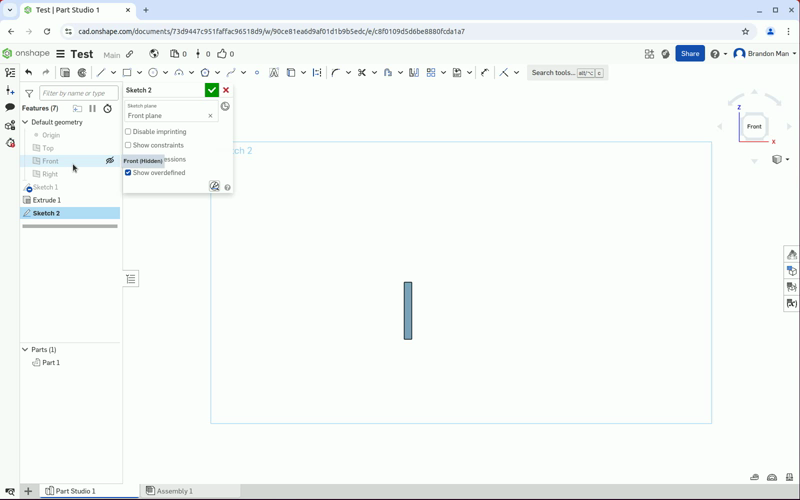
mouse_move(73, 352)
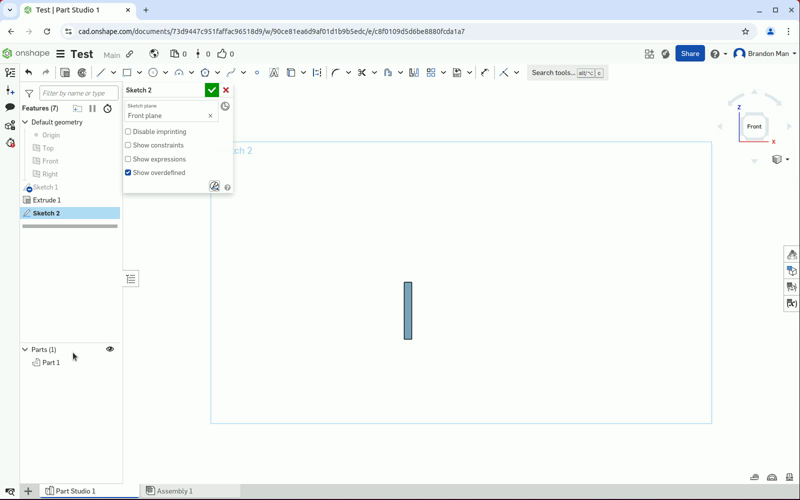
key(y)
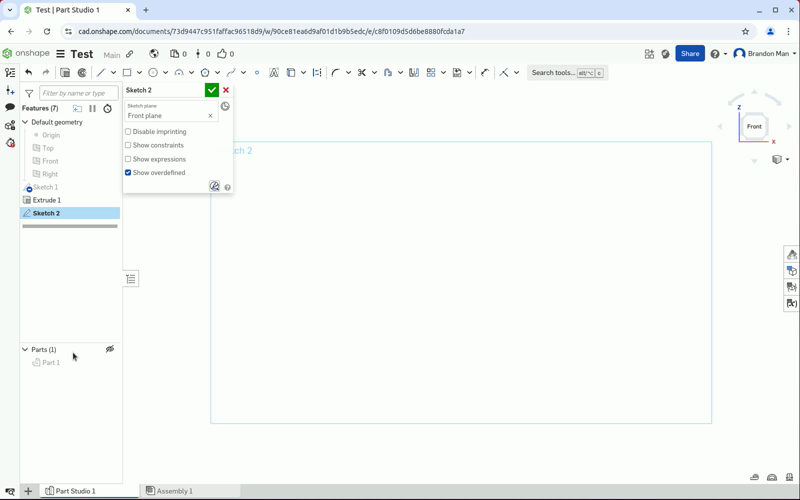
key(l)
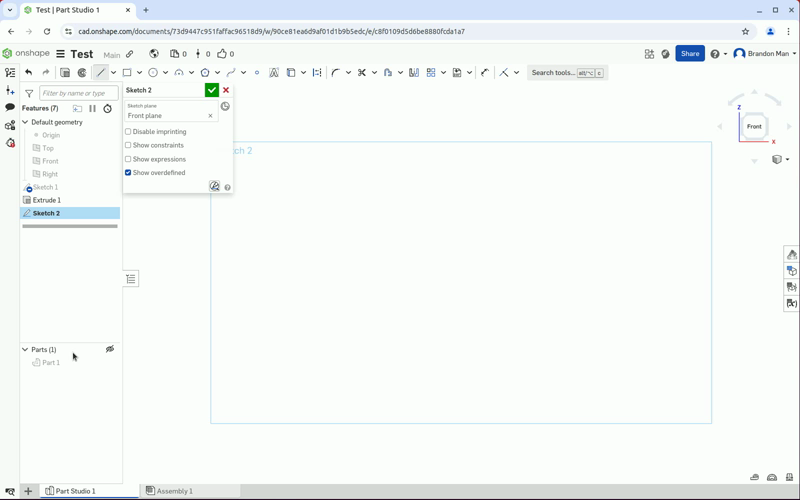
key_down(shift)
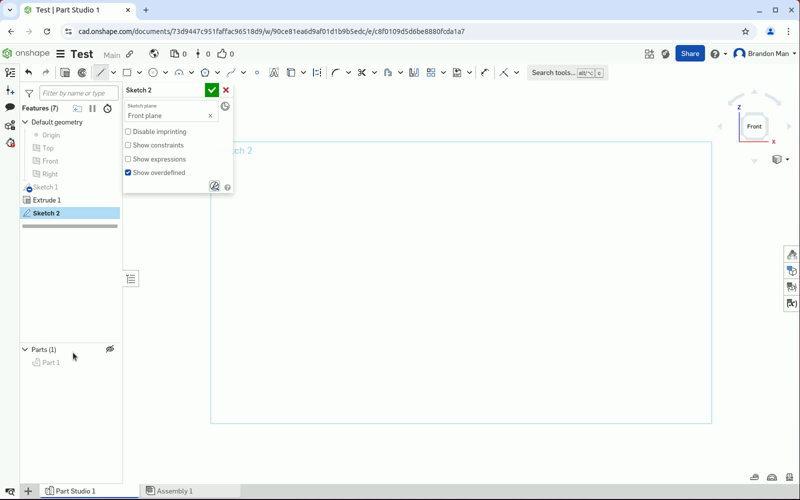
mouse_move(510, 339)
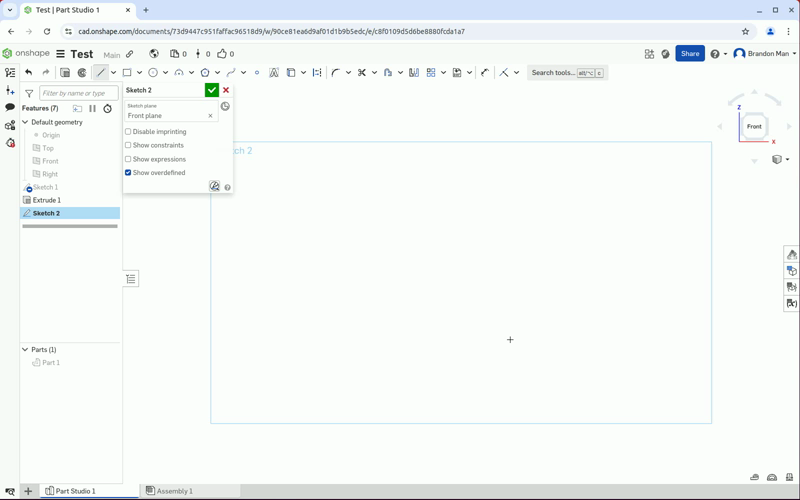
click(510, 339)
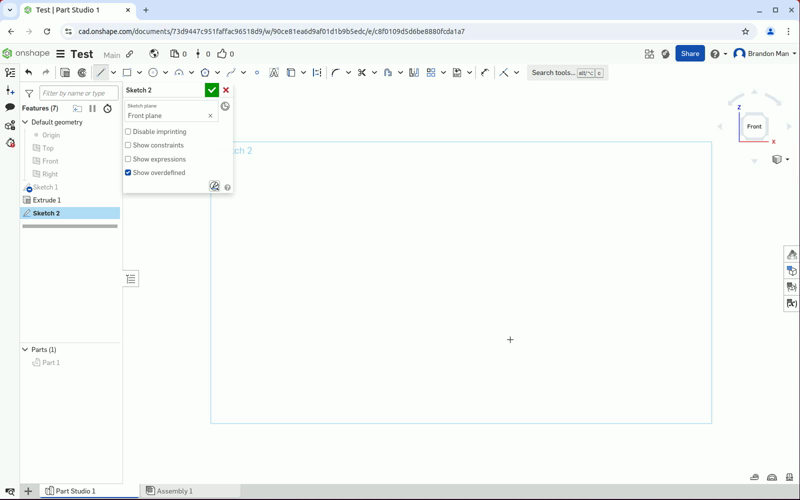
key_up(shift)
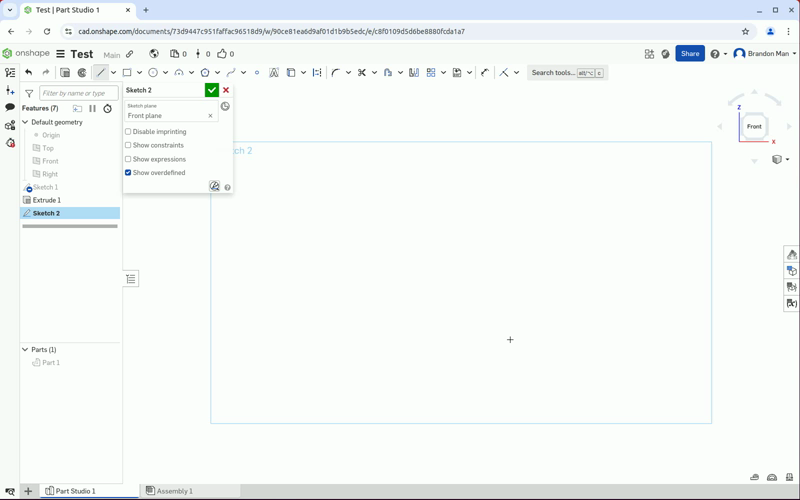
key_down(shift)
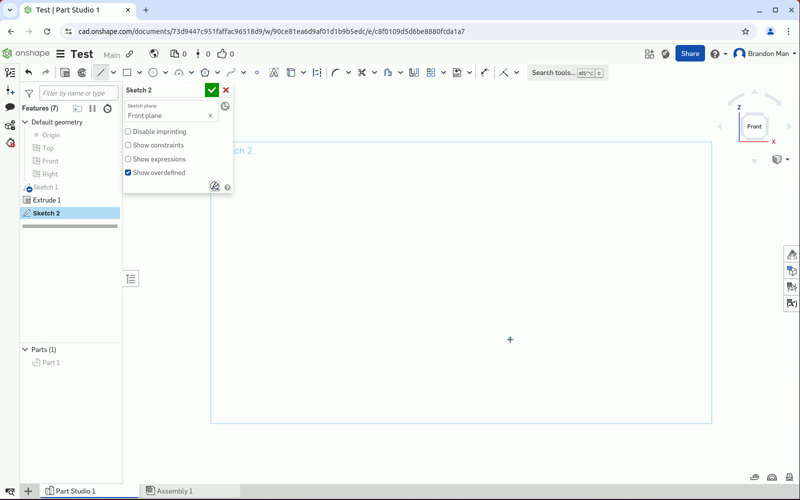
mouse_move(540, 339)
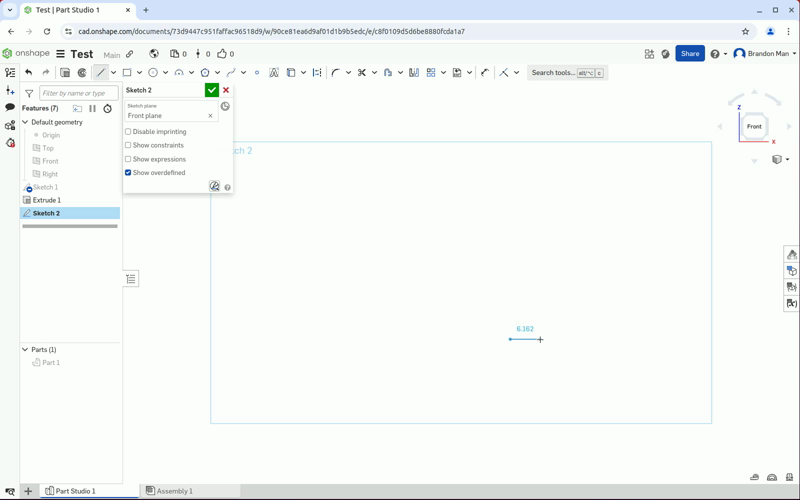
mouse_move(517, 339)
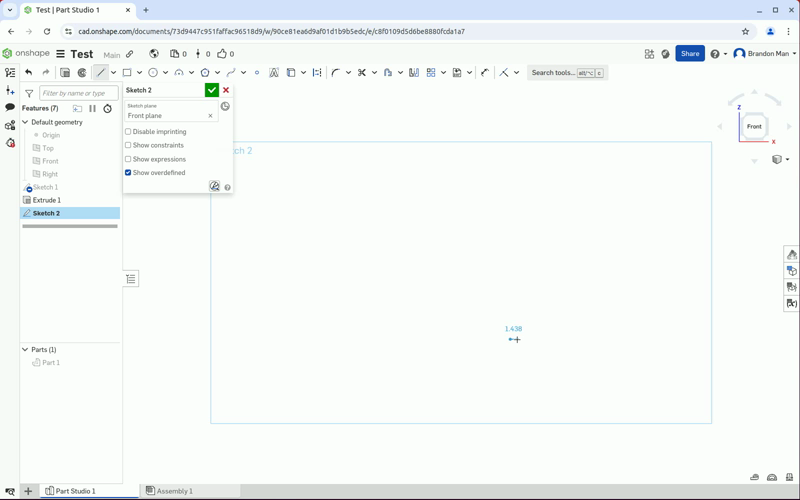
scroll(6)
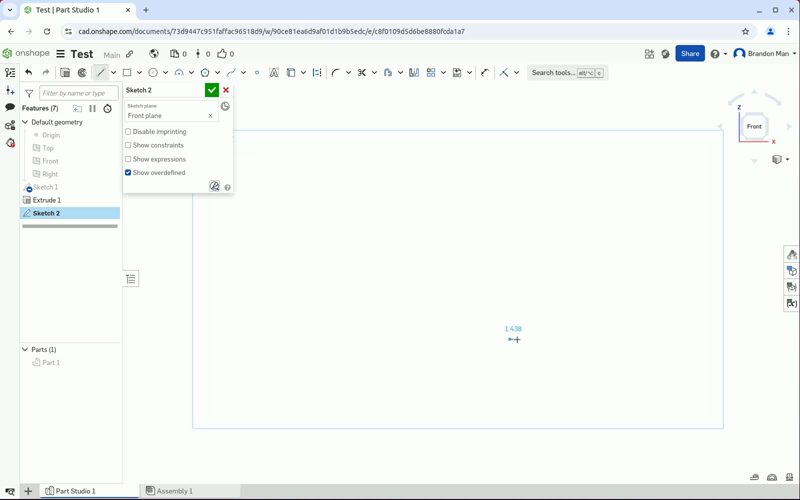
scroll(6)
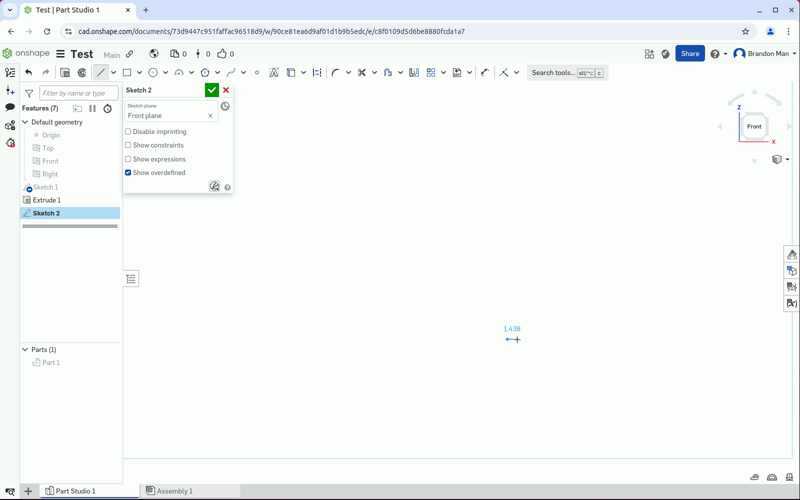
scroll(6)
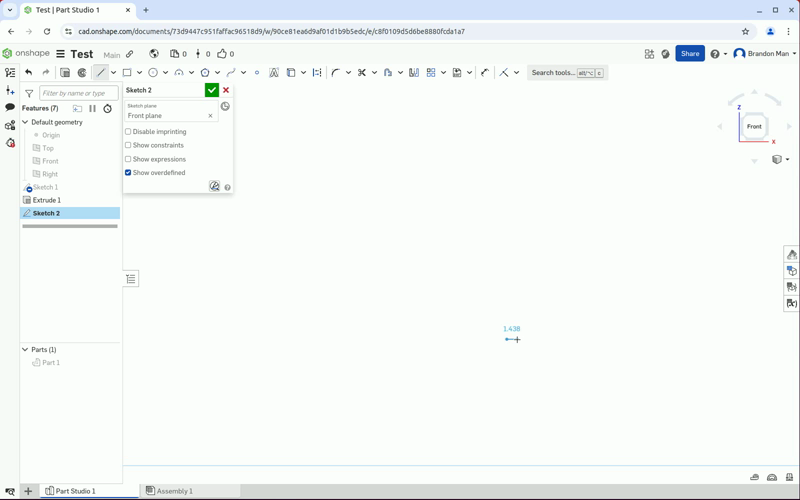
scroll(6)
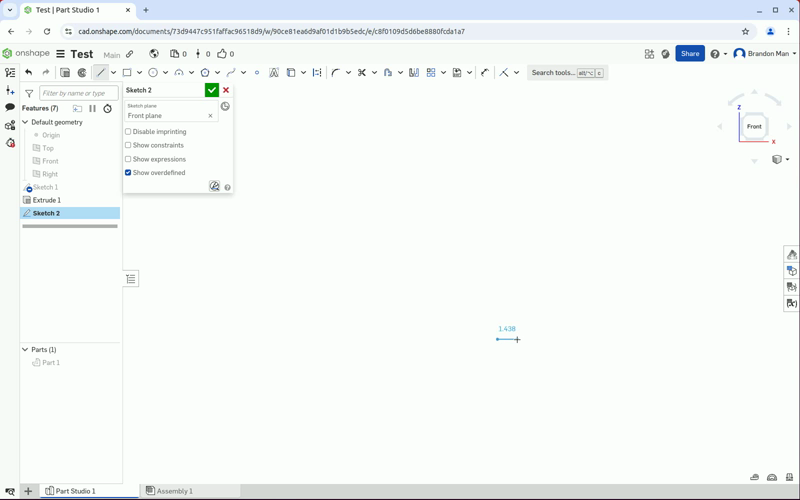
scroll(6)
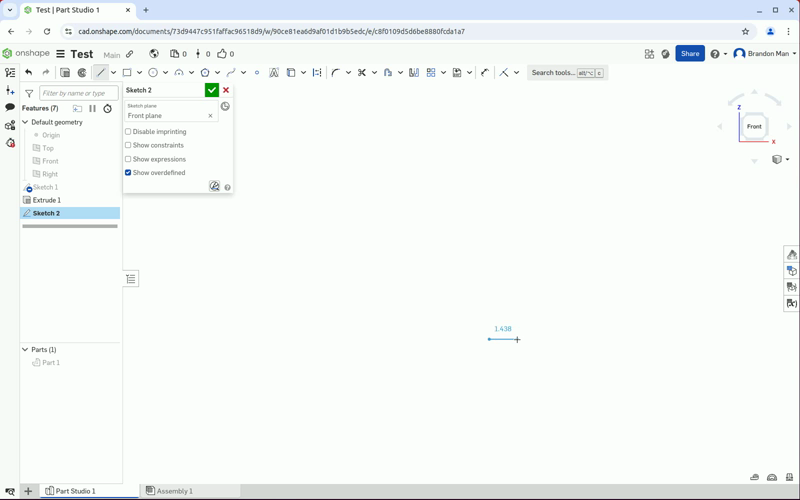
scroll(6)
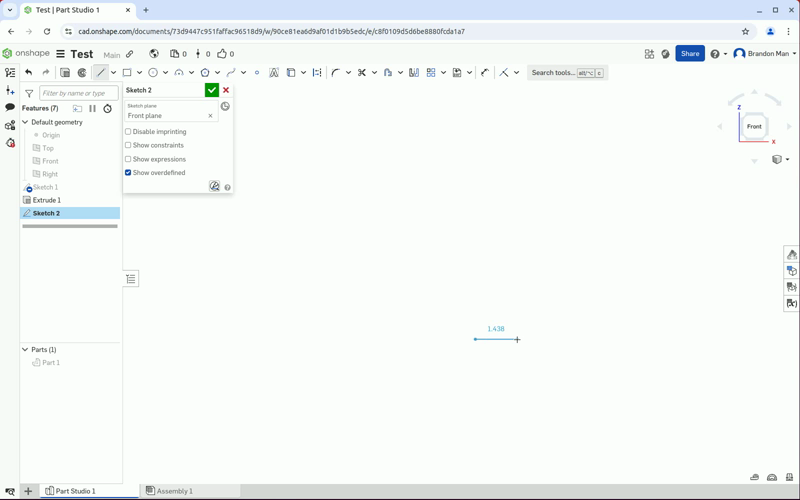
scroll(6)
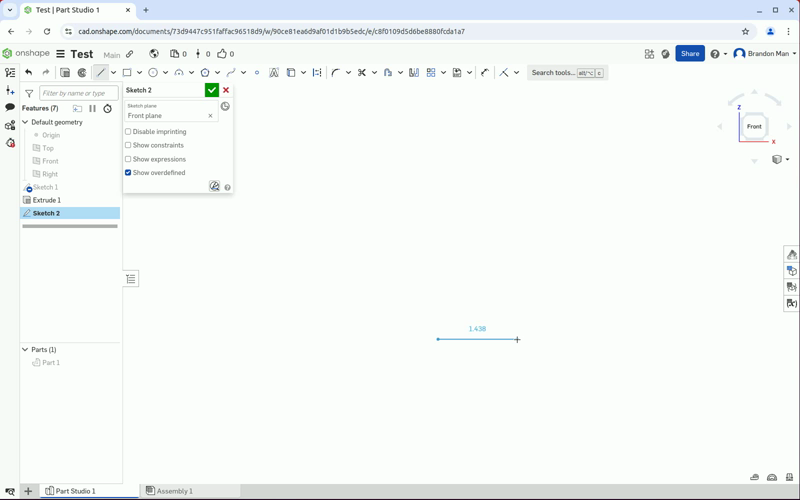
click(517, 339)
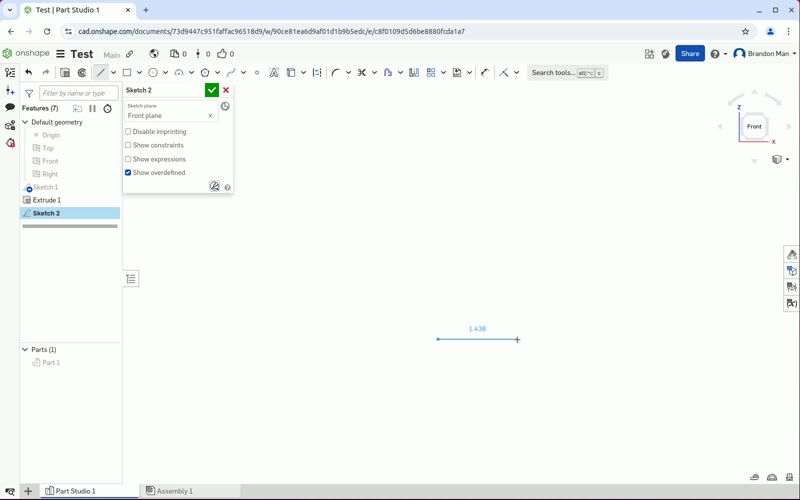
scroll(-6)
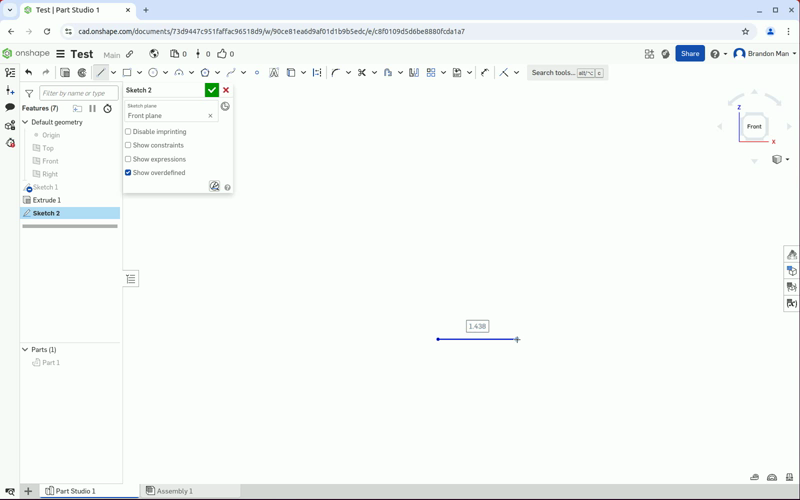
scroll(-6)
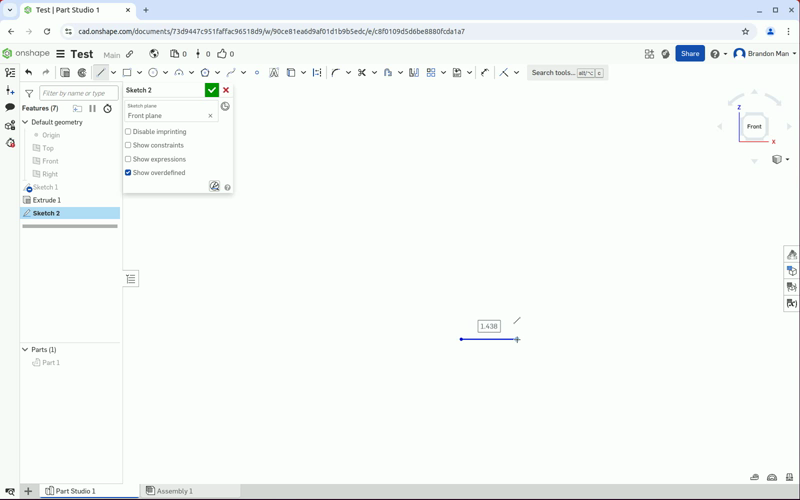
scroll(-6)
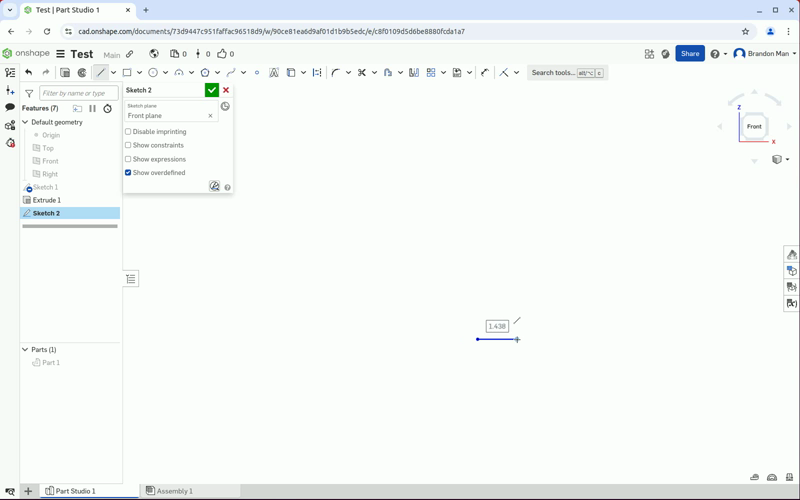
scroll(-6)
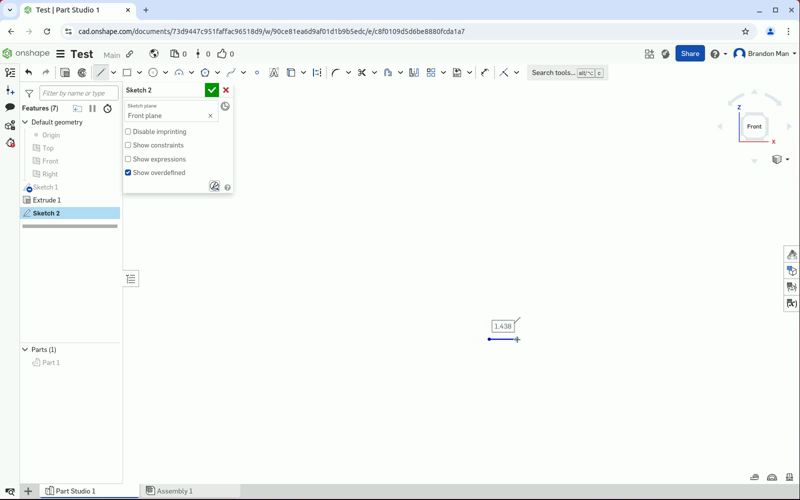
scroll(-6)
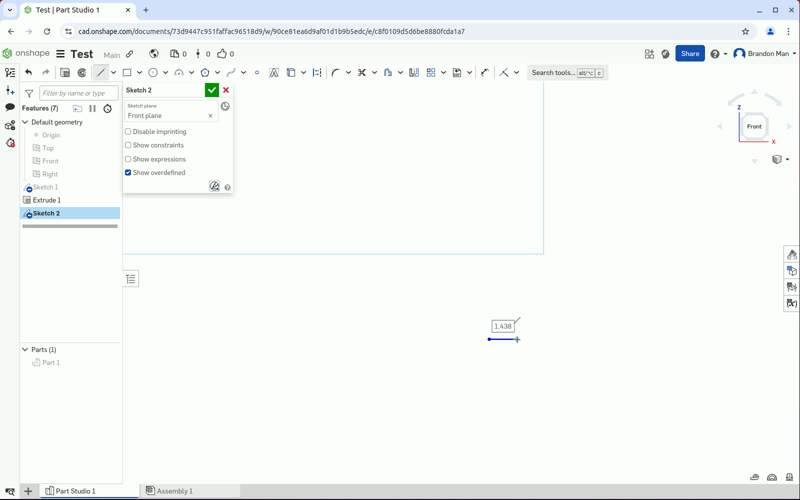
scroll(-6)
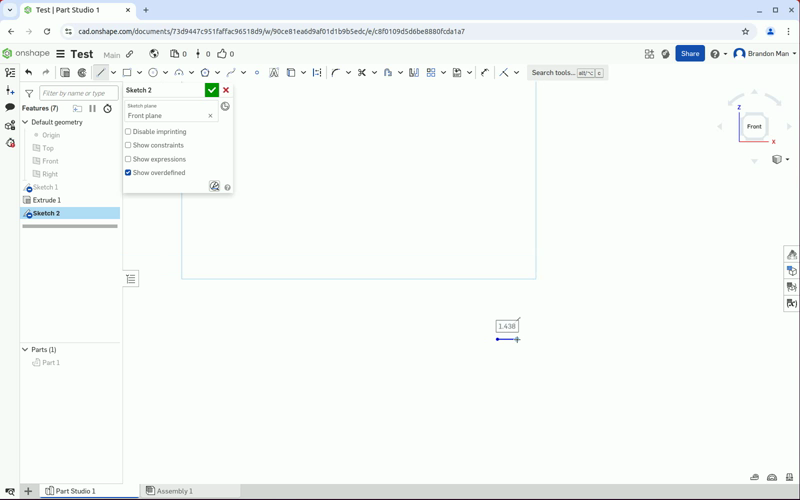
scroll(-6)
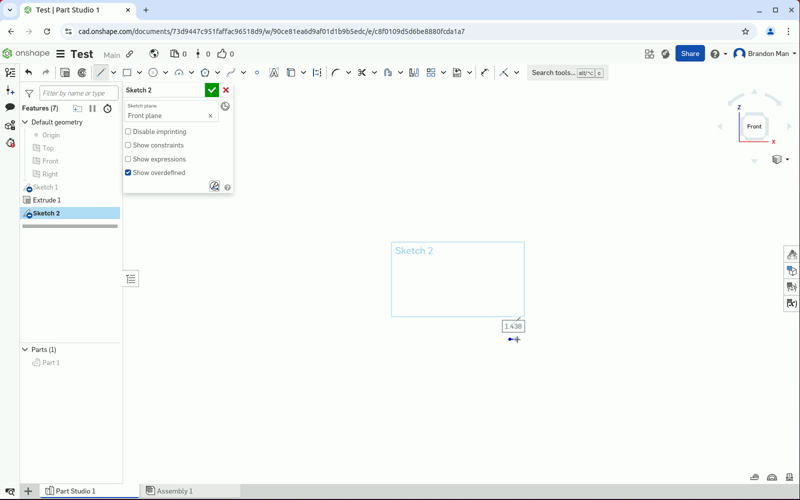
key_up(shift)
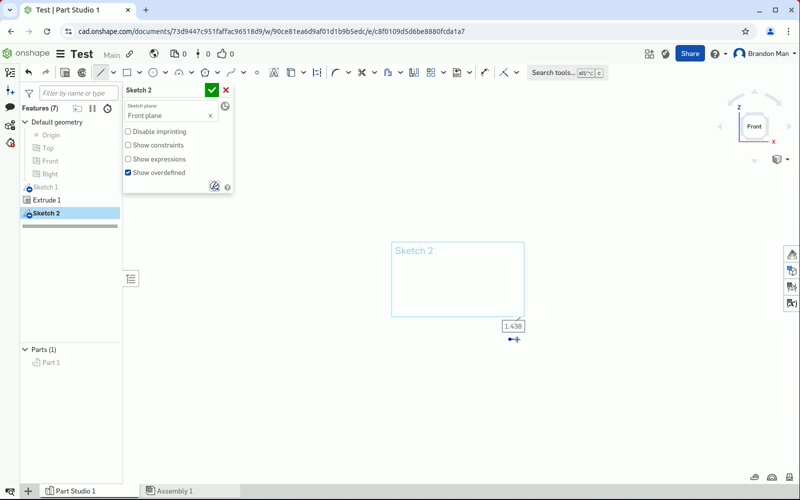
key_down(shift)
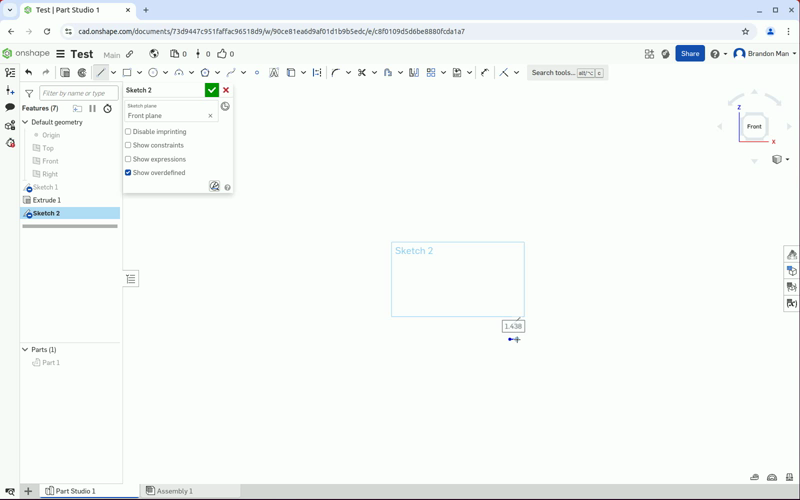
mouse_move(547, 339)
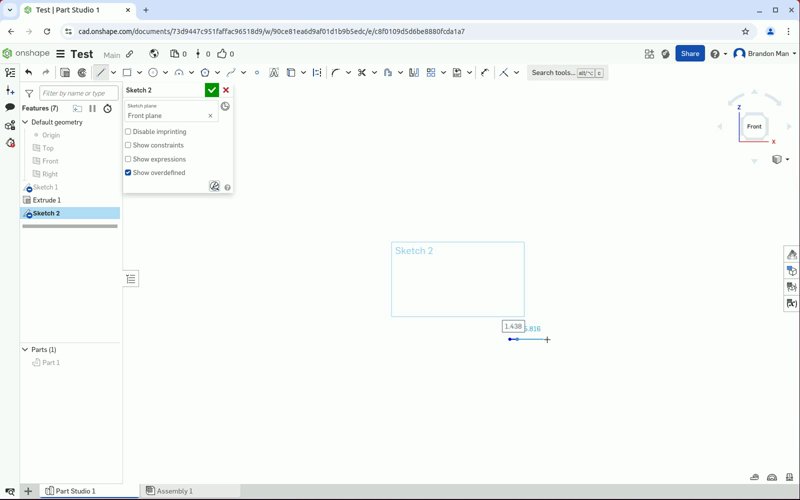
mouse_move(517, 282)
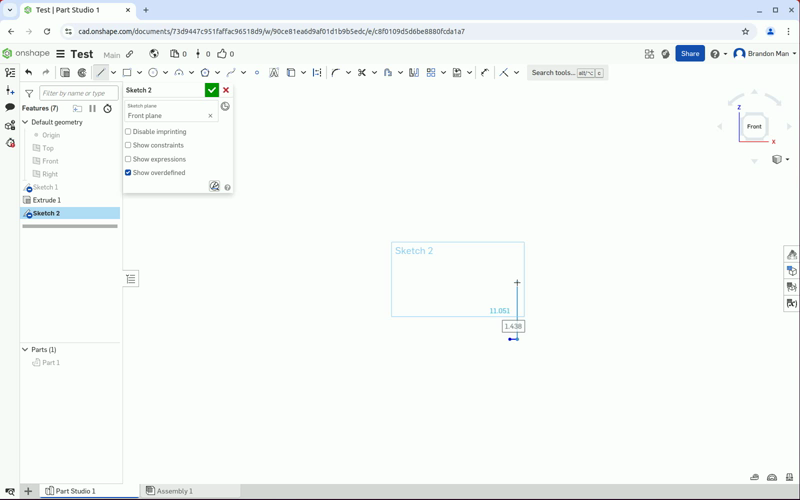
click(517, 282)
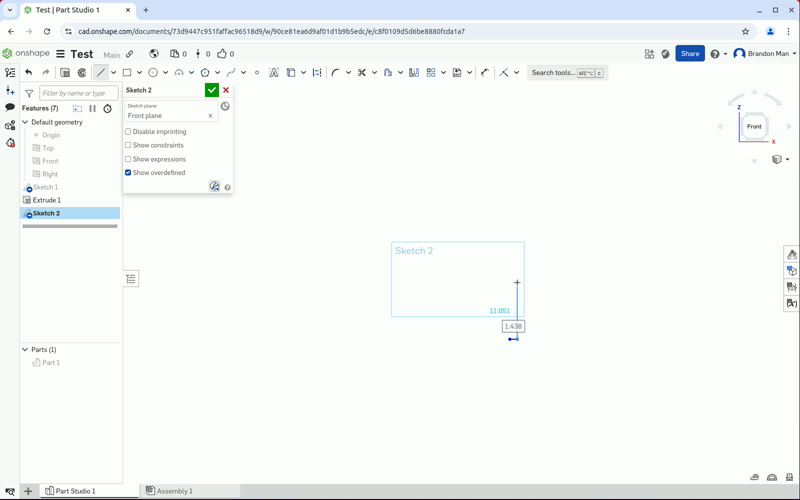
key_up(shift)
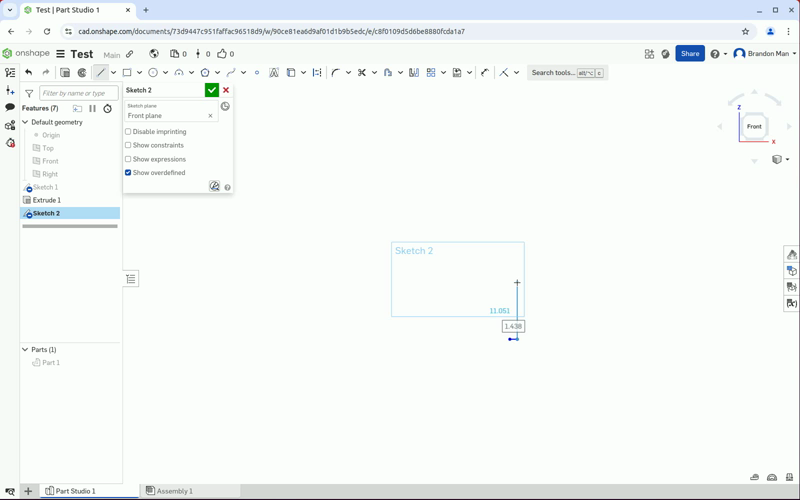
key_down(shift)
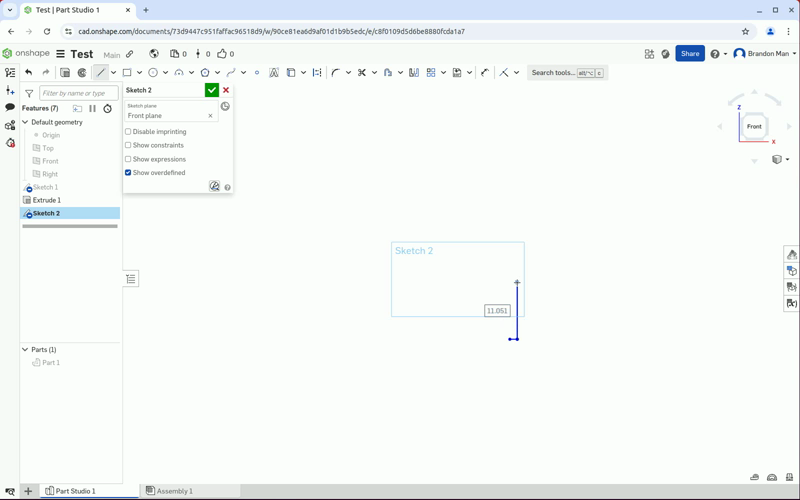
mouse_move(547, 282)
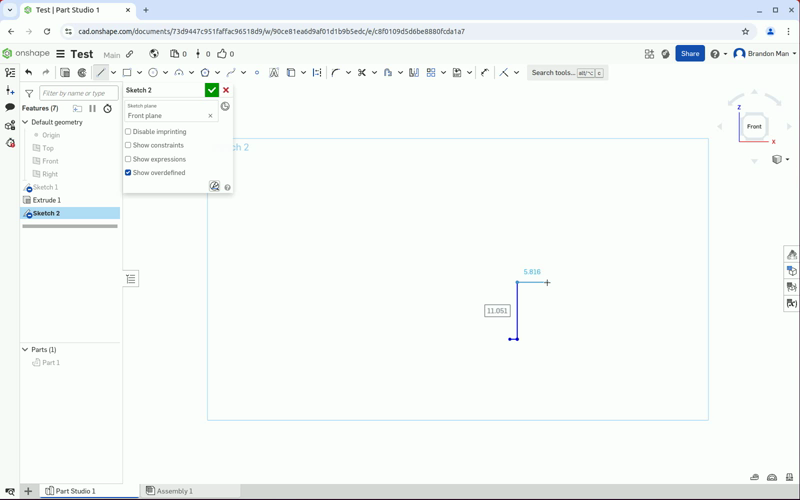
mouse_move(510, 282)
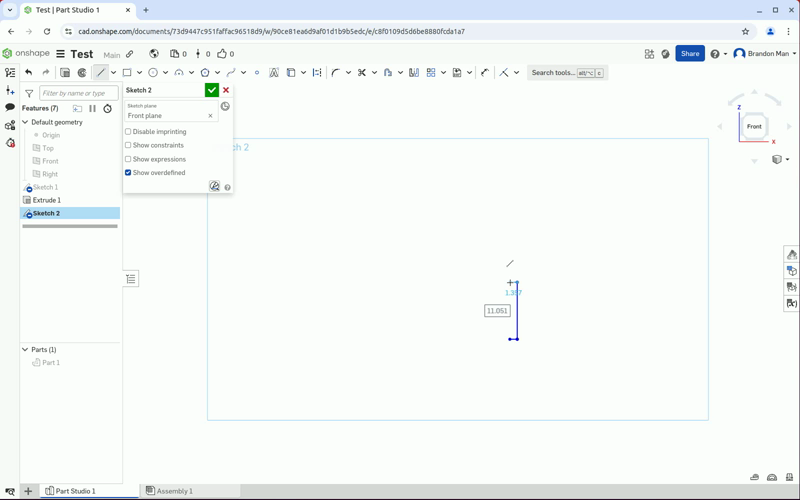
scroll(6)
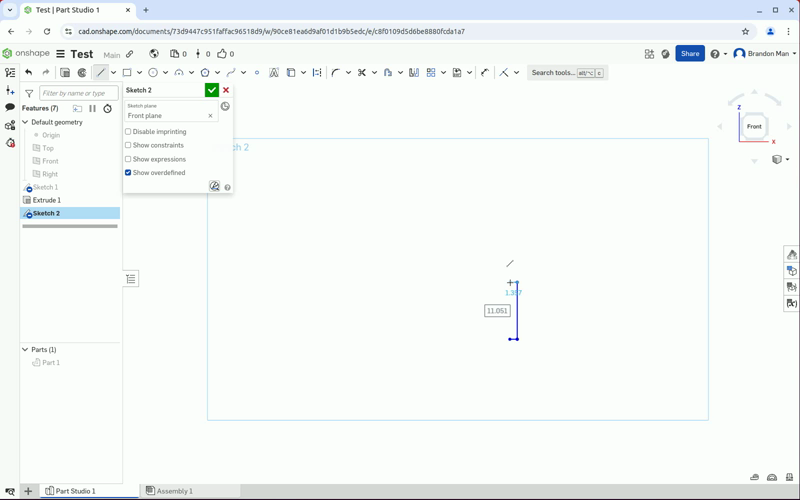
scroll(6)
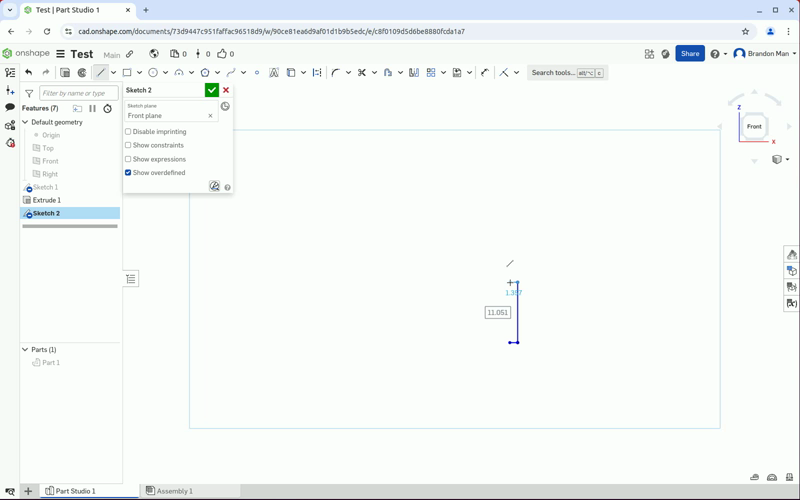
scroll(6)
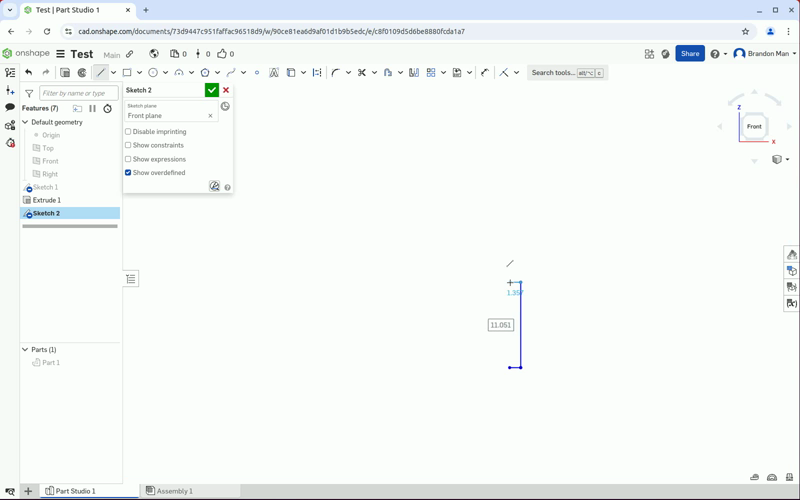
scroll(6)
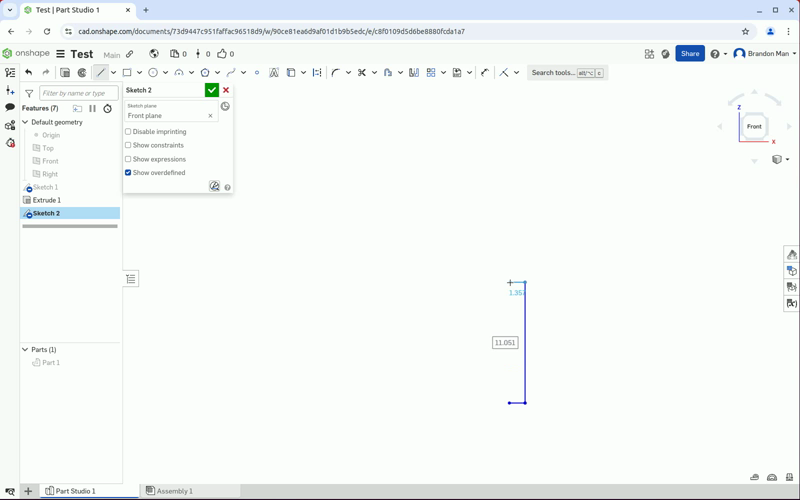
scroll(6)
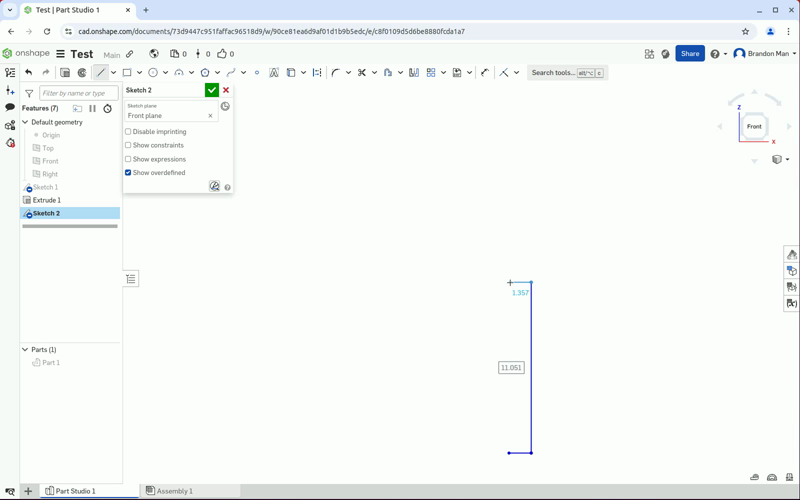
scroll(6)
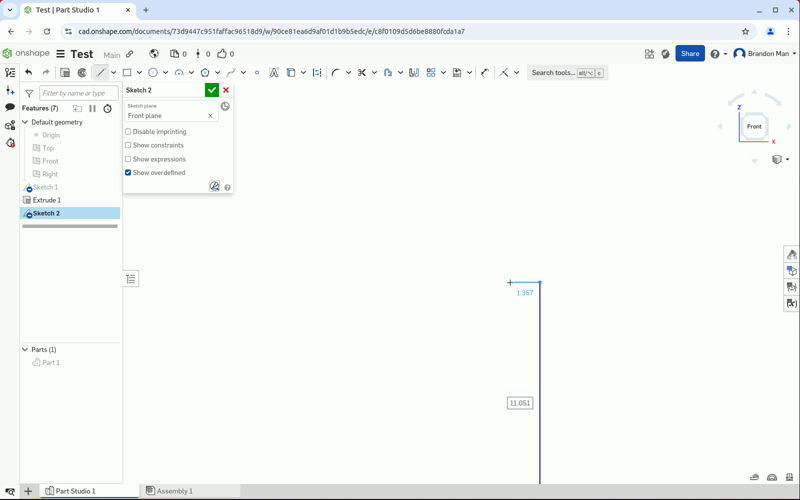
scroll(6)
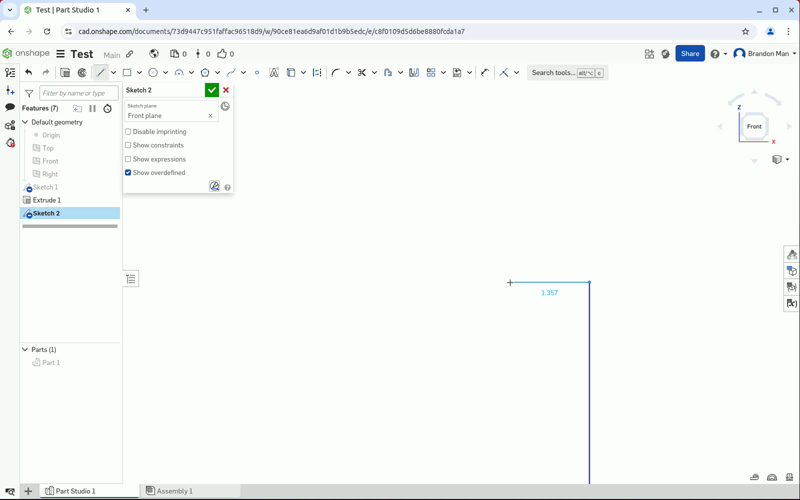
click(510, 282)
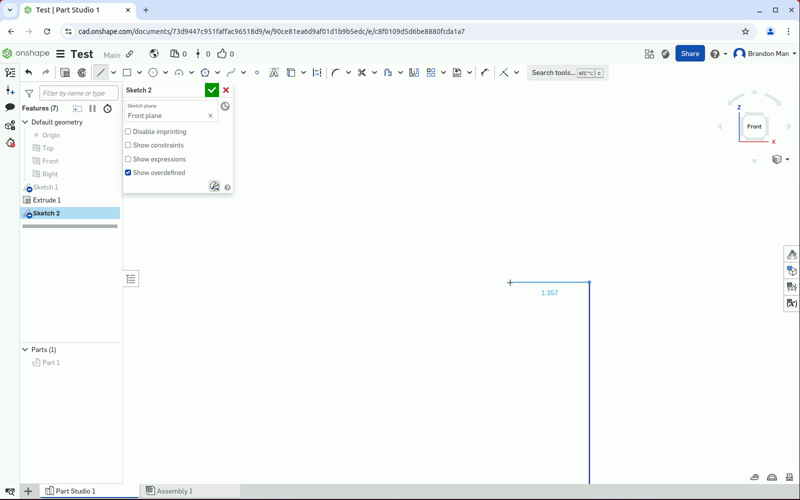
scroll(-6)
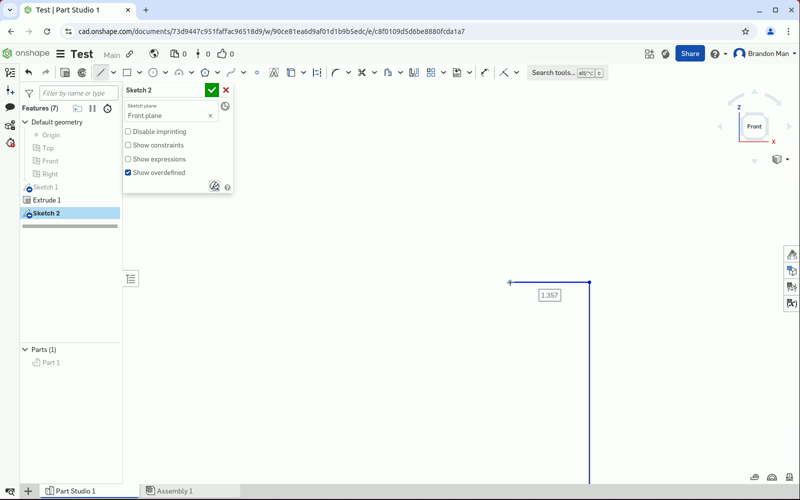
scroll(-6)
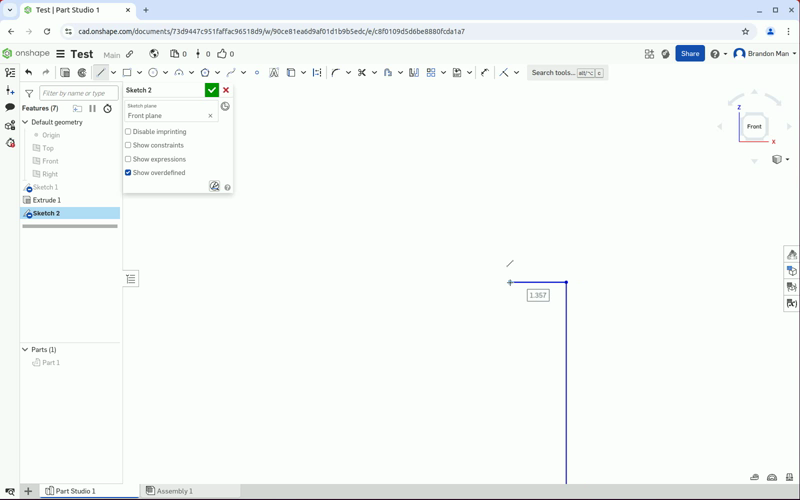
scroll(-6)
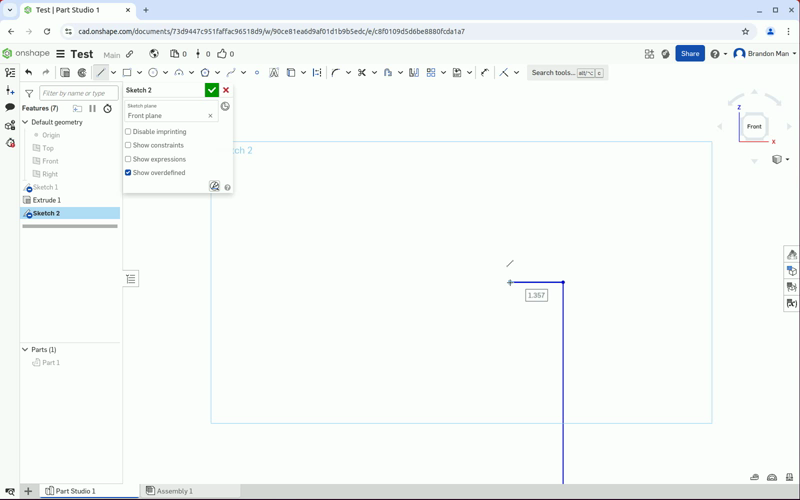
scroll(-6)
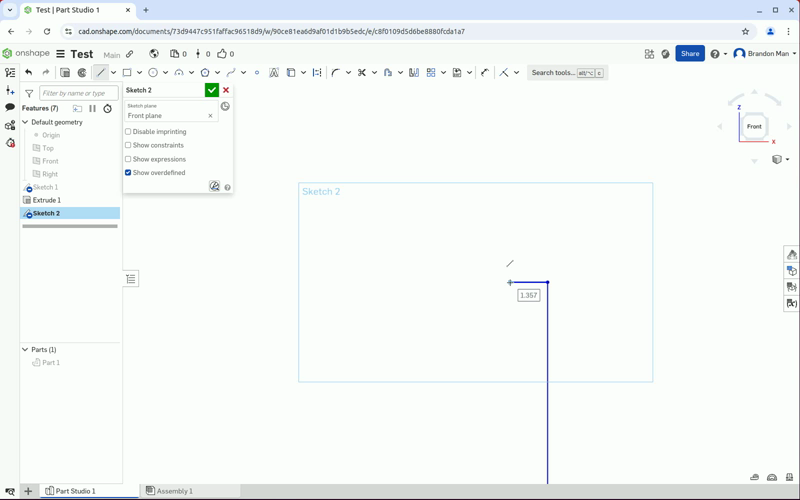
scroll(-6)
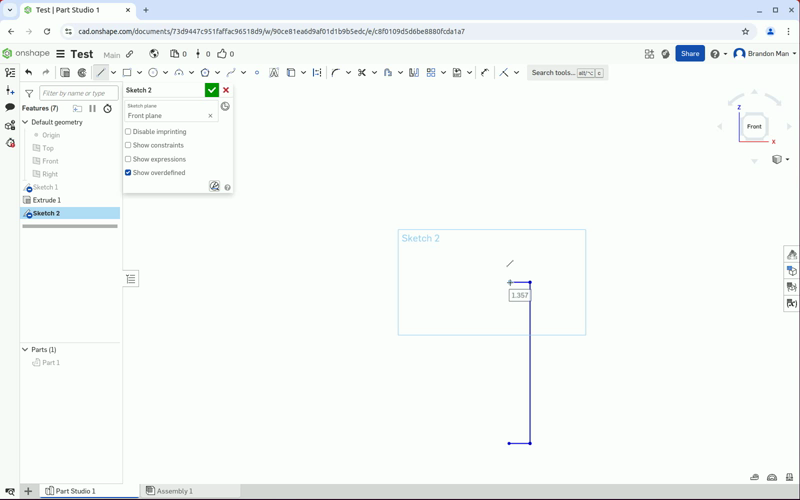
scroll(-6)
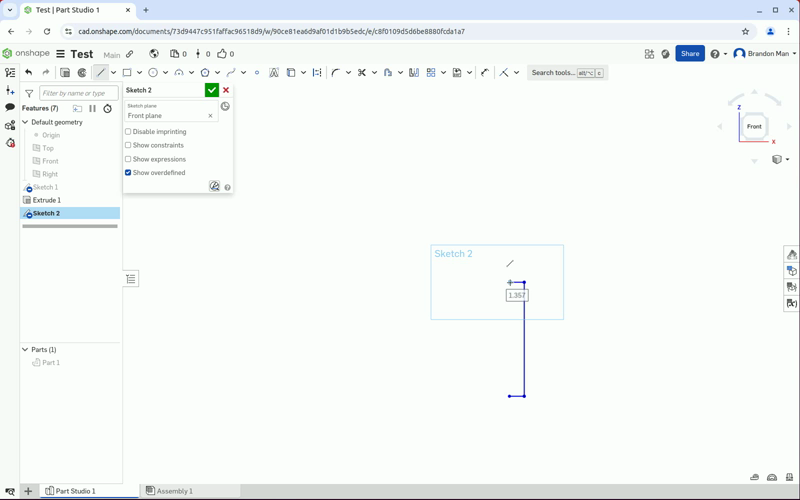
scroll(-6)
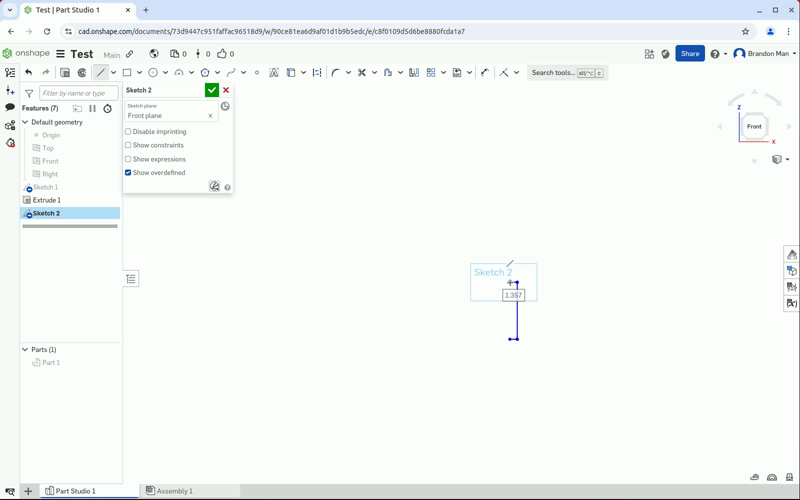
key_up(shift)
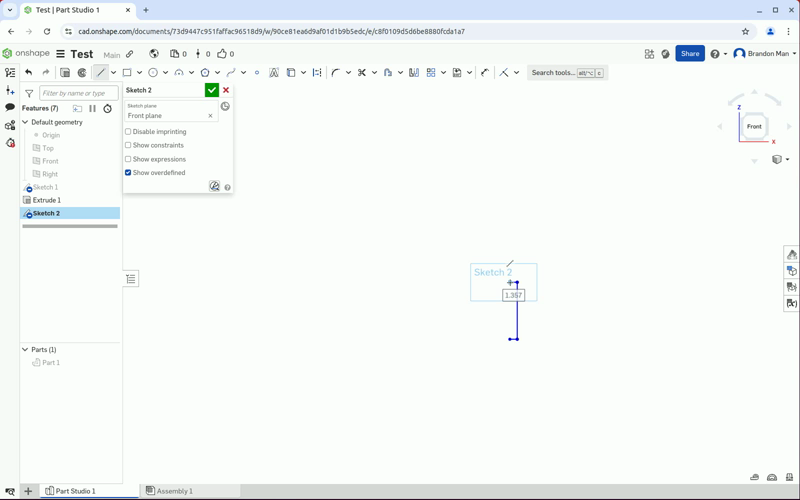
key_down(shift)
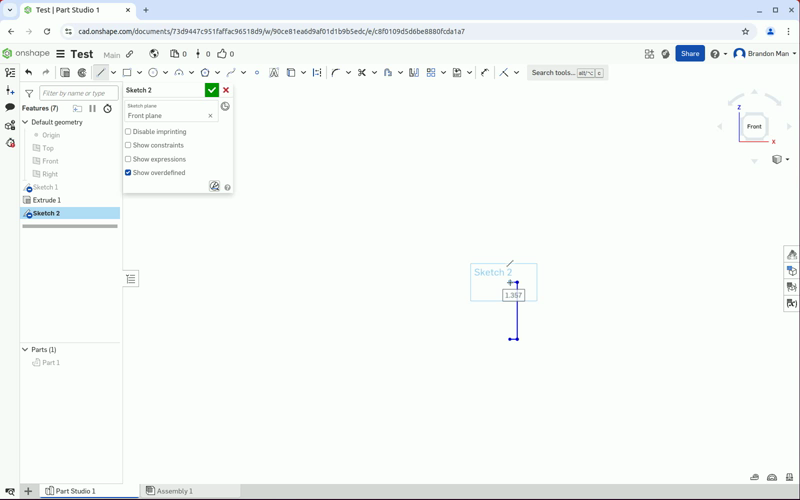
mouse_move(540, 282)
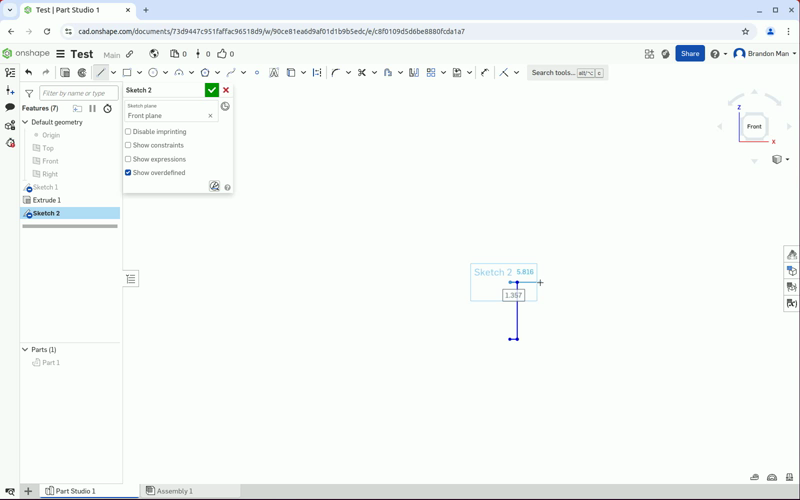
mouse_move(510, 308)
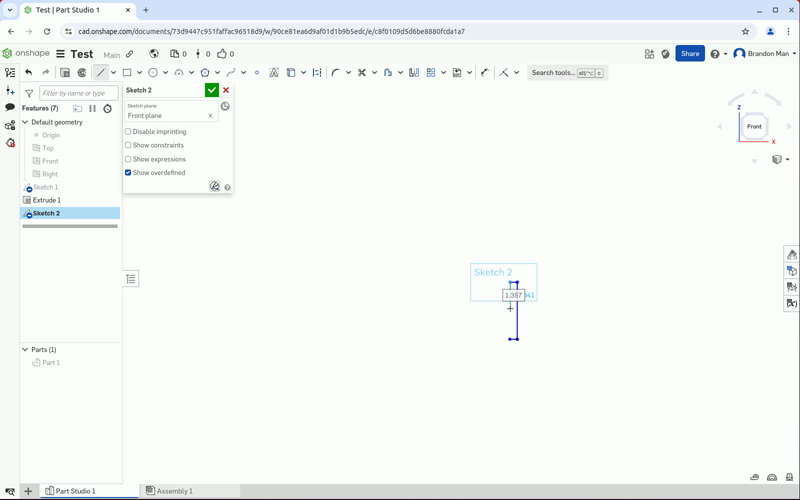
click(510, 308)
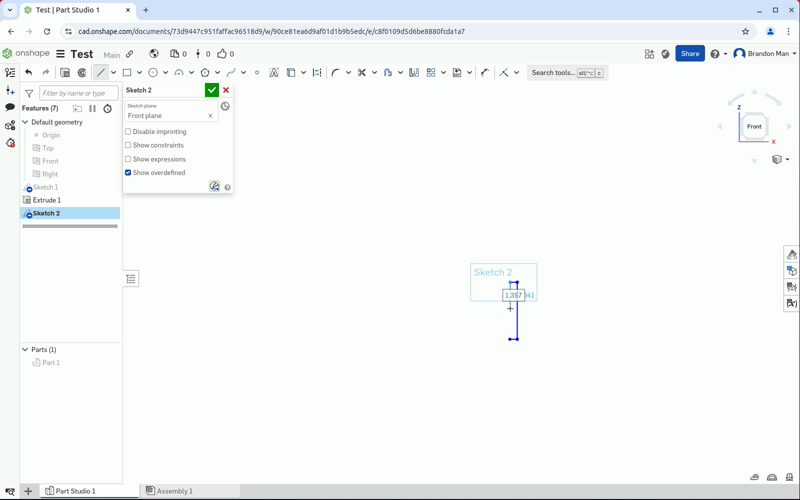
key_up(shift)
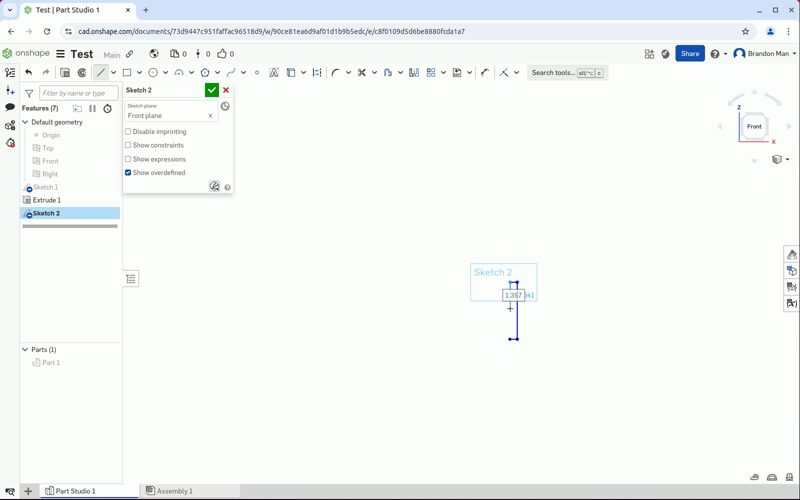
key_down(shift)
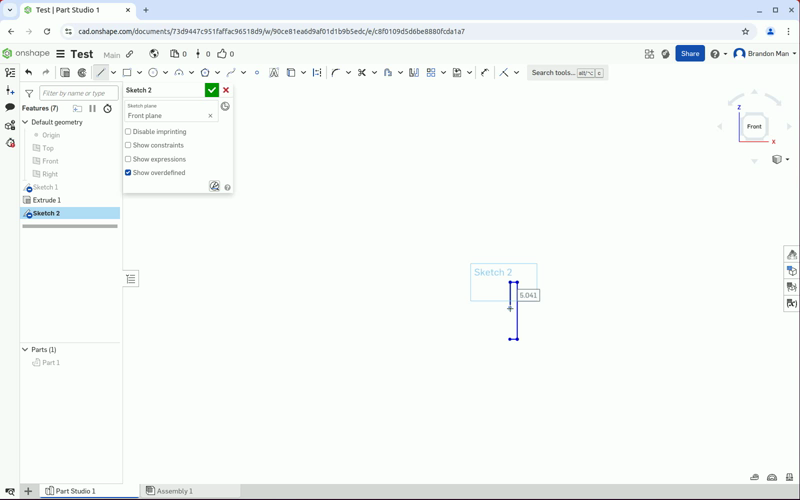
mouse_move(540, 308)
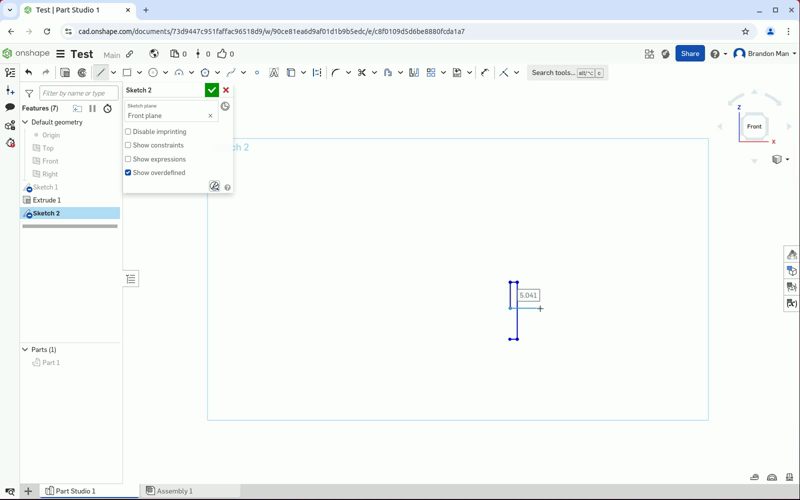
mouse_move(510, 310)
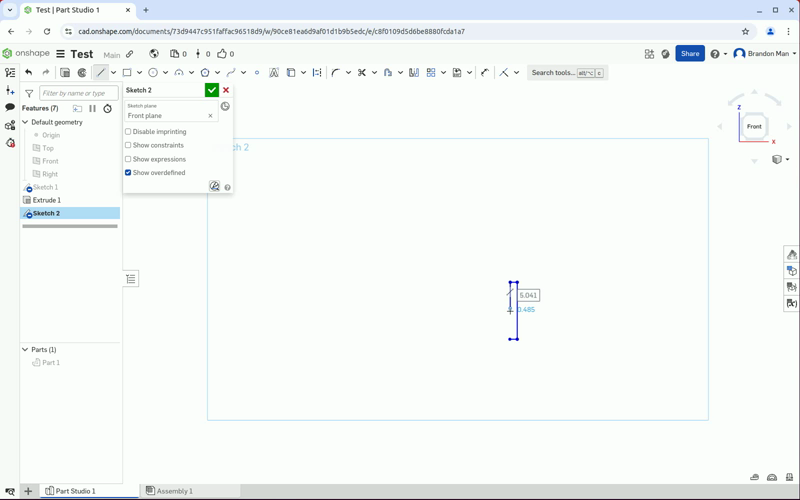
scroll(6)
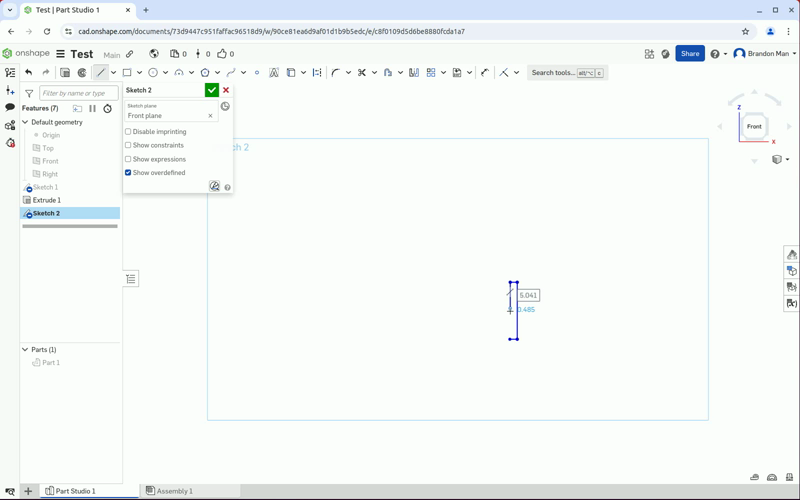
scroll(6)
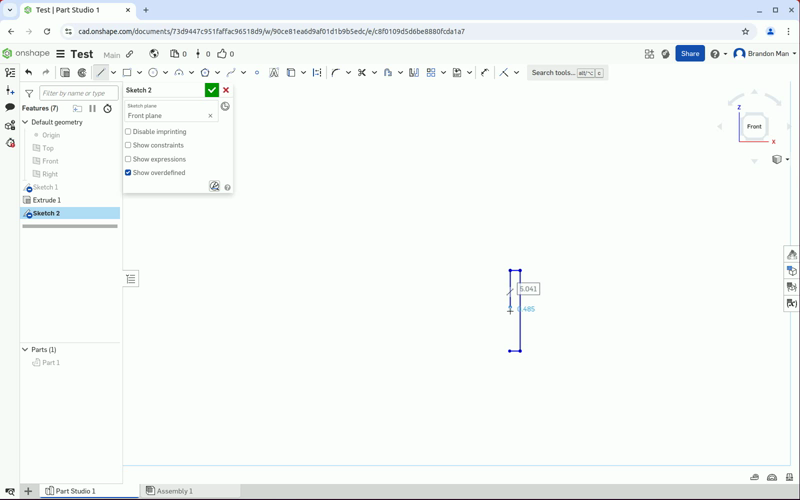
scroll(6)
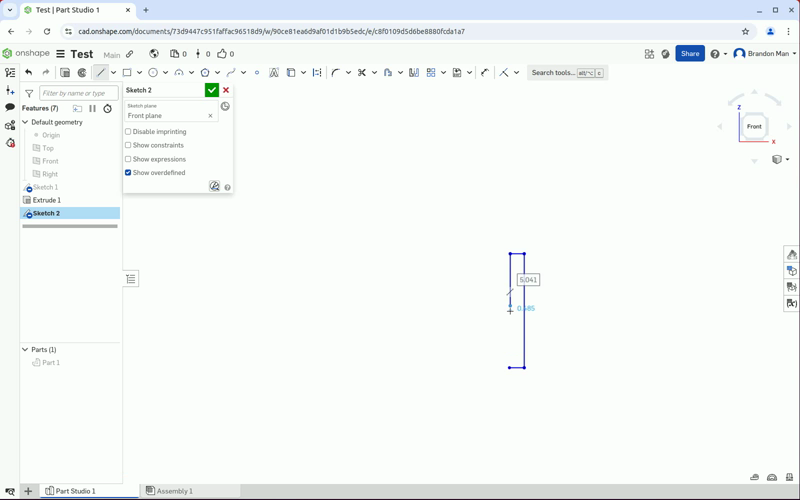
scroll(6)
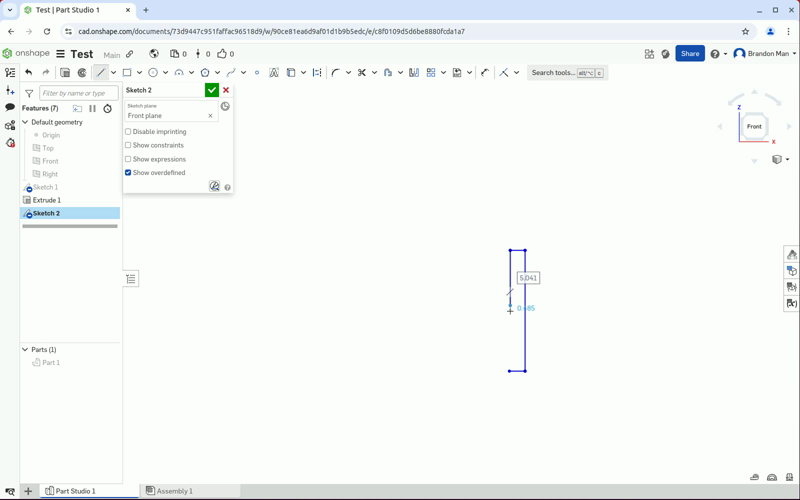
scroll(6)
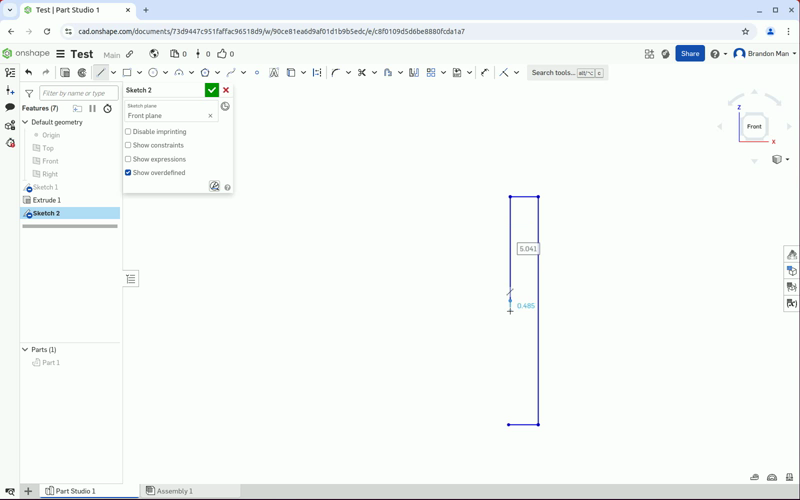
scroll(6)
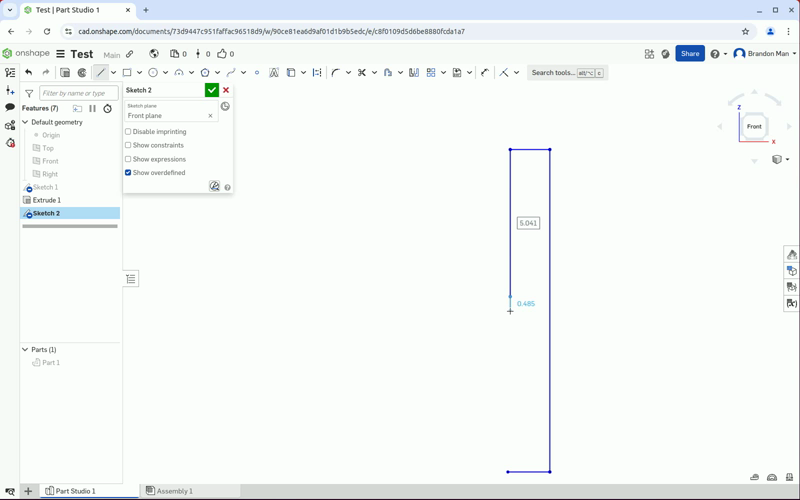
scroll(6)
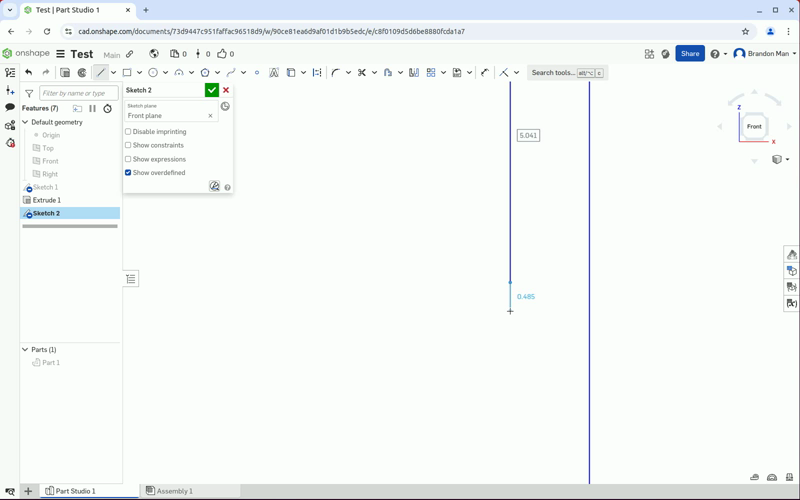
click(510, 310)
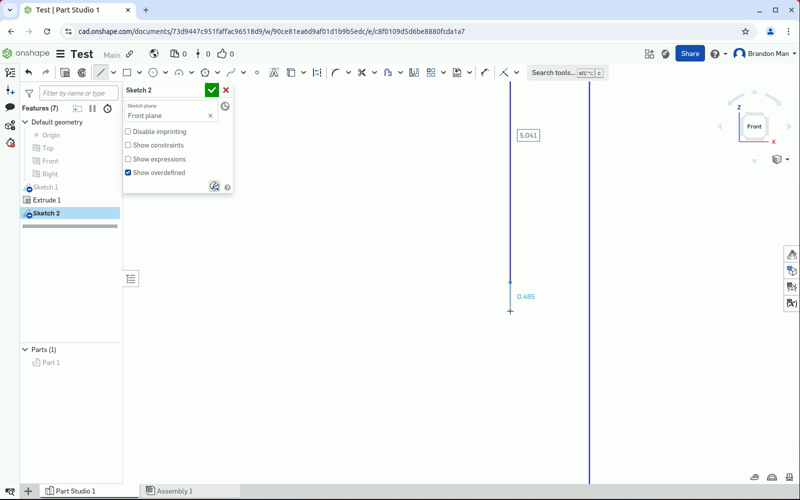
scroll(-6)
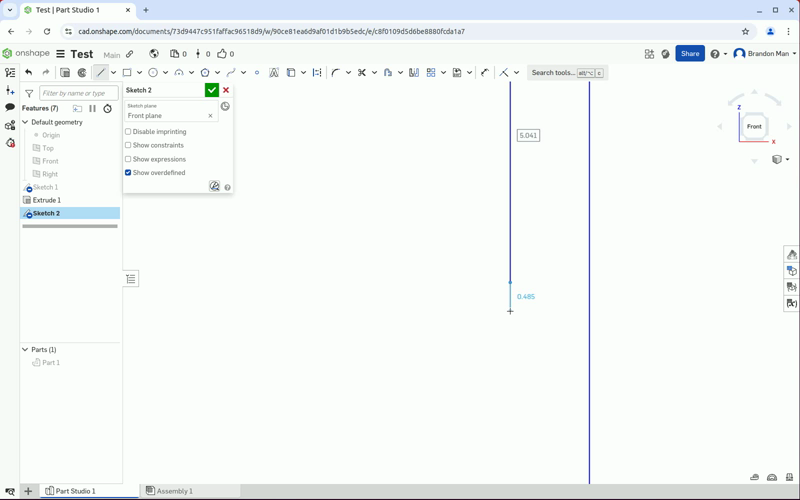
scroll(-6)
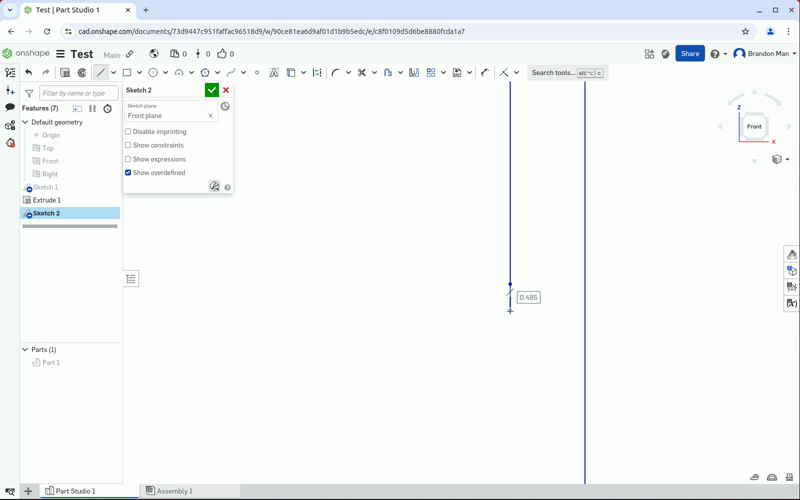
scroll(-6)
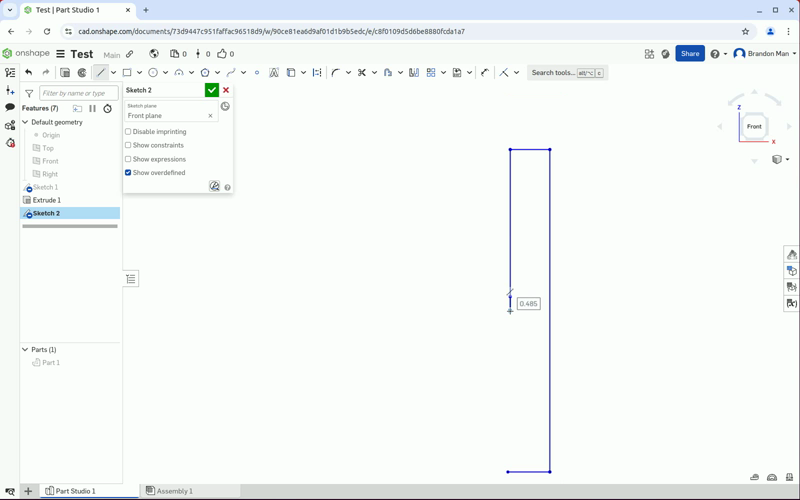
scroll(-6)
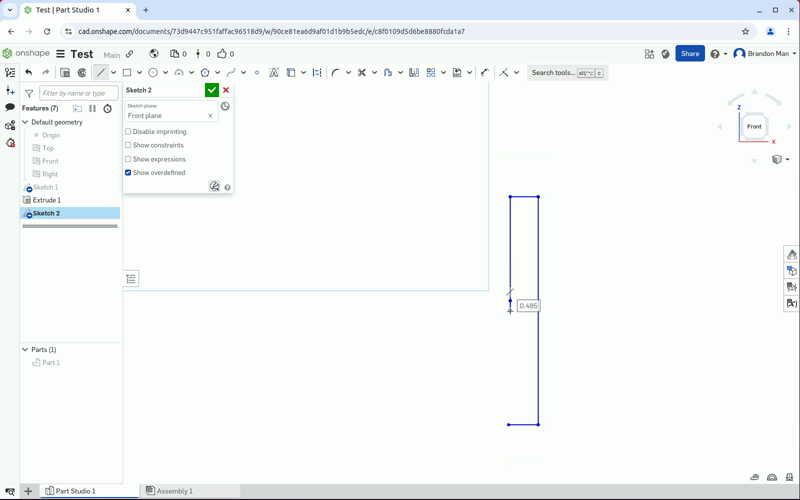
scroll(-6)
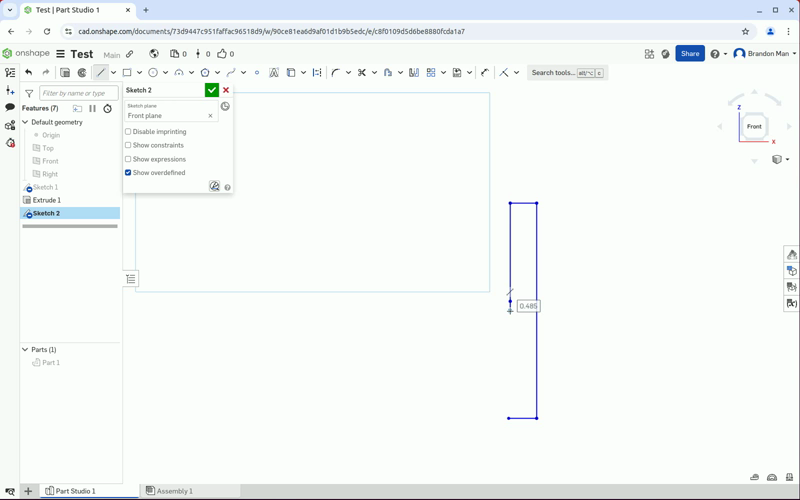
scroll(-6)
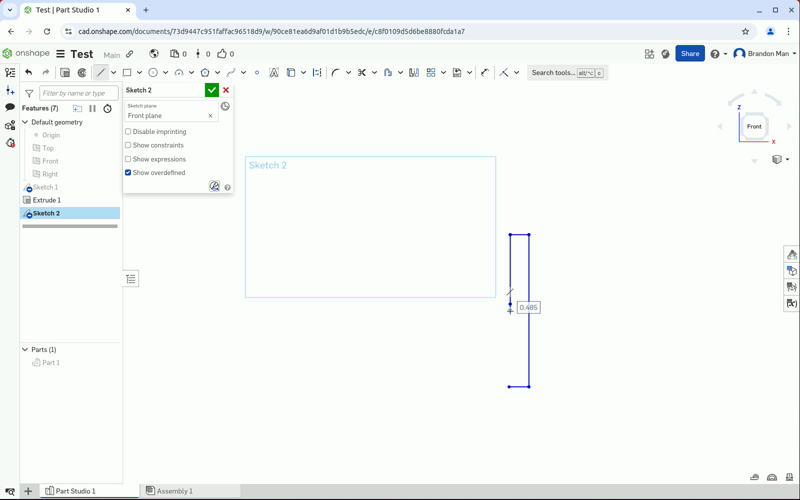
scroll(-6)
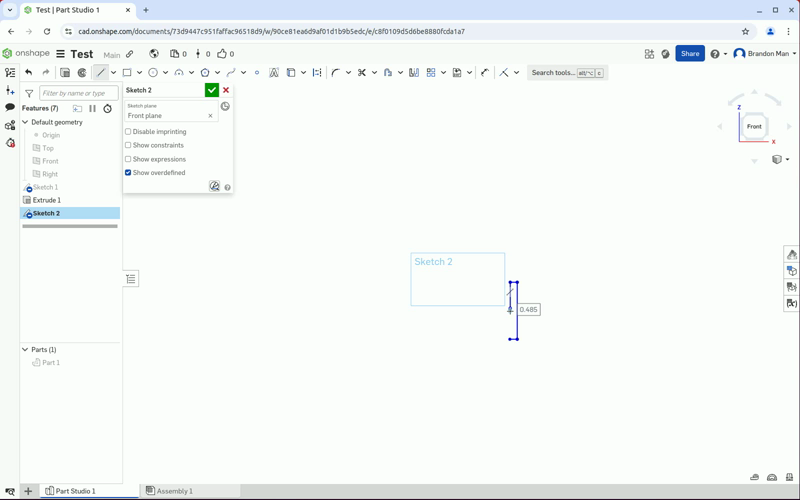
key_up(shift)
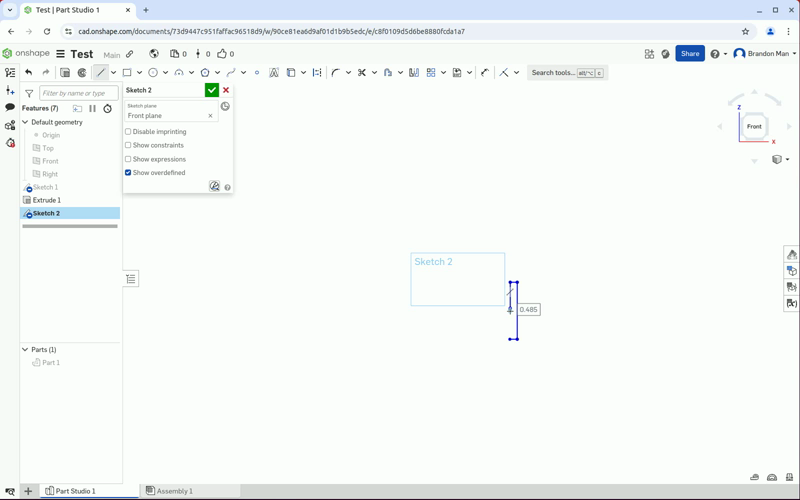
mouse_move(540, 310)
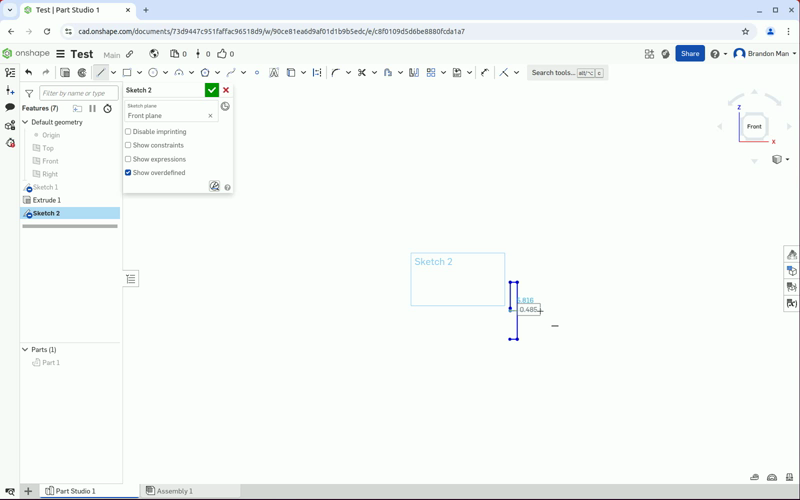
key_down(shift)
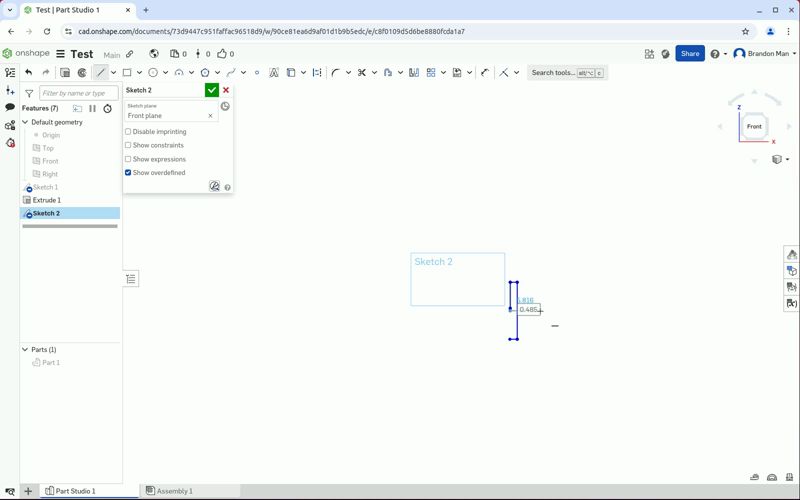
mouse_move(510, 339)
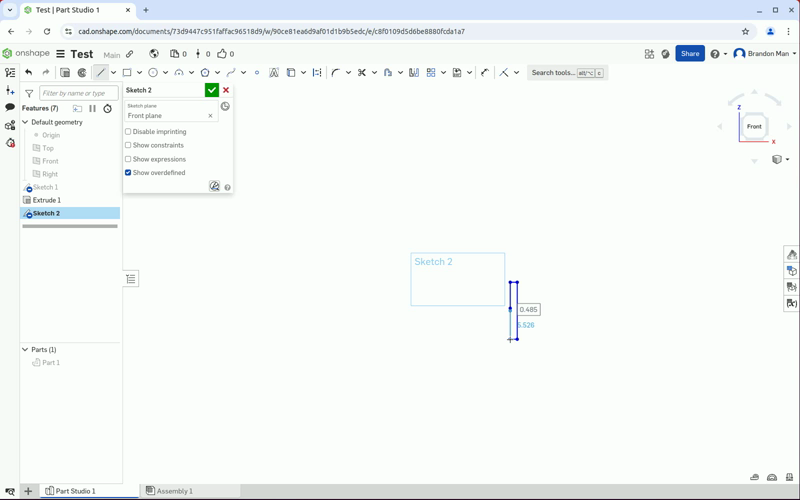
key_up(shift)
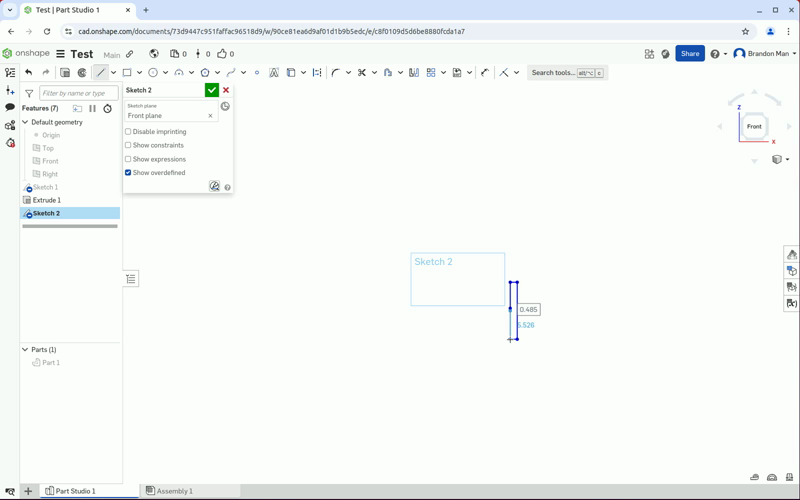
click(510, 339)
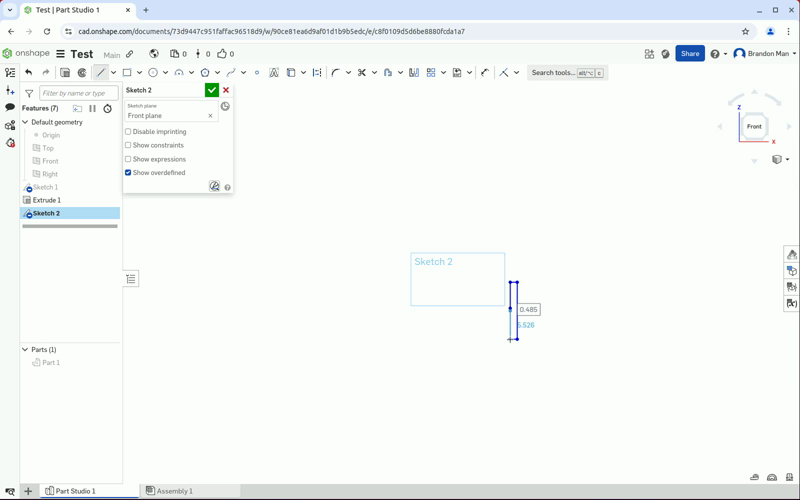
key(esc)
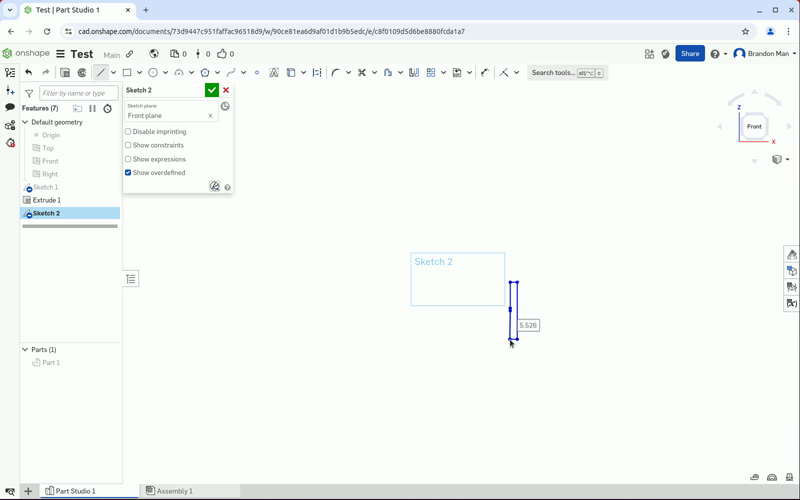
mouse_move(513, 331)
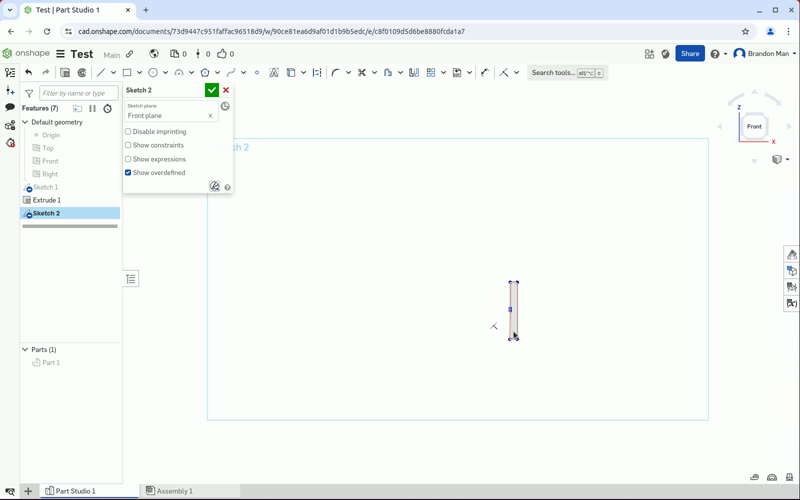
scroll(6)
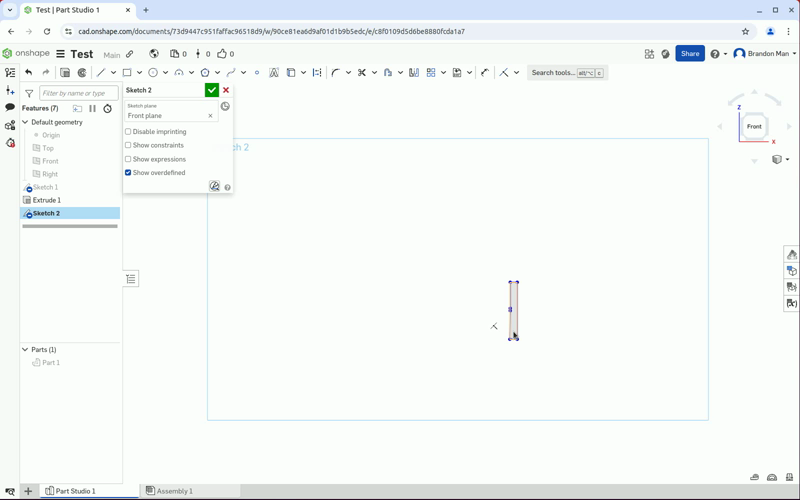
scroll(6)
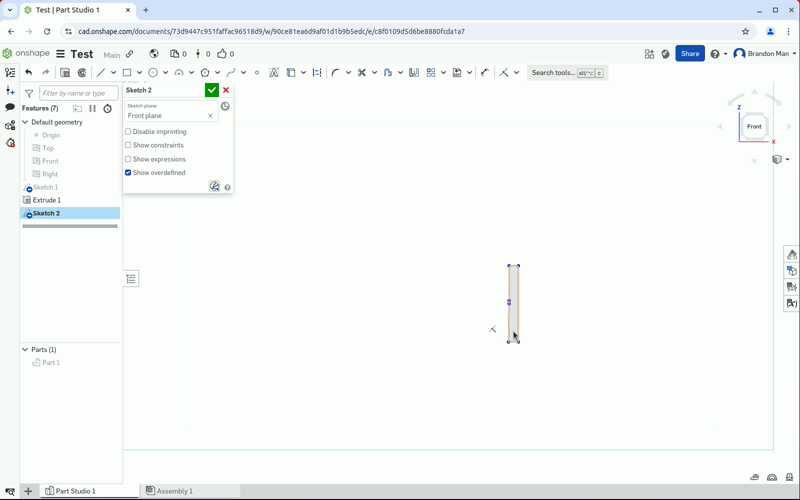
scroll(6)
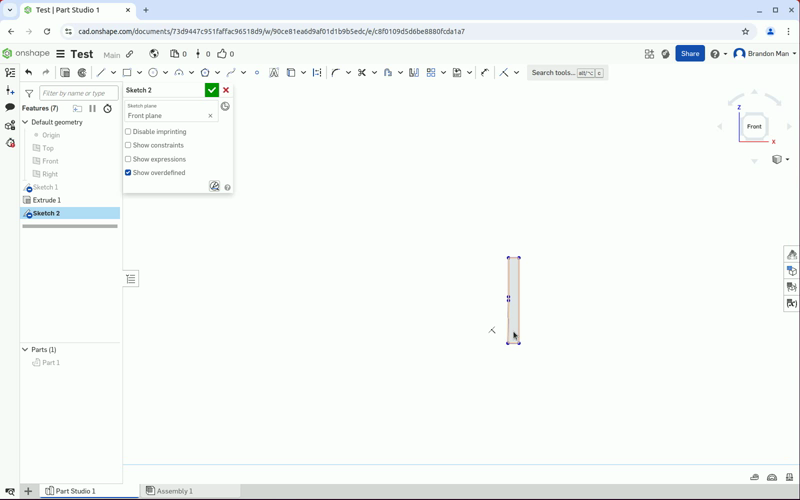
scroll(6)
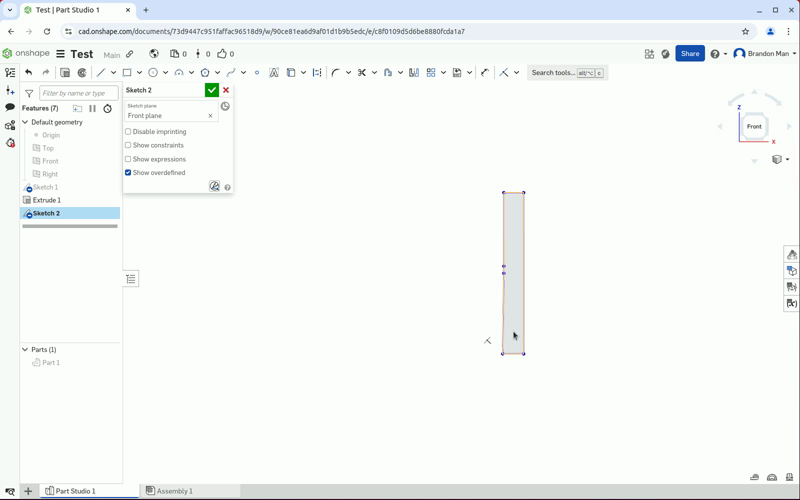
scroll(6)
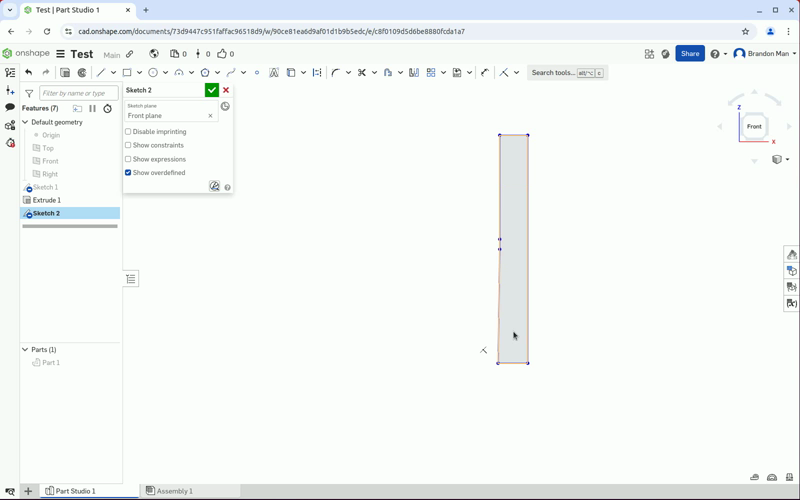
scroll(6)
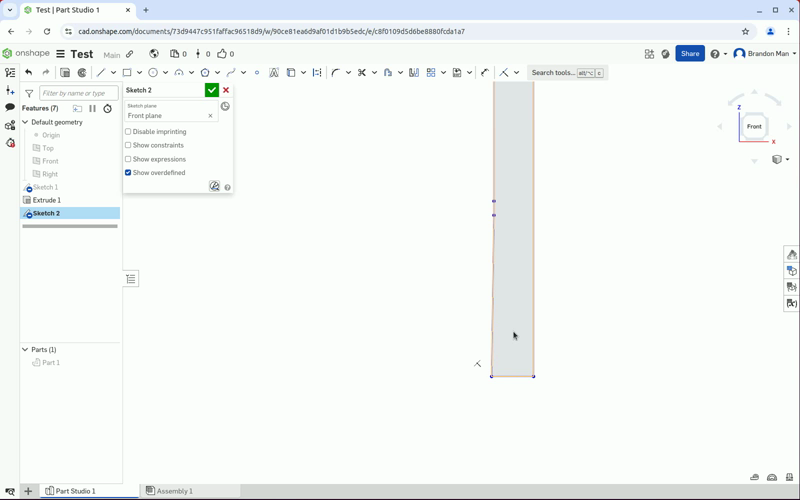
scroll(6)
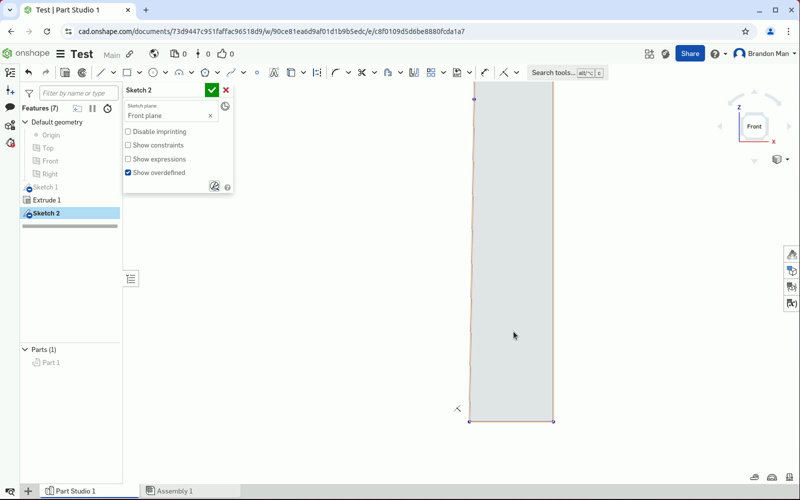
click(513, 331)
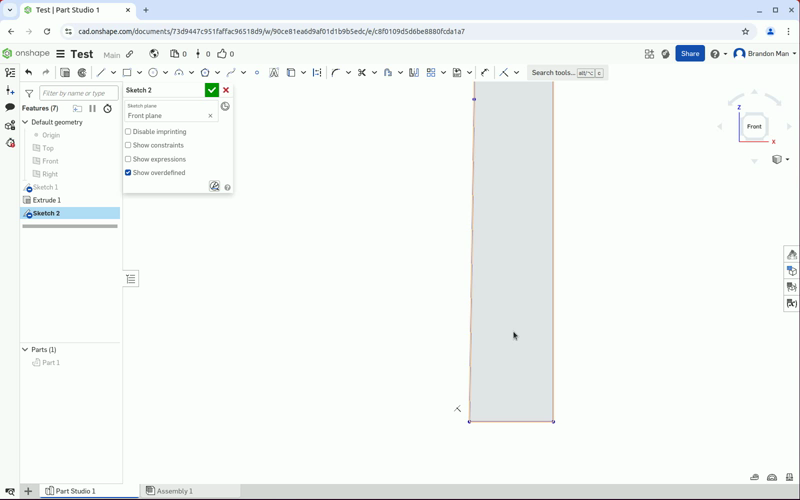
scroll(-6)
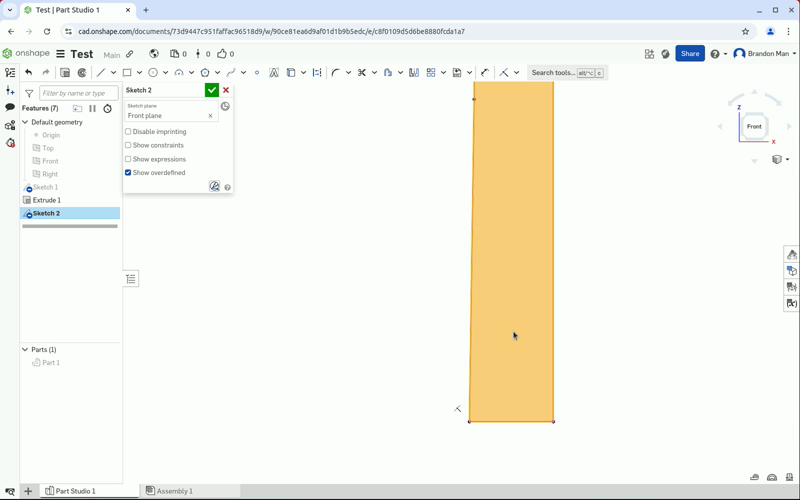
scroll(-6)
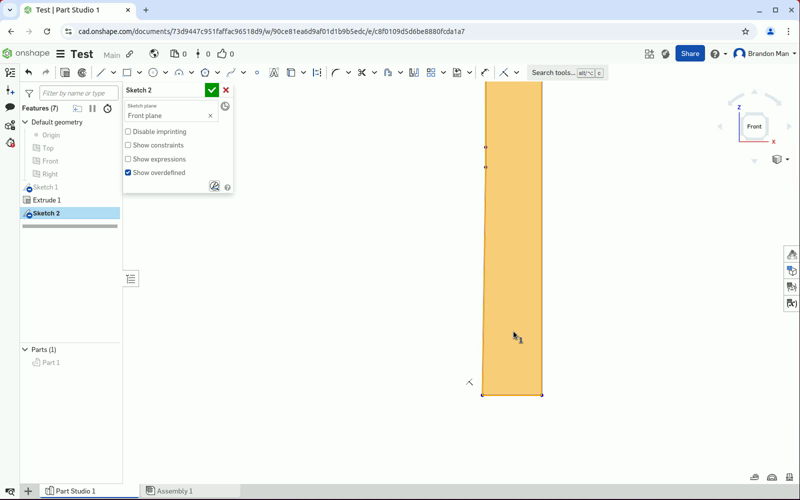
scroll(-6)
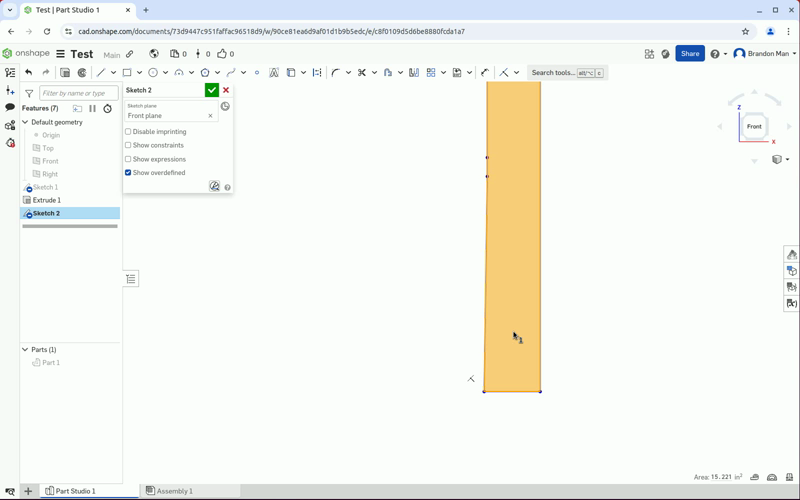
scroll(-6)
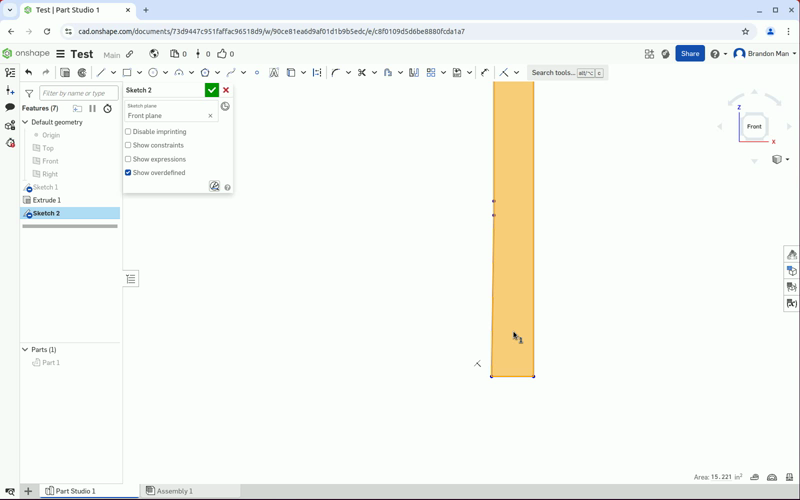
scroll(-6)
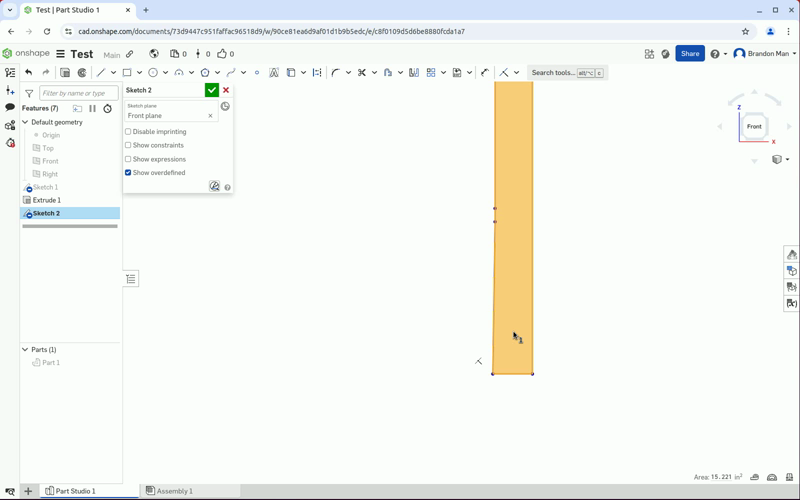
scroll(-6)
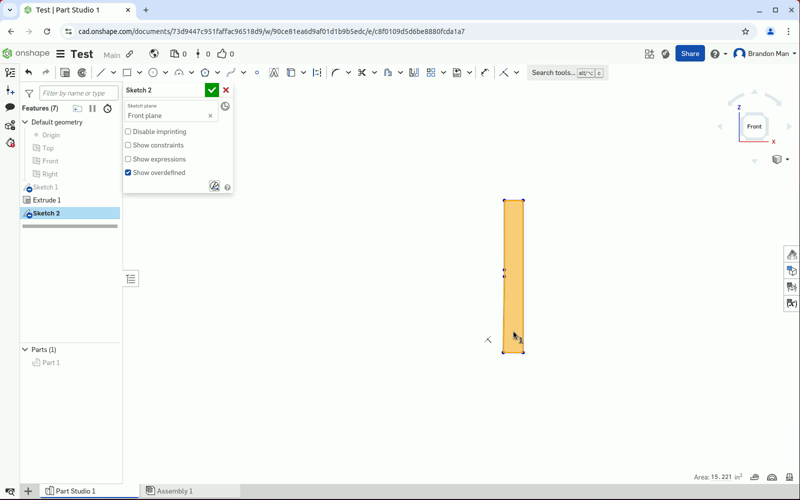
scroll(-6)
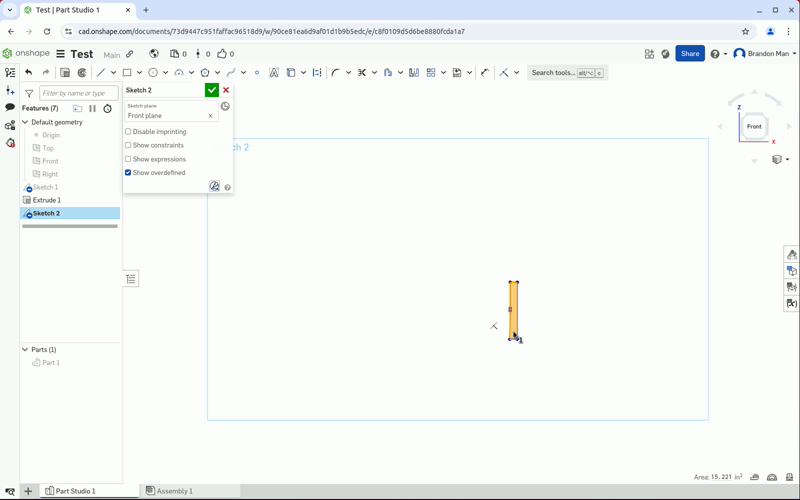
mouse_move(73, 352)
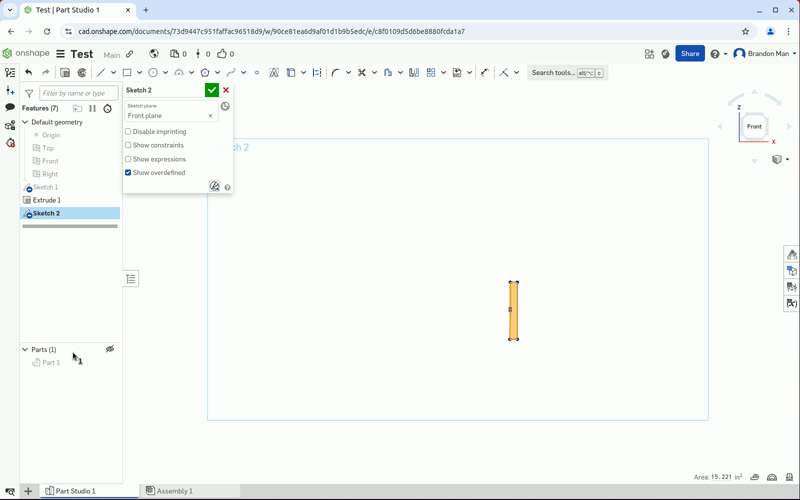
key(shift+y)
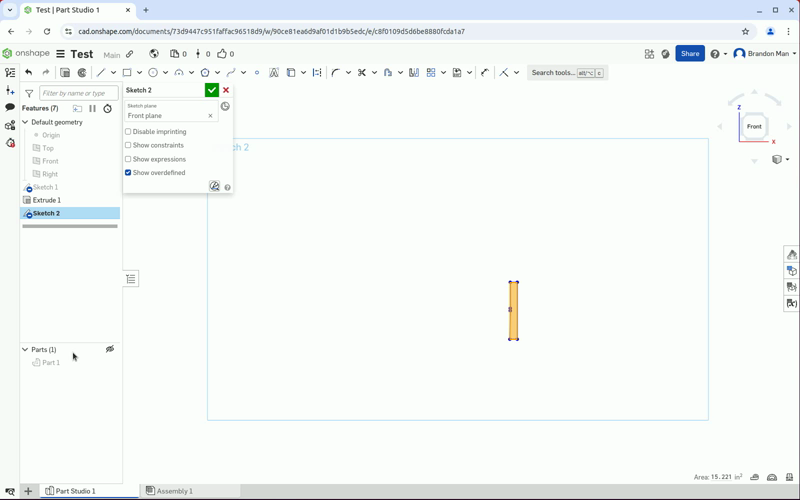
key(shift+e)
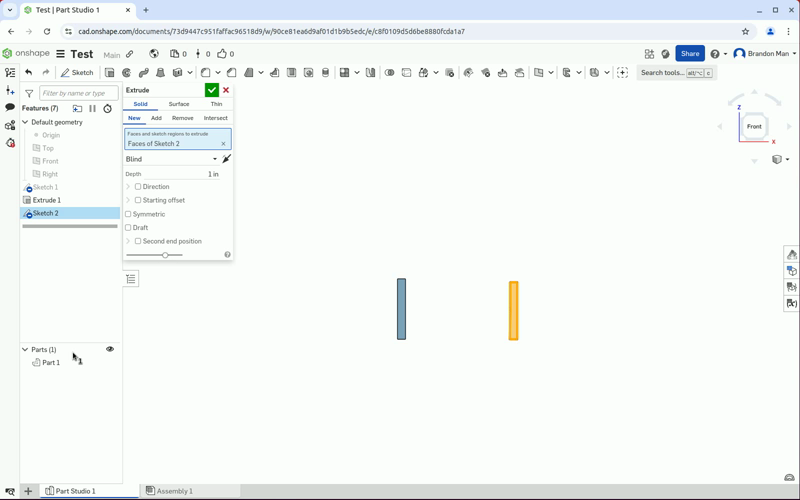
mouse_move(143, 106)
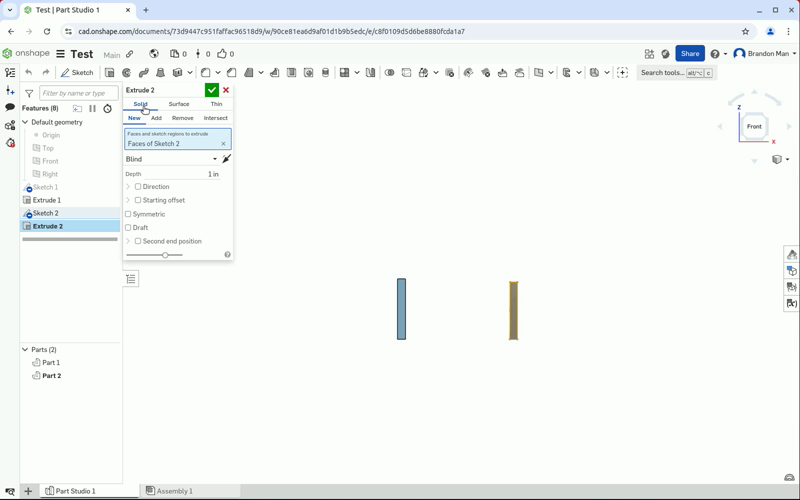
click(143, 106)
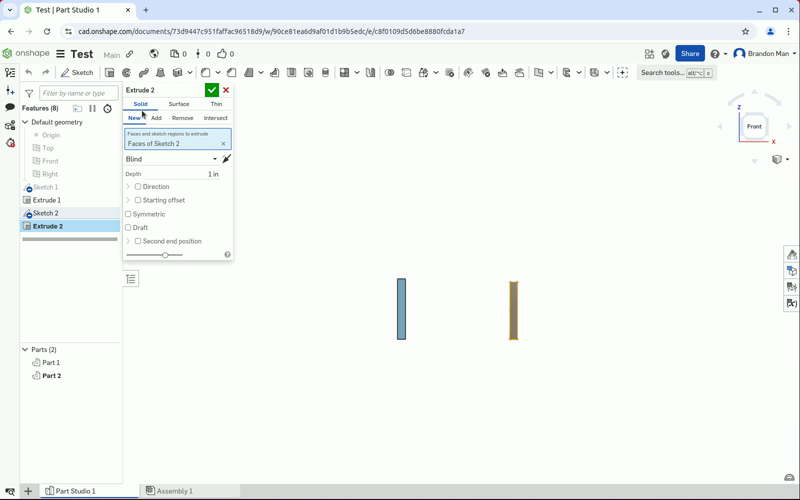
mouse_move(137, 120)
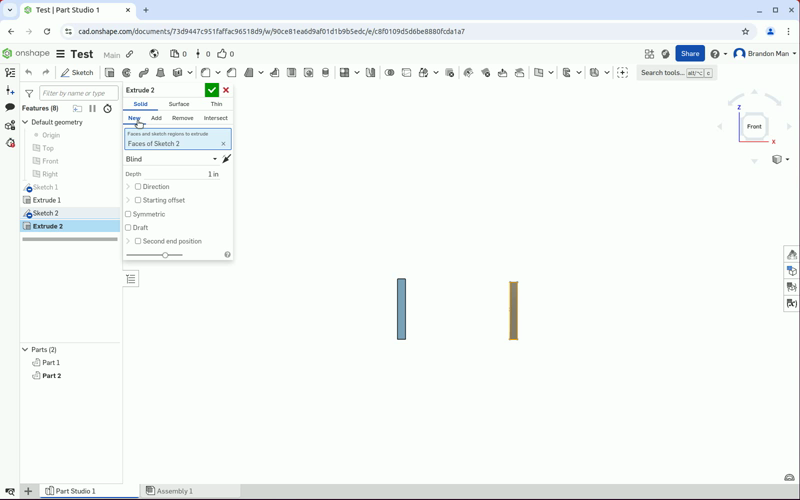
click(137, 120)
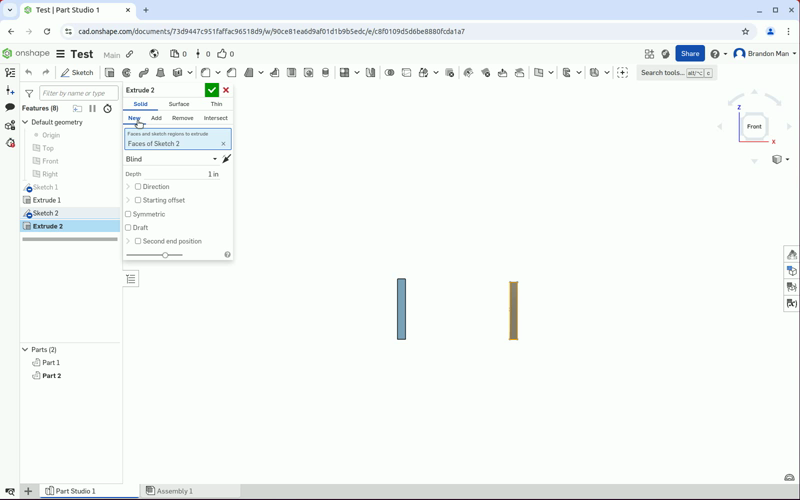
key(tab, 4)
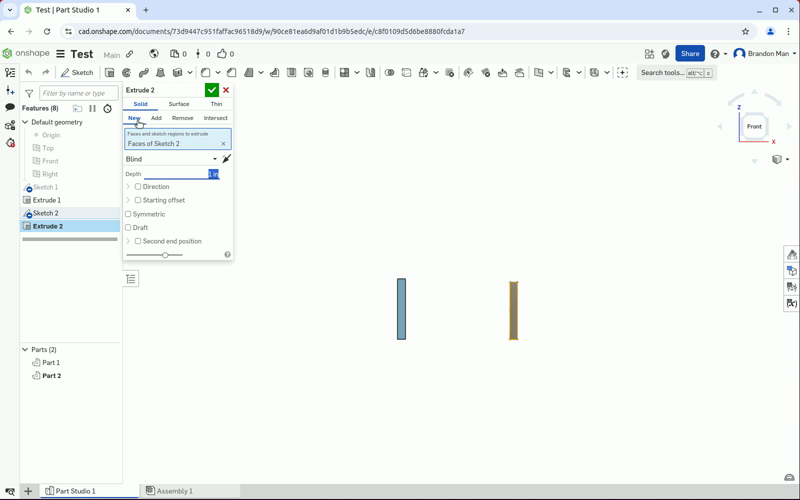
text(11.554)
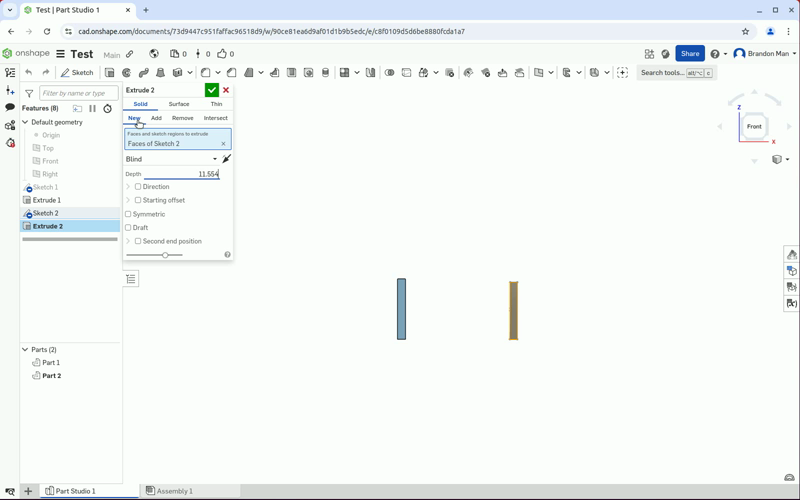
key(enter)
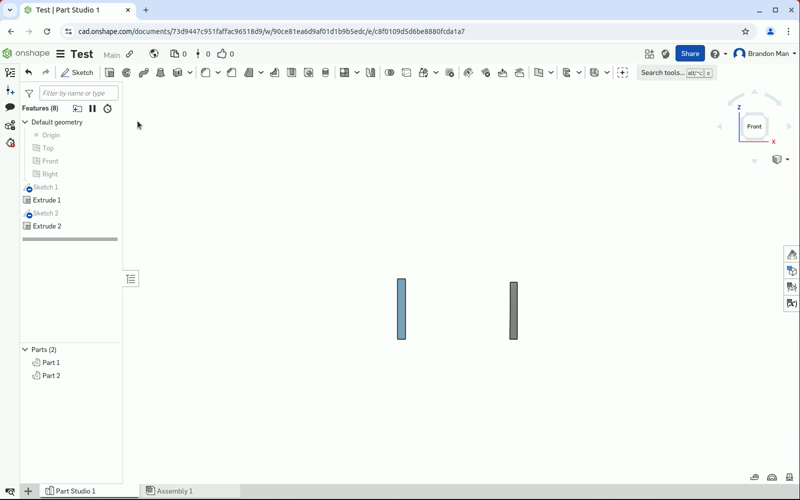
key(shift+h)
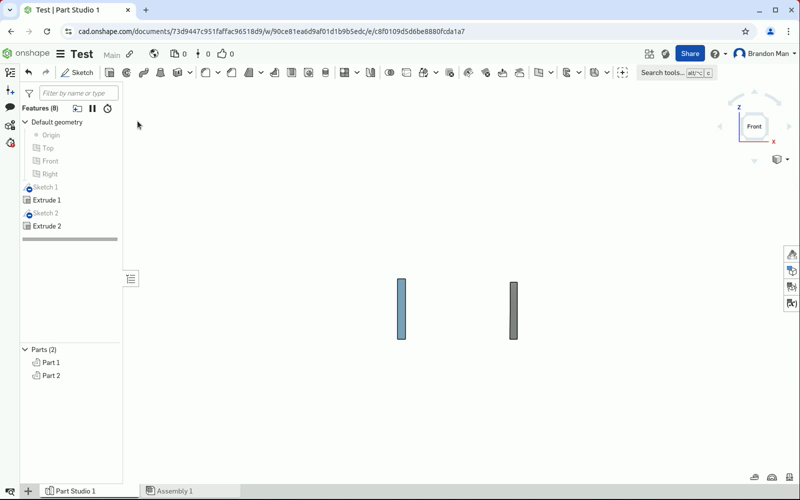
key(shift+h)
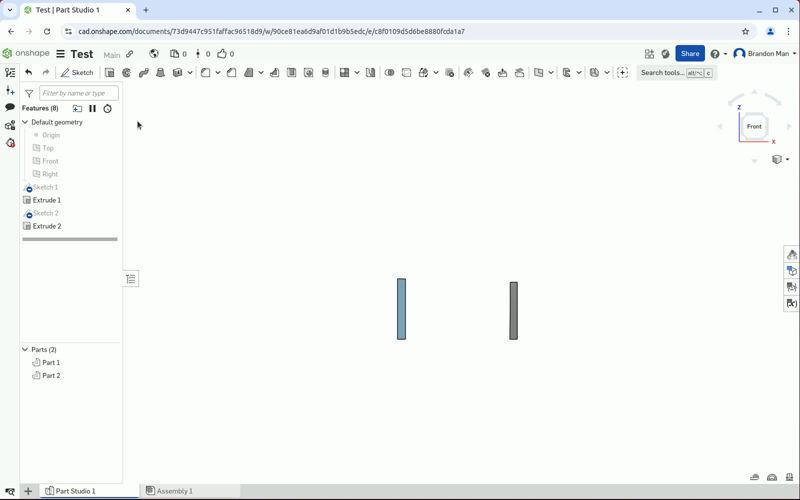
mouse_move(73, 189)
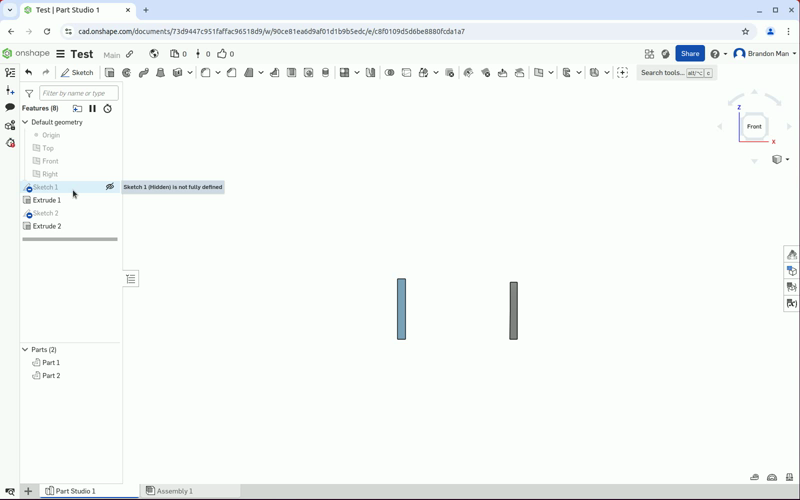
click(73, 189)
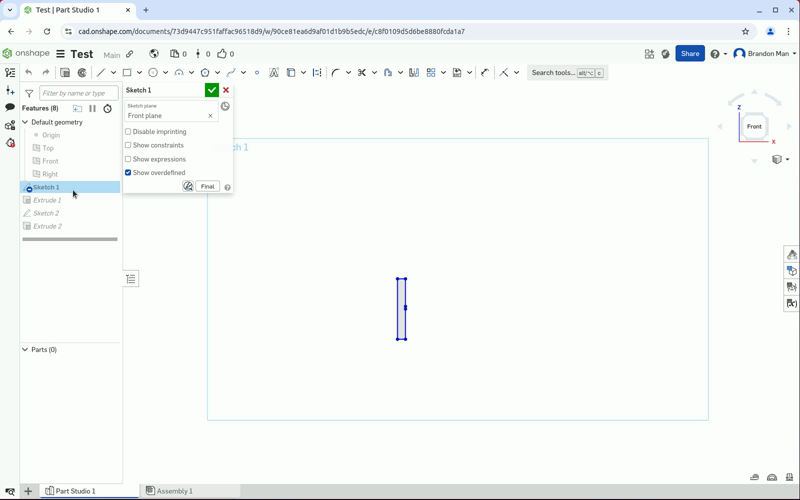
mouse_move(229, 92)
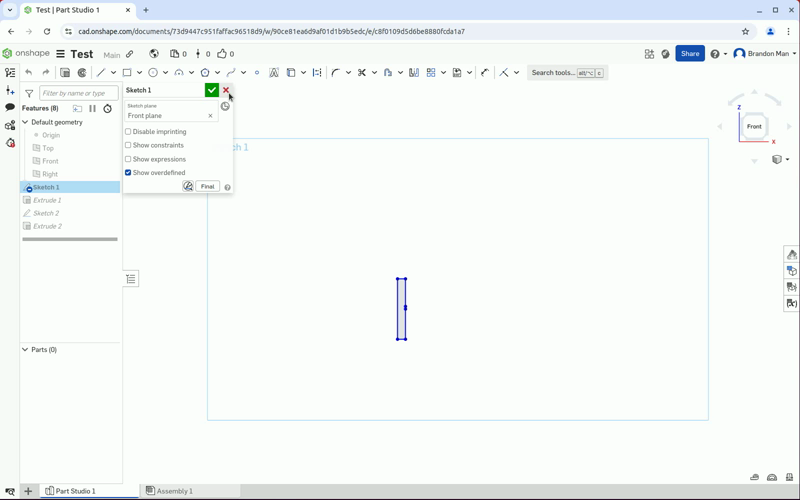
click(229, 92)
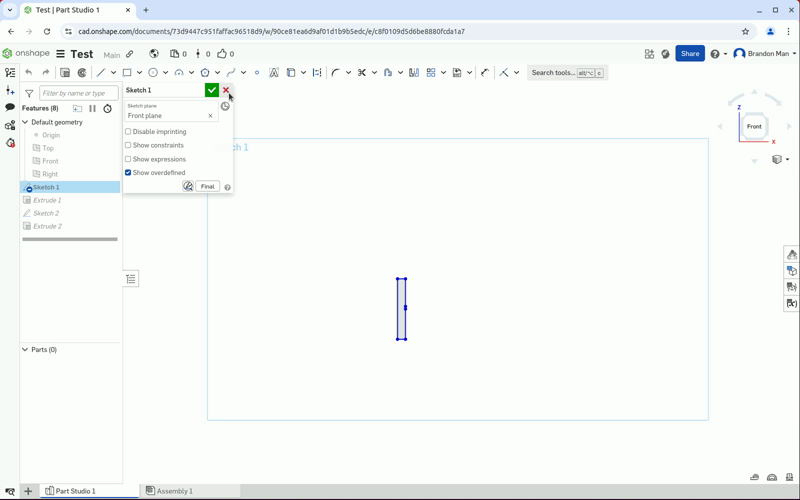
key(shift+s)
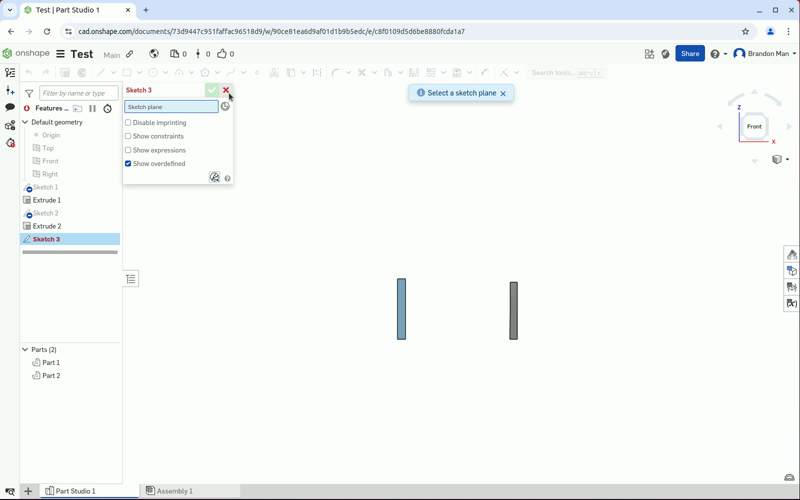
mouse_move(73, 163)
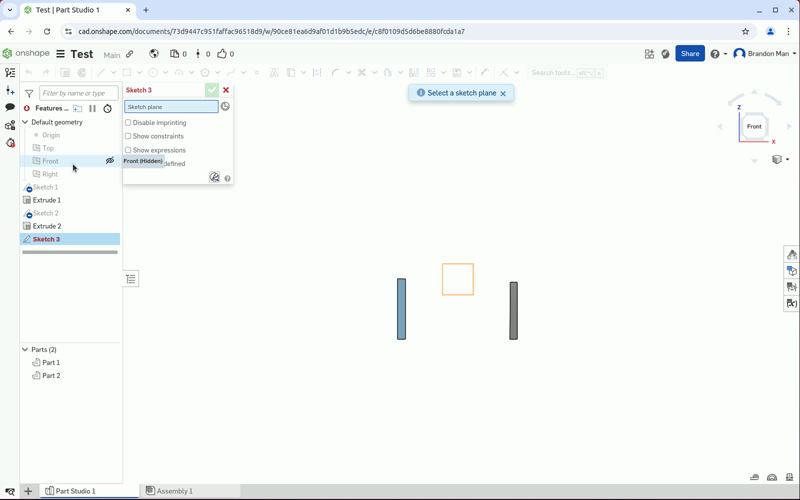
click(73, 163)
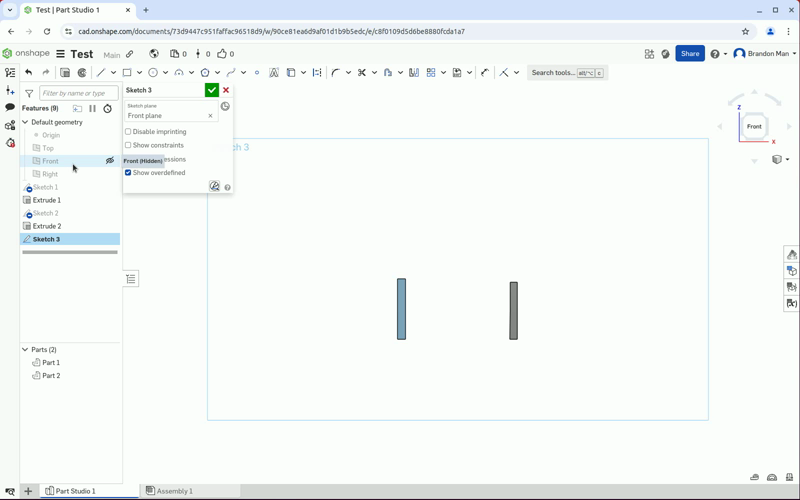
mouse_move(73, 352)
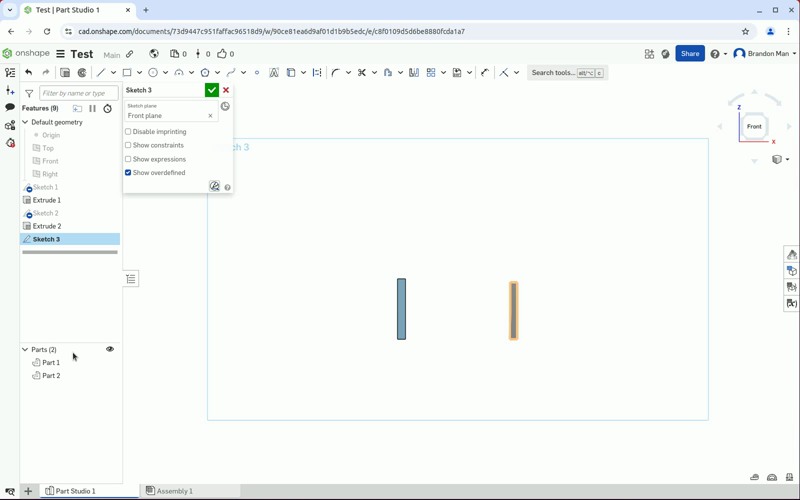
key(y)
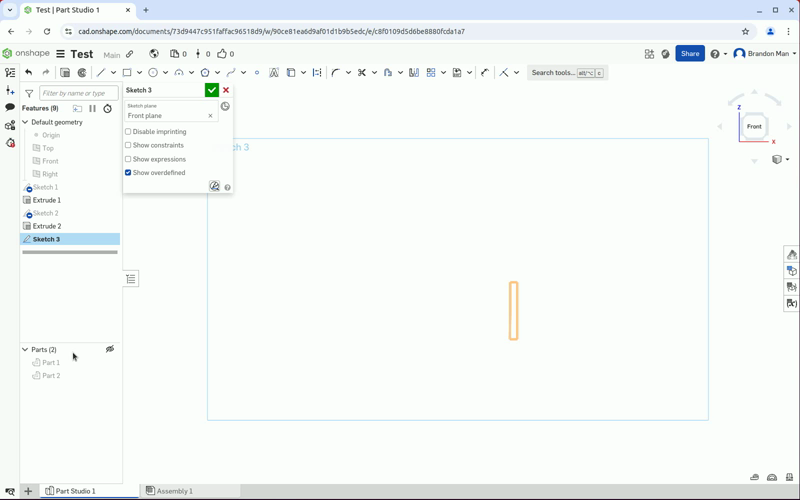
key(l)
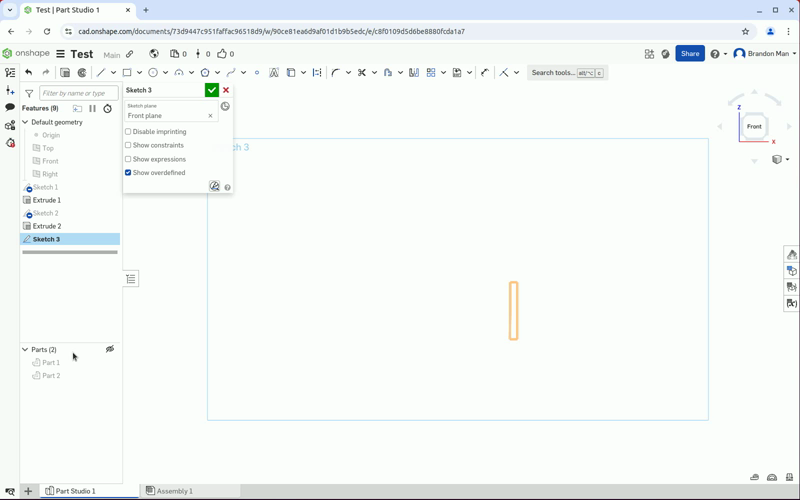
key_down(shift)
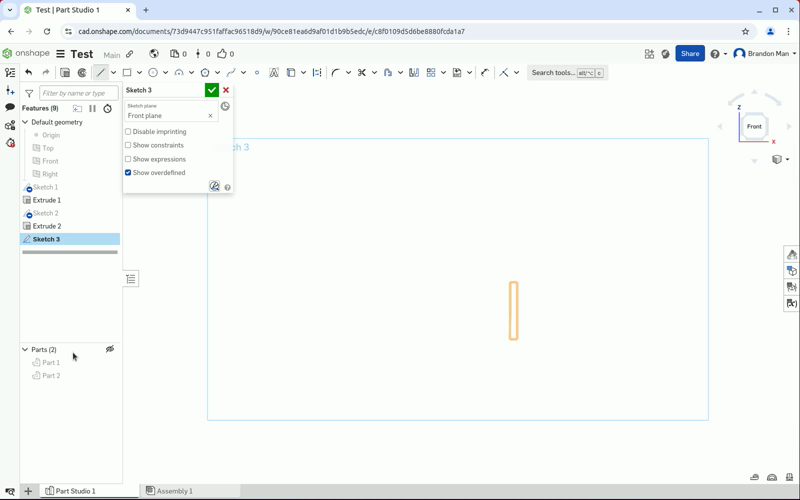
mouse_move(404, 282)
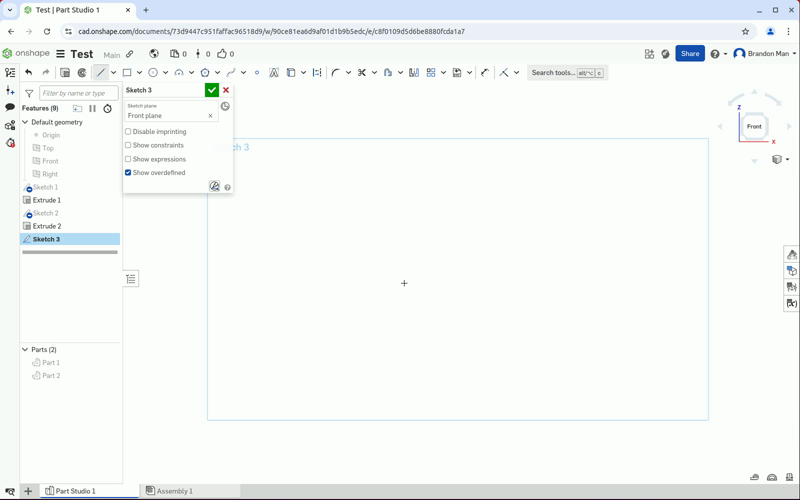
click(404, 282)
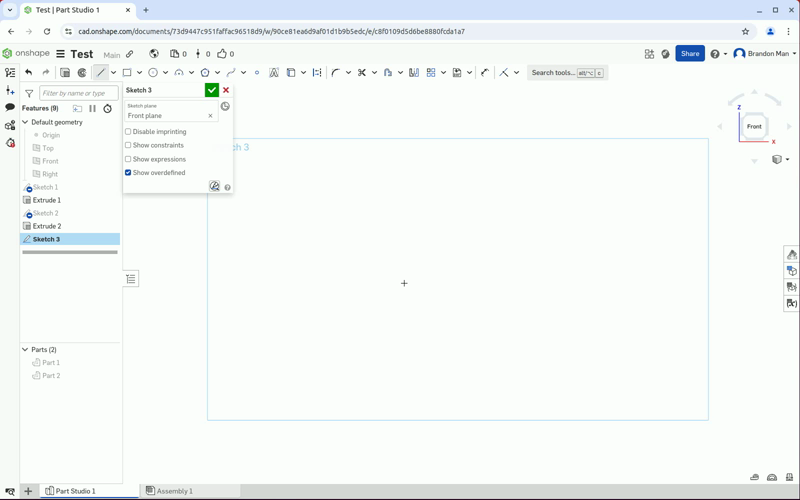
key_up(shift)
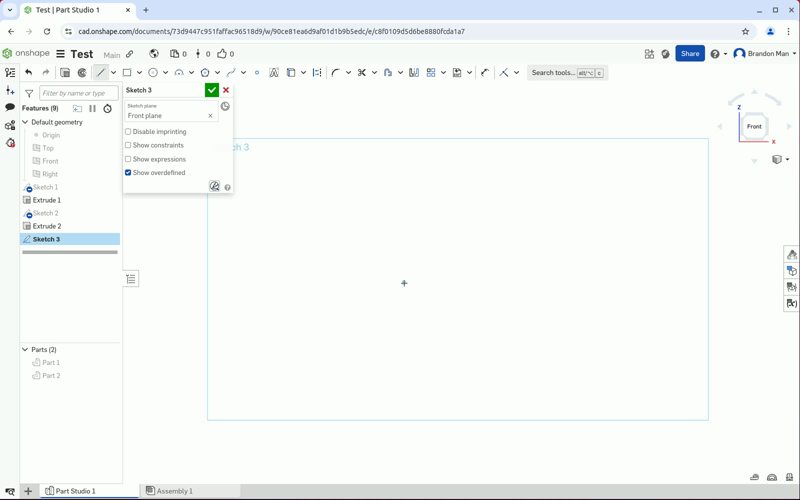
key_down(shift)
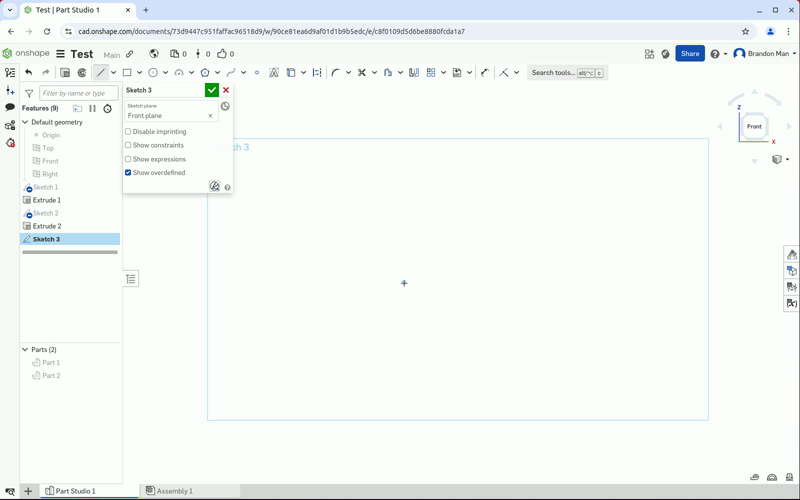
mouse_move(434, 282)
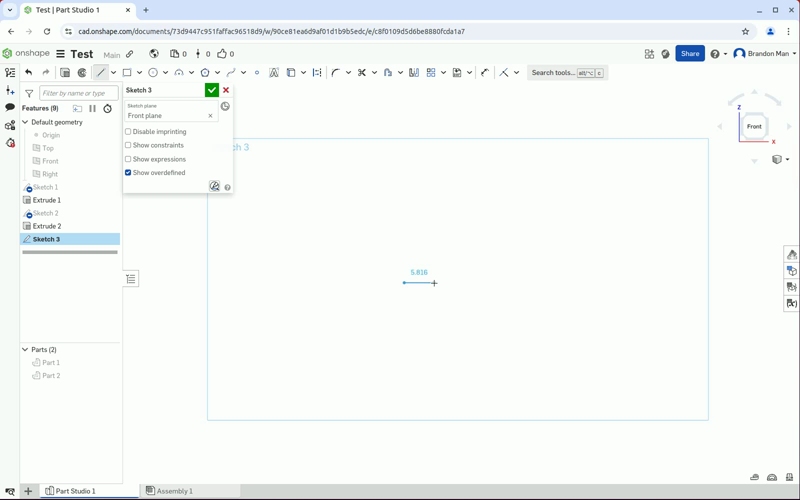
mouse_move(411, 282)
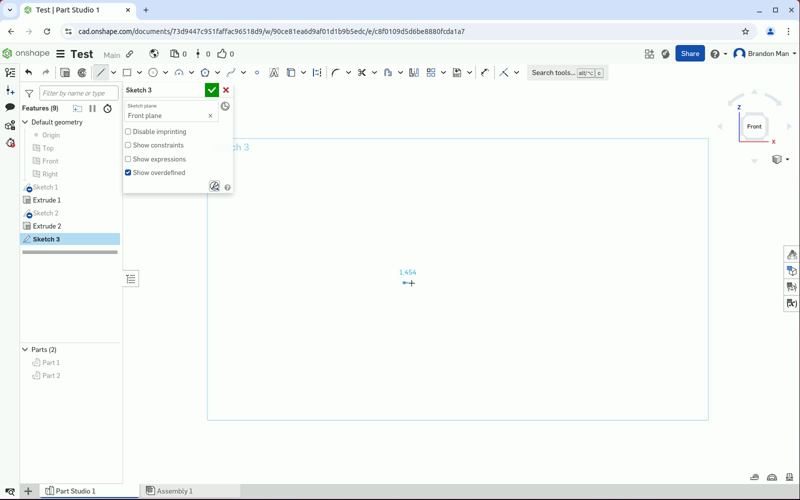
scroll(6)
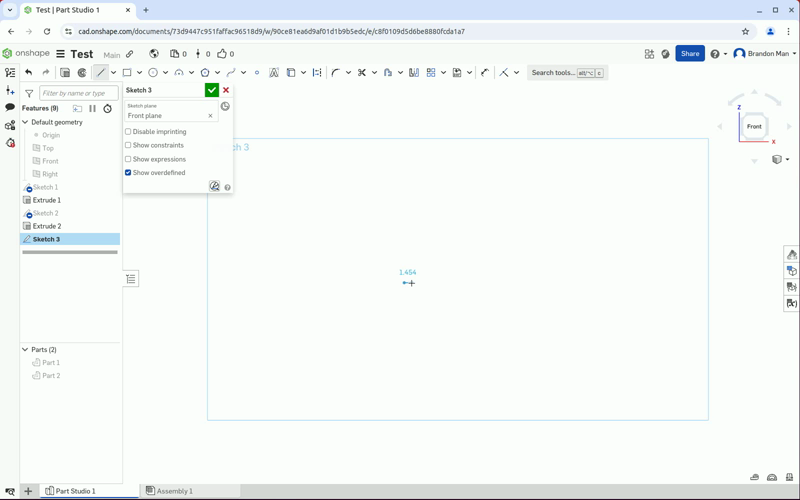
scroll(6)
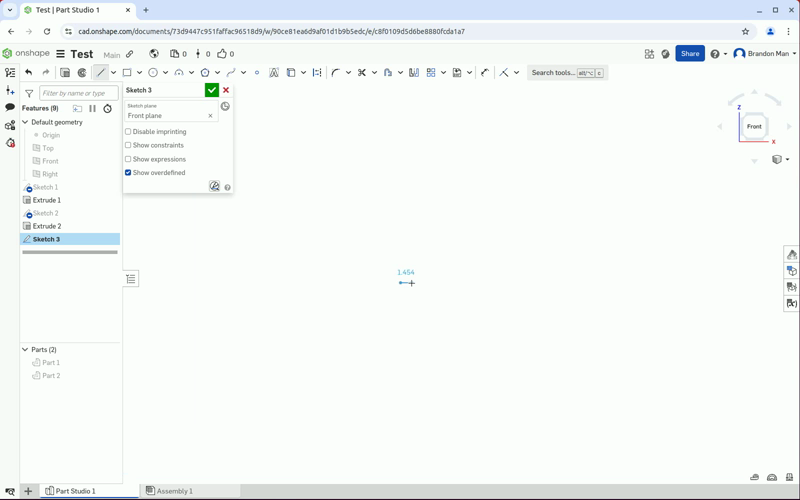
scroll(6)
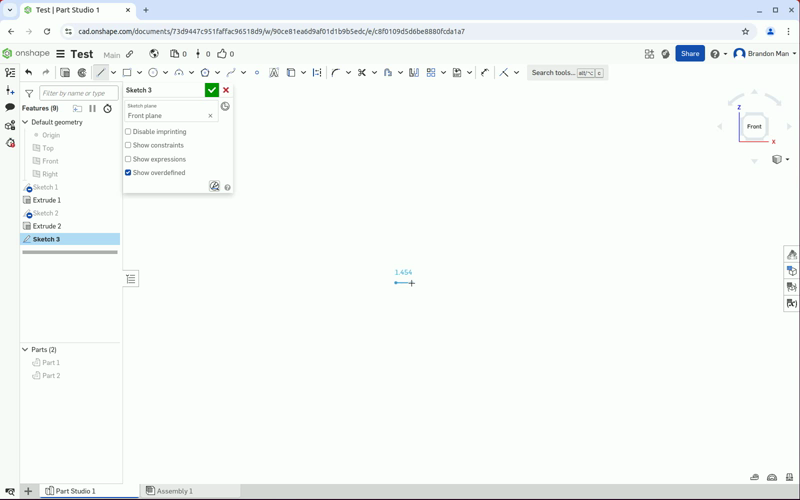
scroll(6)
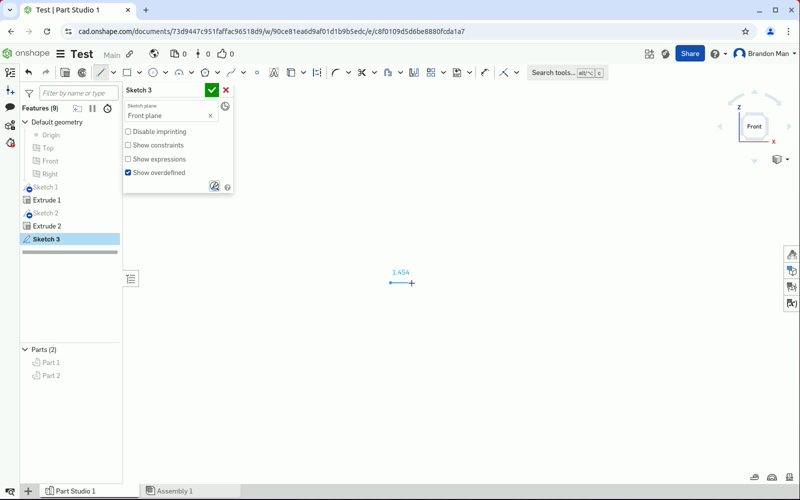
scroll(6)
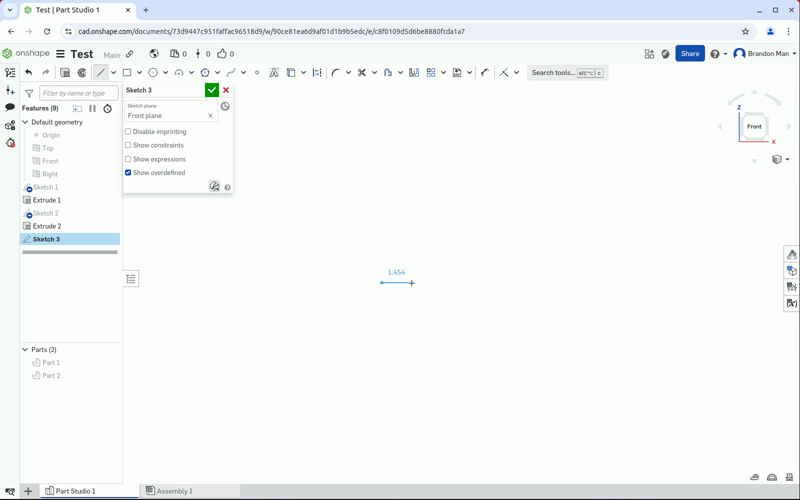
scroll(6)
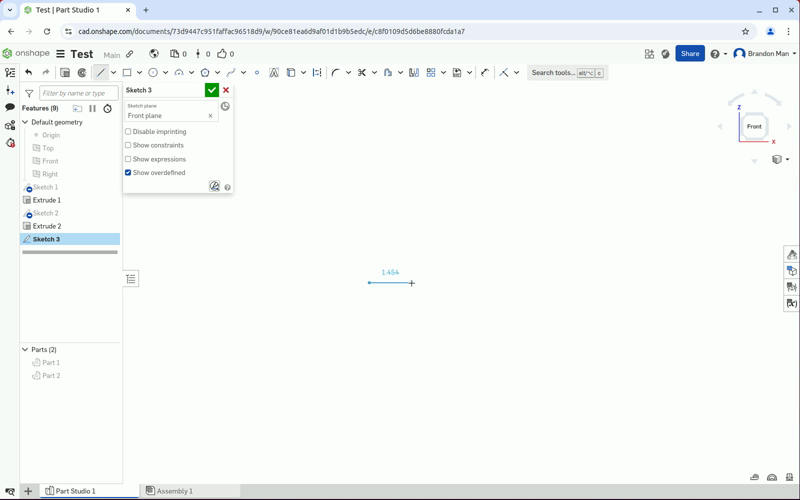
scroll(6)
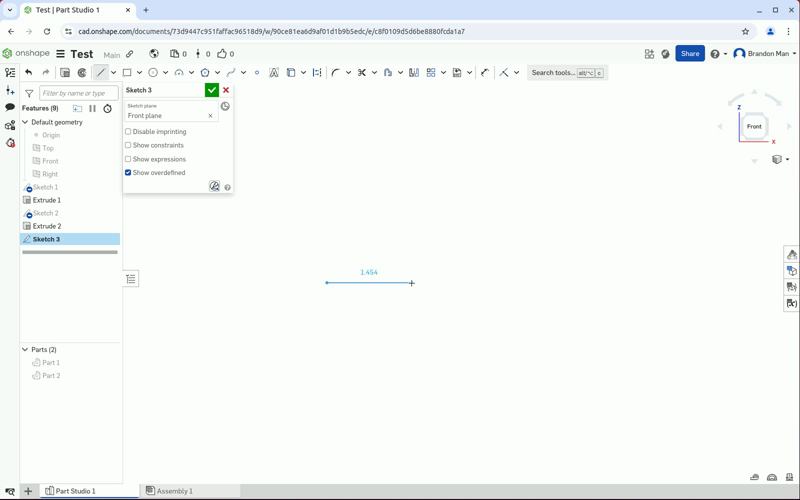
click(411, 282)
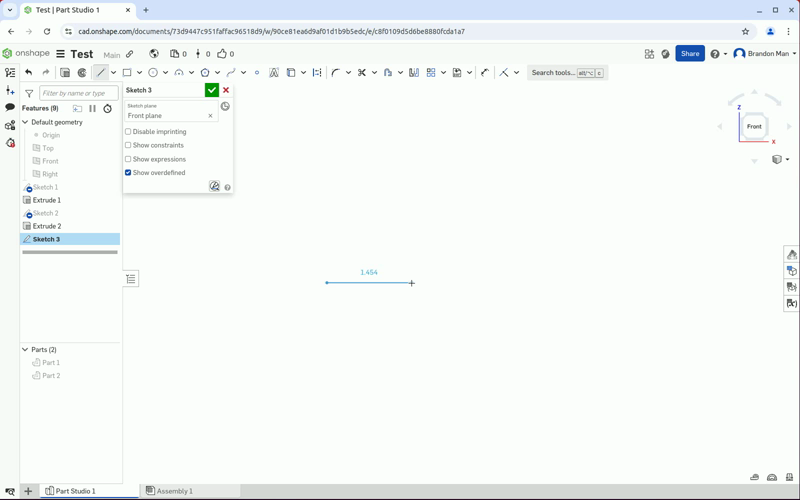
scroll(-6)
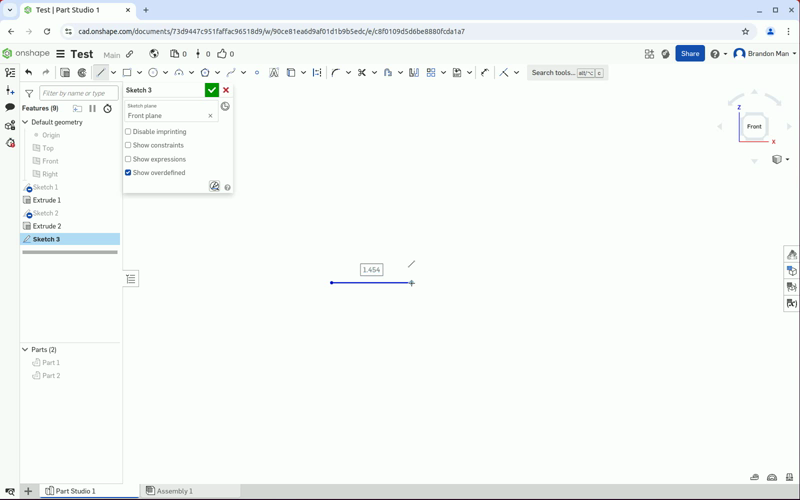
scroll(-6)
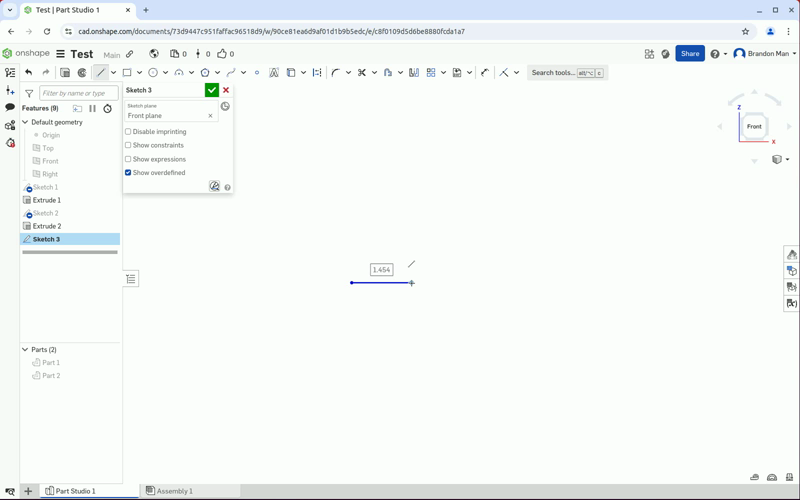
scroll(-6)
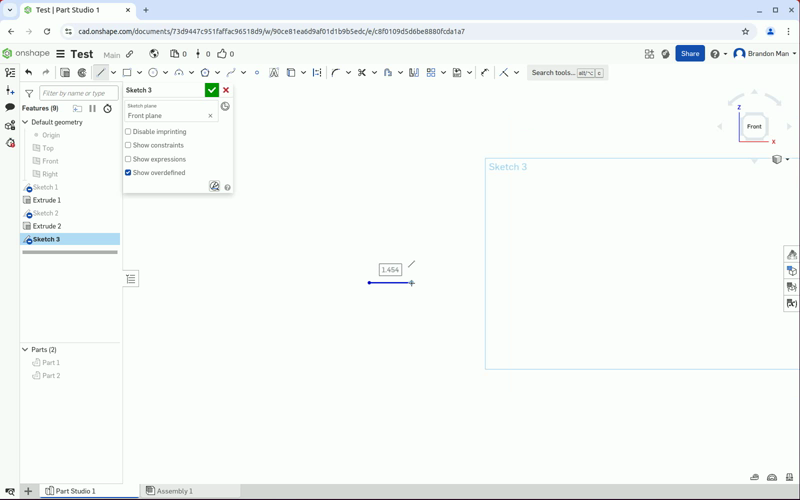
scroll(-6)
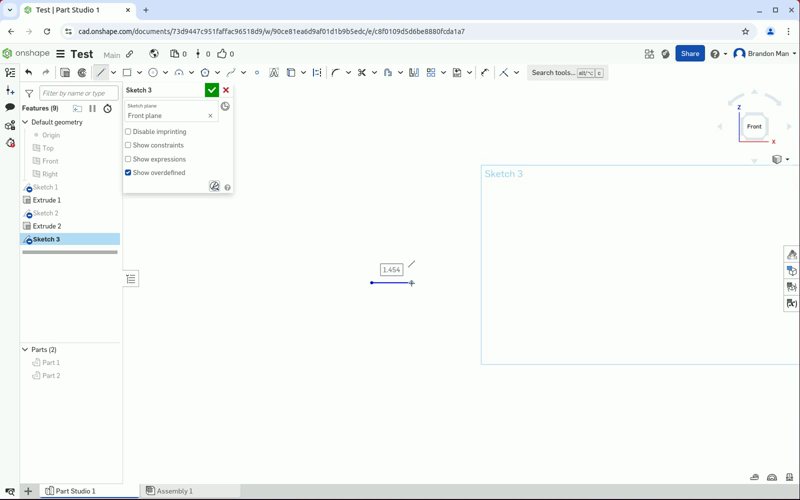
scroll(-6)
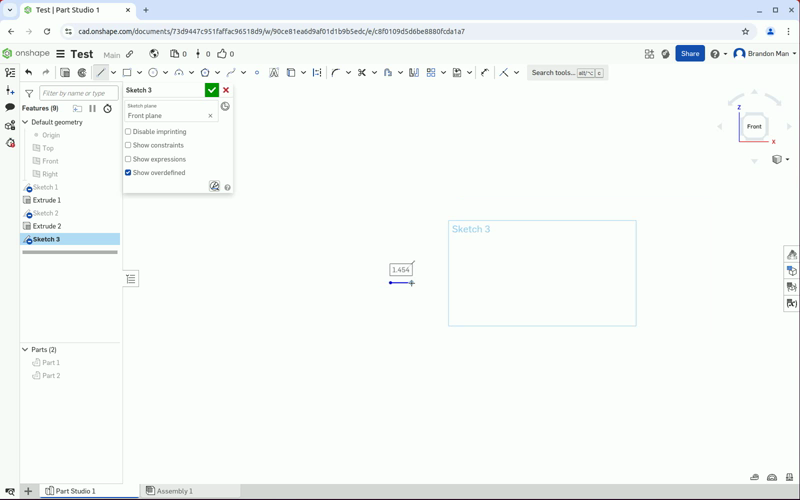
scroll(-6)
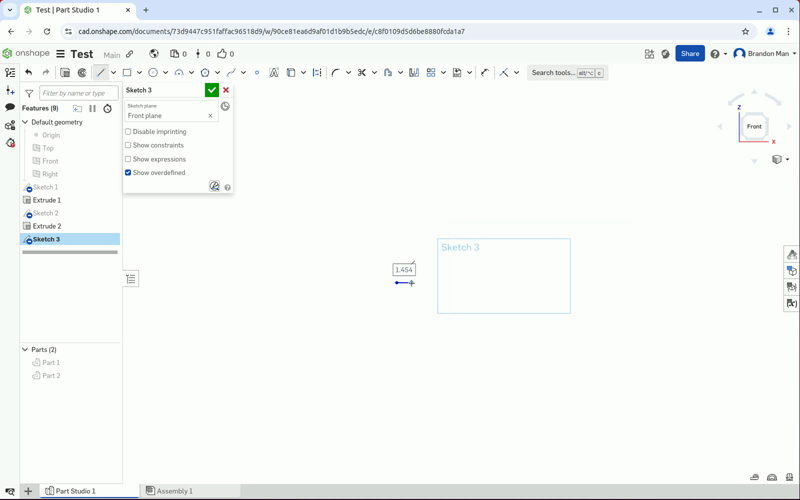
scroll(-6)
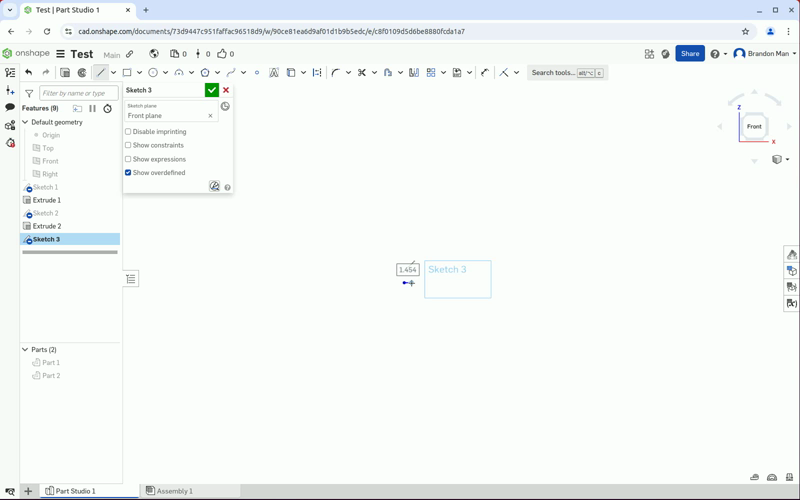
key_up(shift)
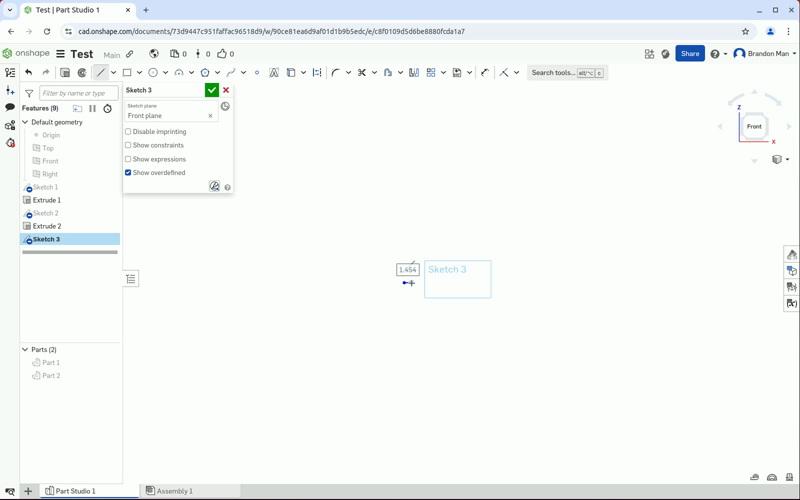
key_down(shift)
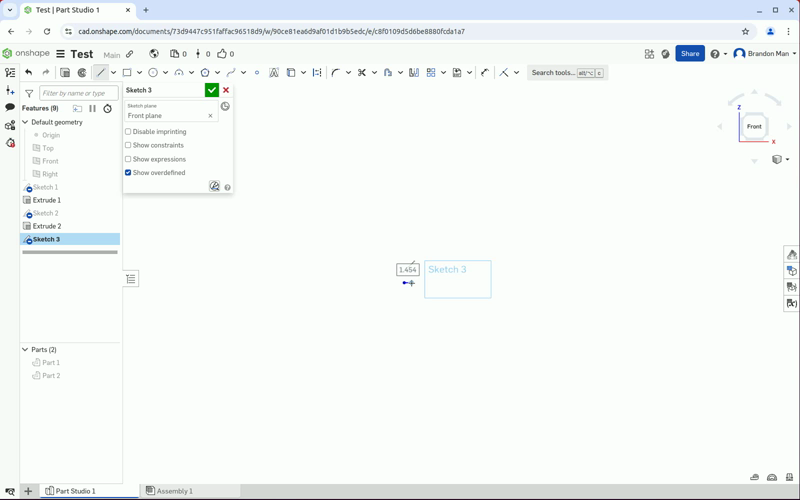
mouse_move(441, 282)
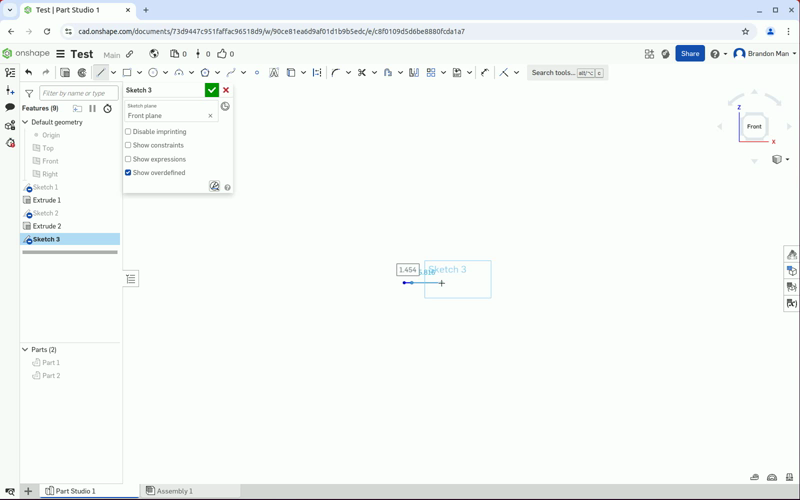
mouse_move(461, 282)
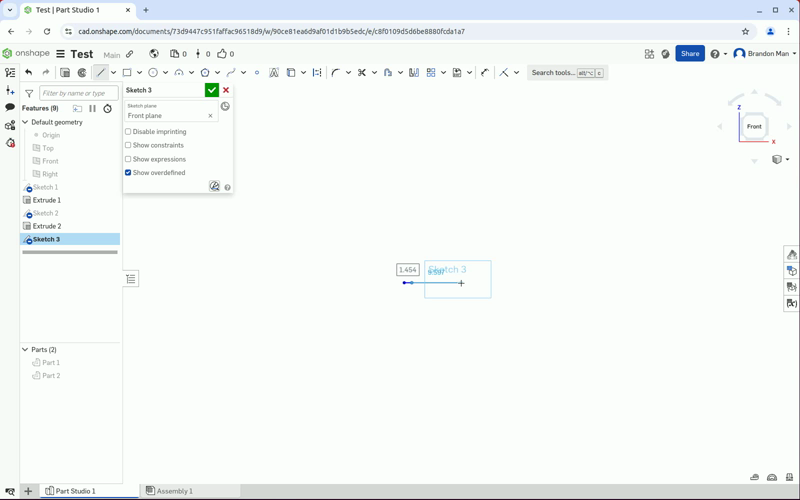
click(461, 282)
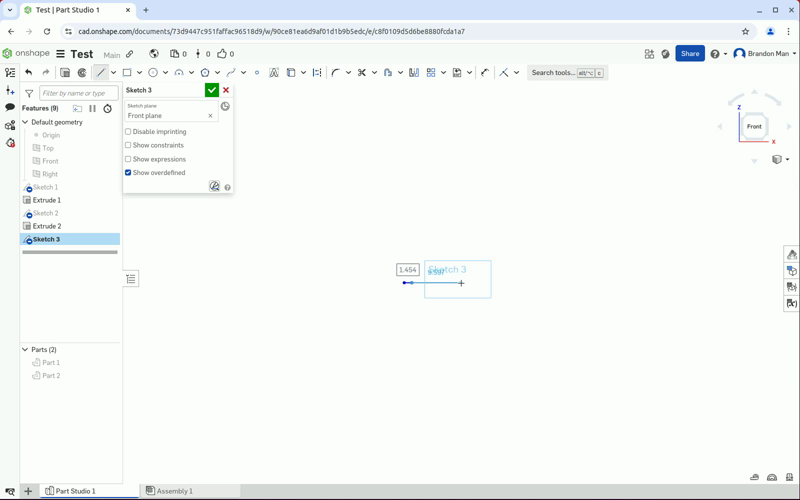
key_up(shift)
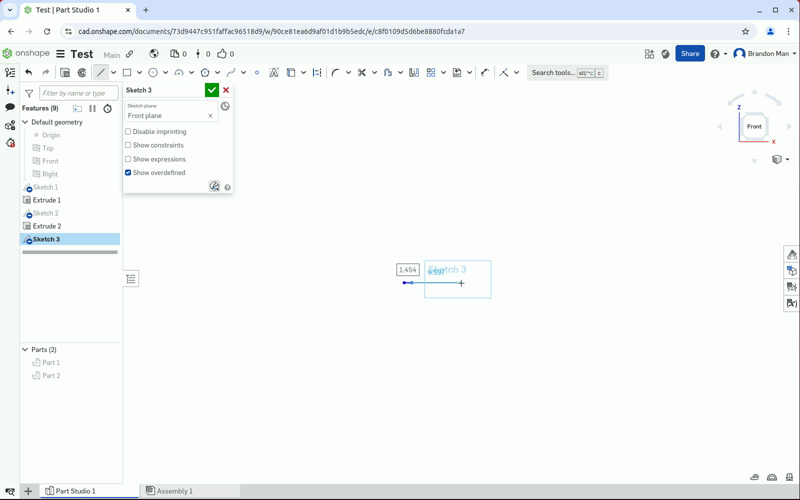
key_down(shift)
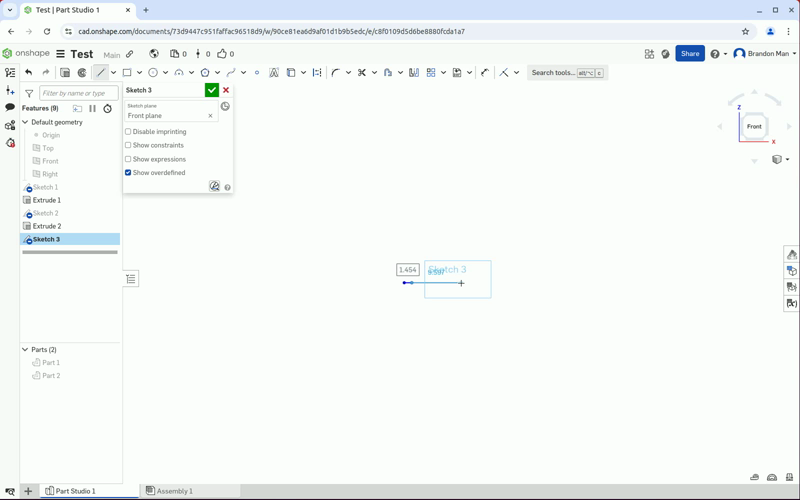
mouse_move(491, 282)
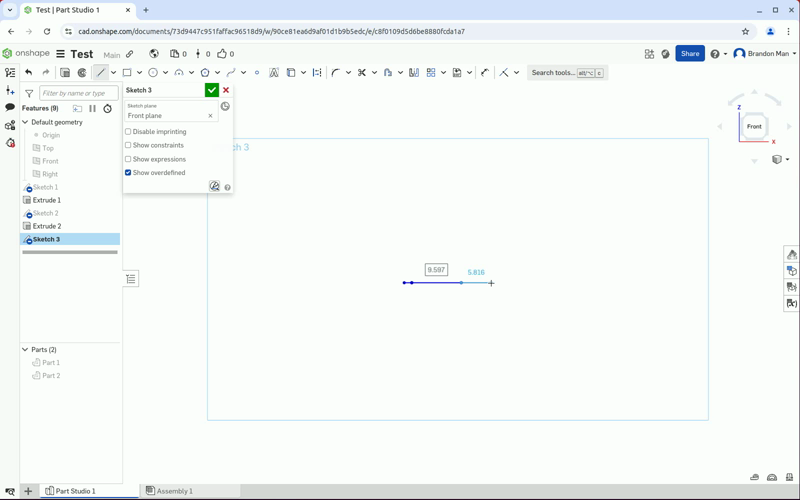
mouse_move(510, 282)
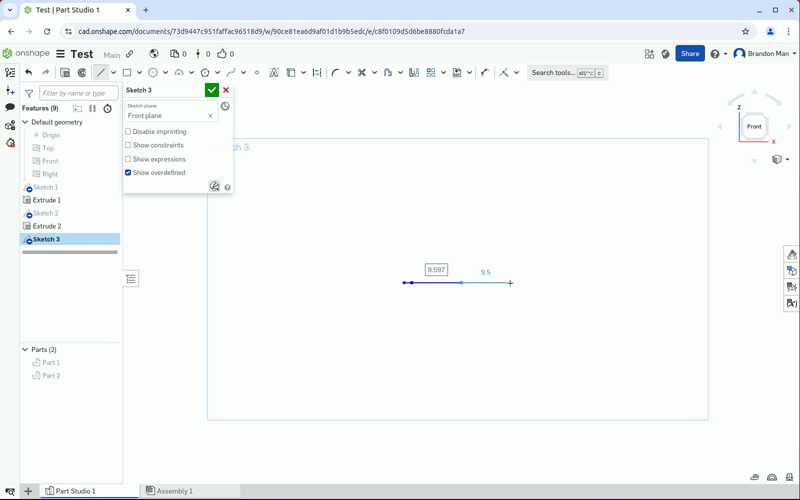
click(510, 282)
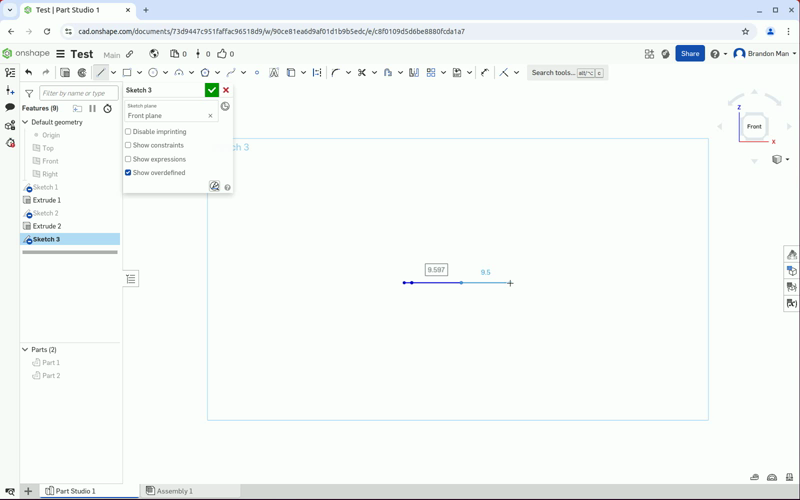
key_up(shift)
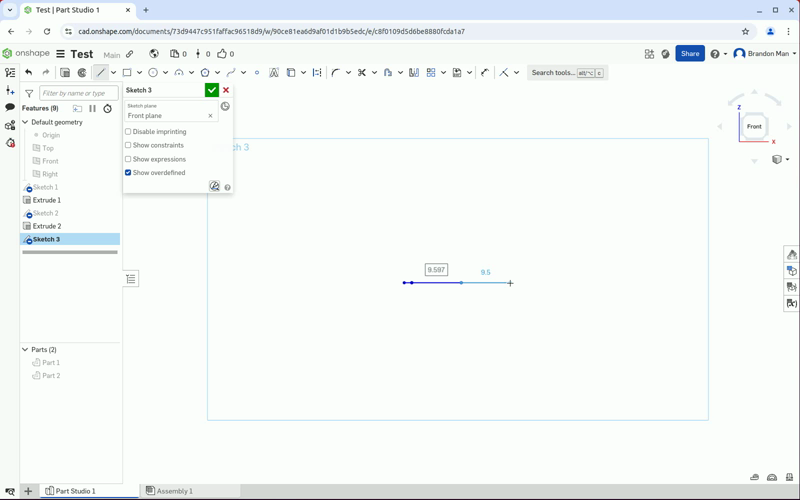
key_down(shift)
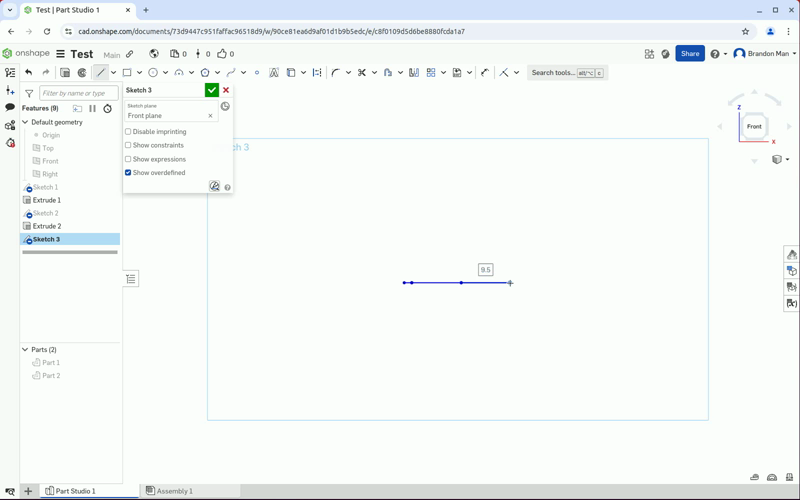
mouse_move(540, 282)
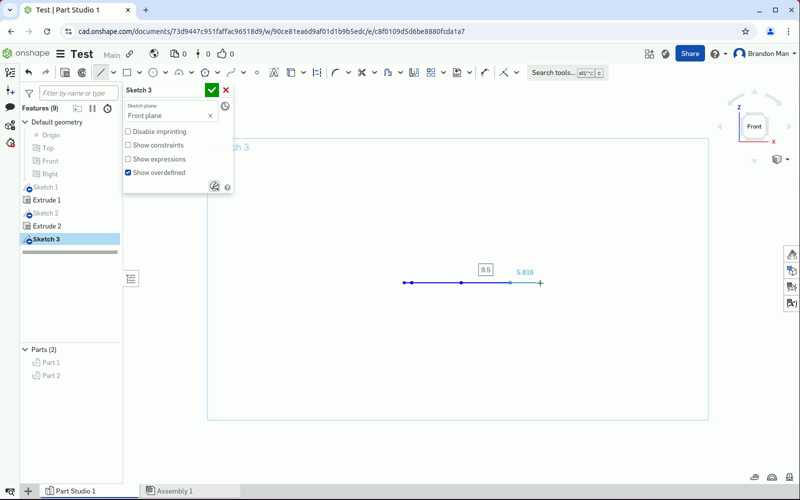
mouse_move(516, 282)
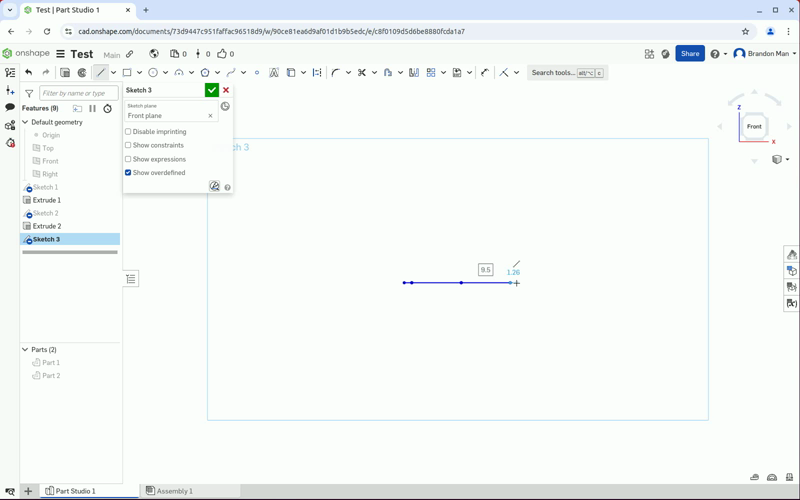
scroll(6)
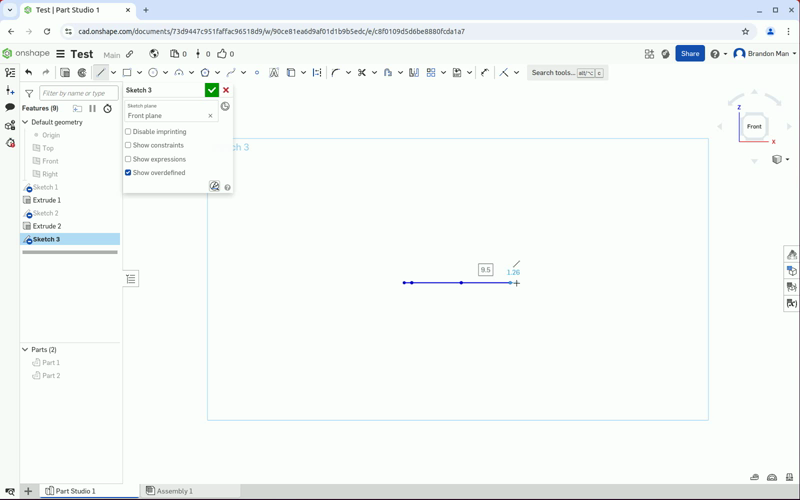
scroll(6)
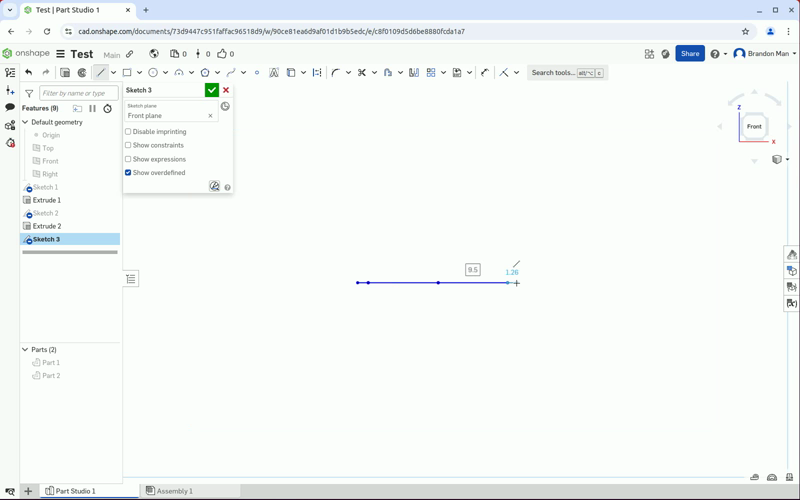
scroll(6)
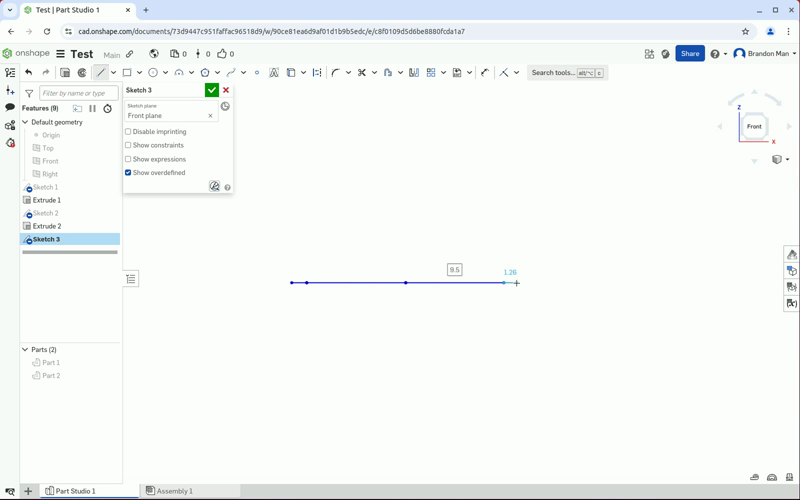
scroll(6)
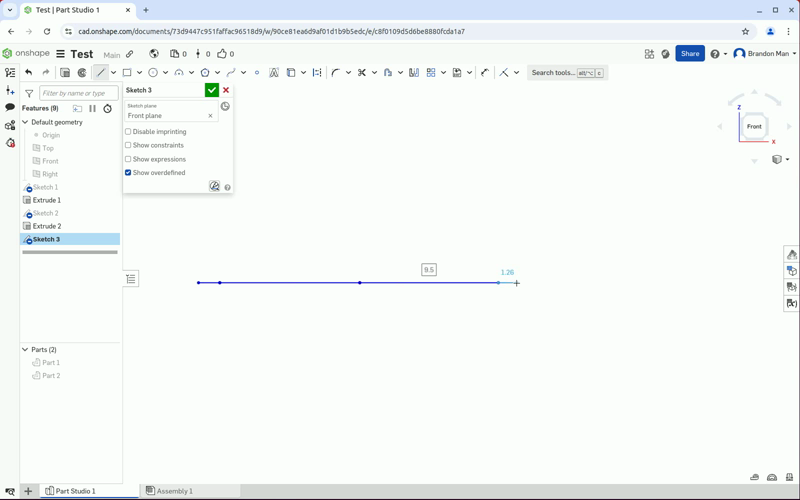
scroll(6)
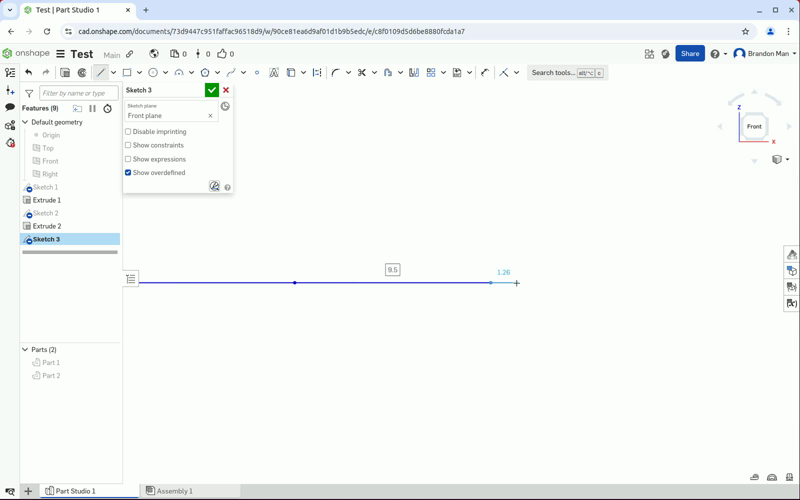
scroll(6)
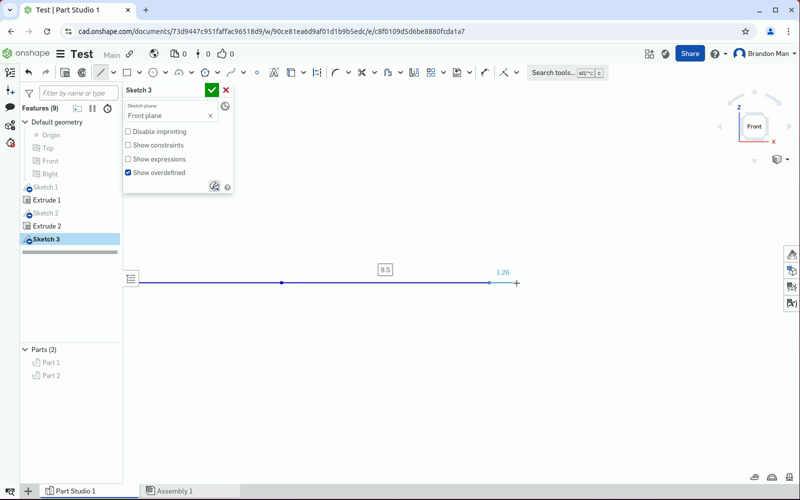
scroll(6)
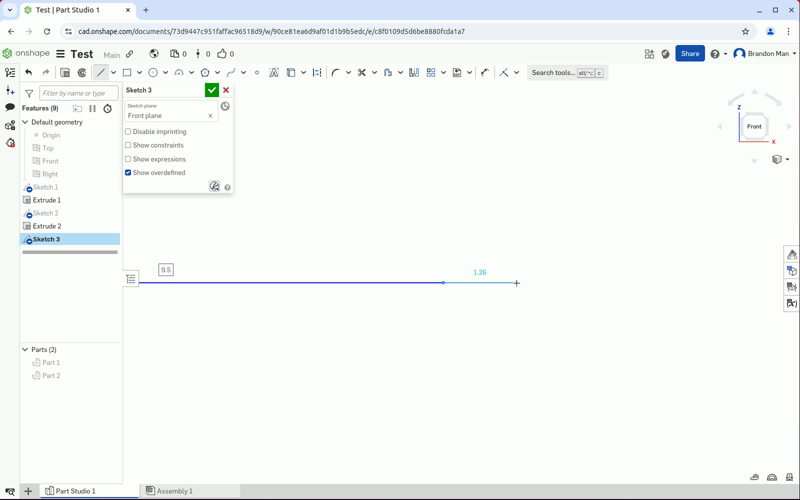
click(516, 282)
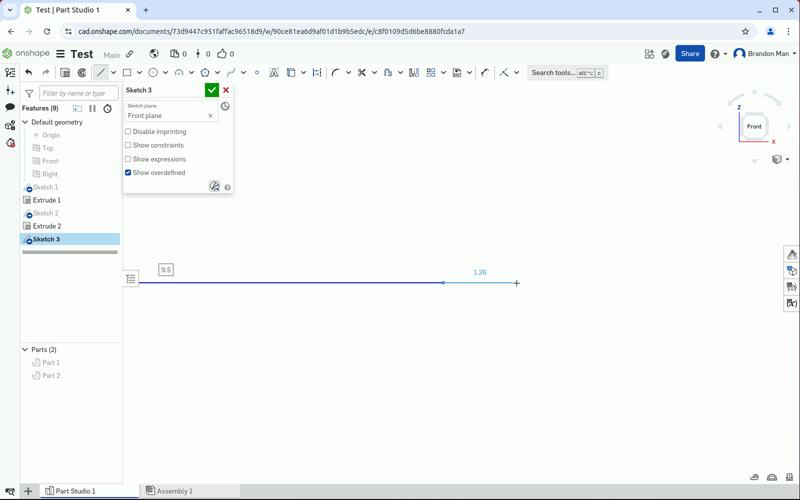
scroll(-6)
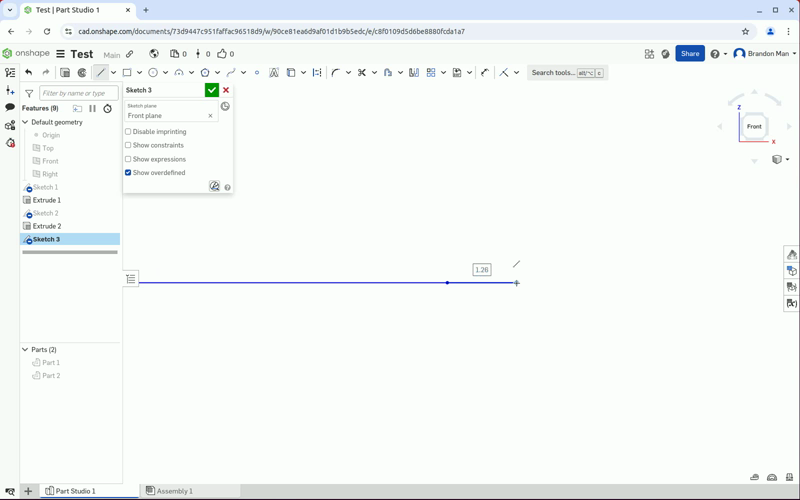
scroll(-6)
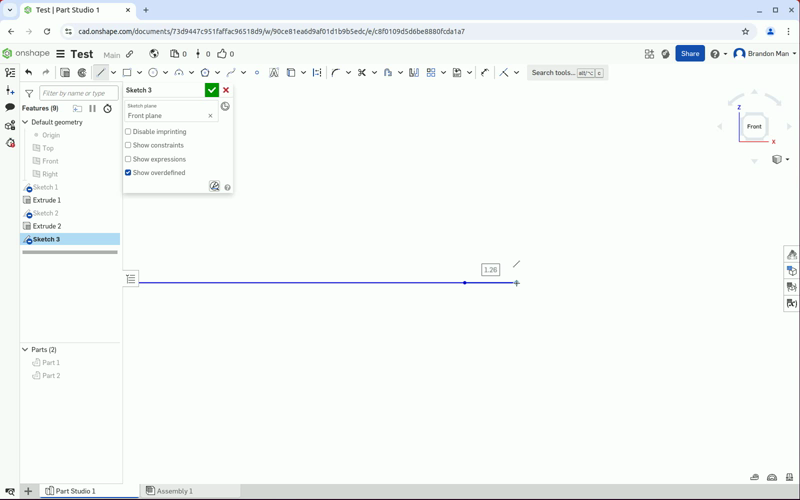
scroll(-6)
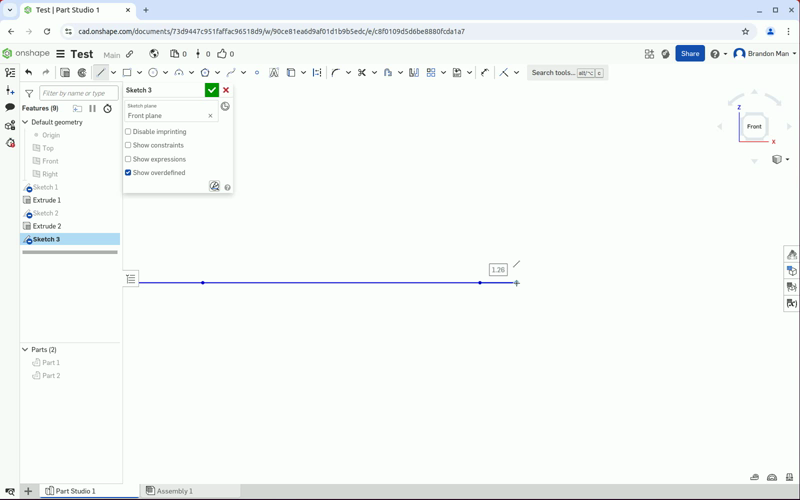
scroll(-6)
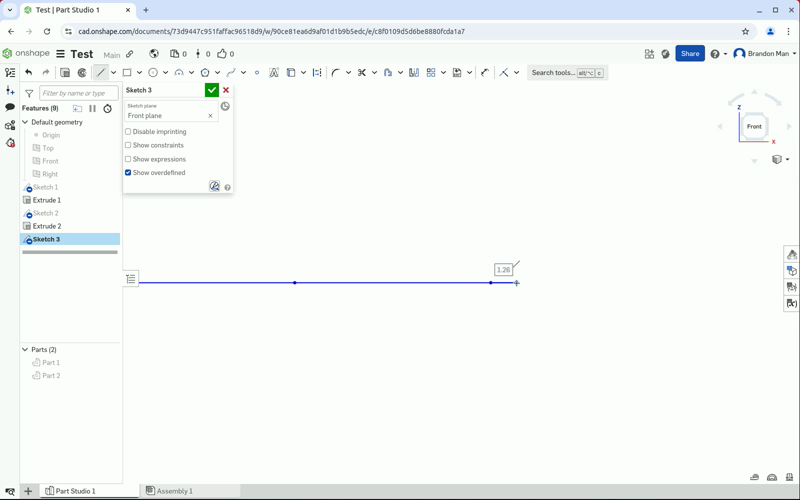
scroll(-6)
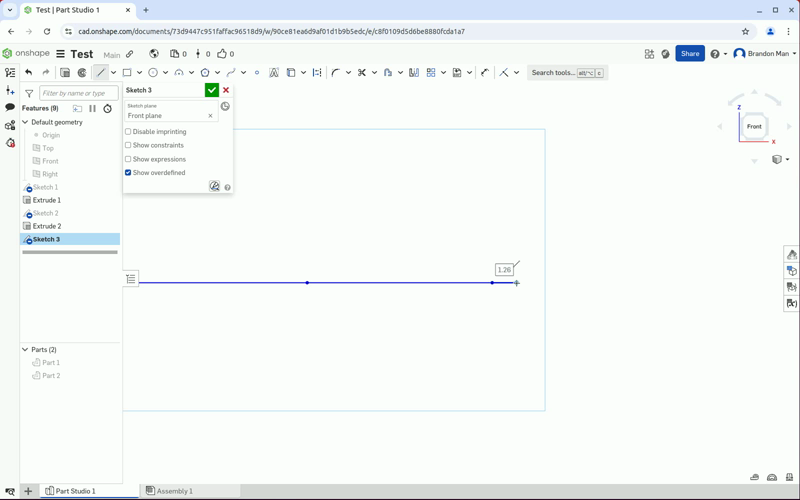
scroll(-6)
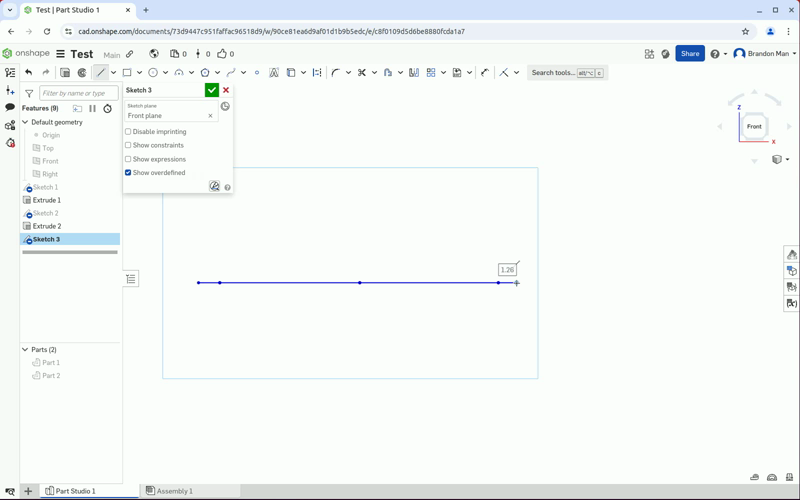
scroll(-6)
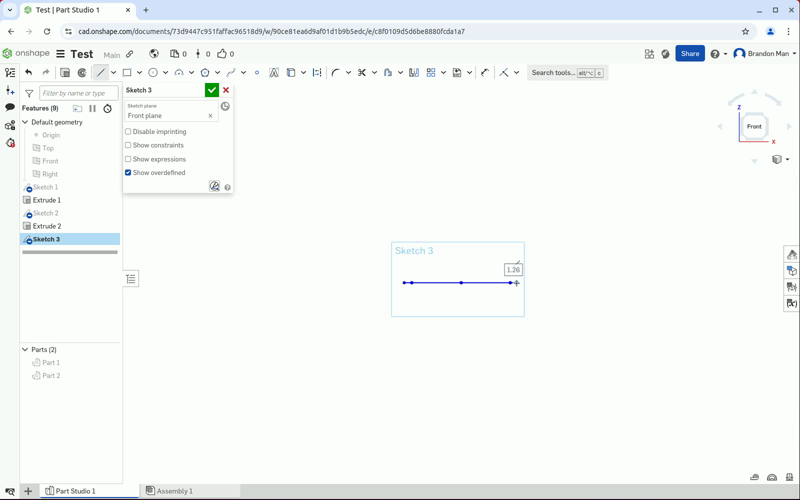
key_up(shift)
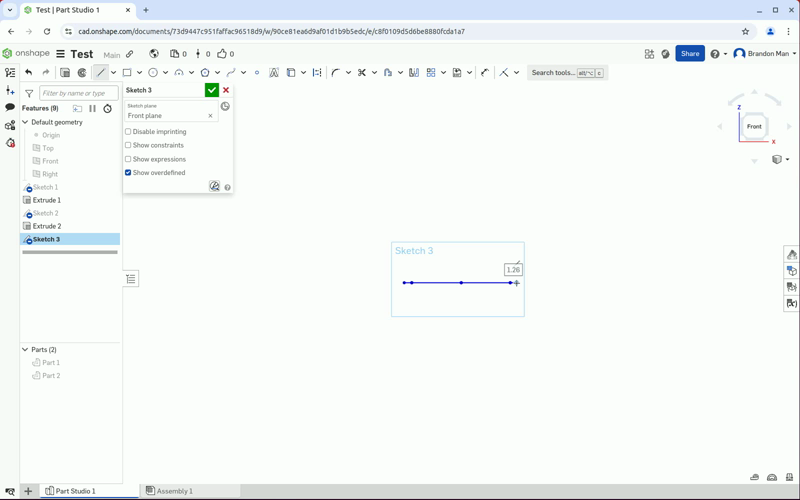
key_down(shift)
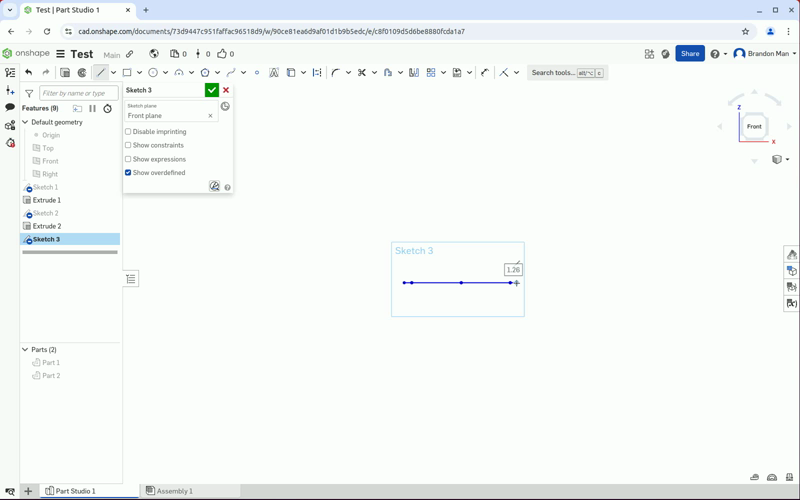
mouse_move(516, 219)
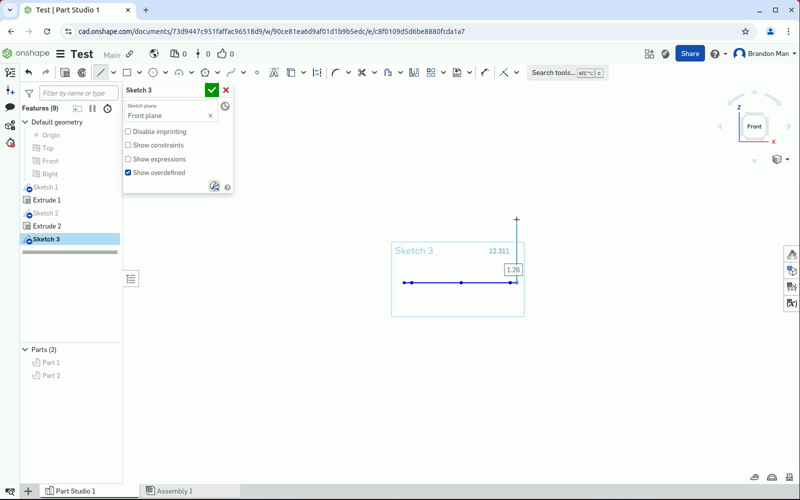
click(516, 219)
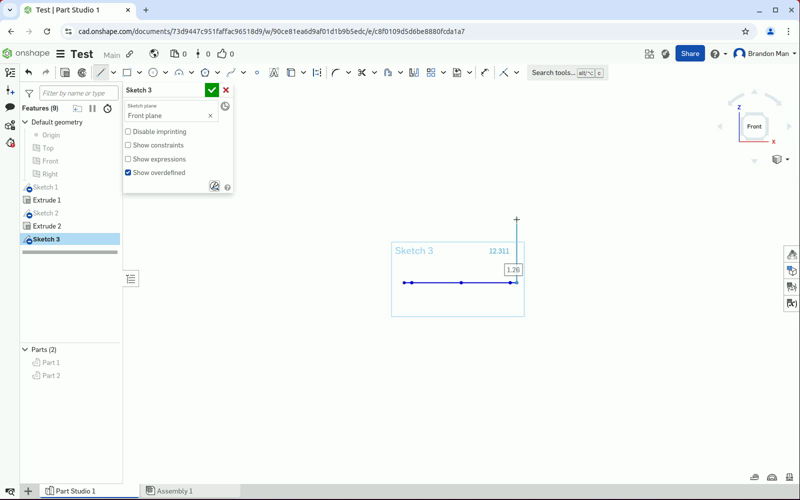
key_up(shift)
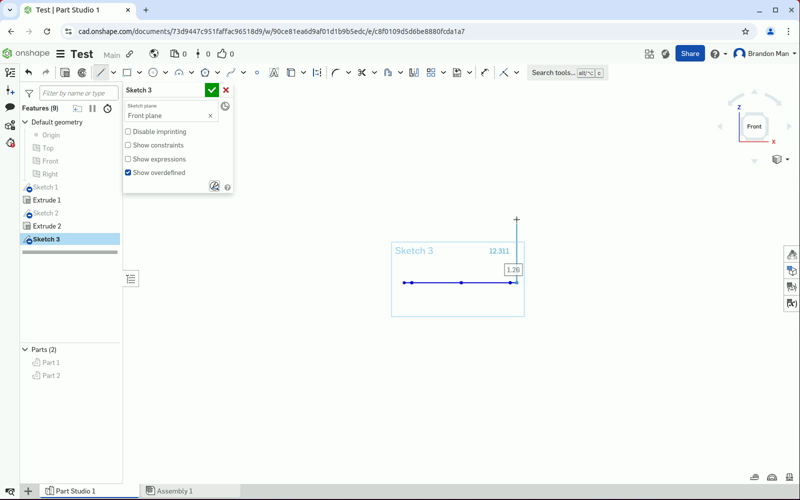
key_down(shift)
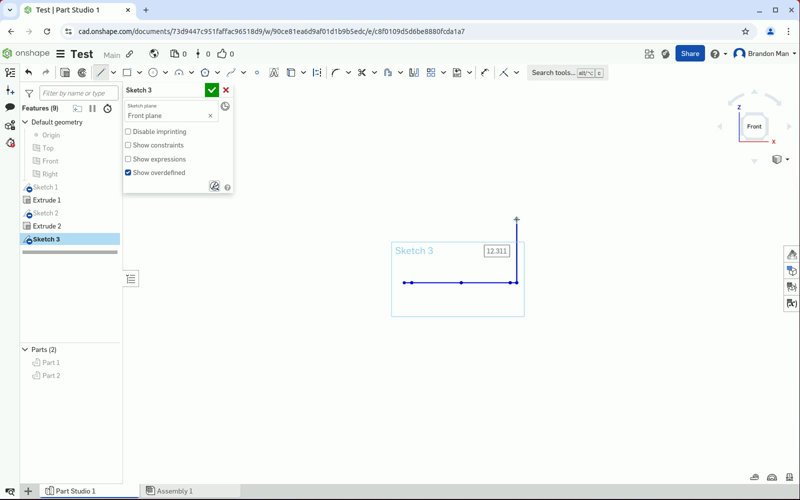
mouse_move(404, 219)
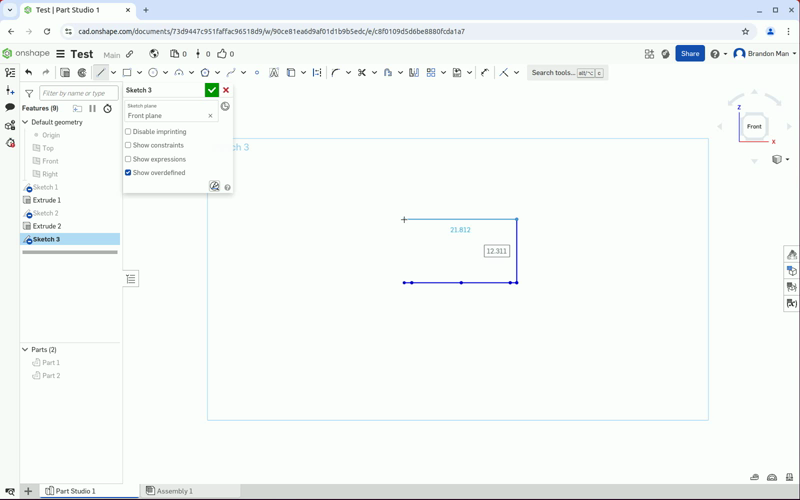
click(404, 219)
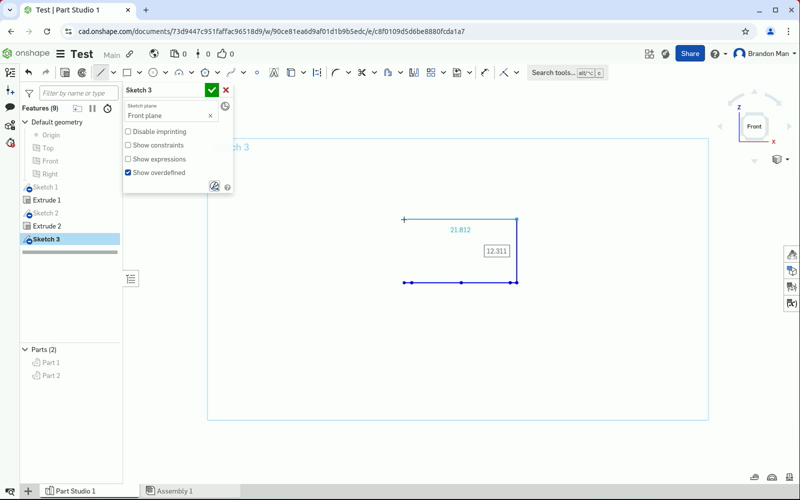
key_up(shift)
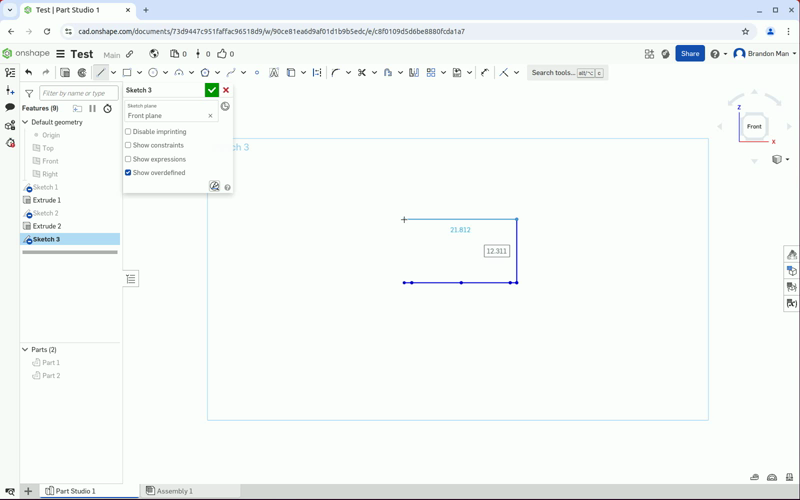
key_down(shift)
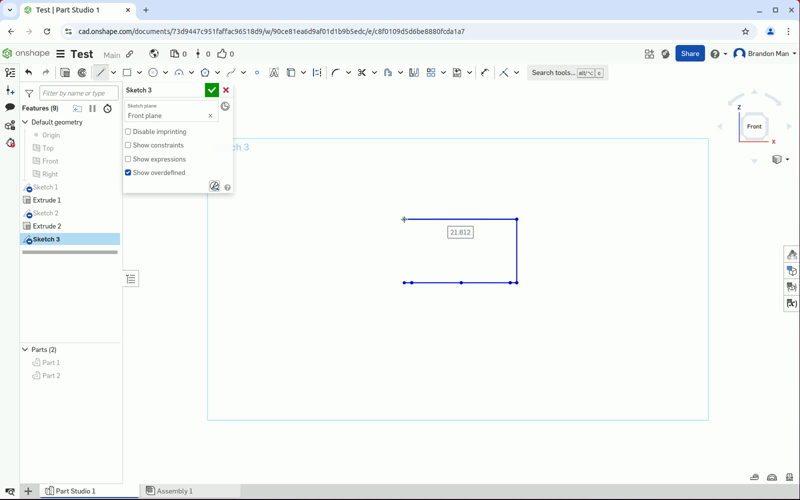
mouse_move(404, 282)
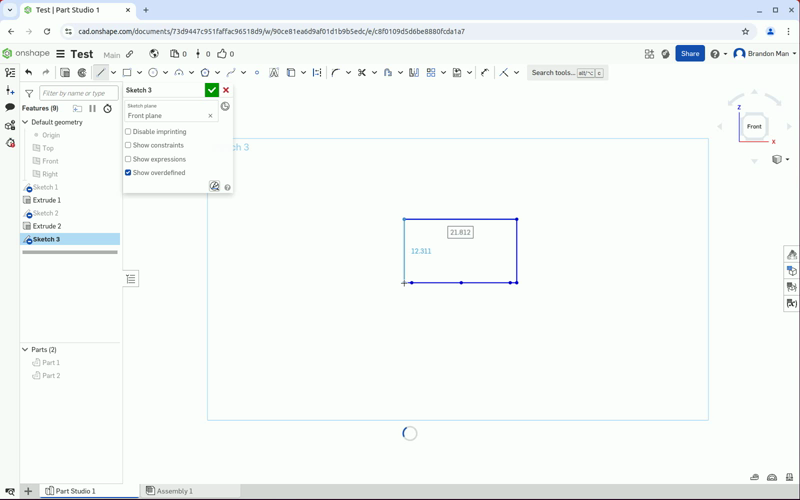
key_up(shift)
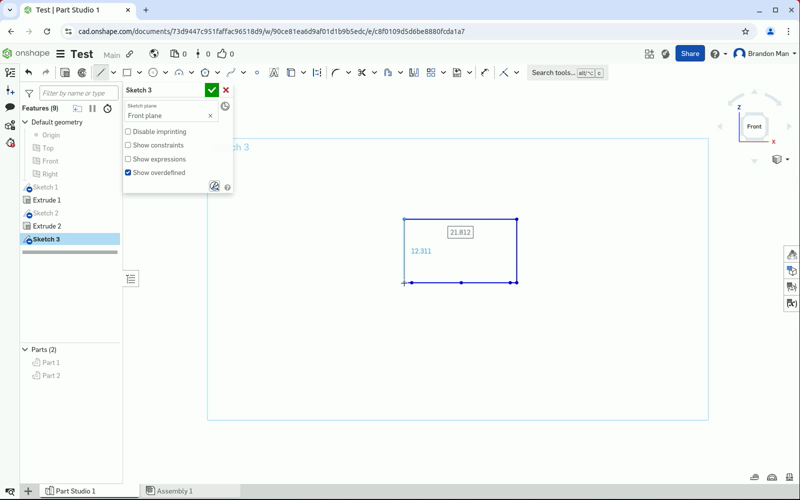
click(404, 282)
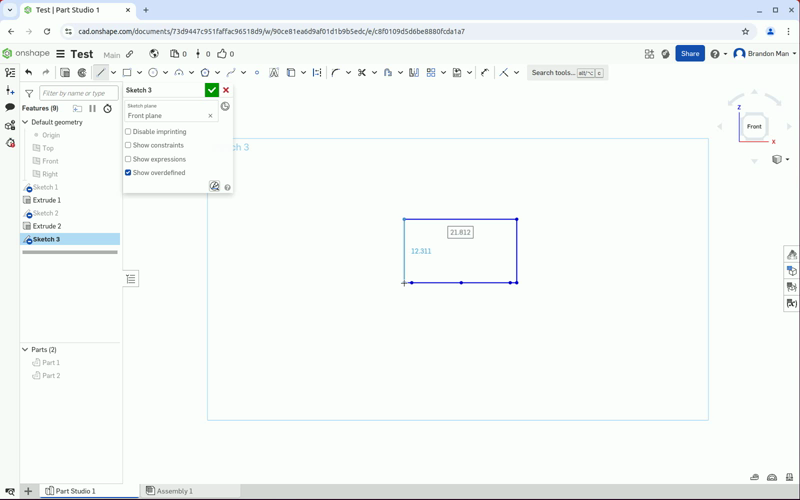
key(esc)
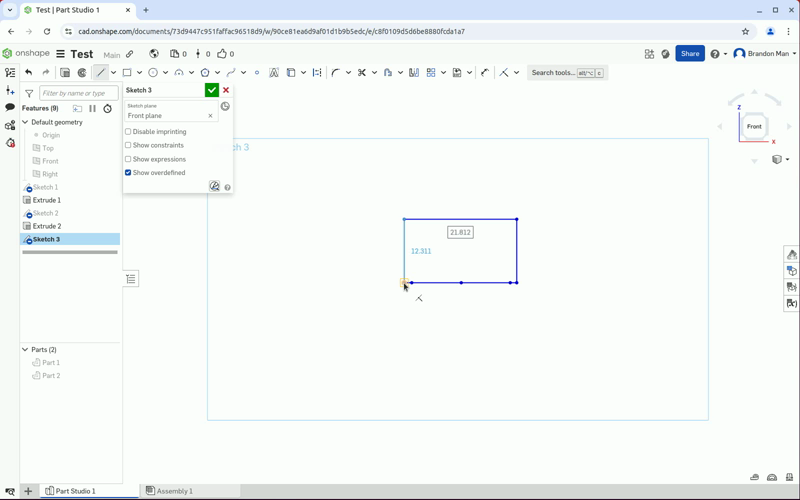
mouse_move(463, 238)
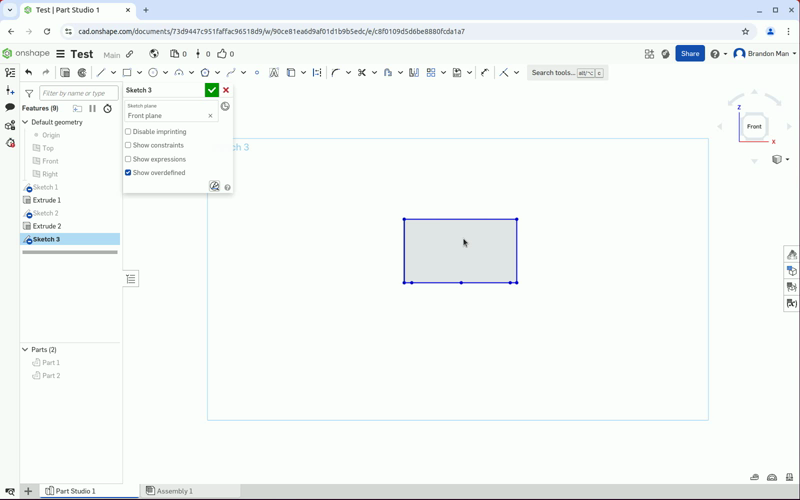
click(463, 238)
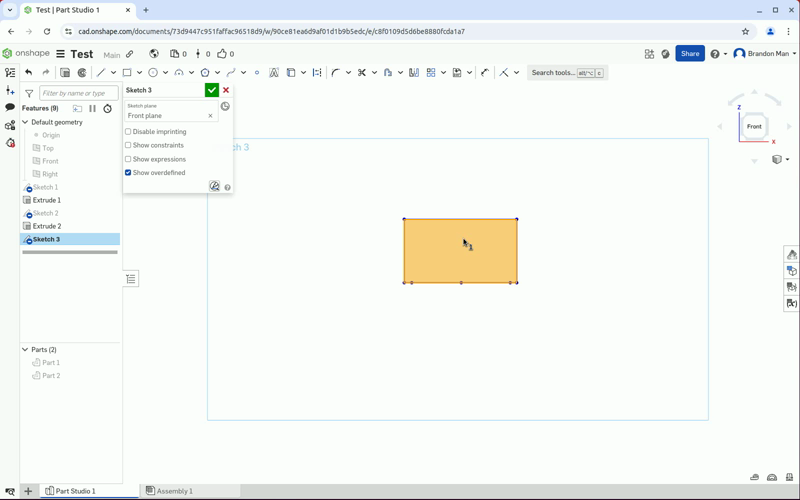
mouse_move(73, 352)
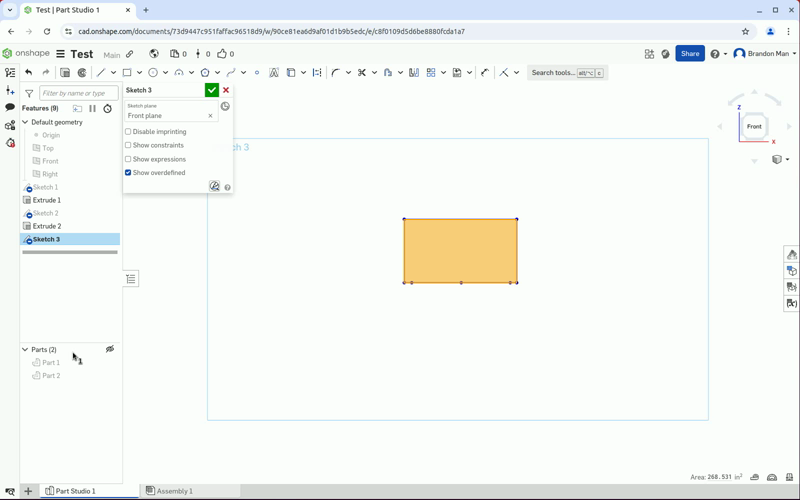
key(shift+y)
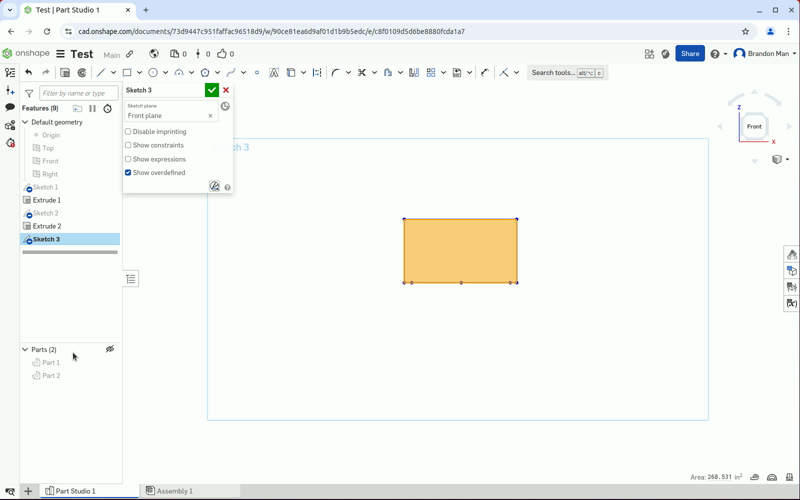
key(shift+e)
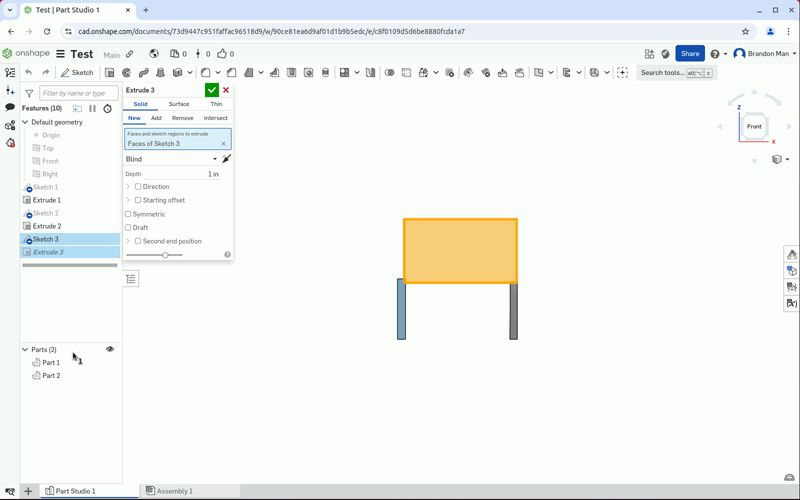
mouse_move(143, 106)
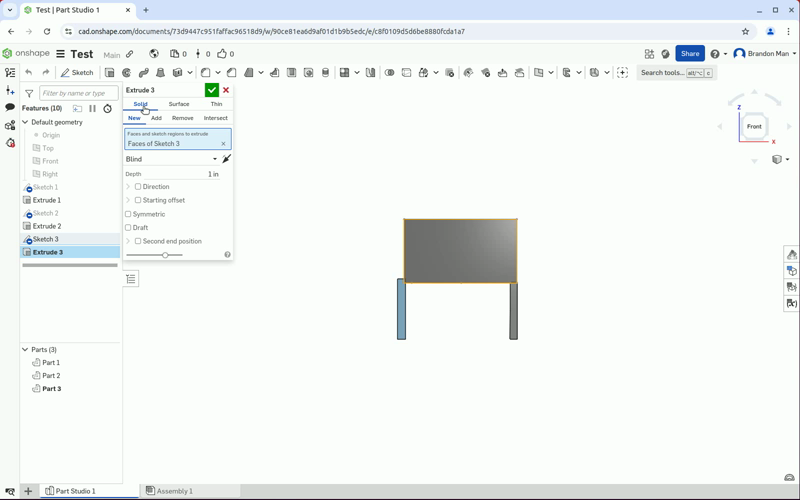
click(143, 106)
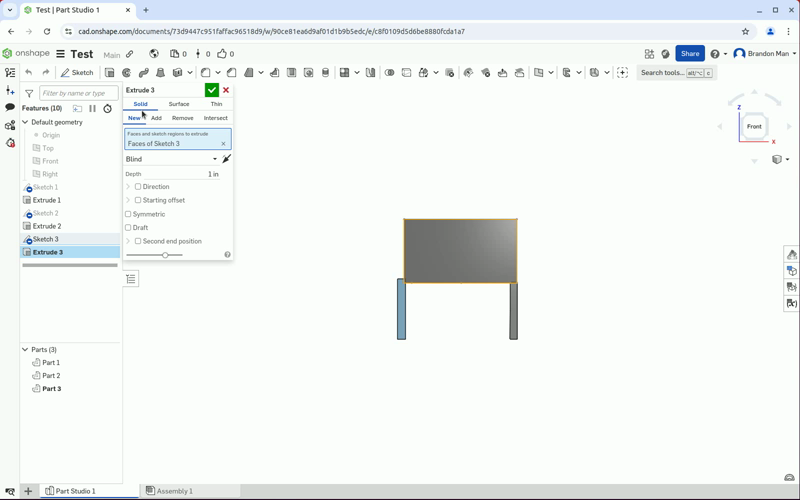
mouse_move(137, 120)
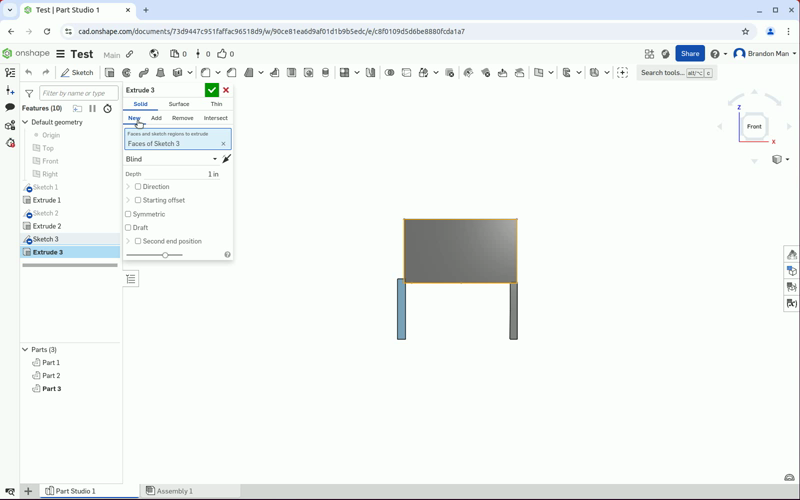
click(137, 120)
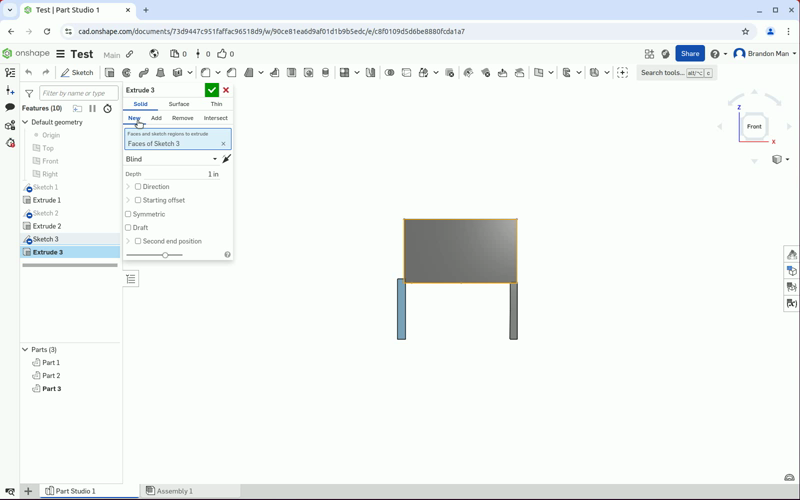
key(tab, 4)
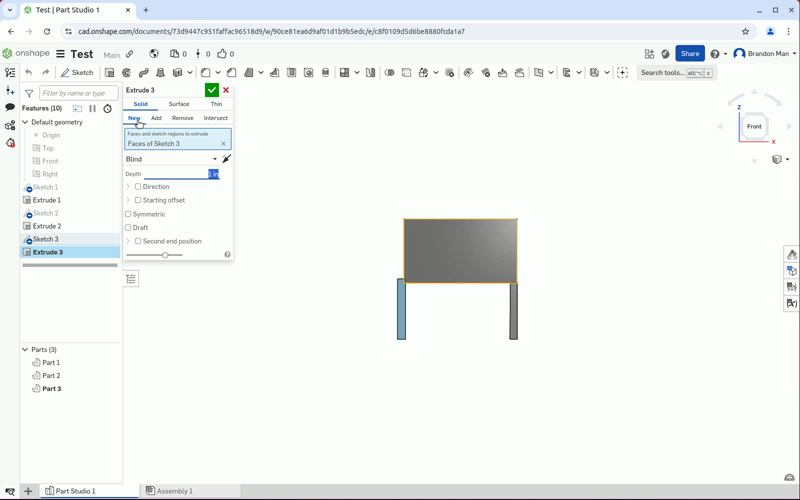
text(11.554)
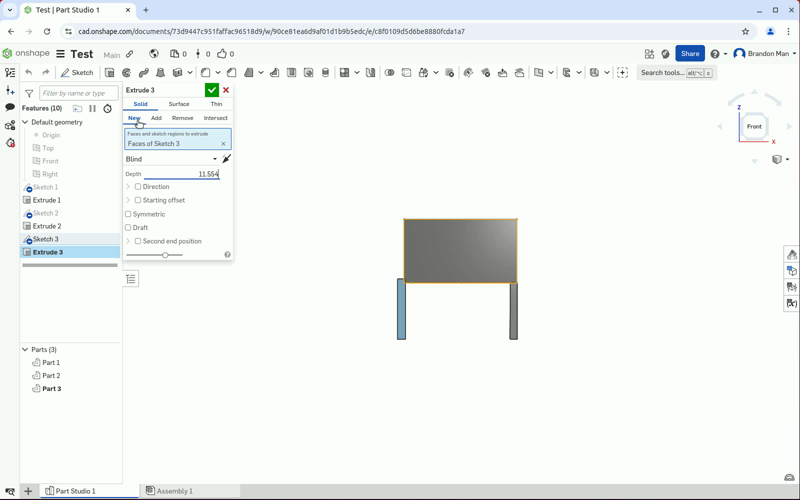
key(enter)
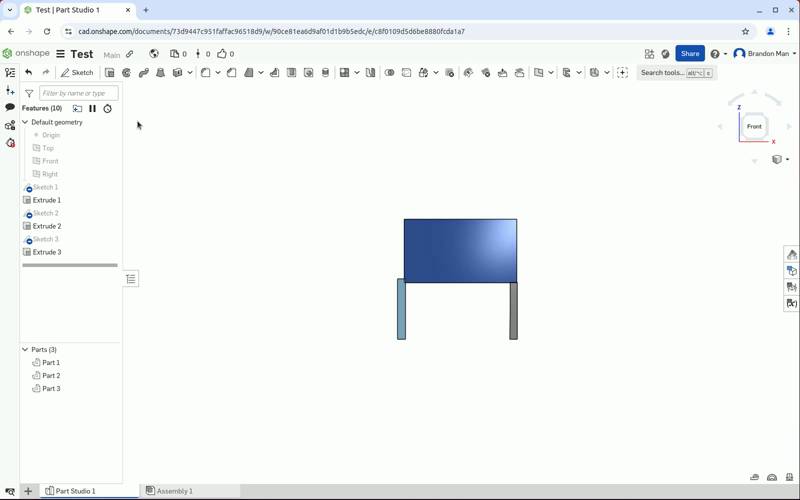
key(shift+h)
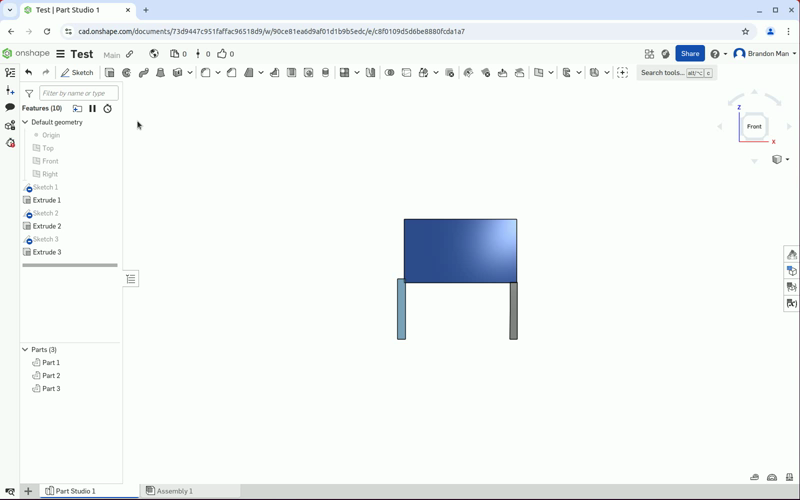
key(shift+h)
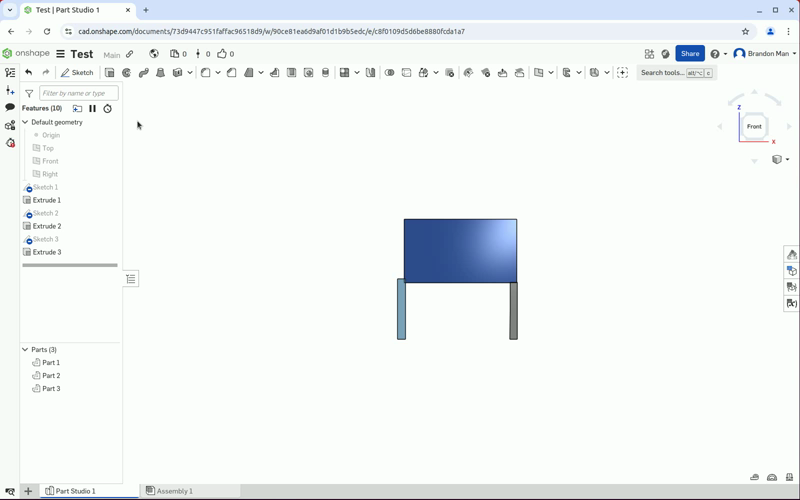
mouse_move(73, 189)
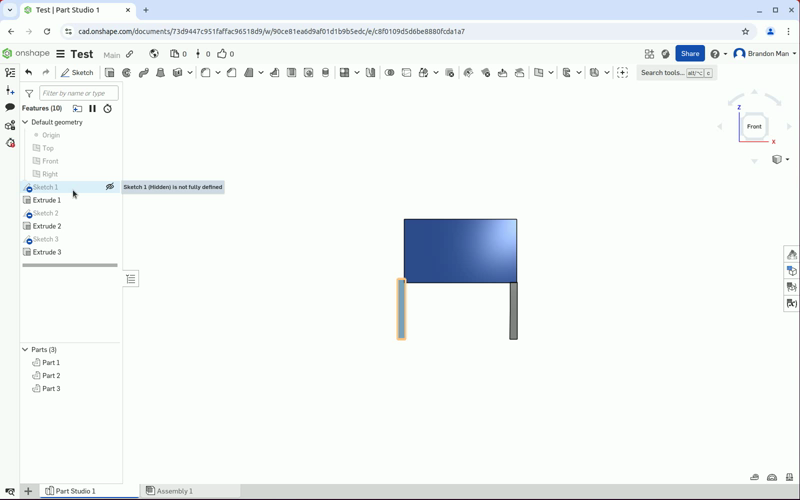
click(73, 189)
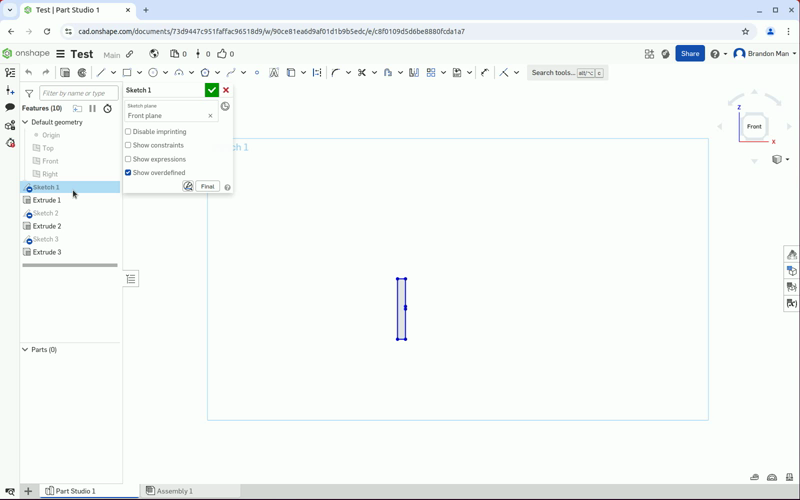
mouse_move(229, 92)
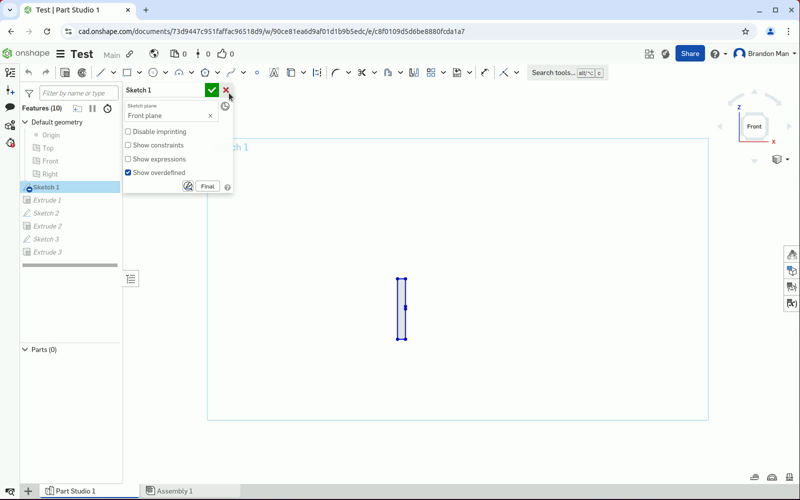
click(229, 92)
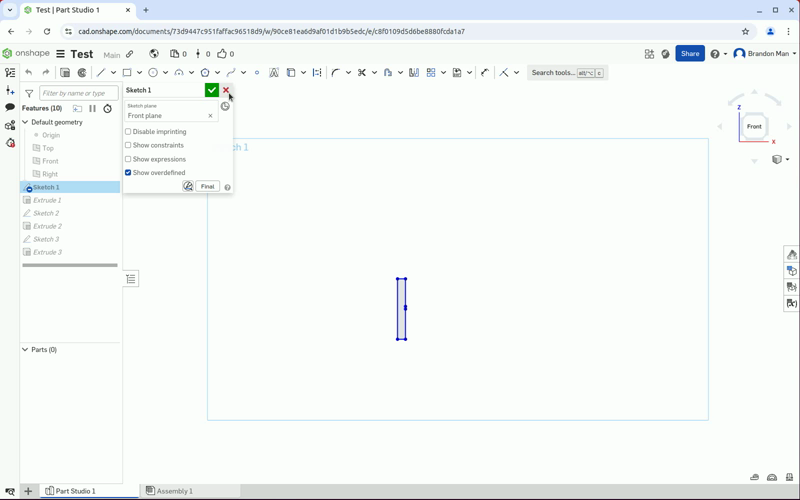
key(shift+s)
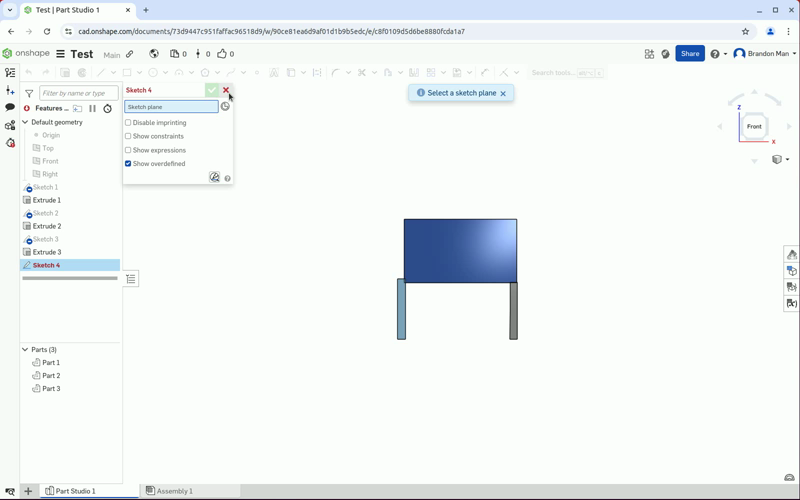
mouse_move(73, 163)
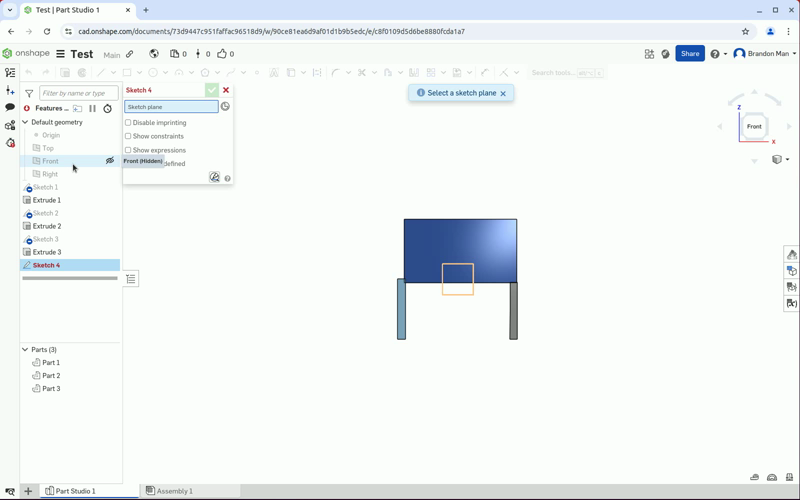
click(73, 163)
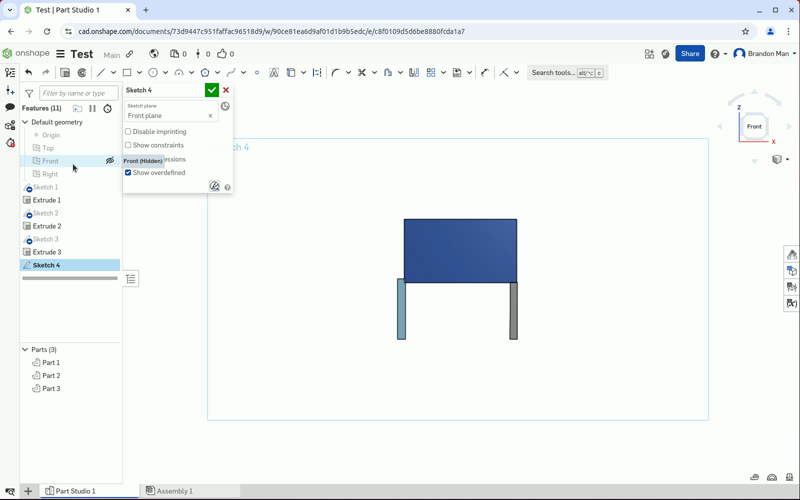
mouse_move(73, 352)
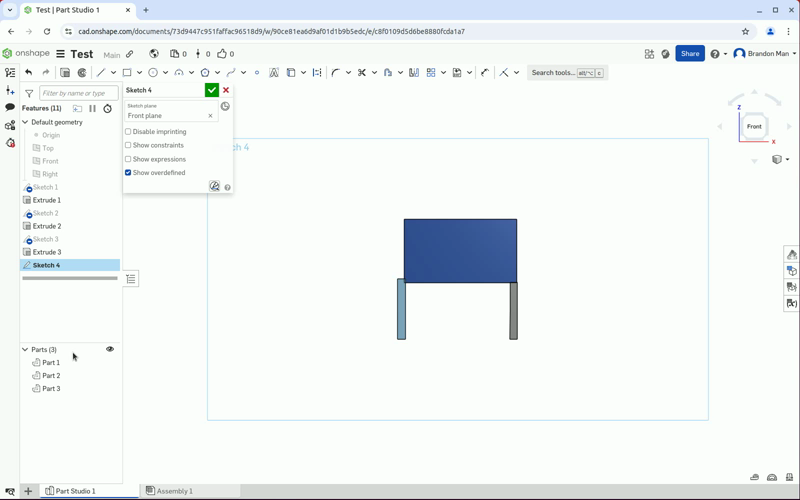
key(y)
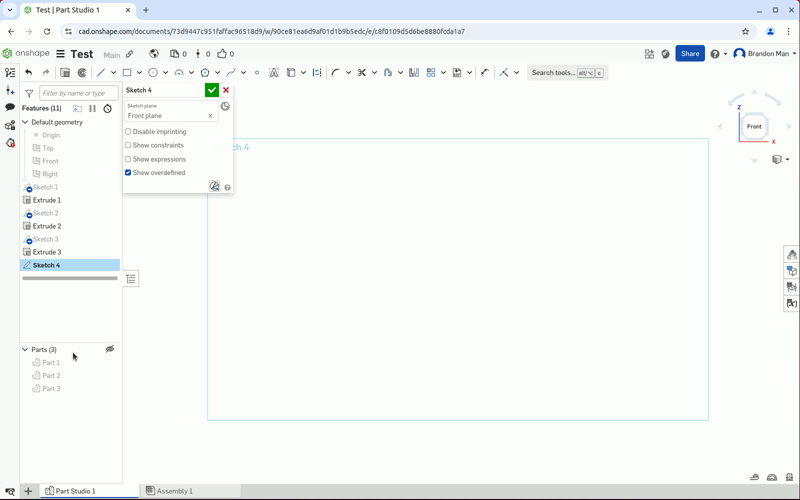
key(l)
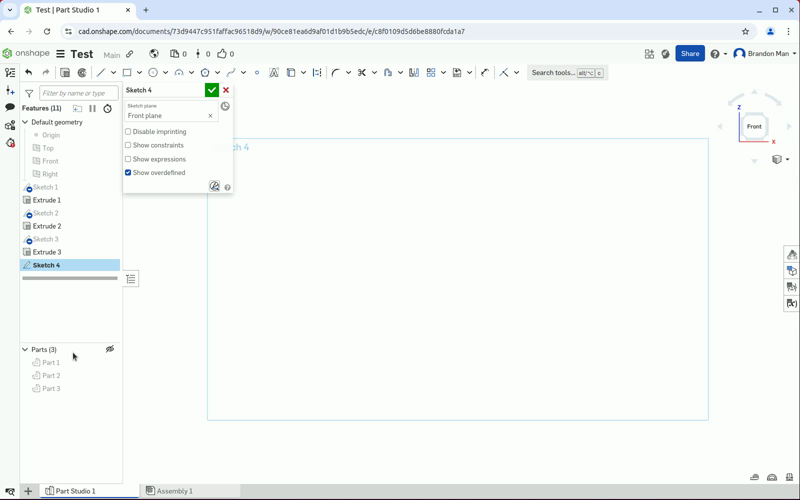
key_down(shift)
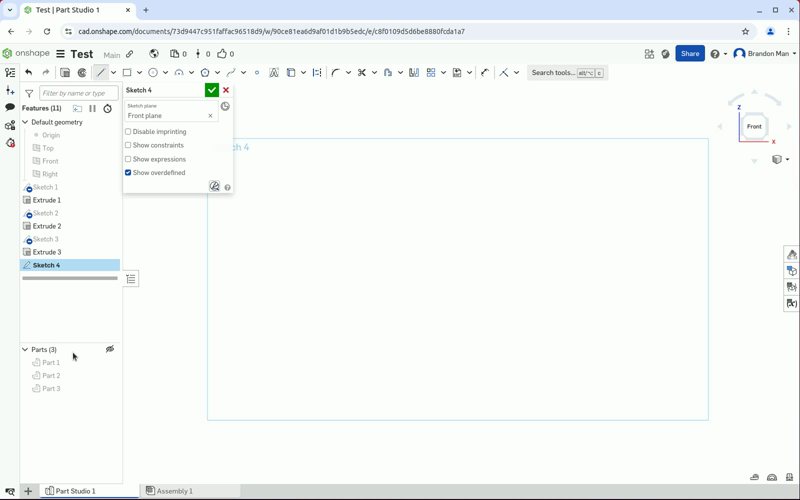
mouse_move(411, 311)
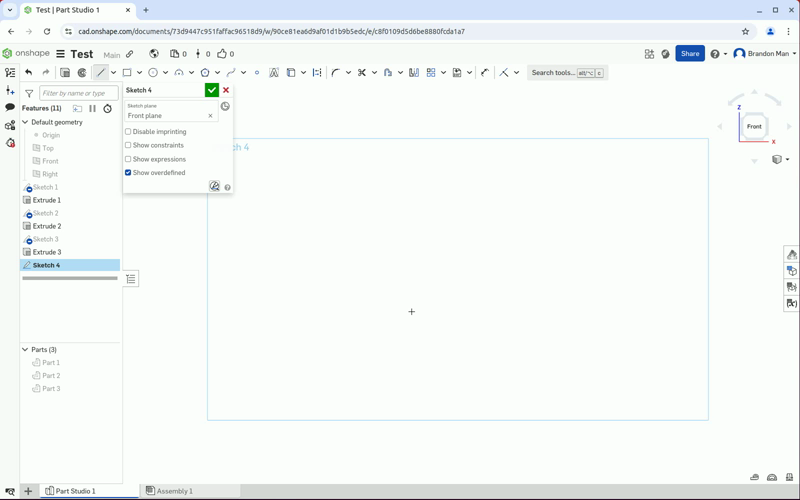
click(411, 311)
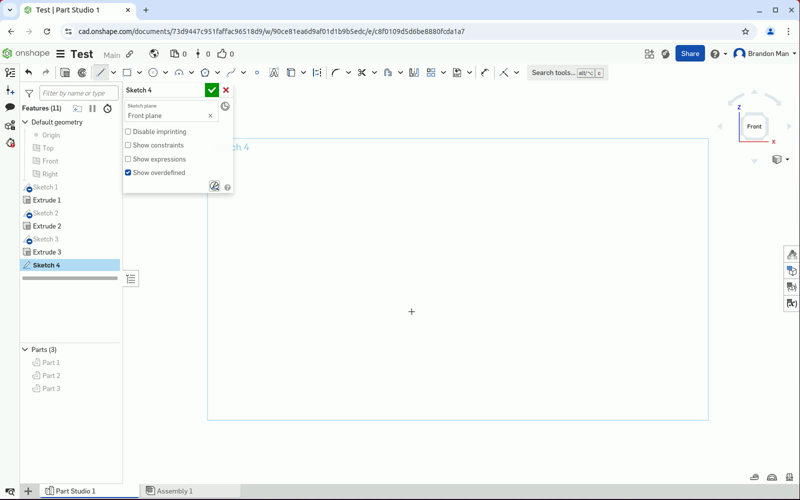
key_up(shift)
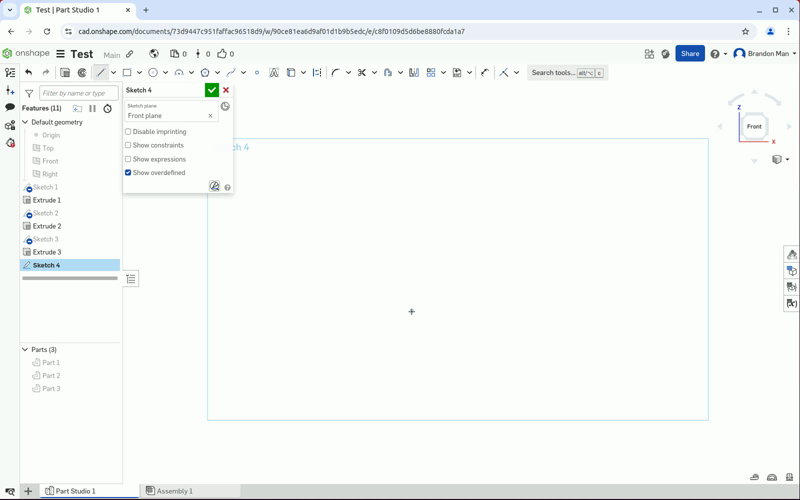
key_down(shift)
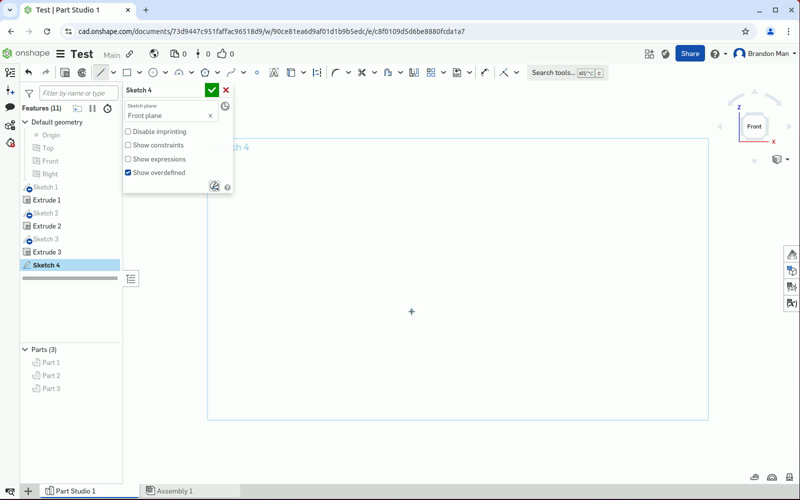
mouse_move(510, 311)
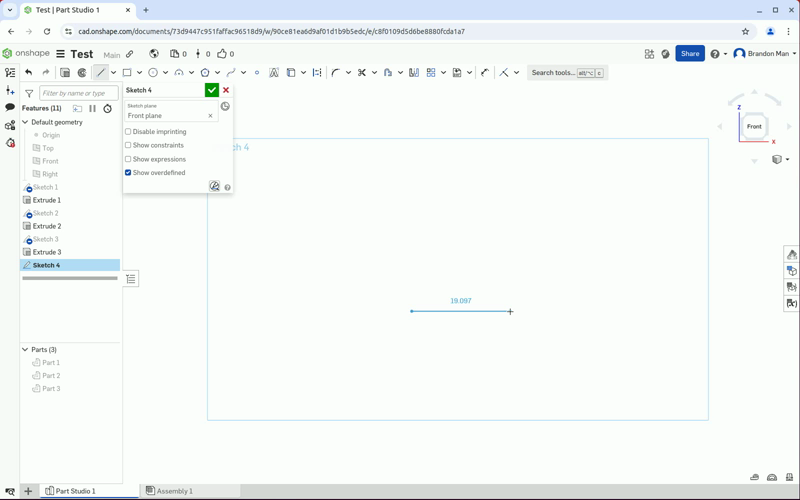
click(510, 311)
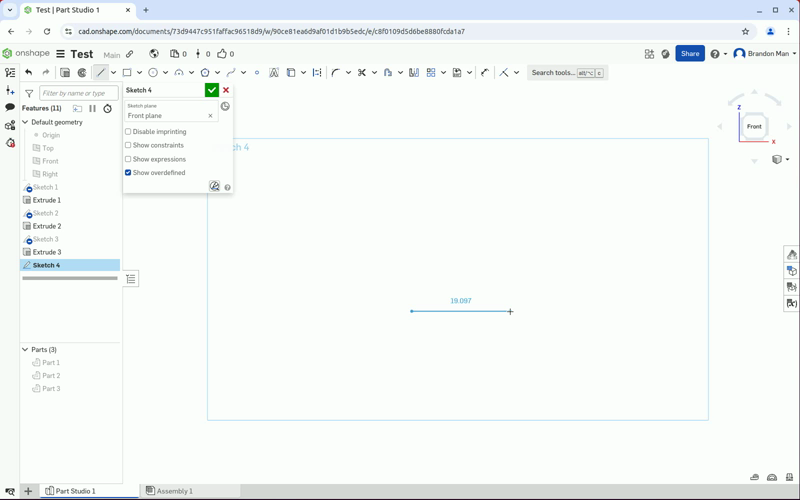
key_up(shift)
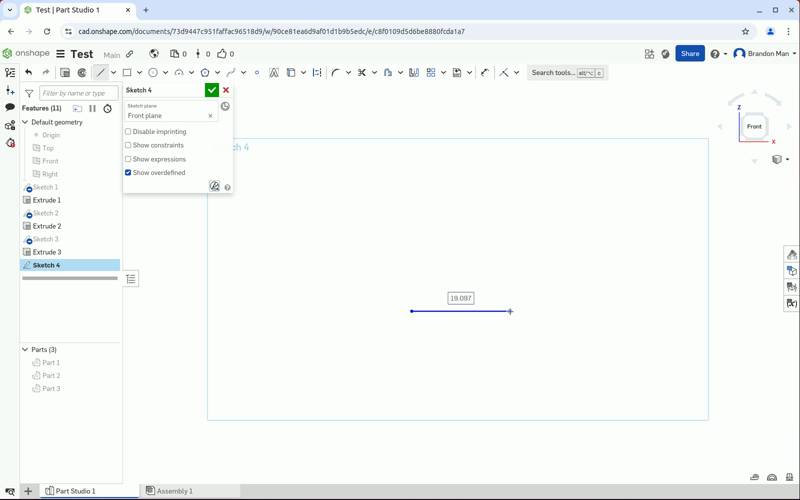
key_down(shift)
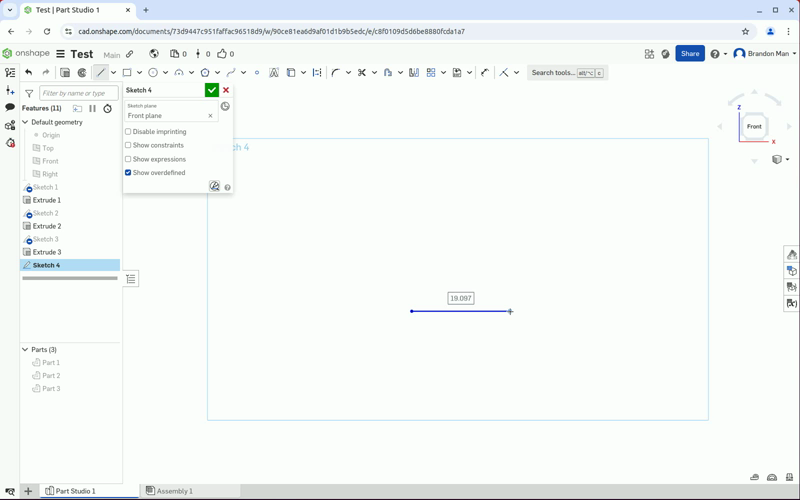
mouse_move(540, 311)
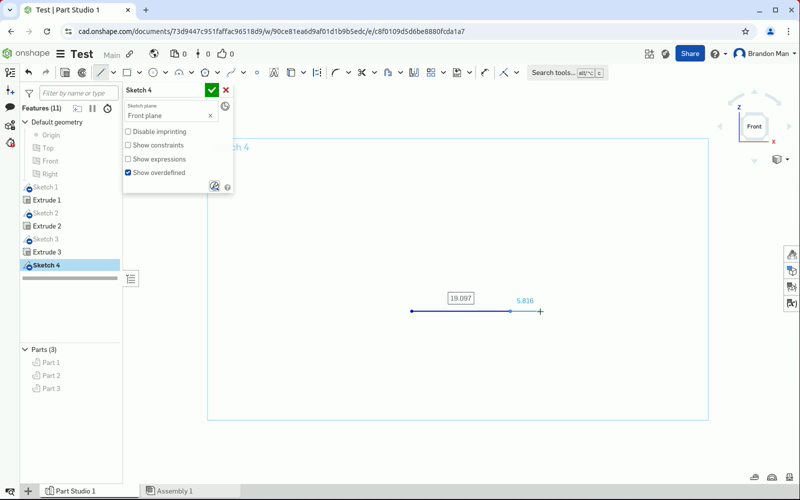
mouse_move(510, 308)
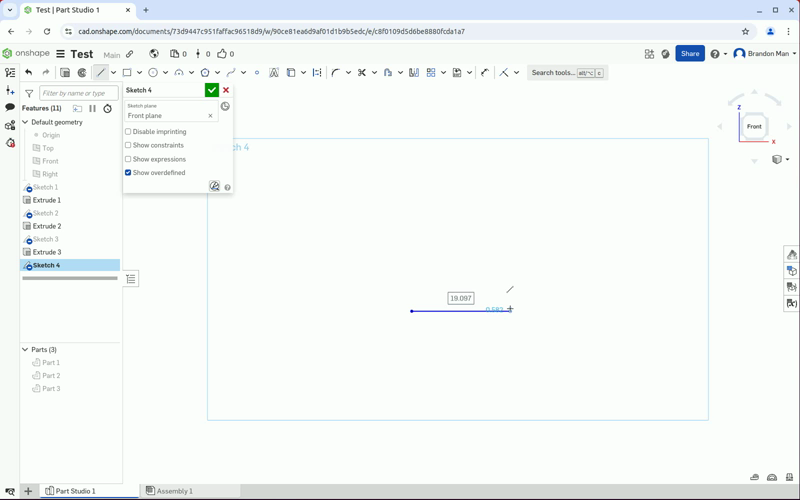
scroll(6)
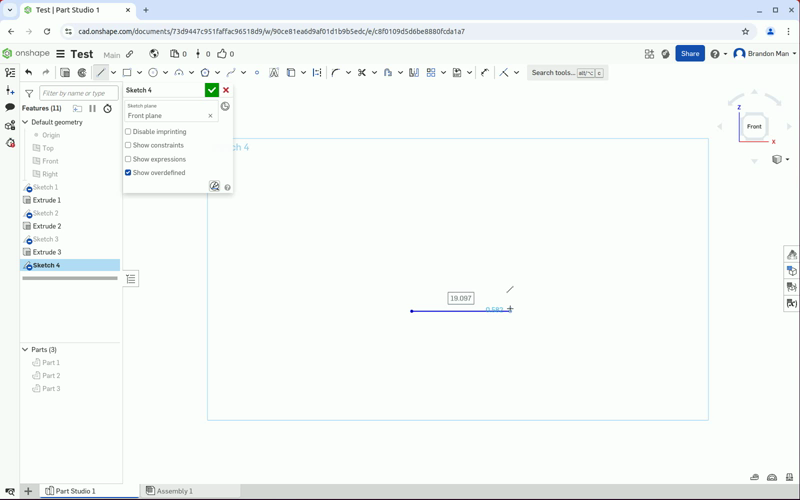
scroll(6)
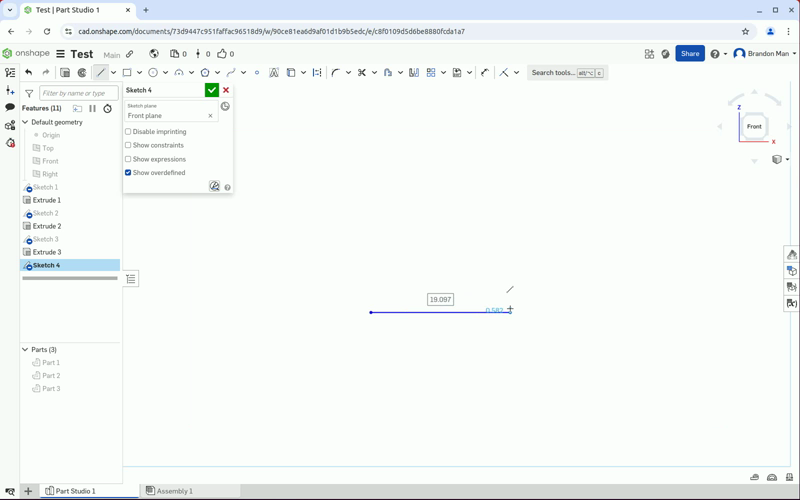
scroll(6)
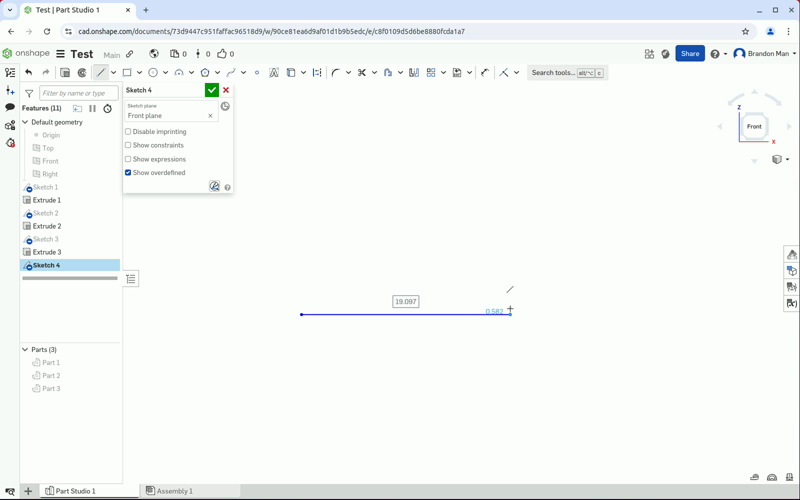
scroll(6)
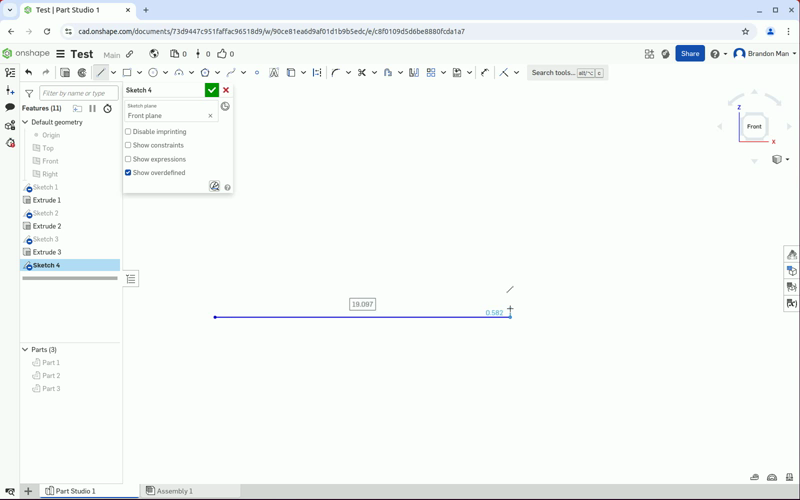
scroll(6)
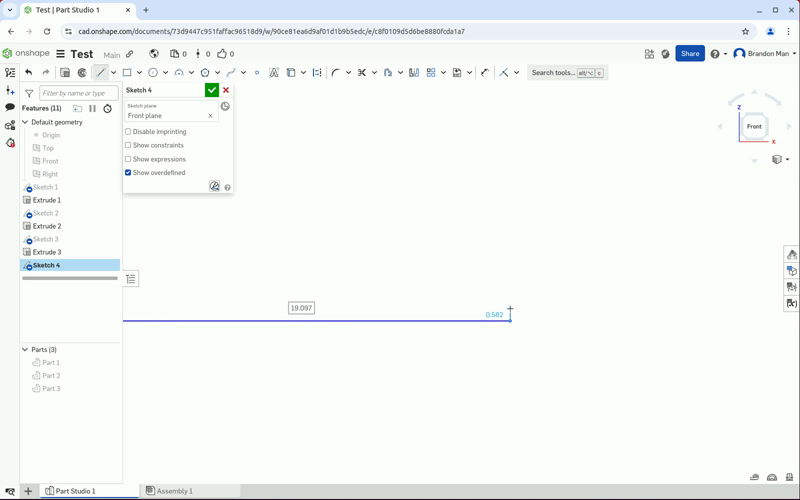
scroll(6)
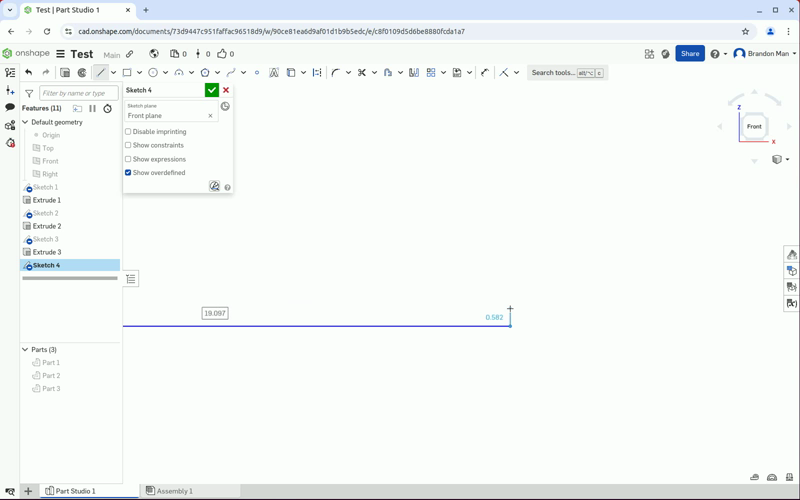
scroll(6)
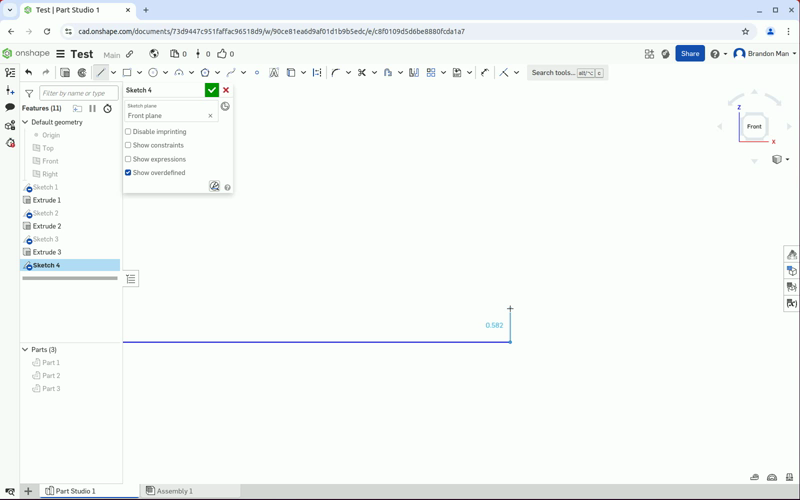
click(510, 308)
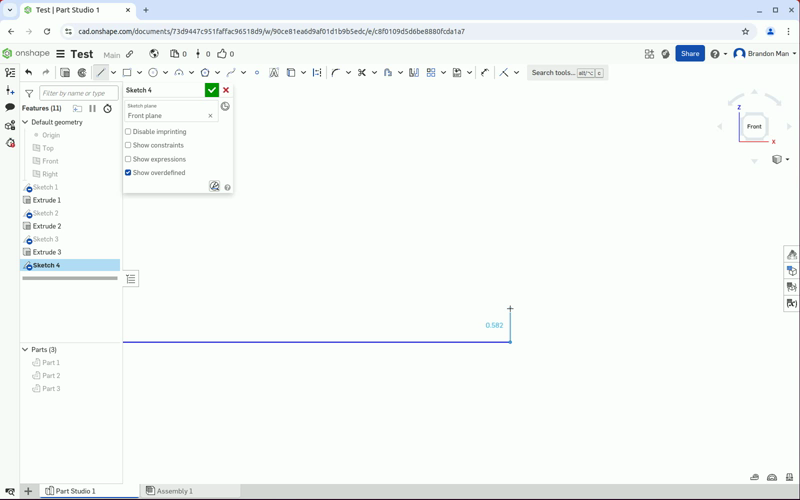
scroll(-6)
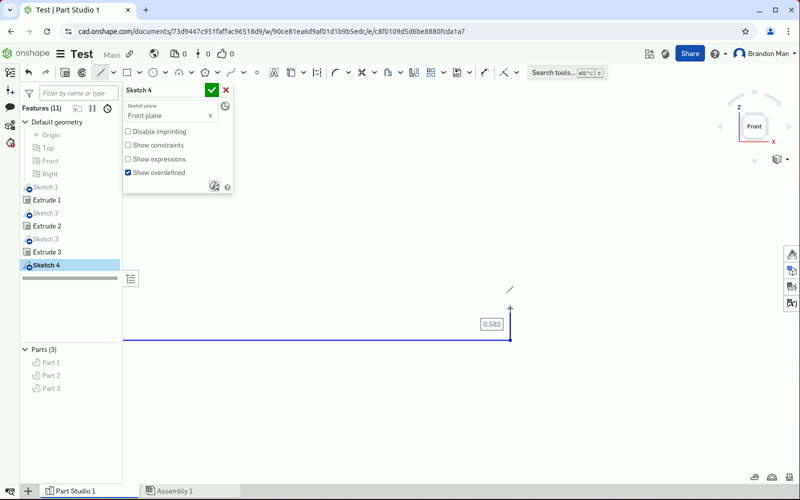
scroll(-6)
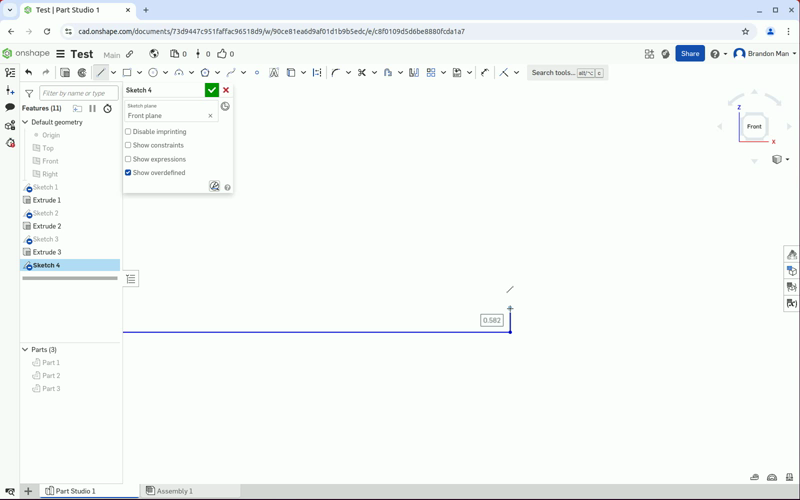
scroll(-6)
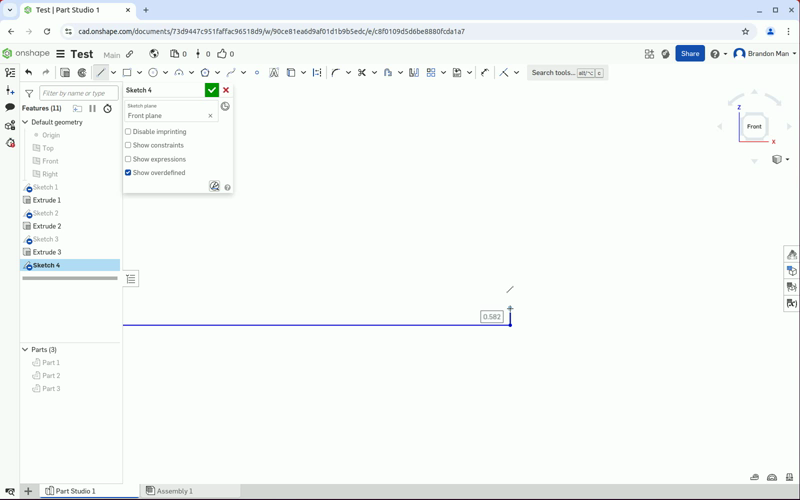
scroll(-6)
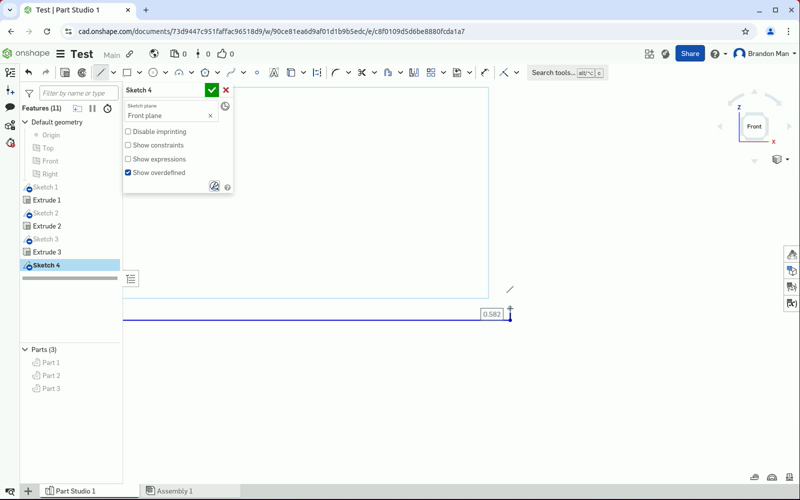
scroll(-6)
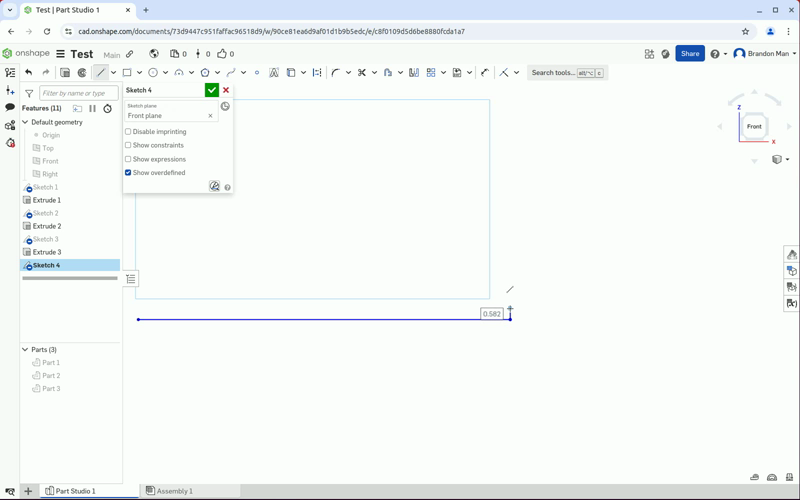
scroll(-6)
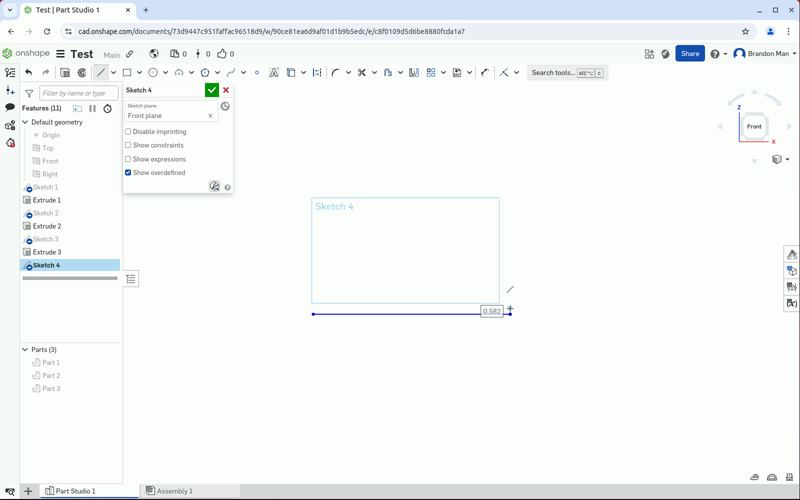
scroll(-6)
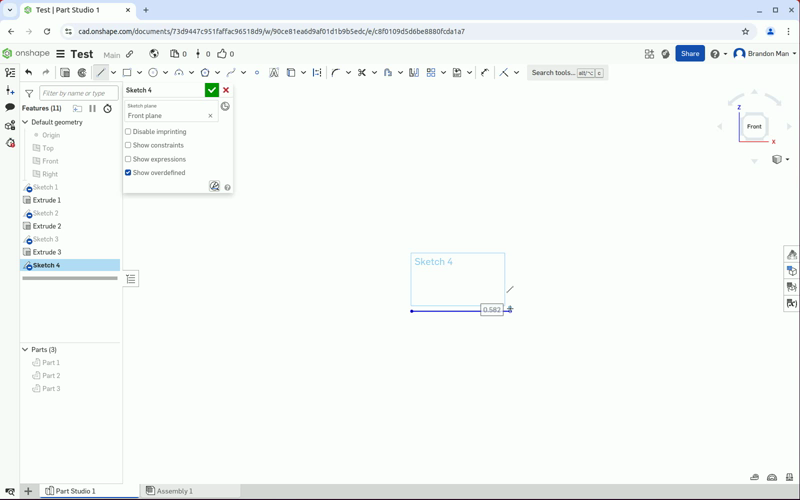
key_up(shift)
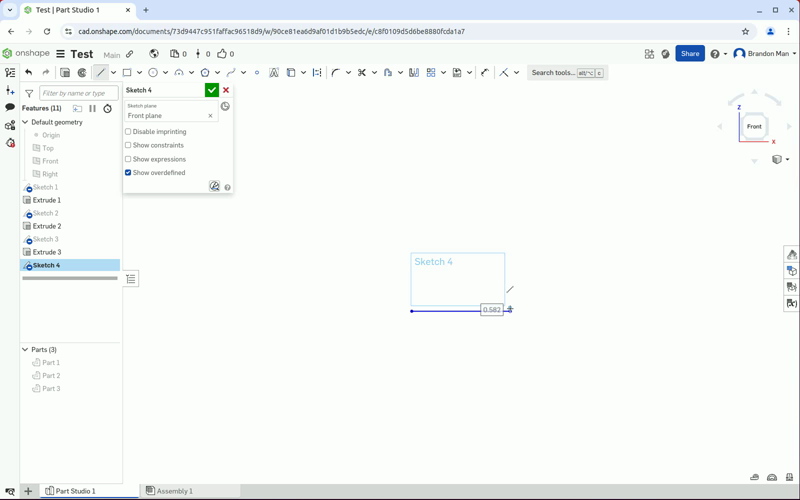
key_down(shift)
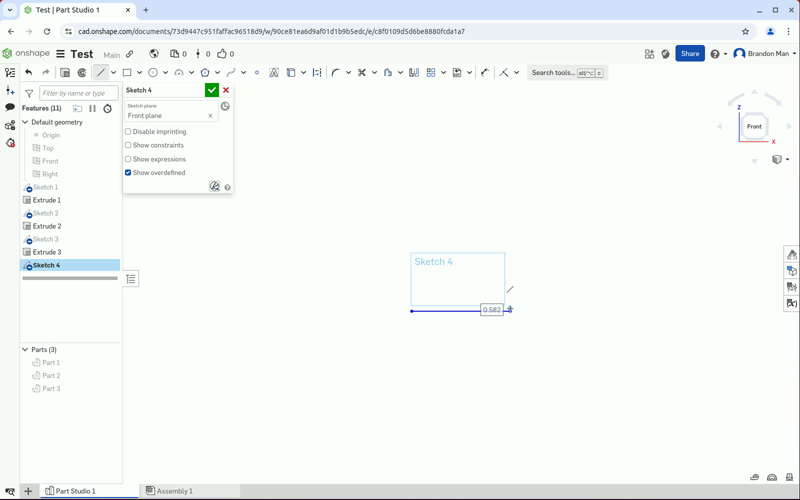
mouse_move(411, 308)
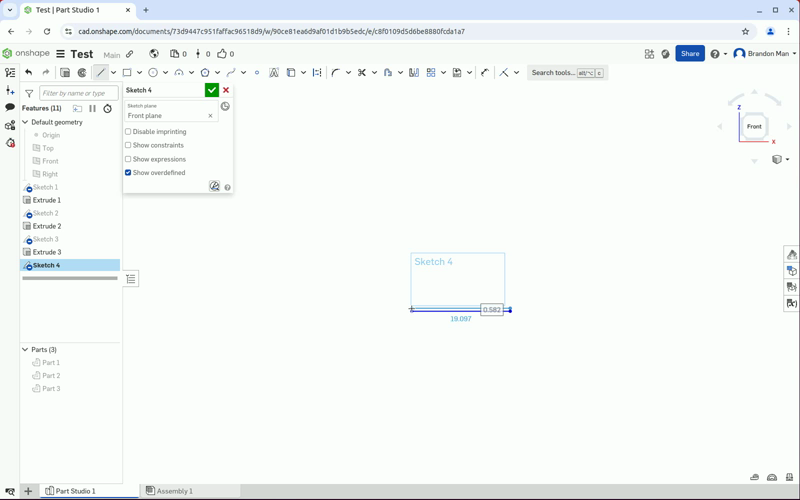
scroll(6)
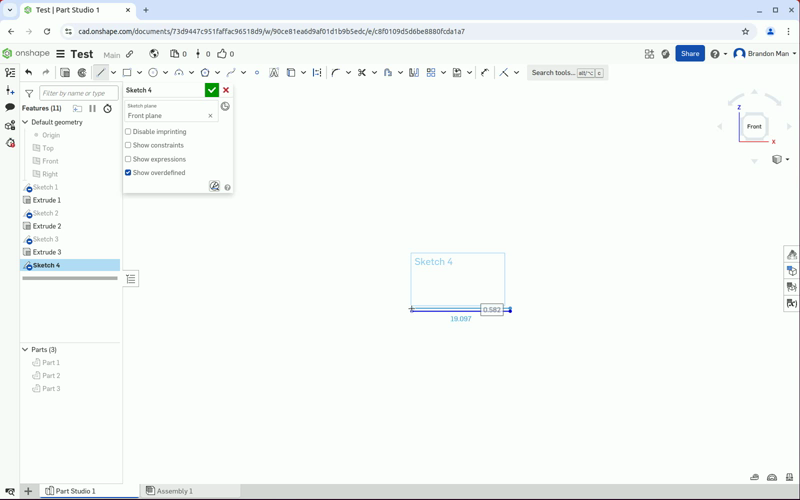
scroll(6)
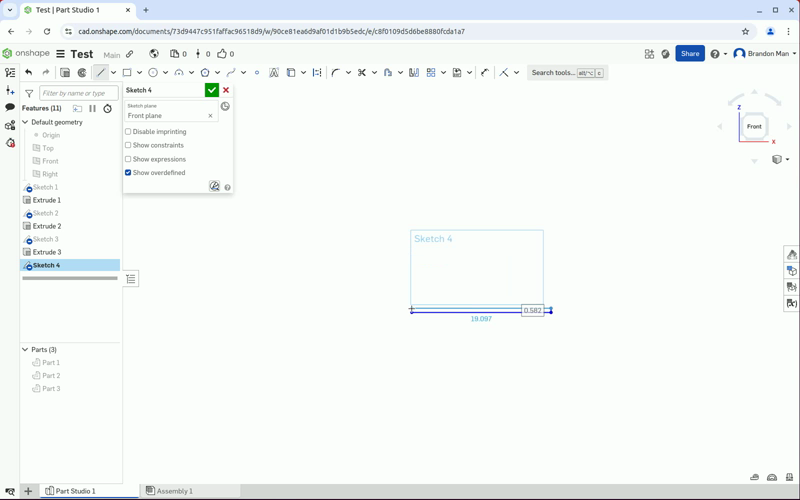
scroll(6)
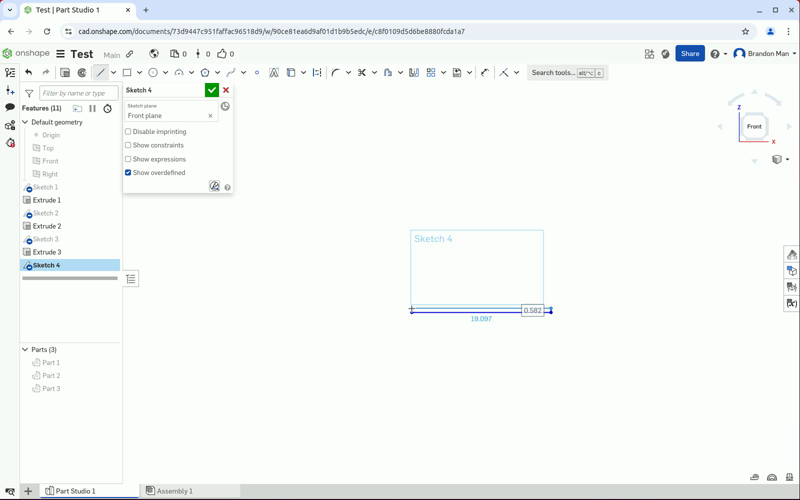
scroll(6)
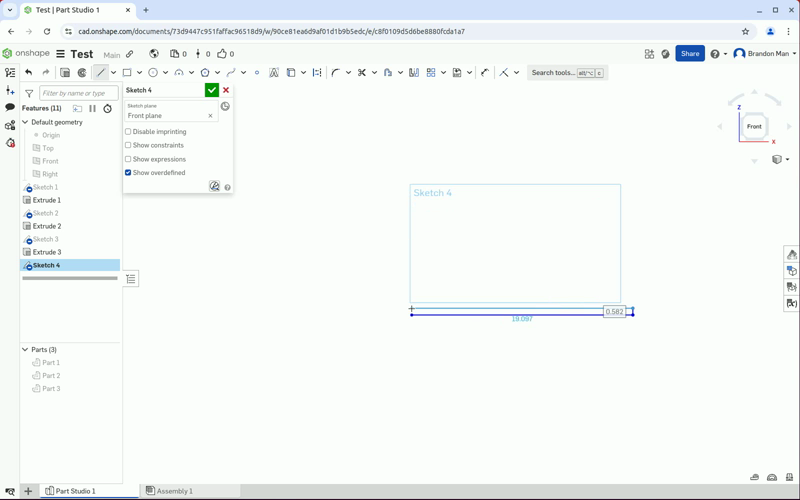
scroll(6)
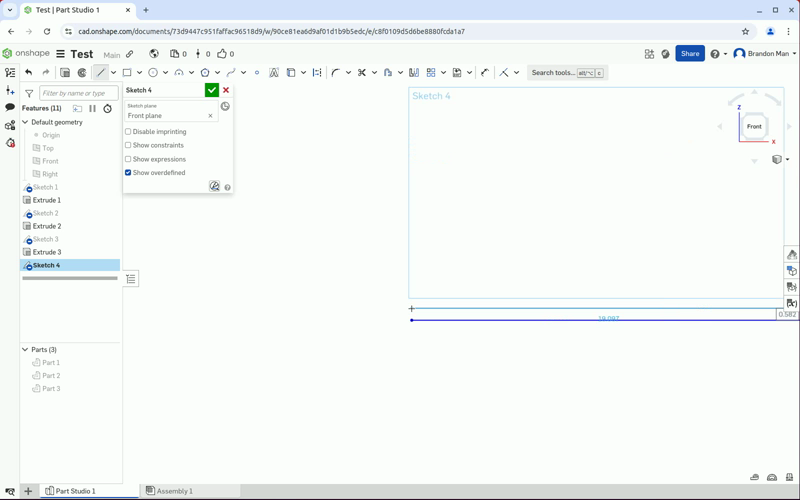
scroll(6)
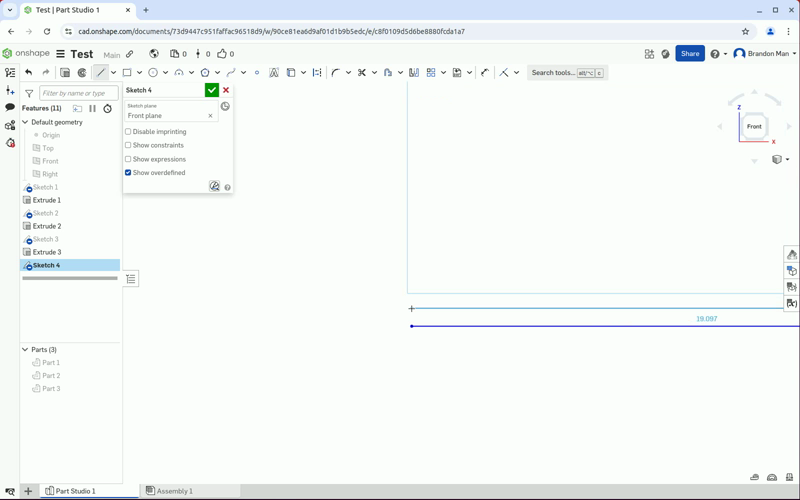
scroll(6)
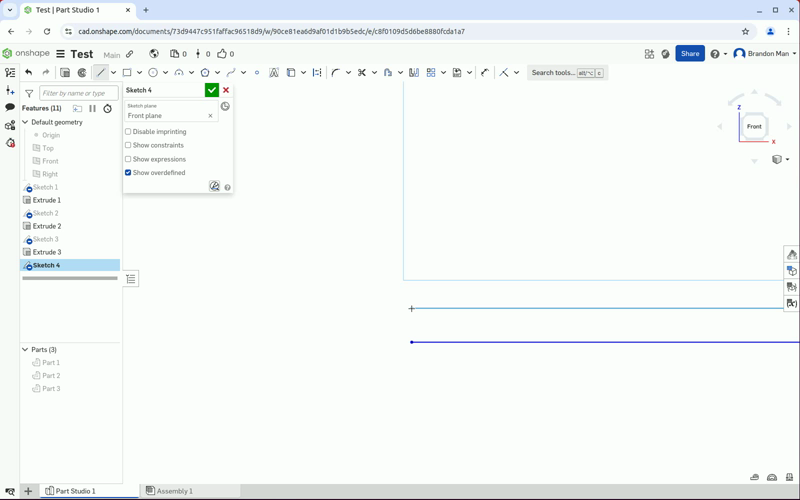
click(411, 308)
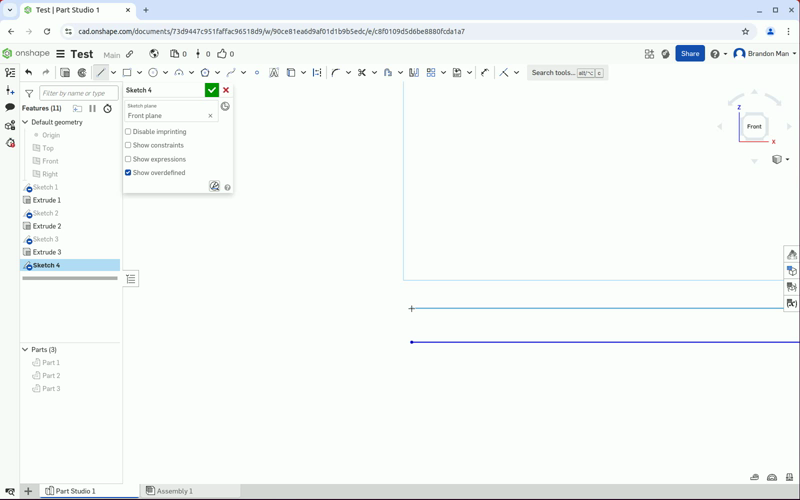
scroll(-6)
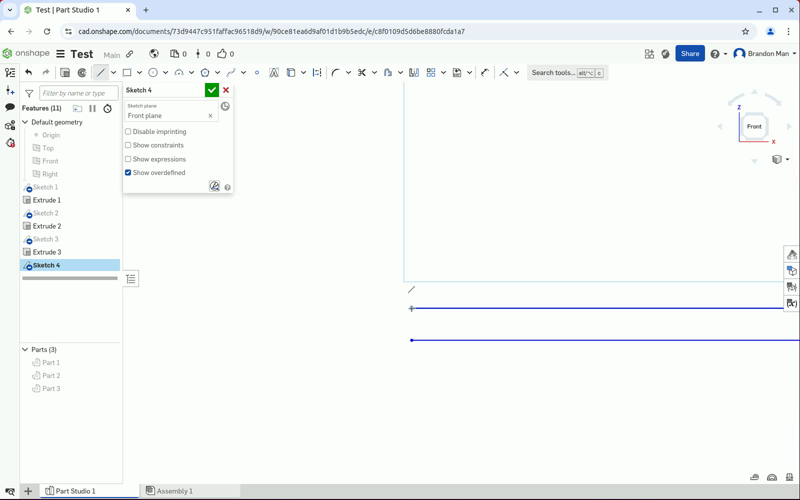
scroll(-6)
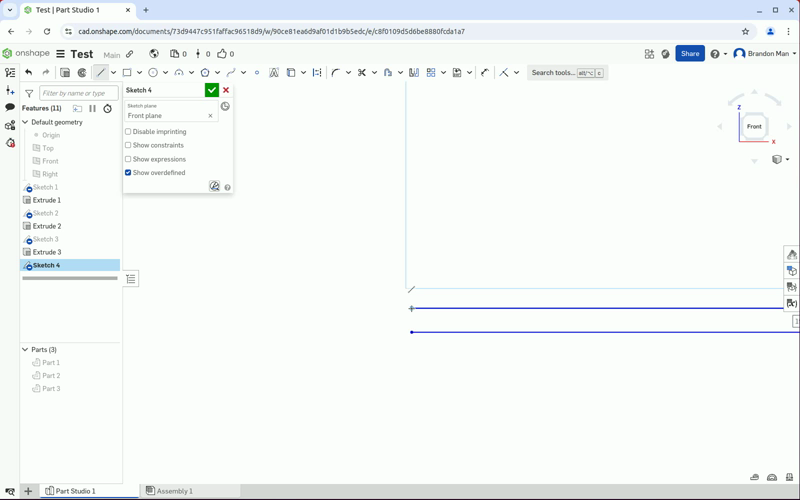
scroll(-6)
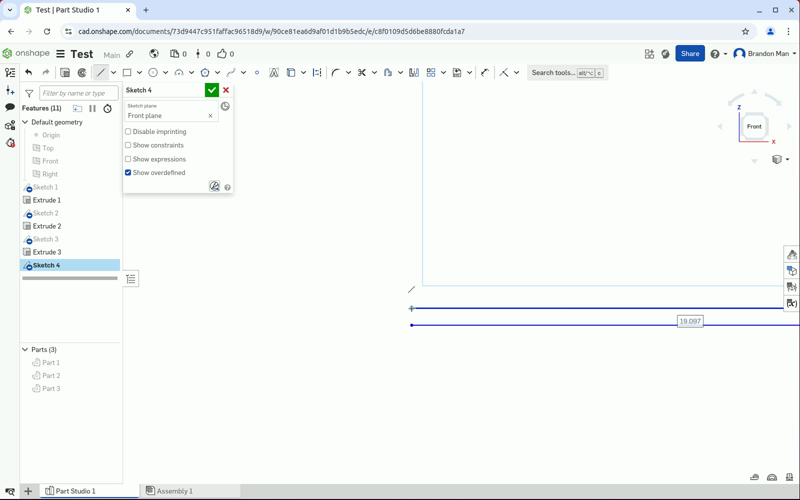
scroll(-6)
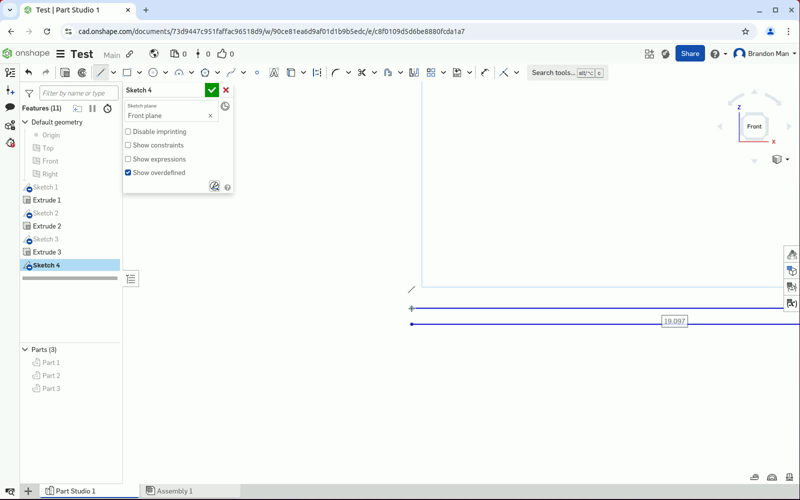
scroll(-6)
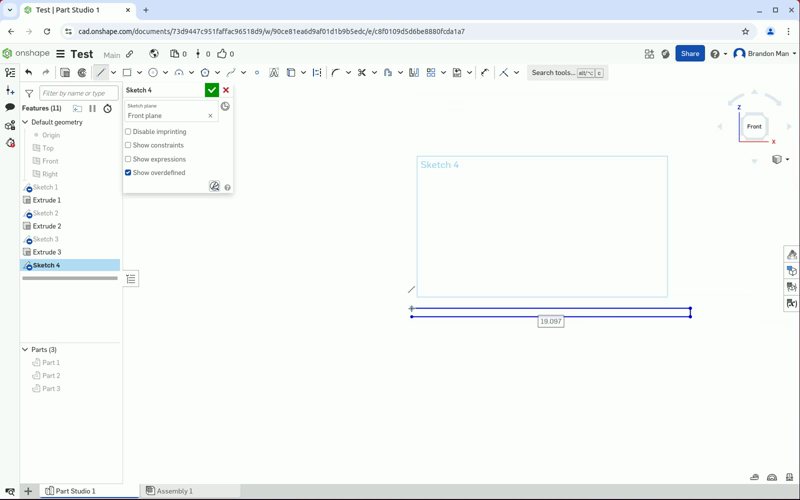
scroll(-6)
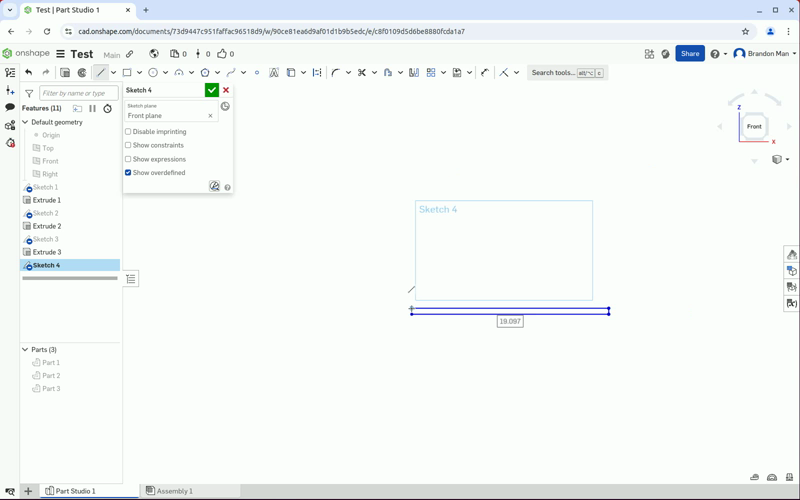
scroll(-6)
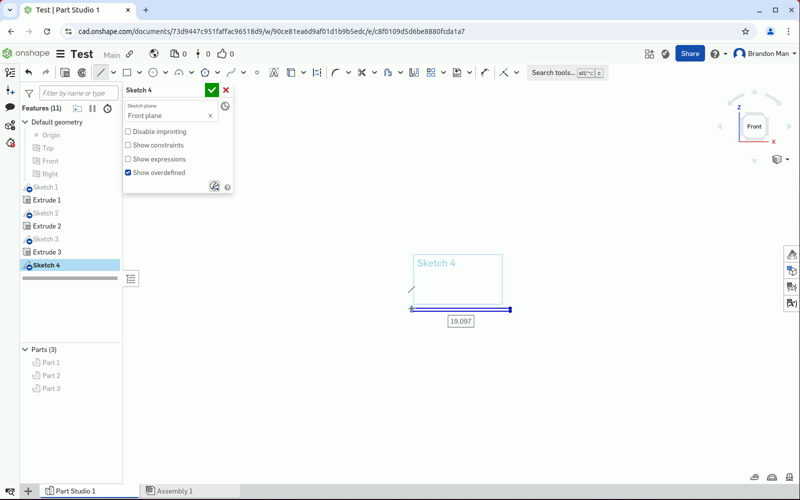
key_up(shift)
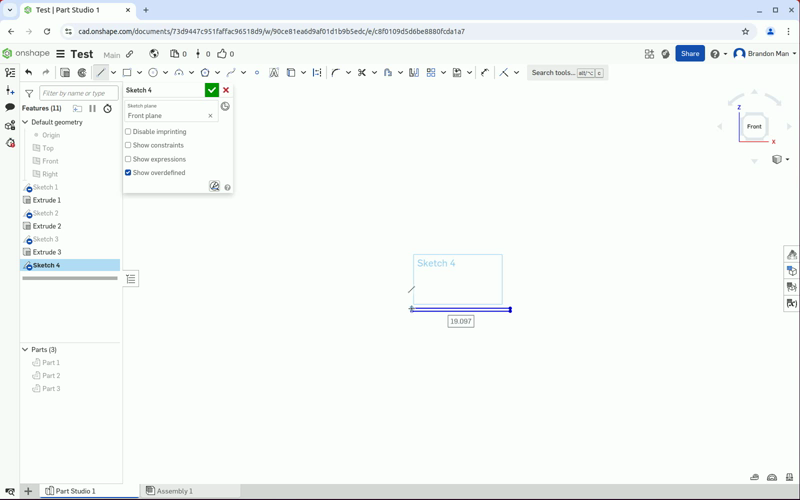
mouse_move(441, 308)
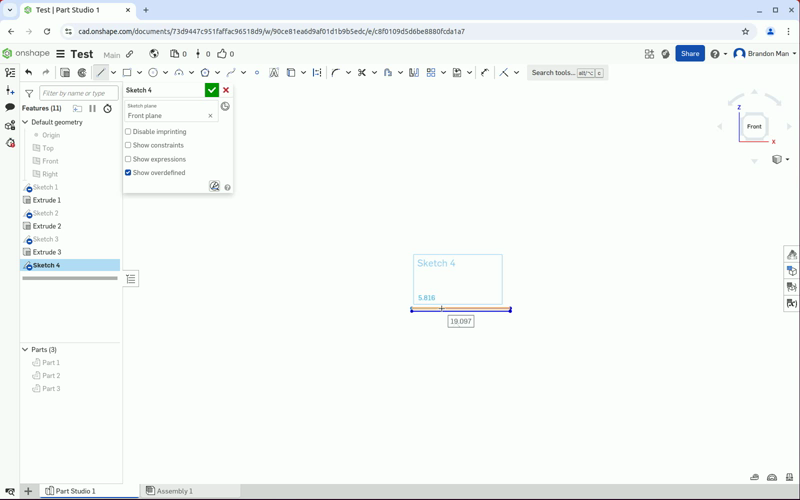
key_down(shift)
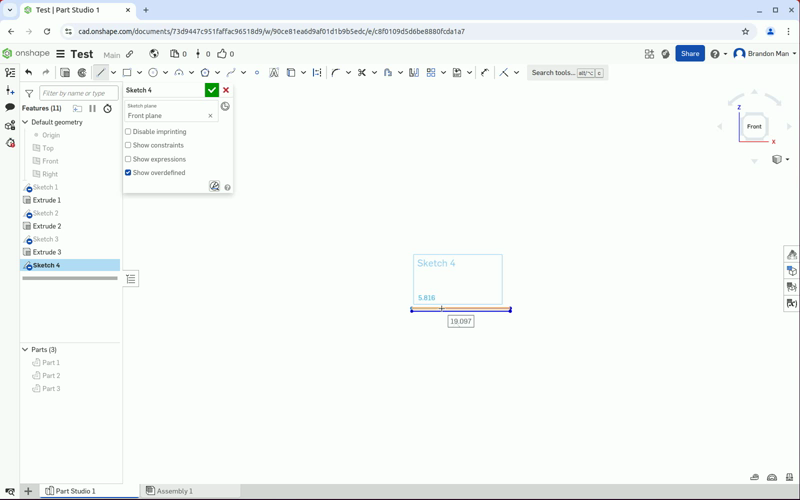
mouse_move(411, 311)
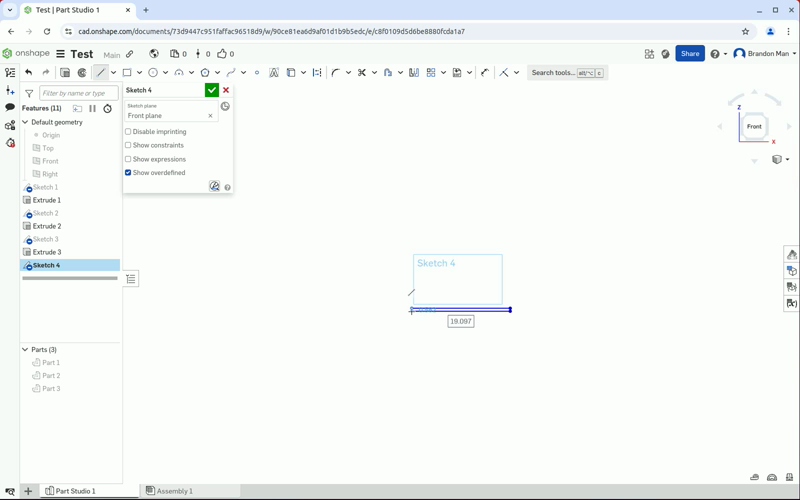
scroll(6)
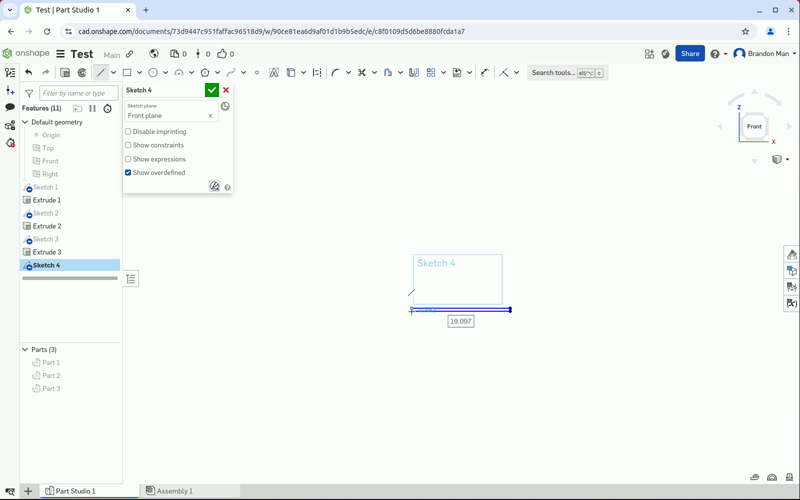
scroll(6)
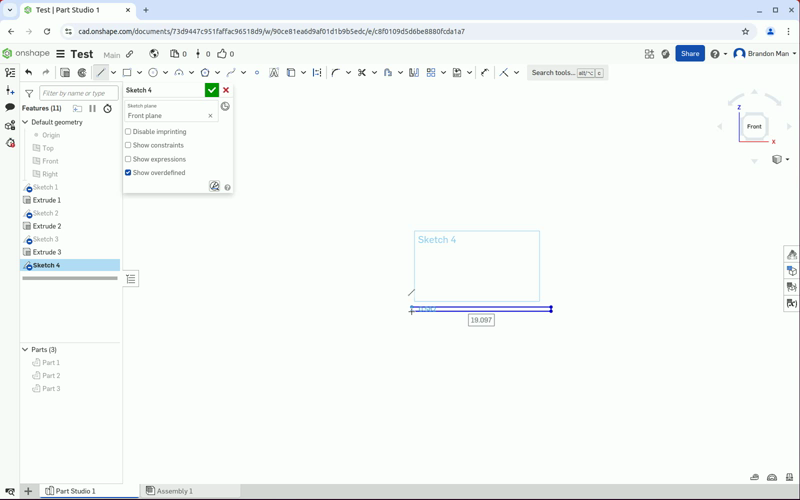
scroll(6)
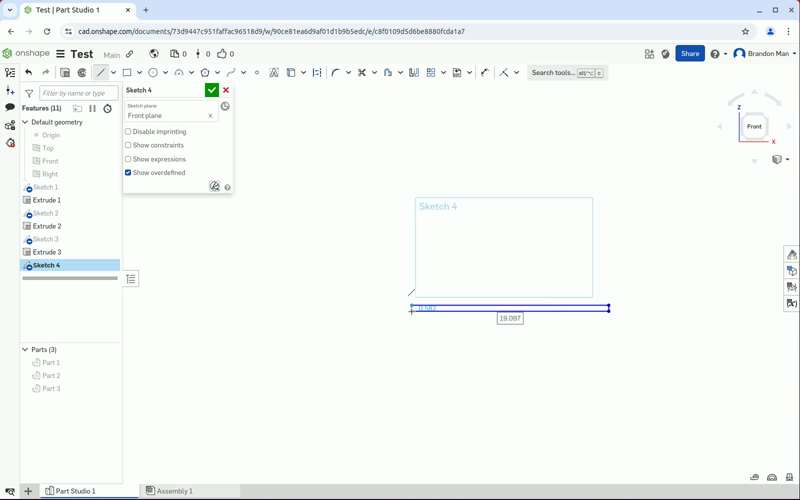
scroll(6)
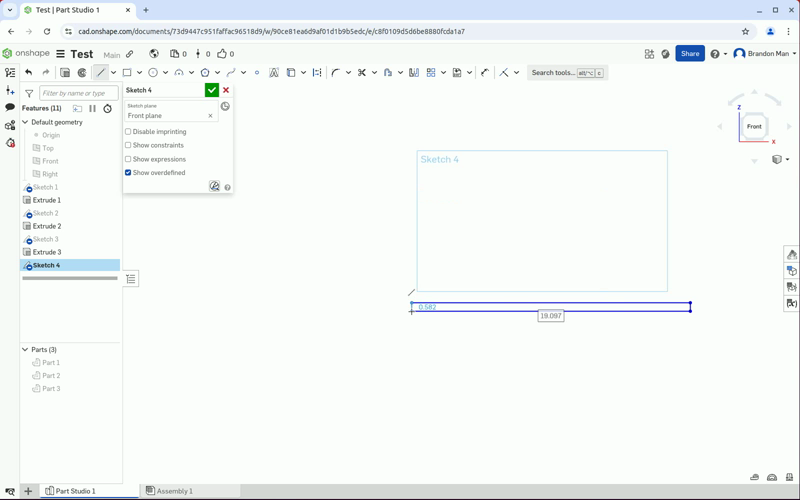
scroll(6)
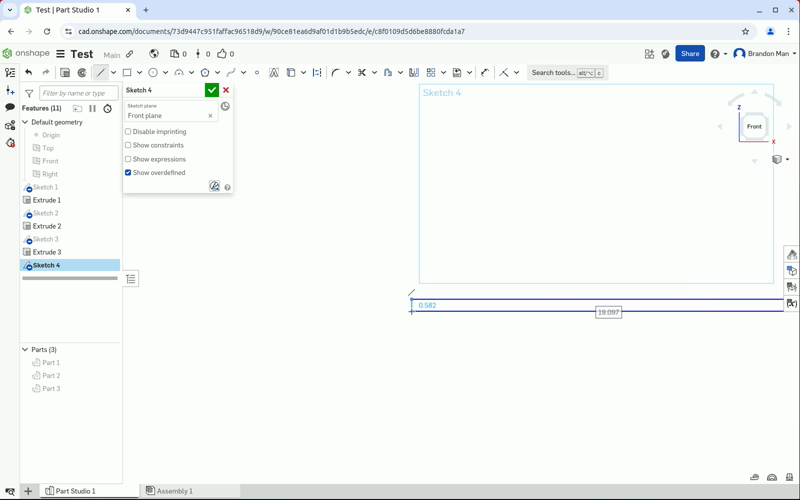
scroll(6)
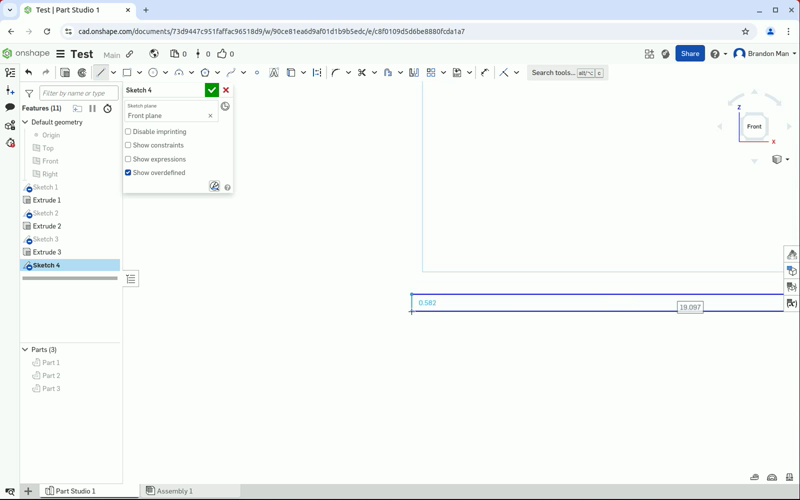
scroll(6)
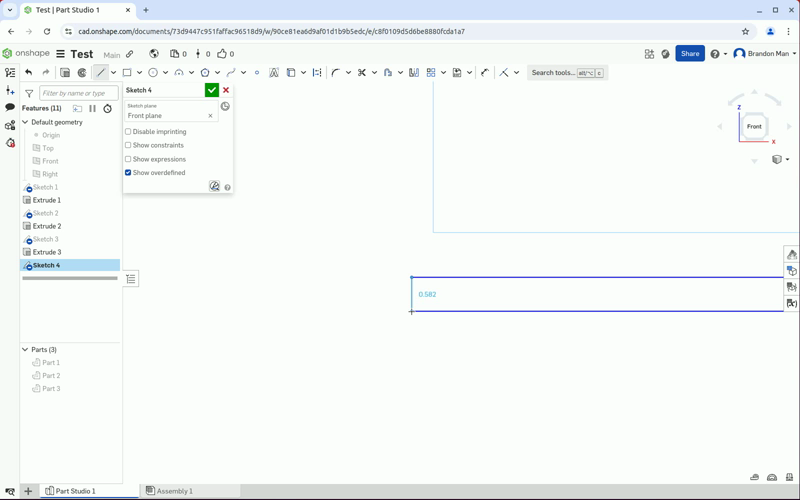
key_up(shift)
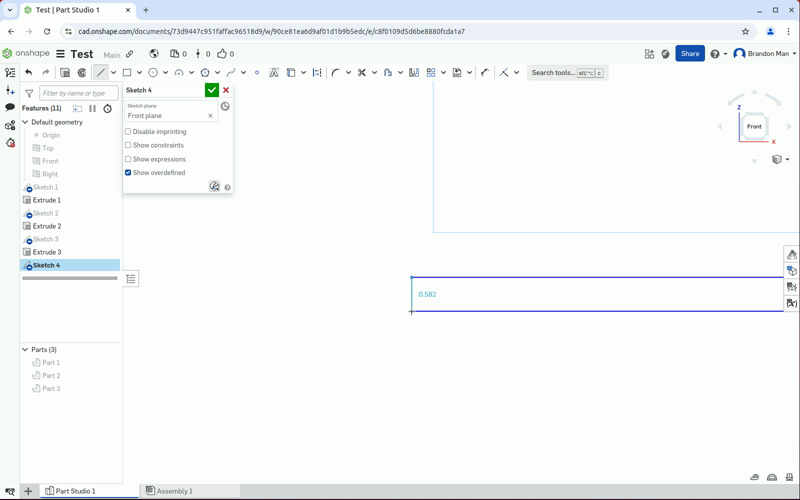
click(411, 311)
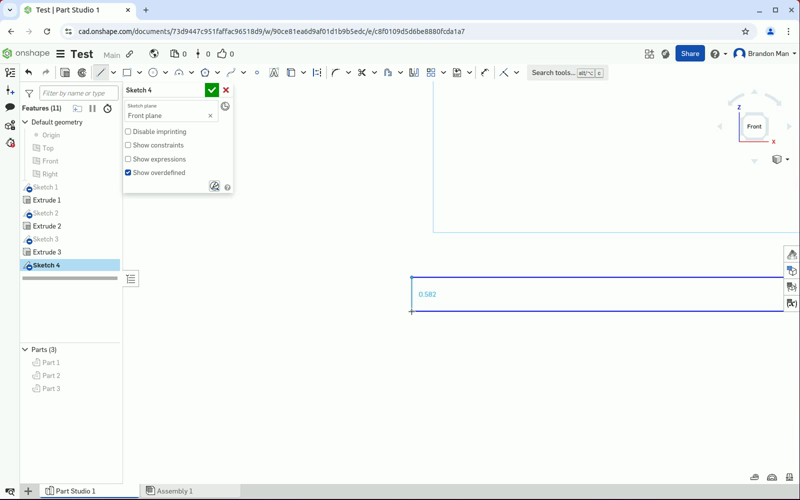
scroll(-6)
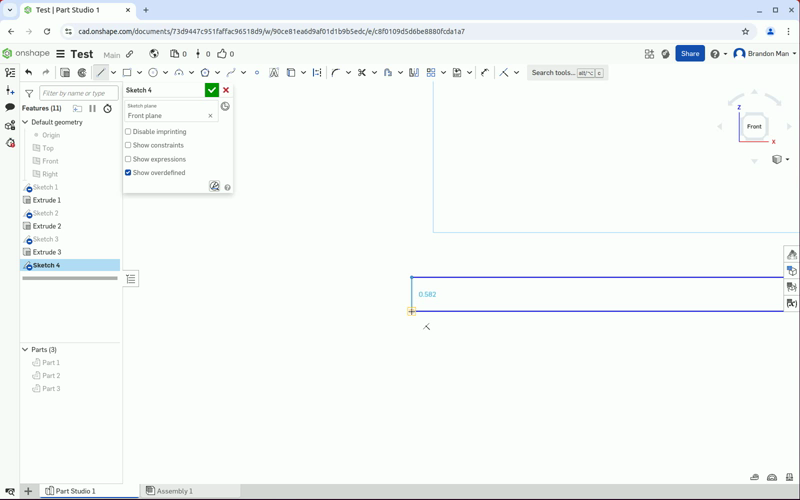
scroll(-6)
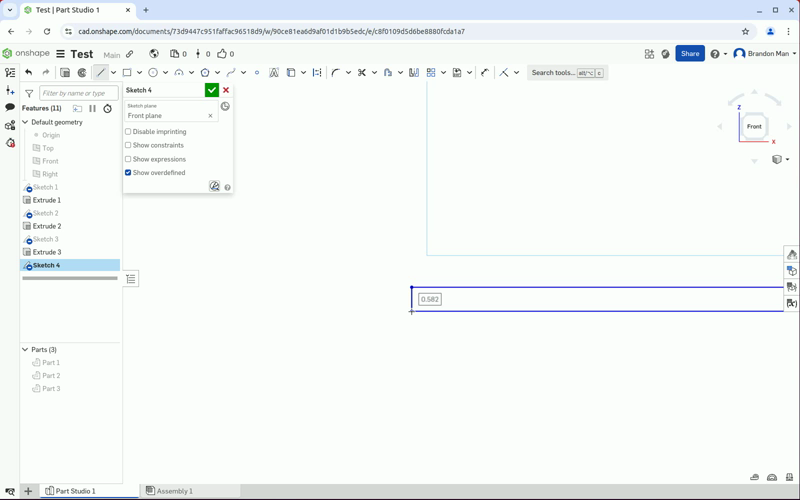
scroll(-6)
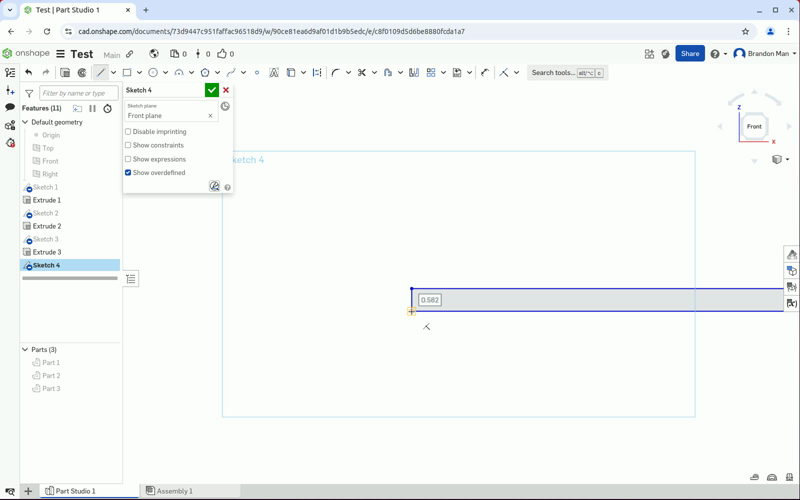
scroll(-6)
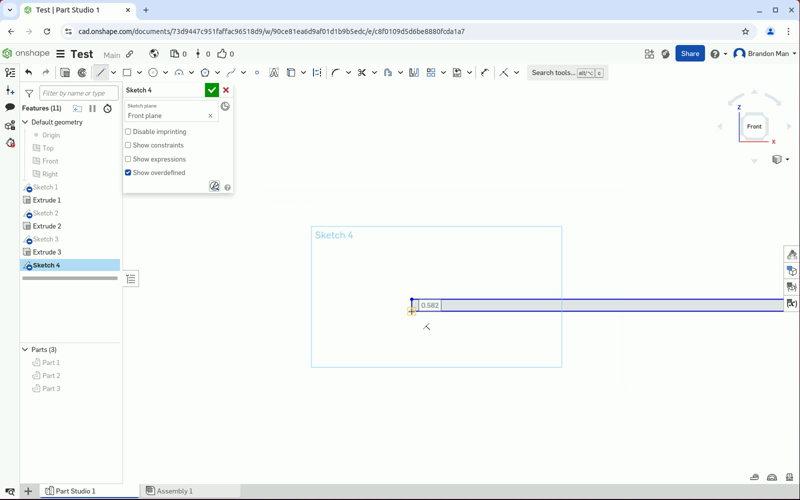
scroll(-6)
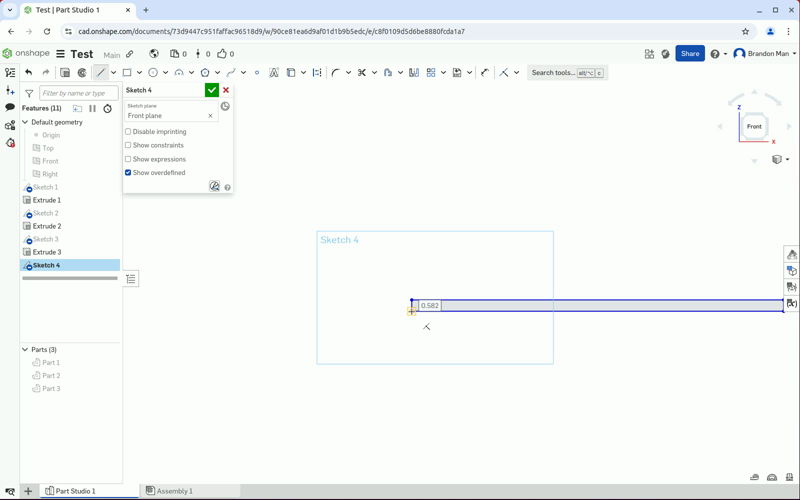
scroll(-6)
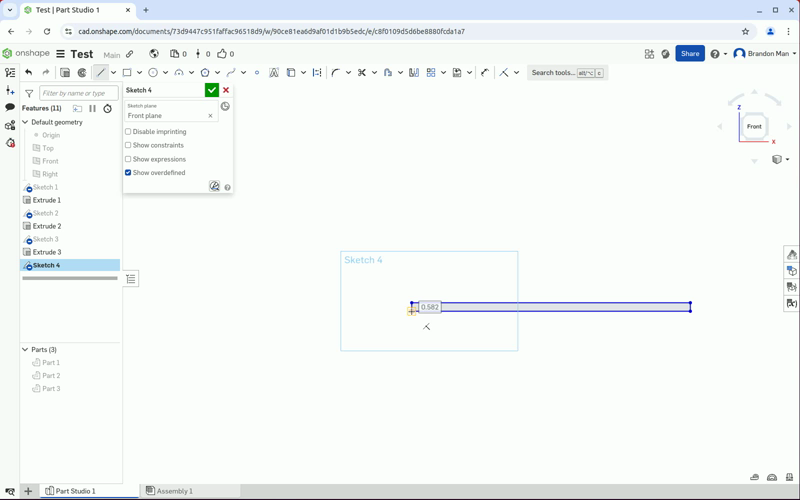
scroll(-6)
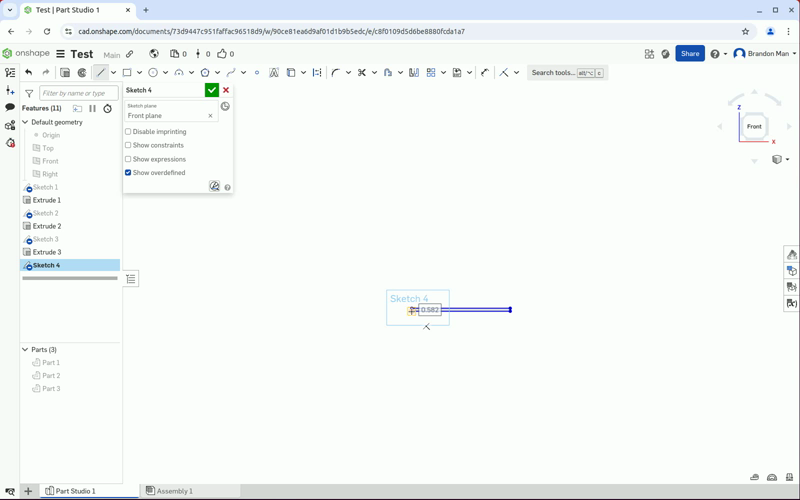
key(esc)
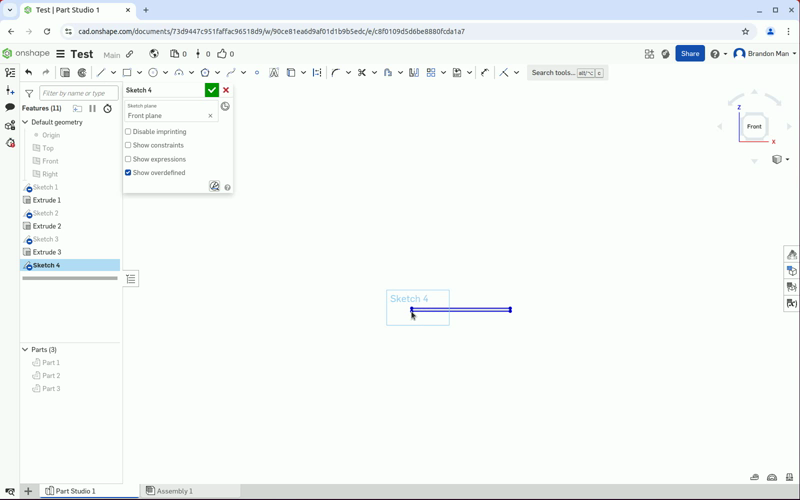
mouse_move(421, 308)
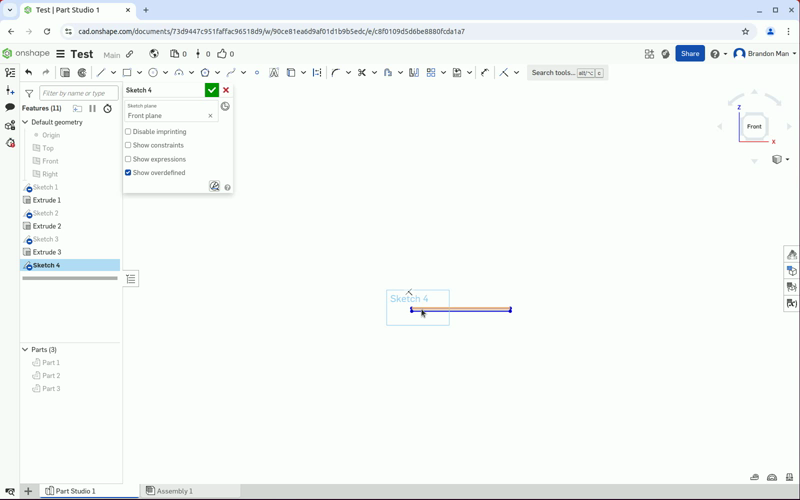
scroll(6)
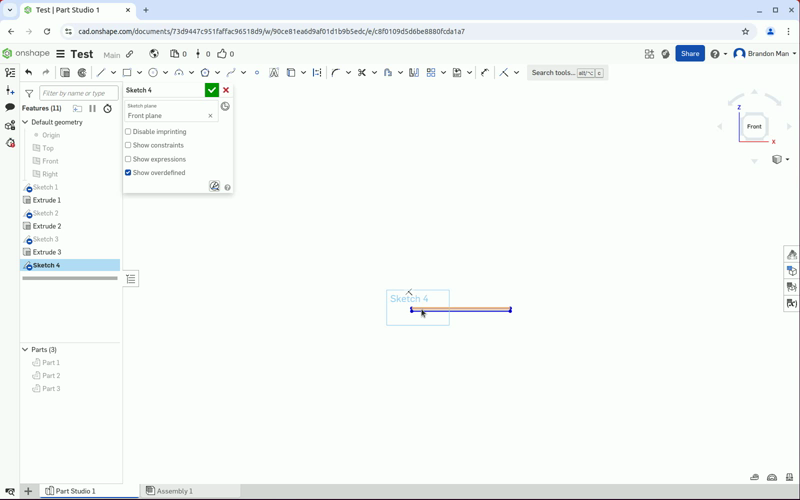
scroll(6)
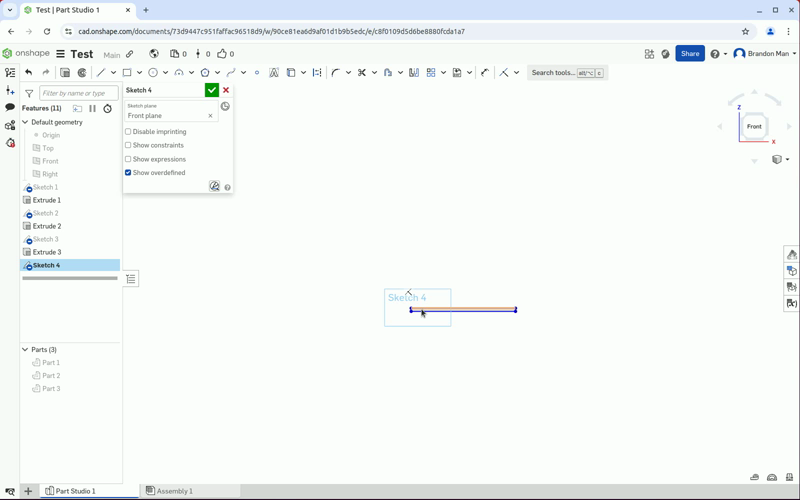
scroll(6)
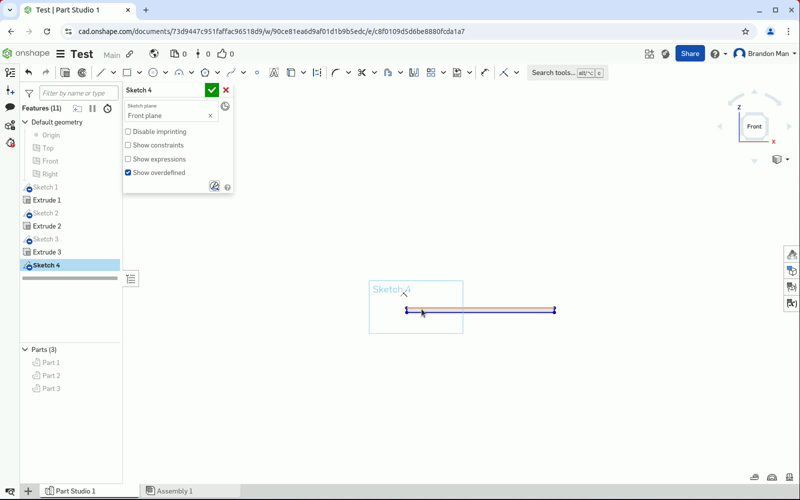
scroll(6)
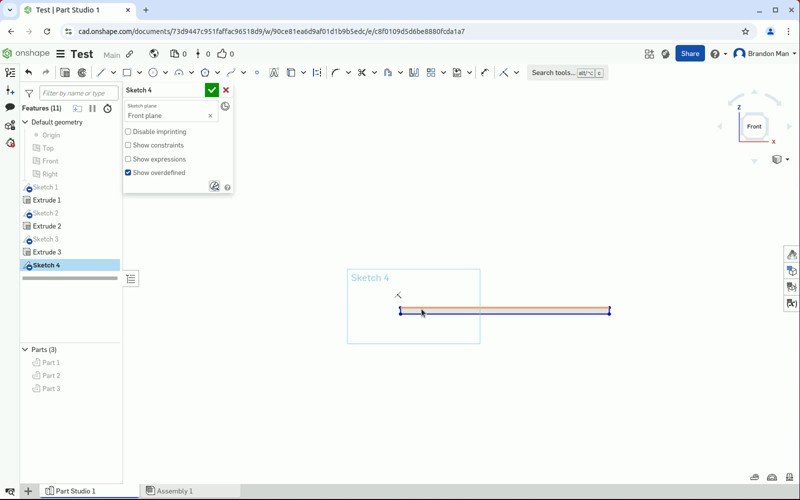
scroll(6)
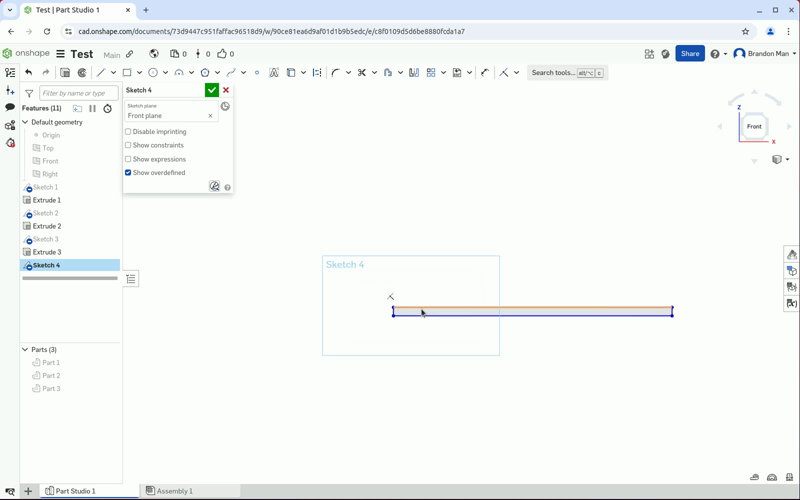
scroll(6)
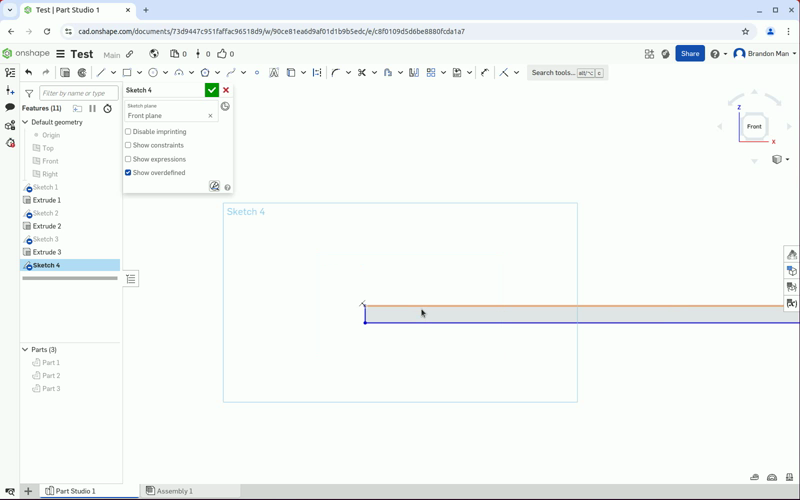
scroll(6)
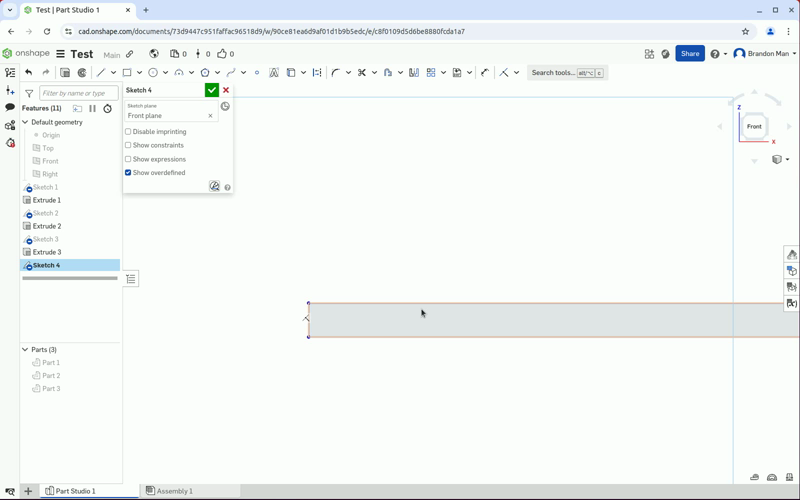
click(421, 308)
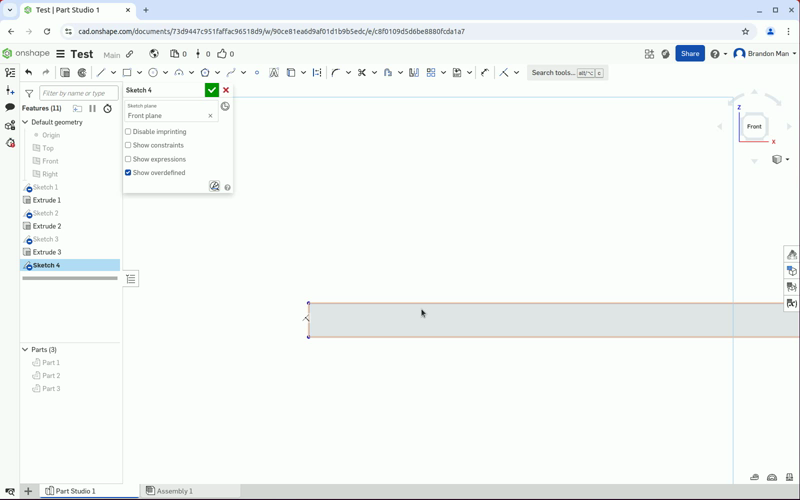
scroll(-6)
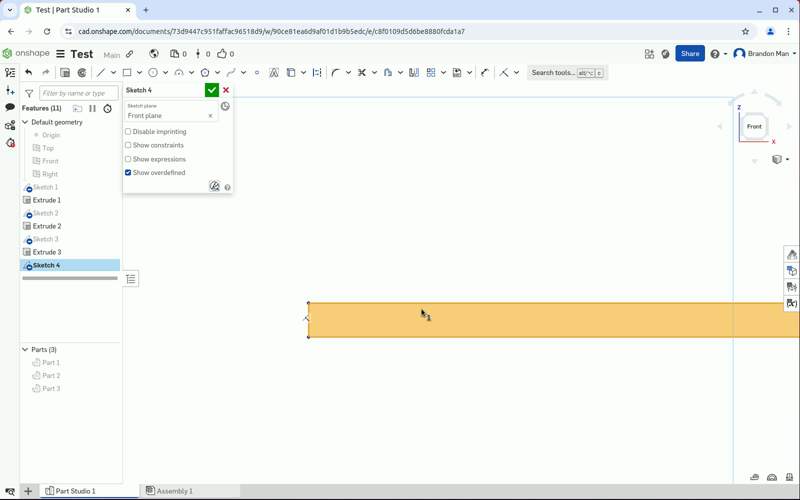
scroll(-6)
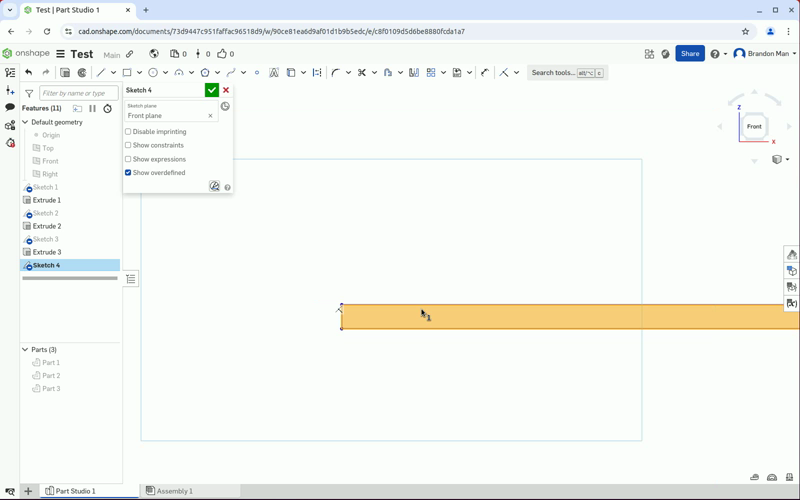
scroll(-6)
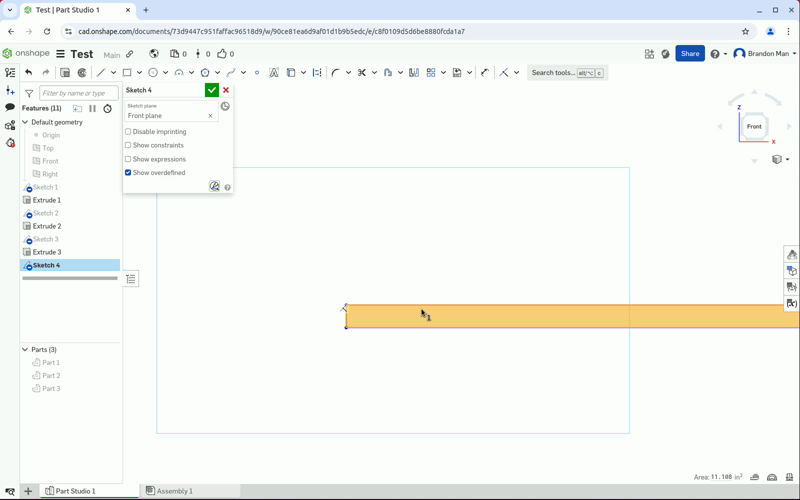
scroll(-6)
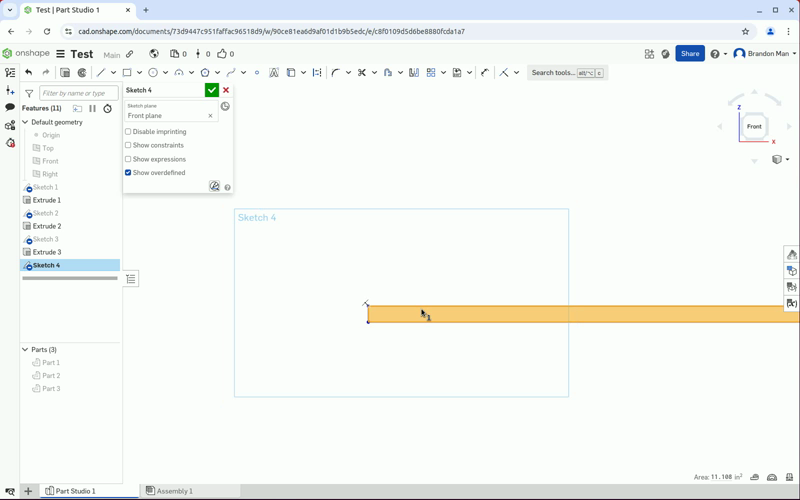
scroll(-6)
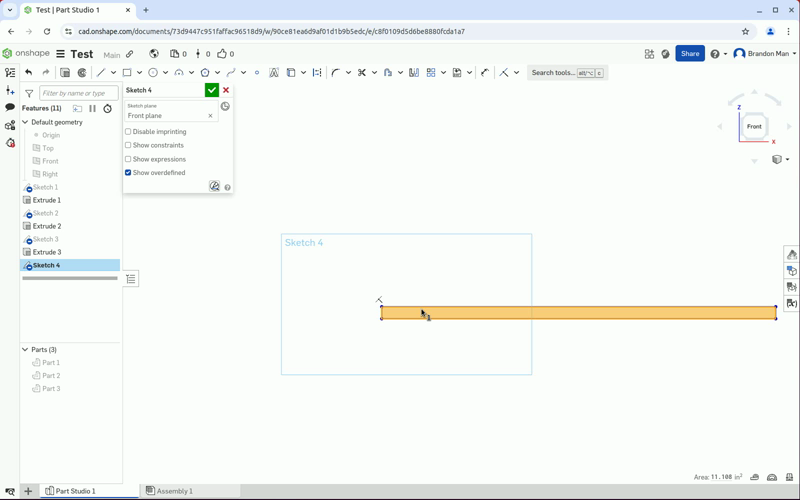
scroll(-6)
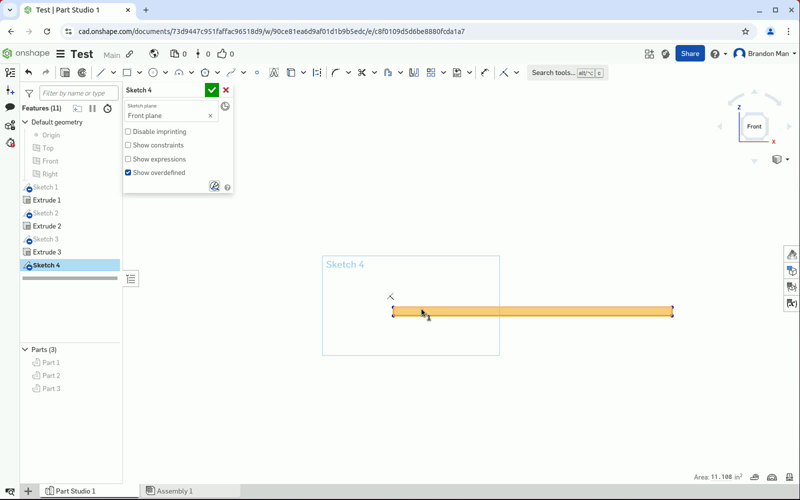
scroll(-6)
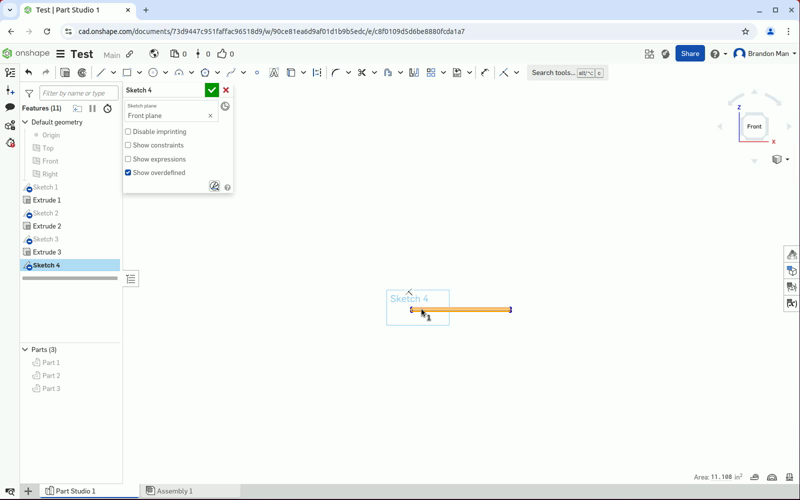
mouse_move(73, 352)
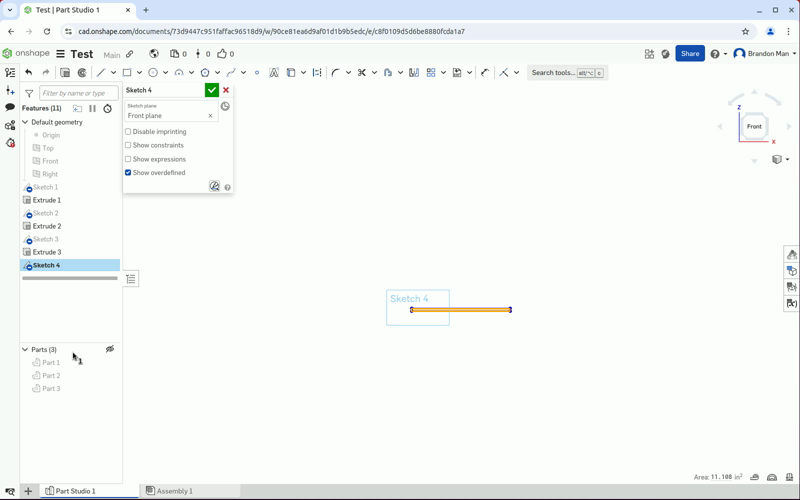
key(shift+y)
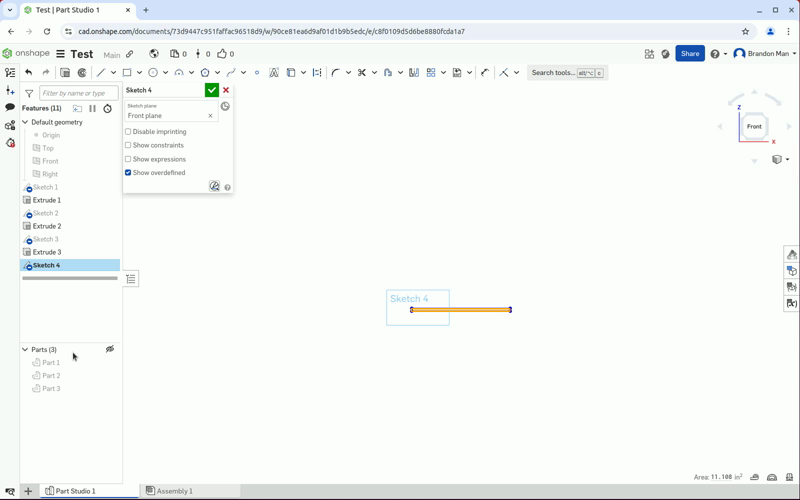
key(shift+e)
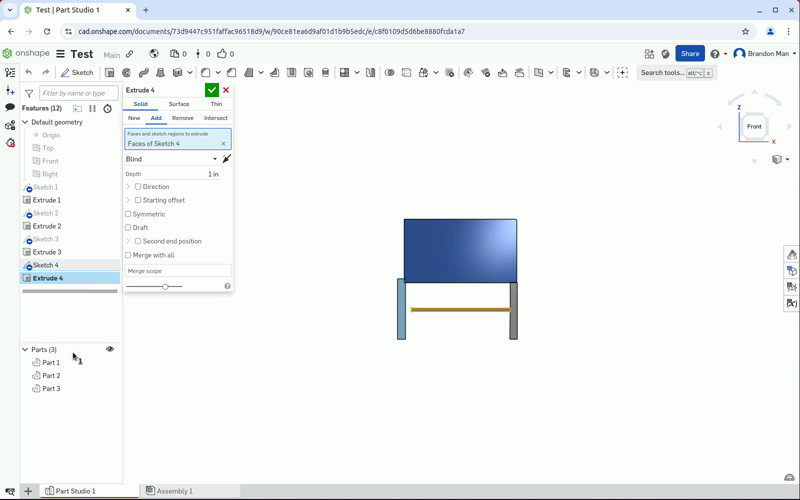
mouse_move(143, 106)
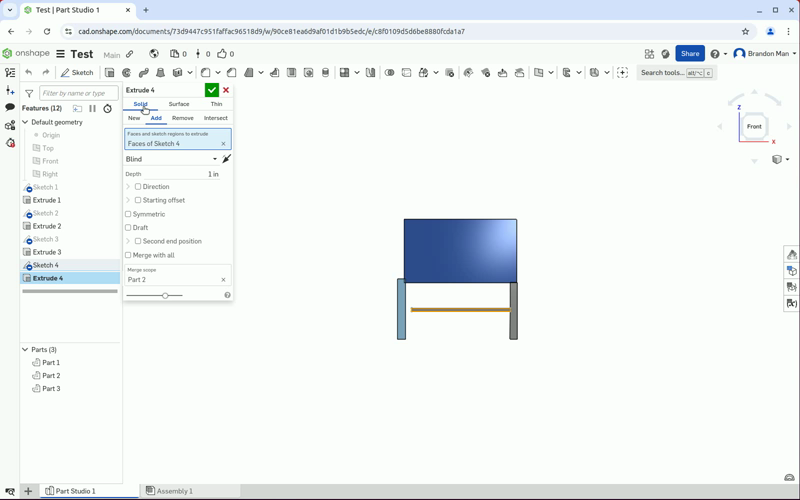
click(143, 106)
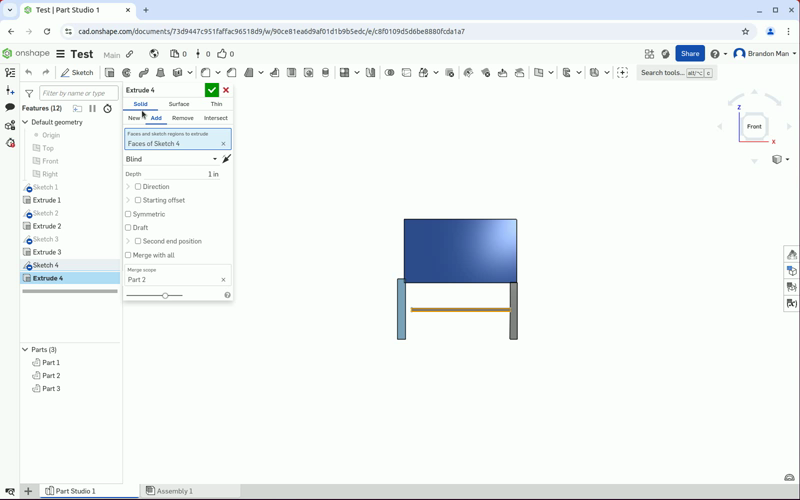
mouse_move(137, 120)
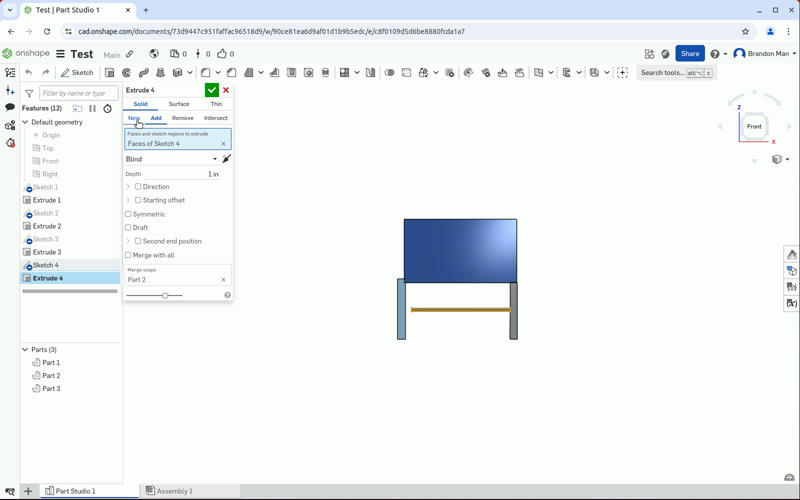
click(137, 120)
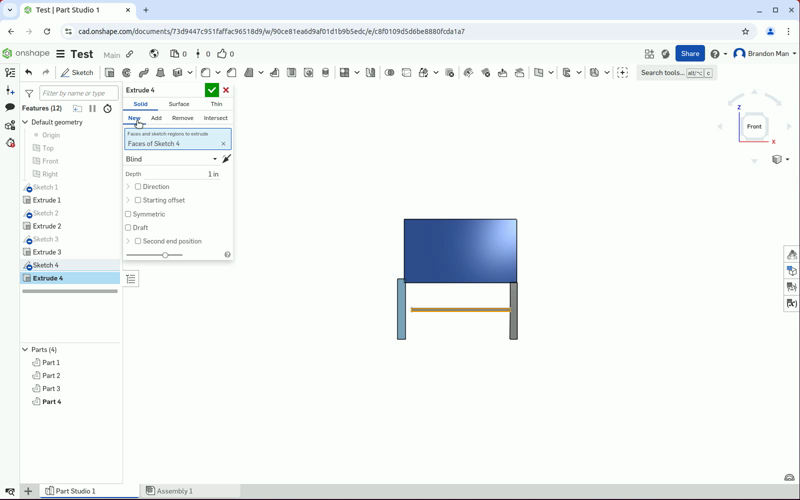
key(tab, 4)
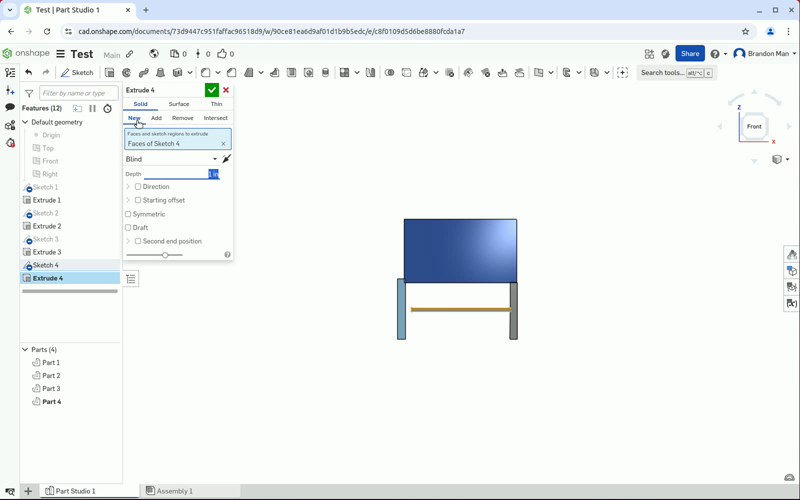
text(11.554)
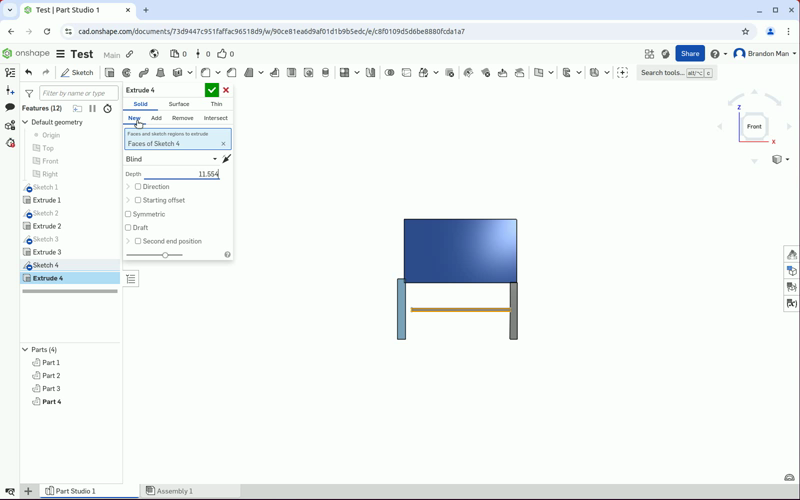
key(enter)
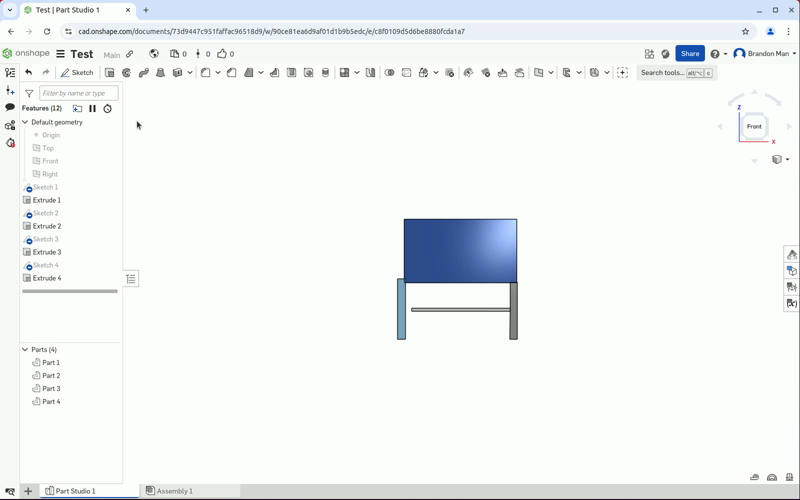
key(shift+h)
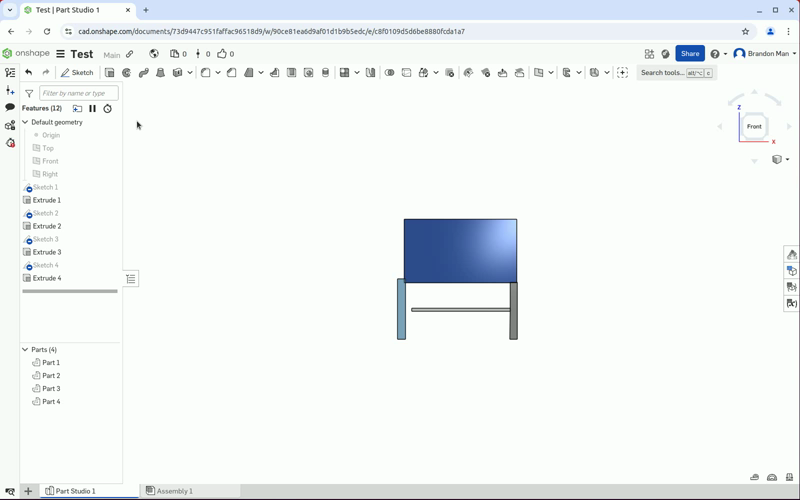
key(shift+h)
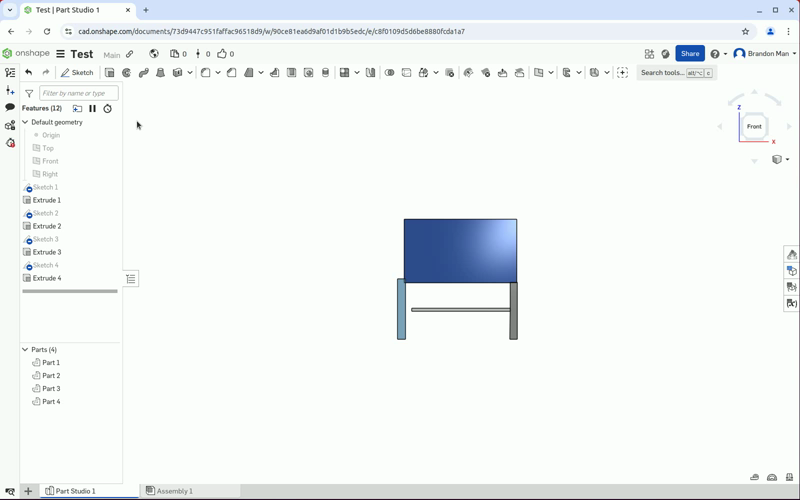
mouse_move(73, 189)
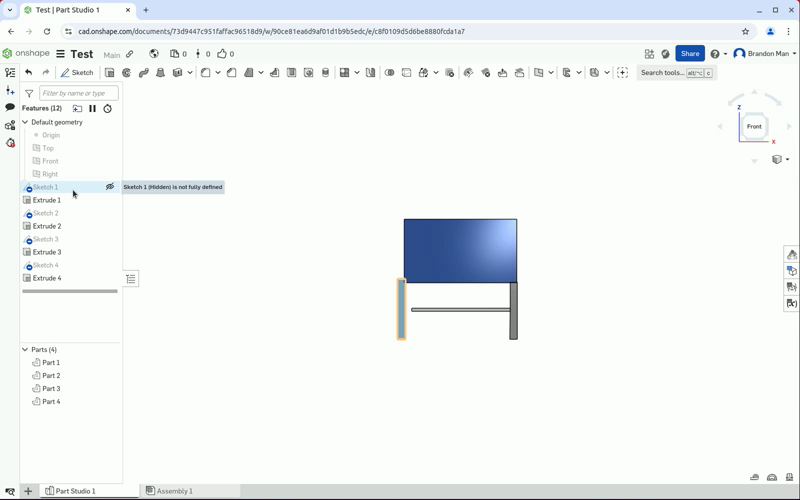
click(73, 189)
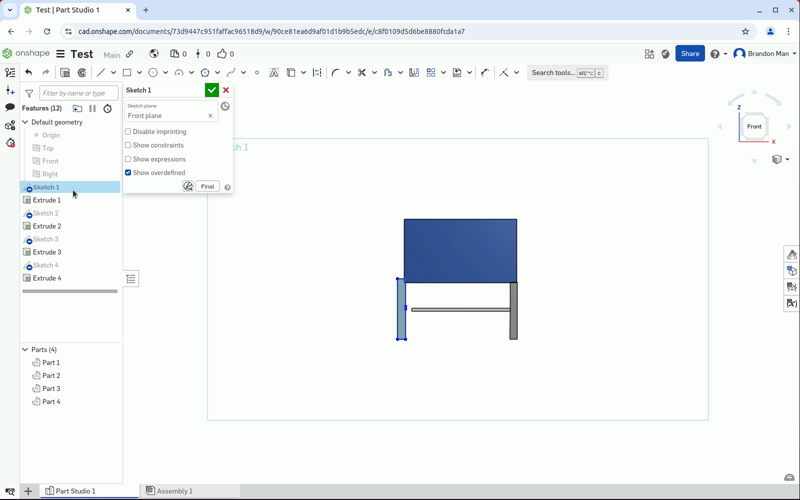
mouse_move(229, 92)
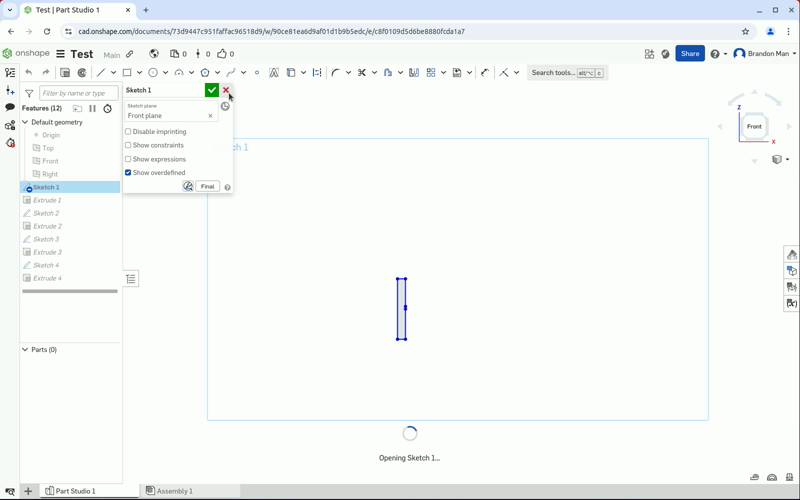
click(229, 92)
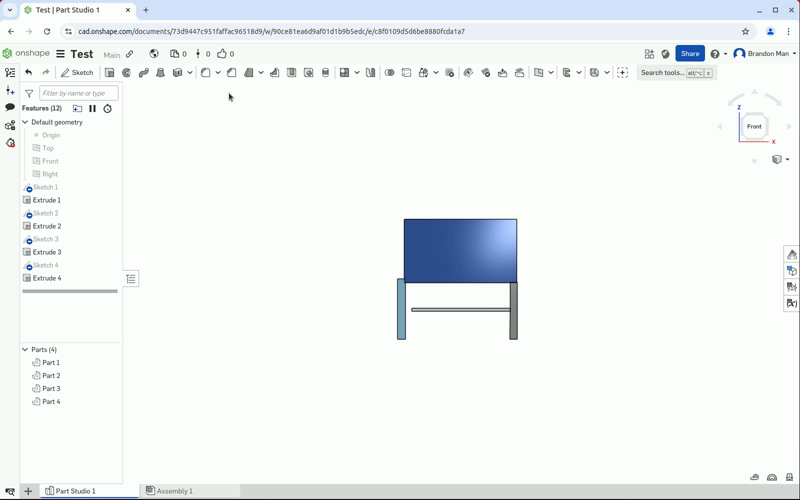
mouse_move(73, 352)
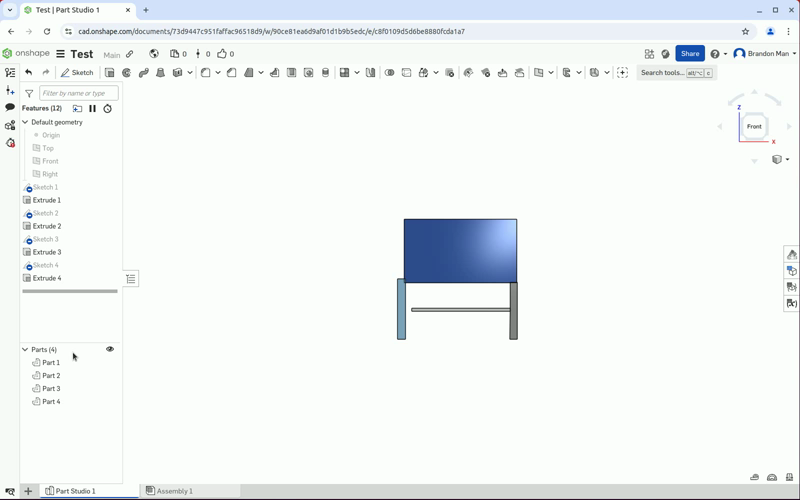
key(y)
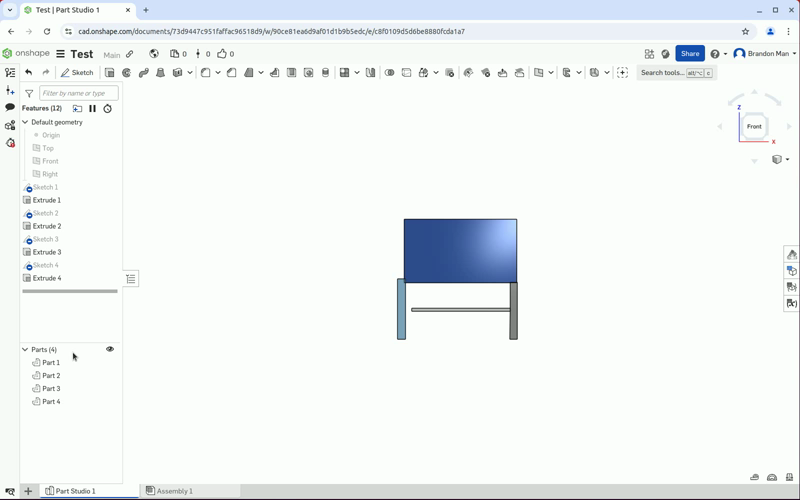
key(shift+p)
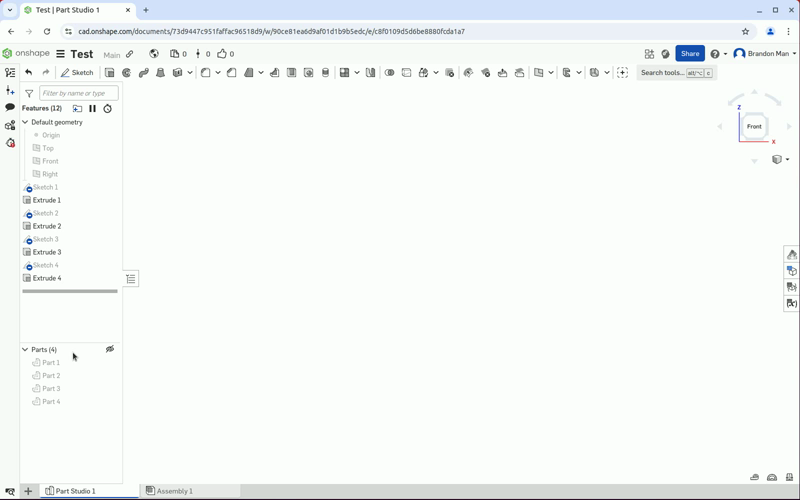
key(space)
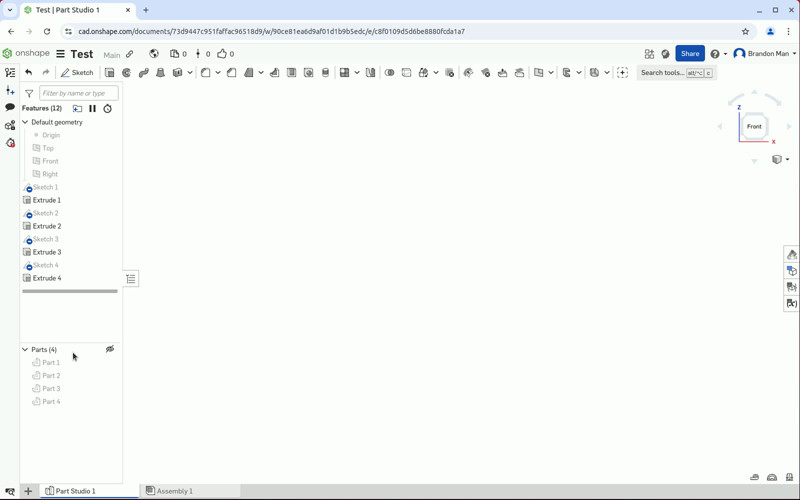
key_down(shift)
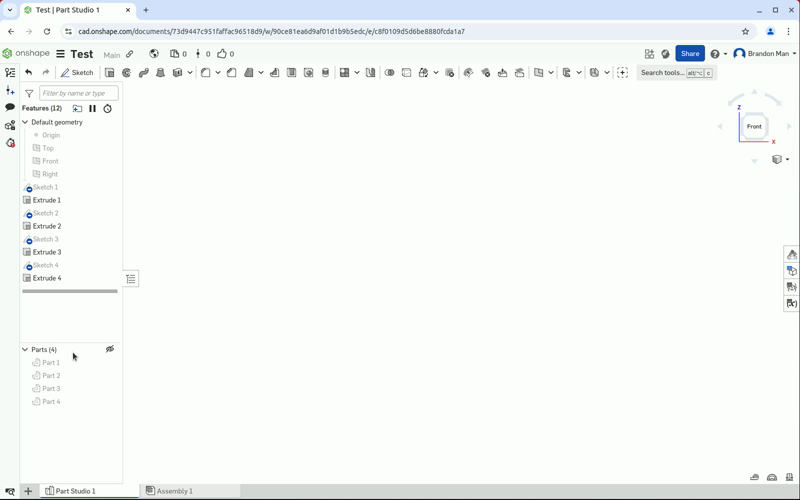
key(down)
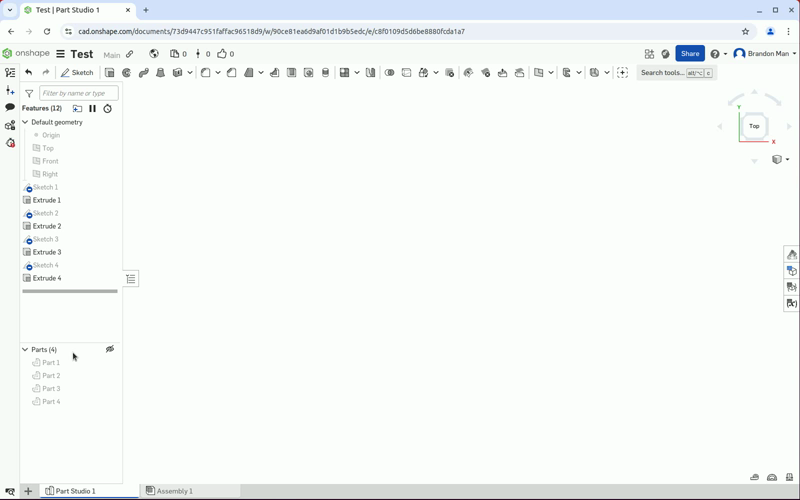
key_up(shift)
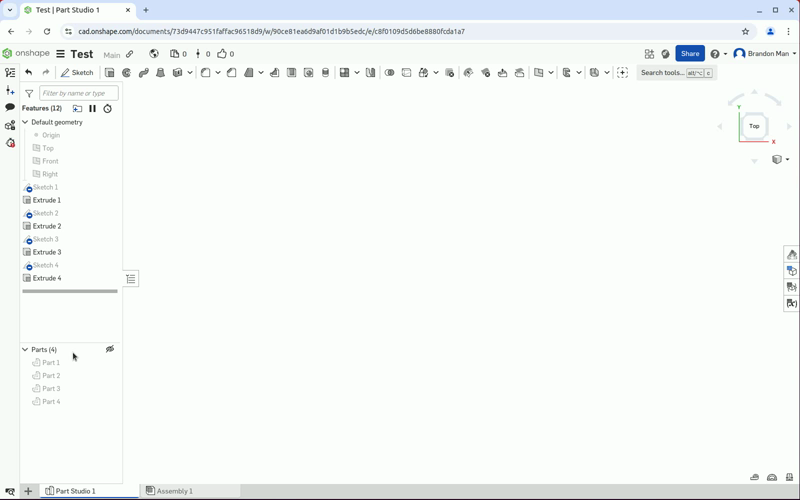
mouse_move(73, 352)
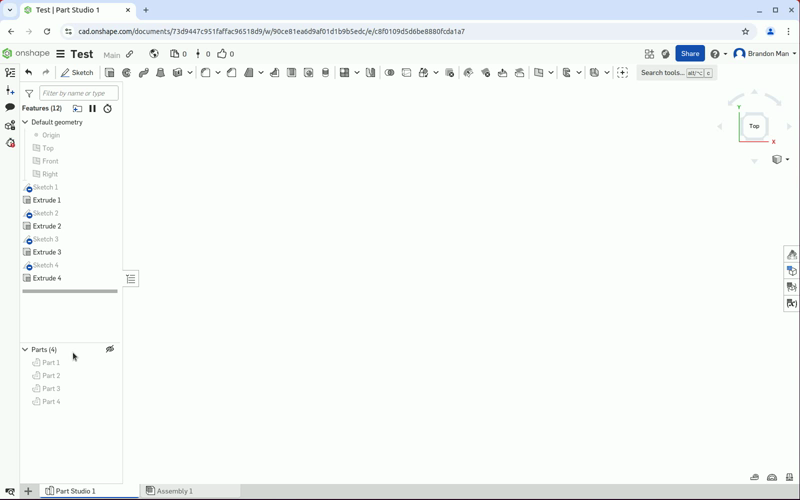
key(shift+y)
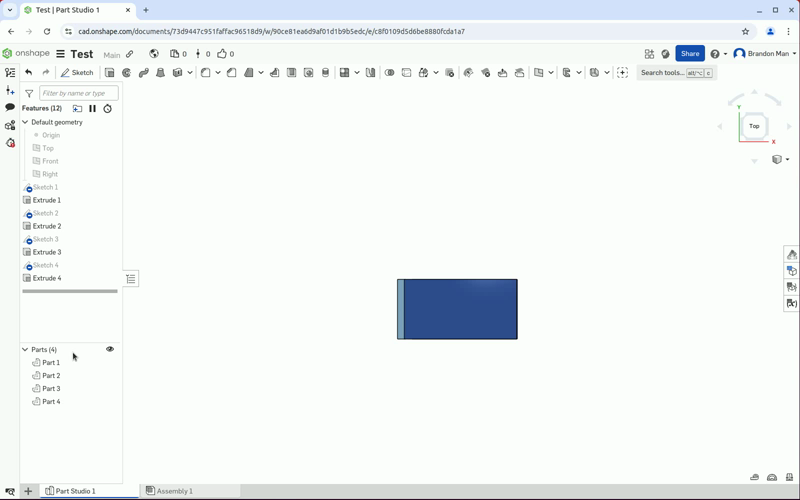
mouse_move(541, 75)
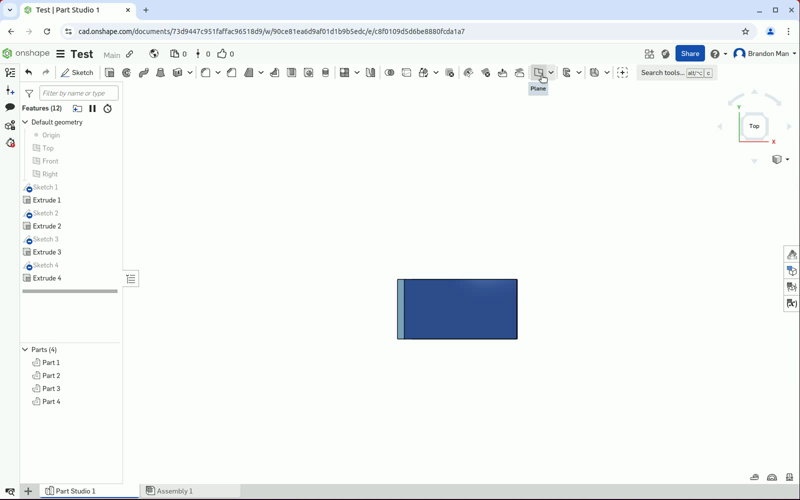
click(541, 75)
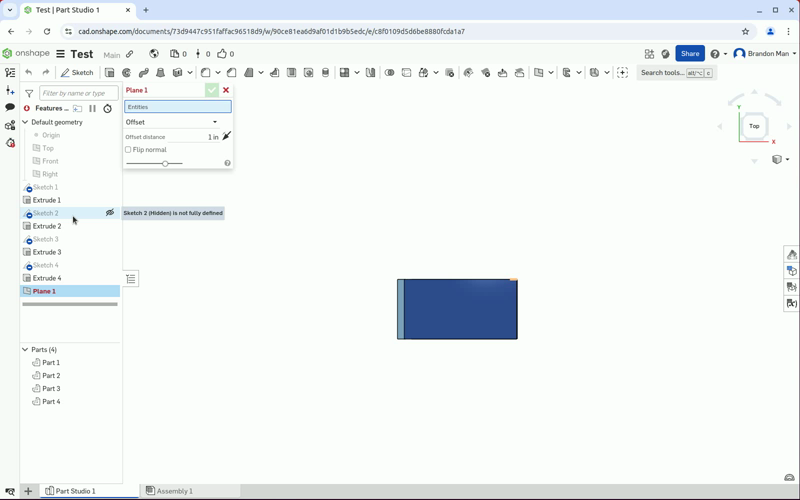
scroll(3)
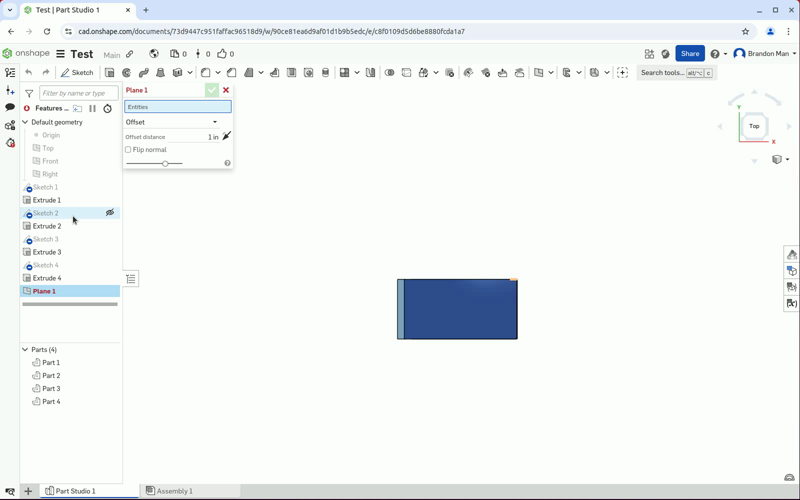
mouse_move(73, 150)
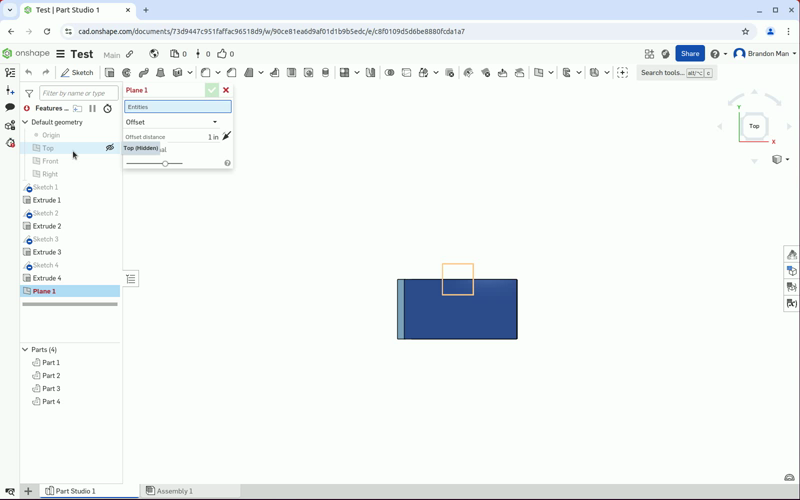
click(73, 150)
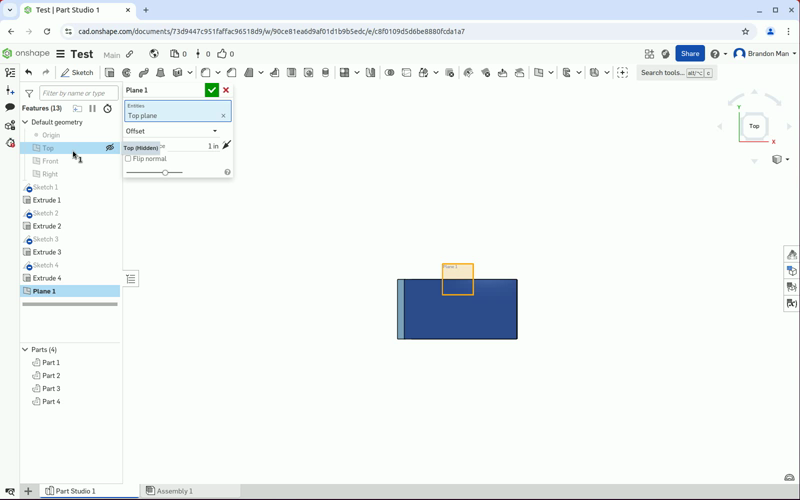
key(tab, 2)
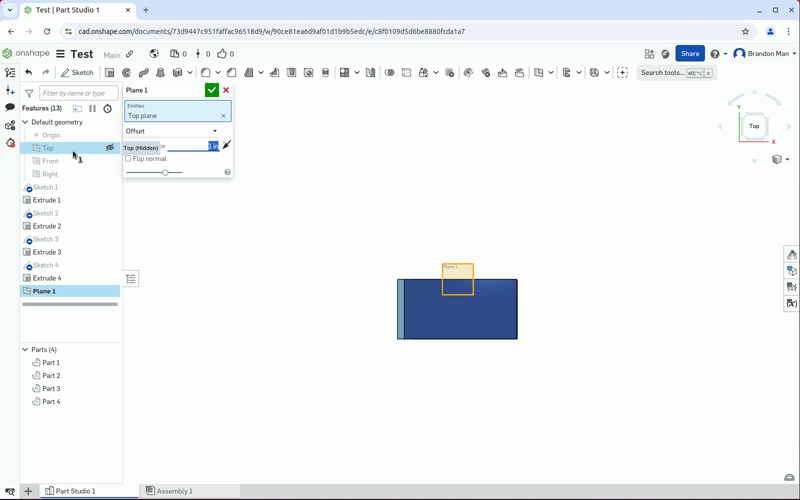
text(13.002)
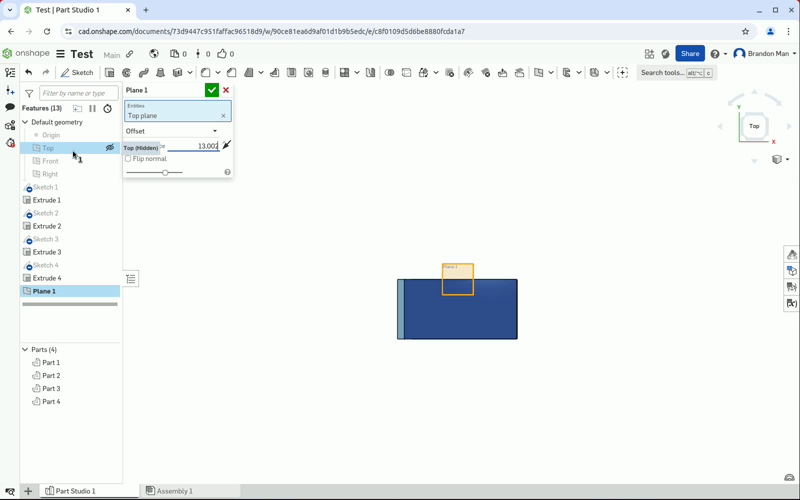
key(enter, 2)
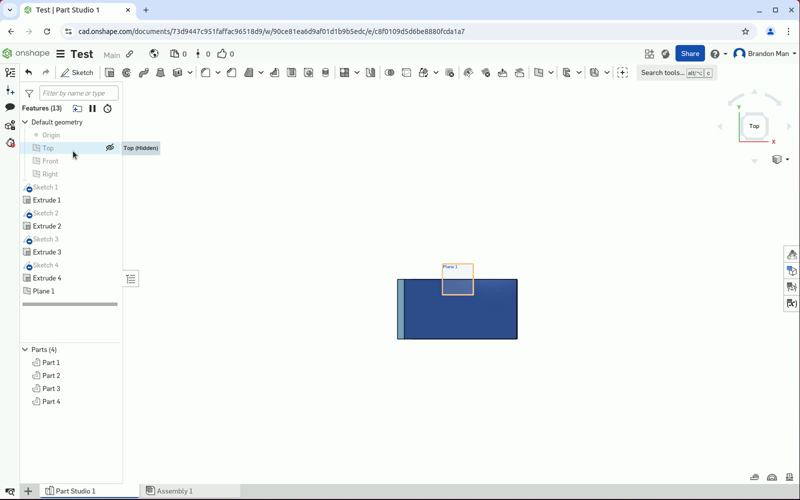
key(shift+s)
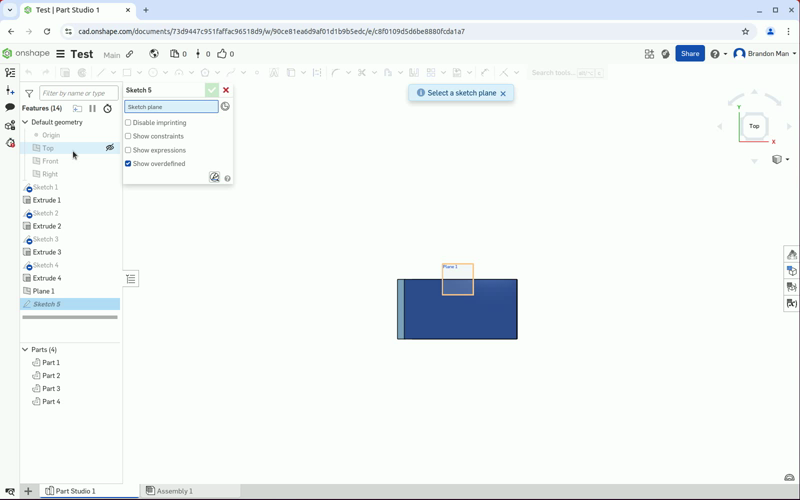
mouse_move(73, 293)
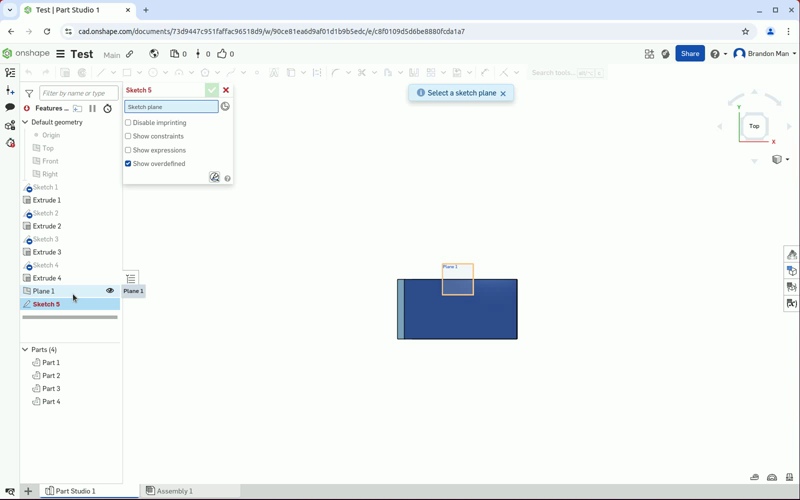
click(73, 293)
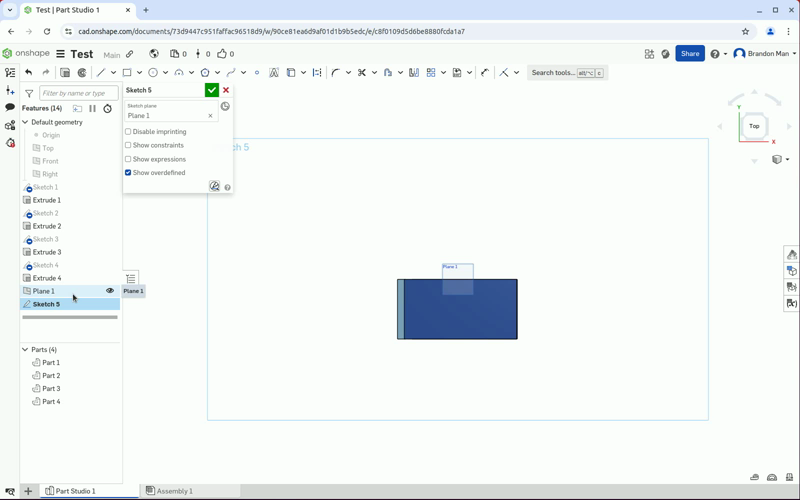
mouse_move(73, 352)
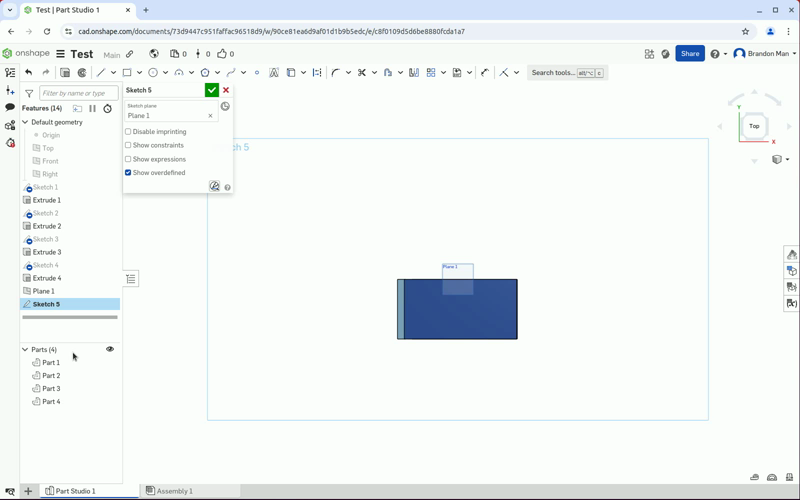
key(y)
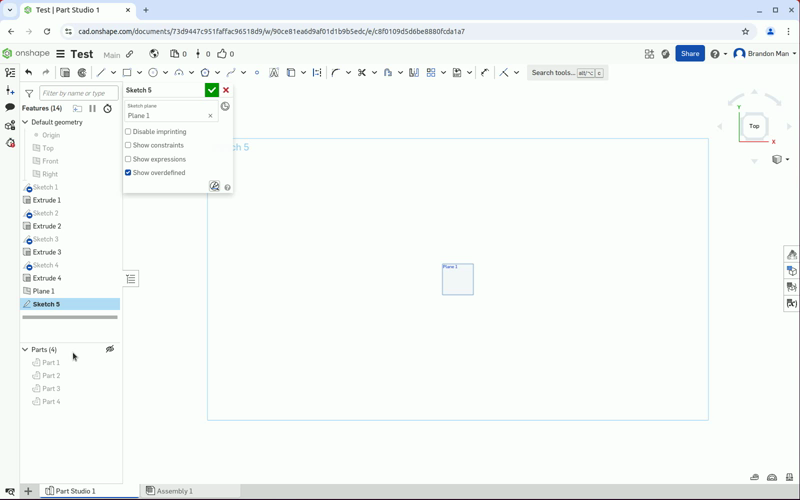
key(c)
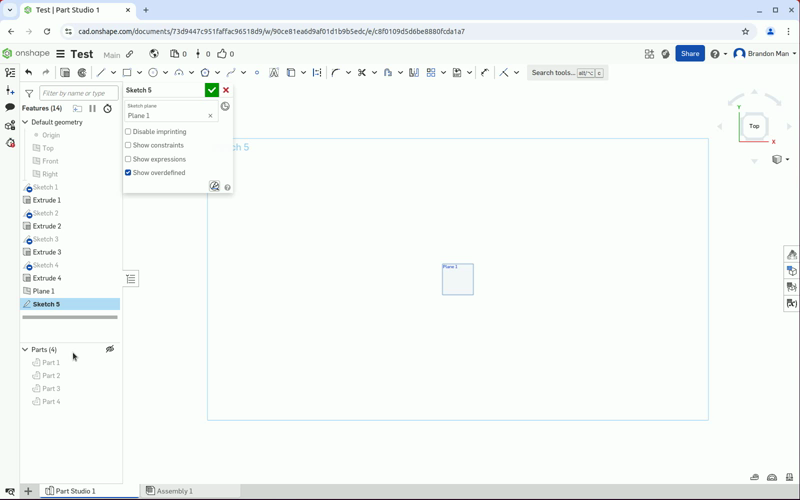
key_down(shift)
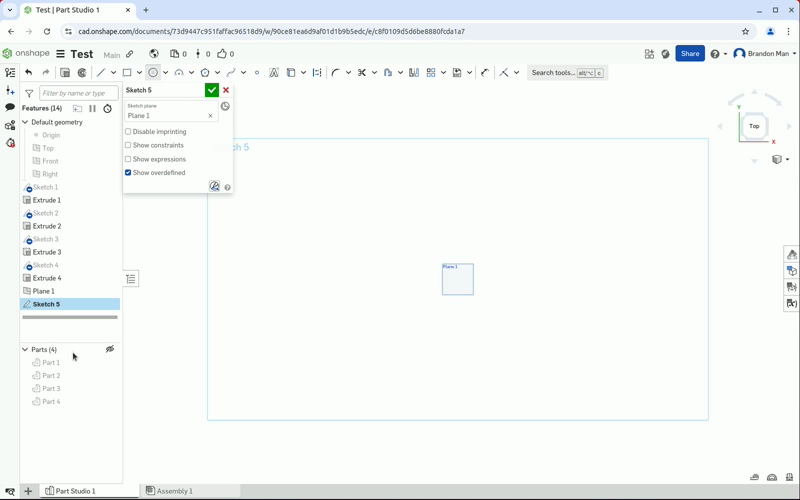
mouse_move(461, 311)
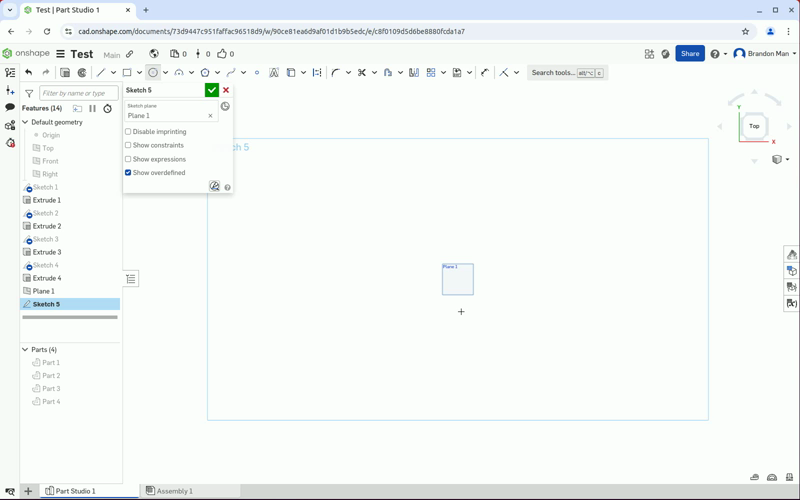
click(461, 311)
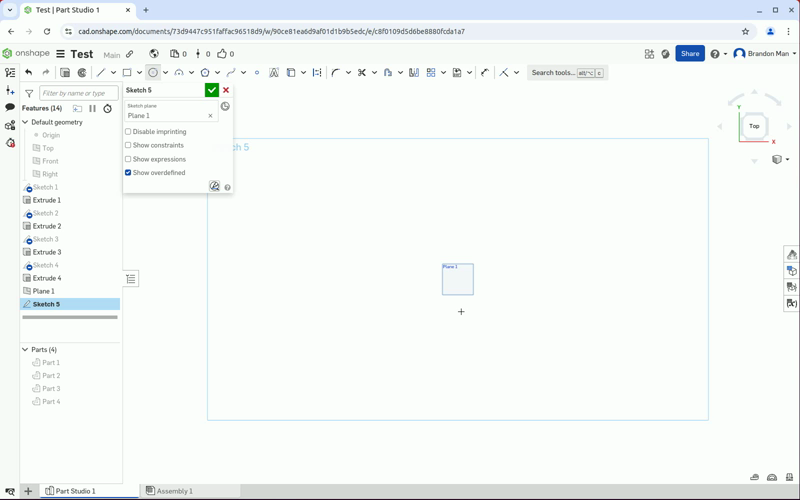
key_up(shift)
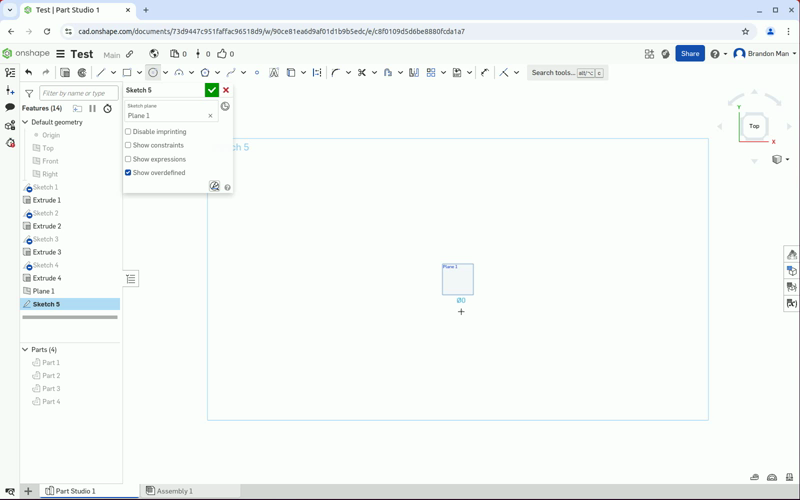
mouse_move(482, 311)
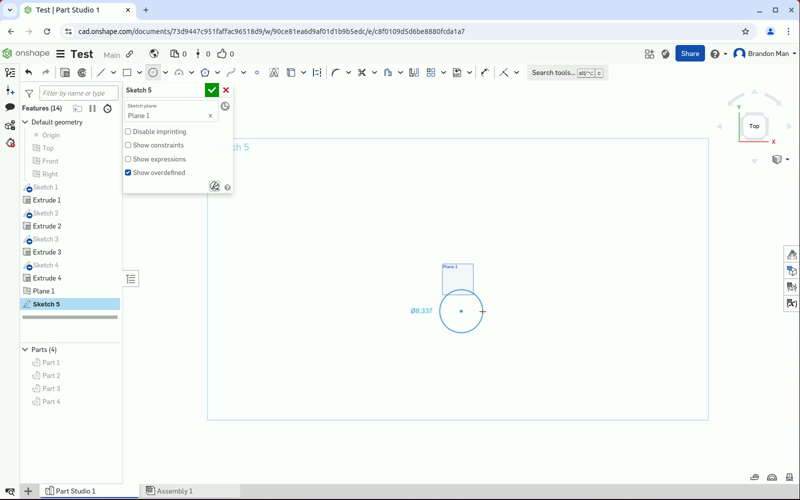
click(482, 311)
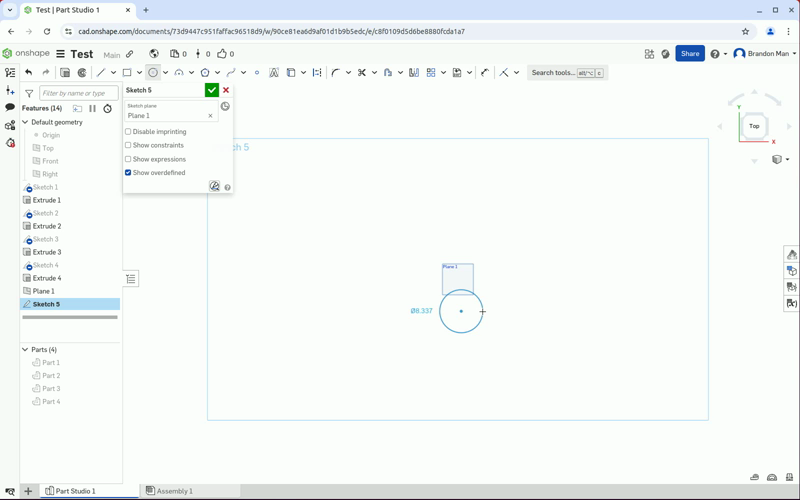
key(esc)
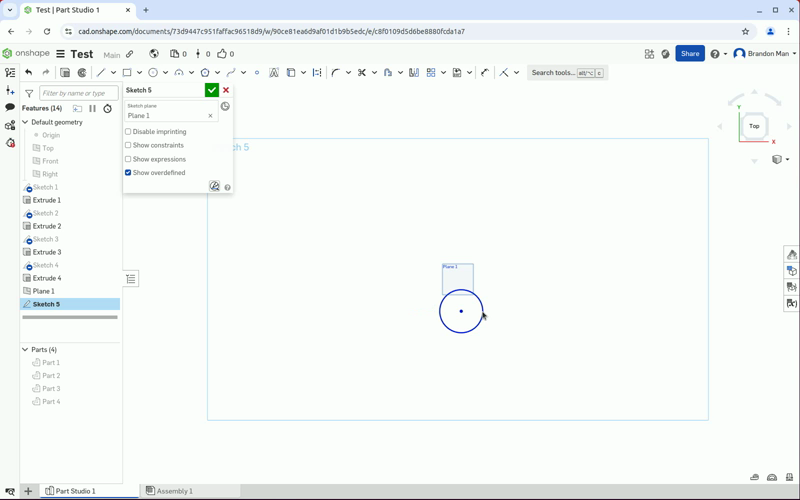
mouse_move(467, 302)
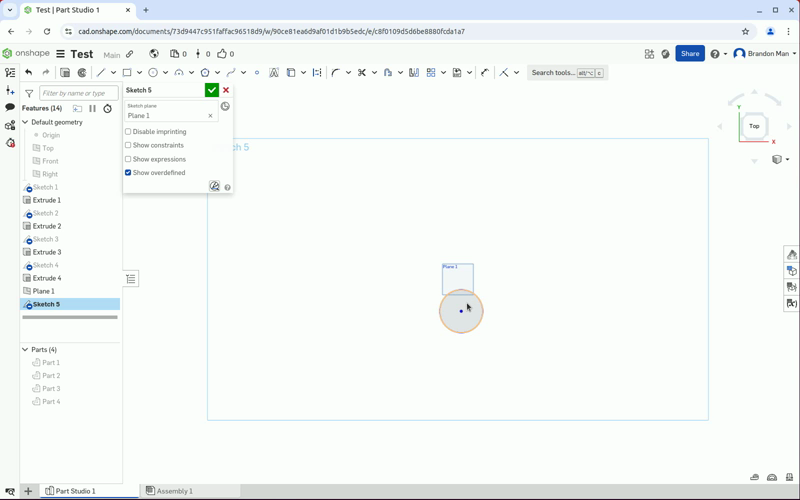
scroll(6)
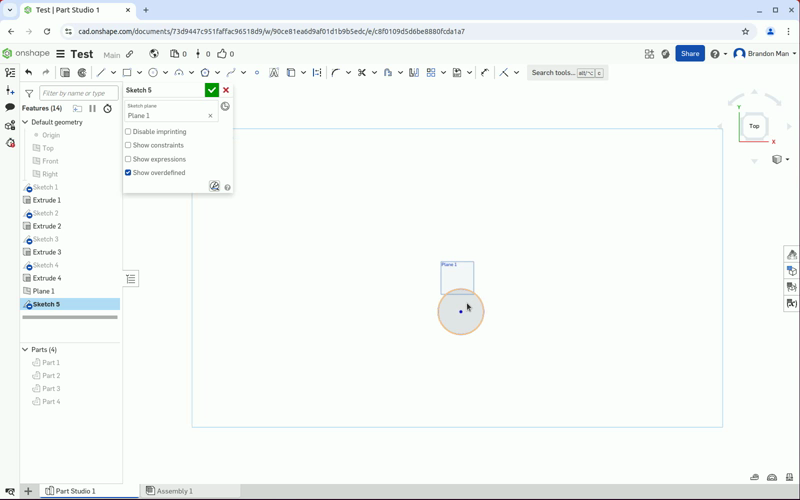
scroll(6)
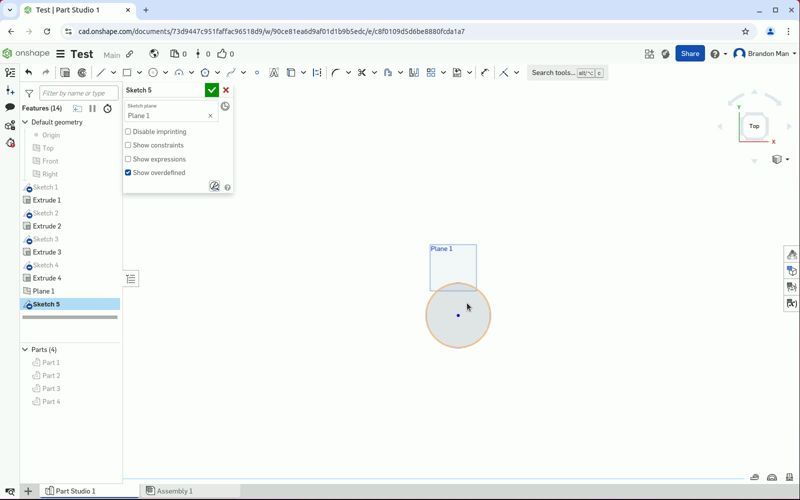
scroll(6)
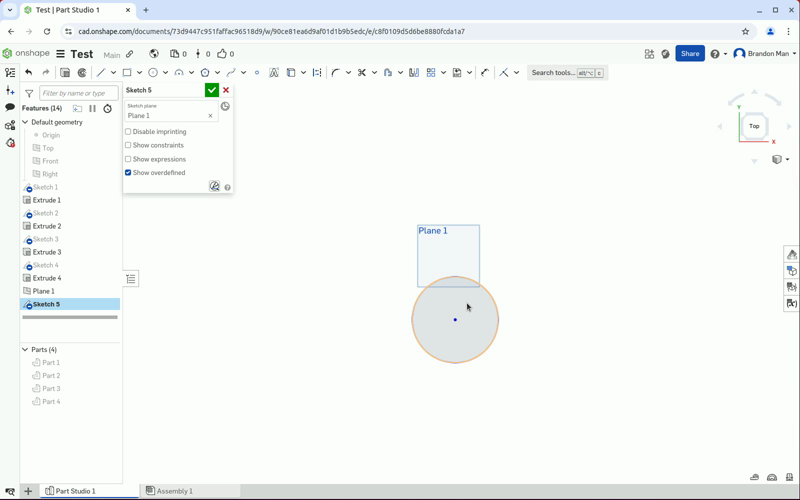
scroll(6)
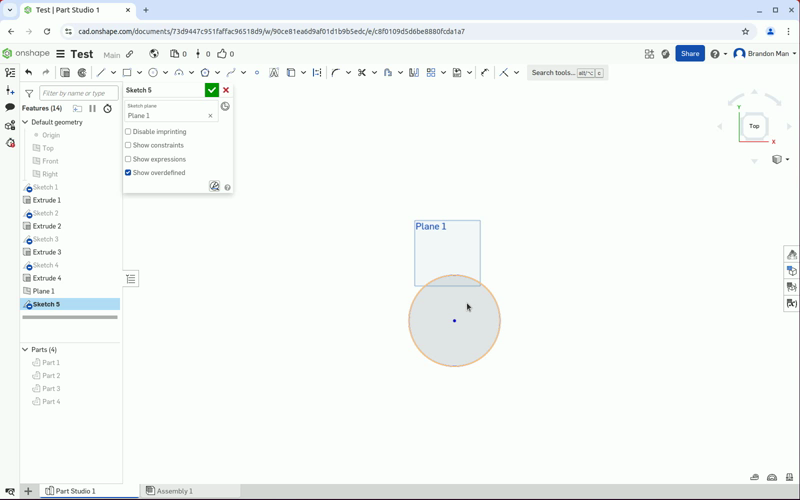
scroll(6)
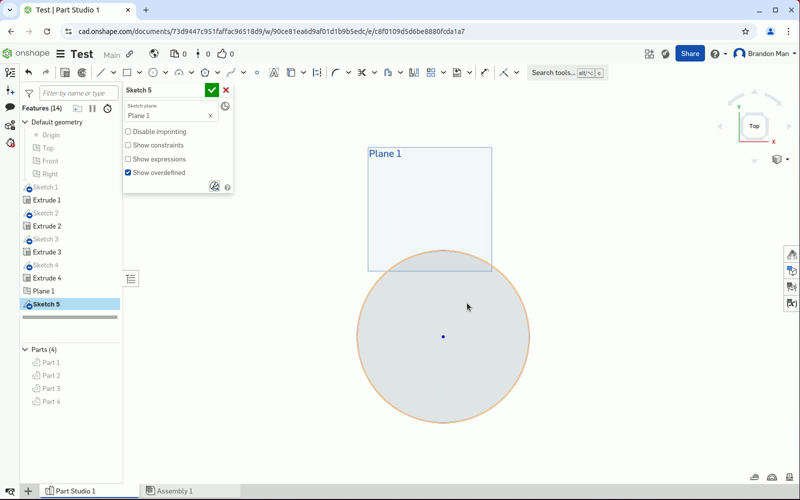
scroll(6)
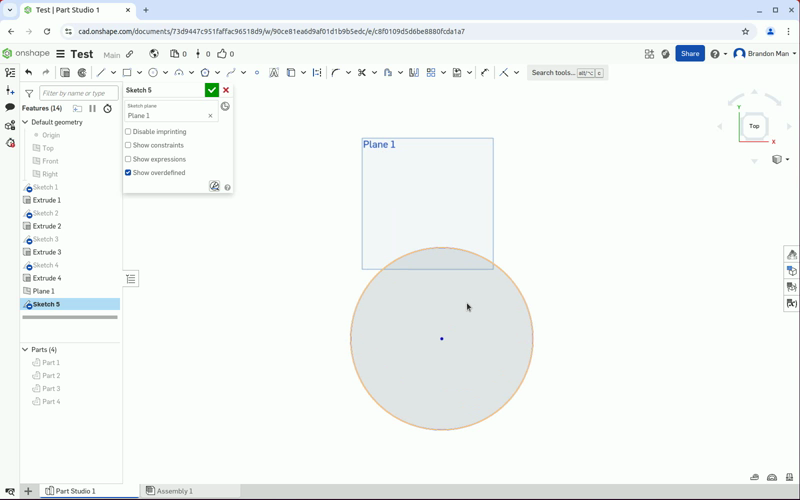
scroll(6)
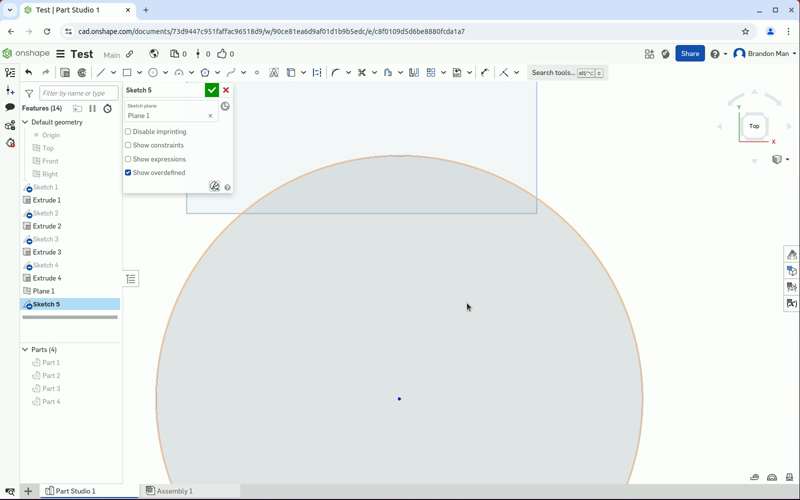
click(467, 302)
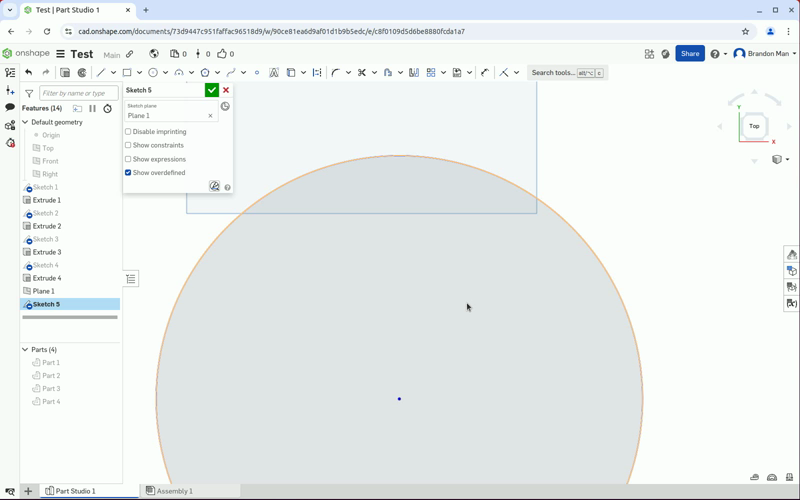
scroll(-6)
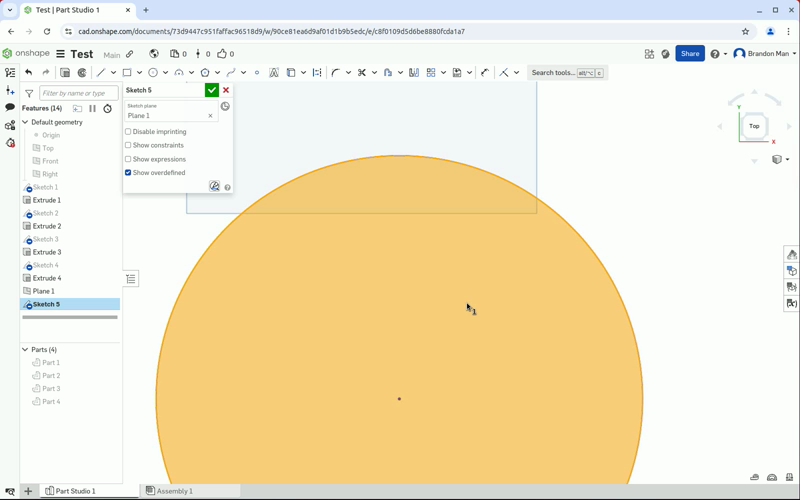
scroll(-6)
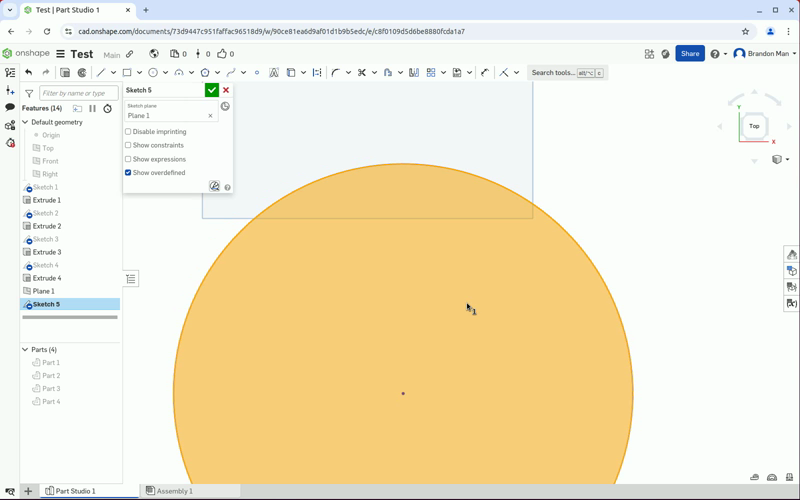
scroll(-6)
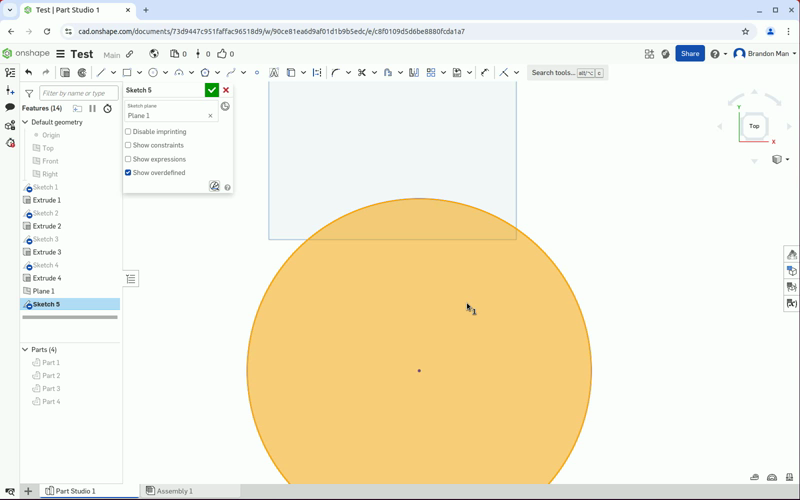
scroll(-6)
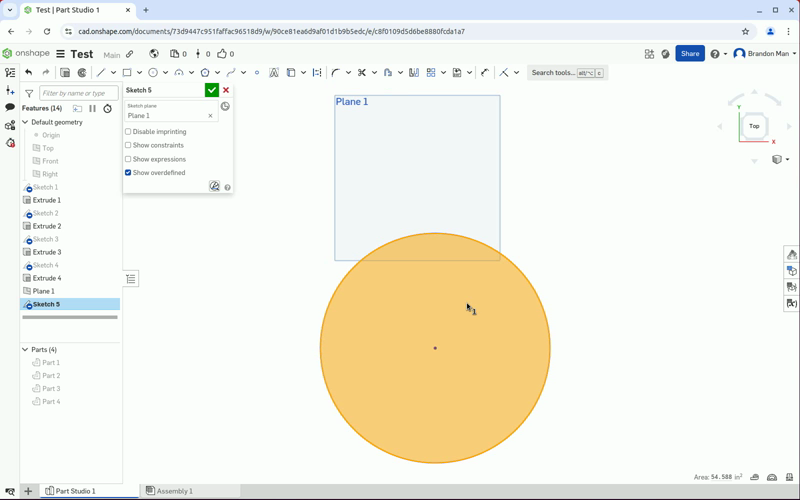
scroll(-6)
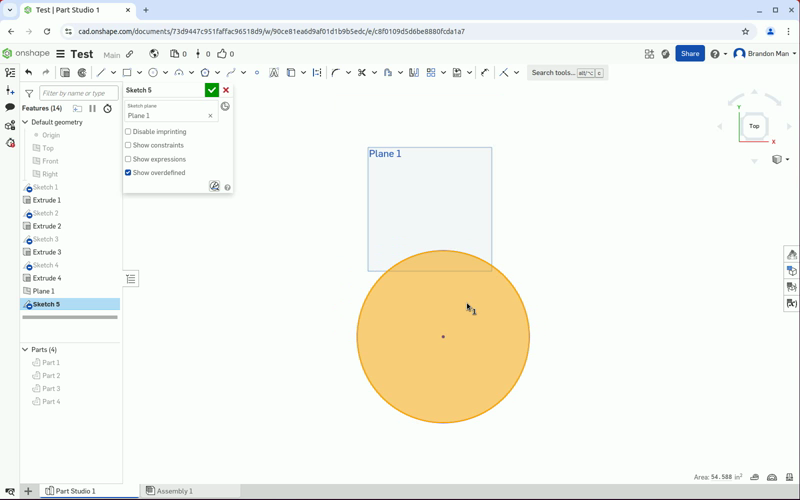
scroll(-6)
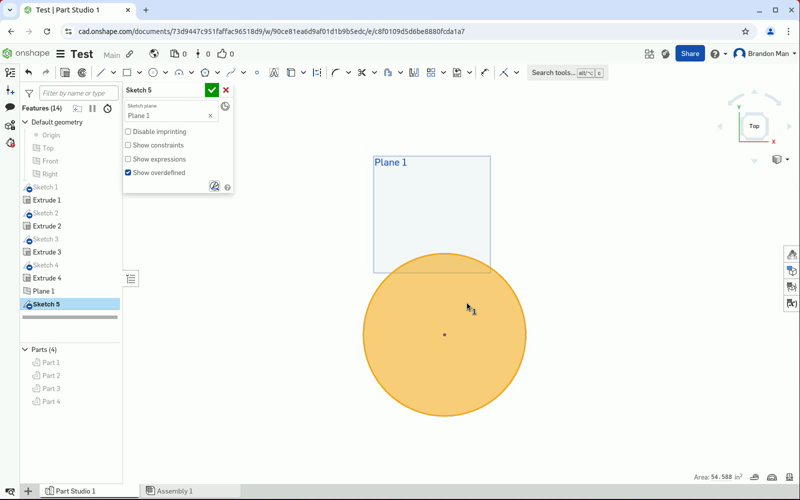
scroll(-6)
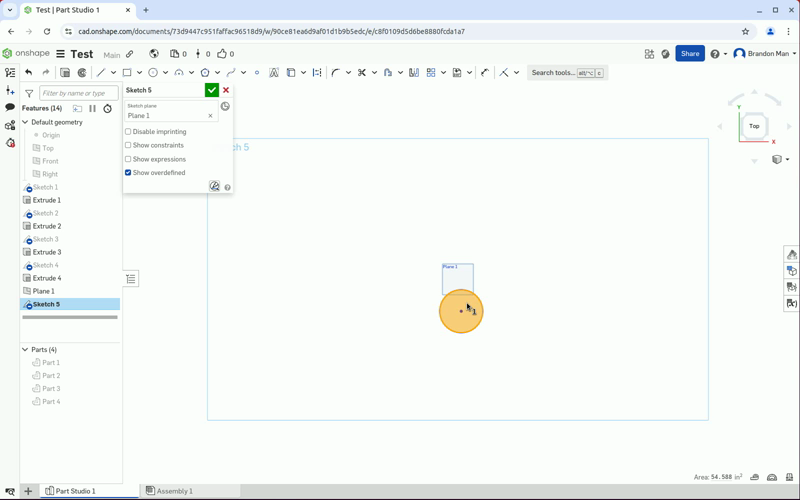
mouse_move(73, 352)
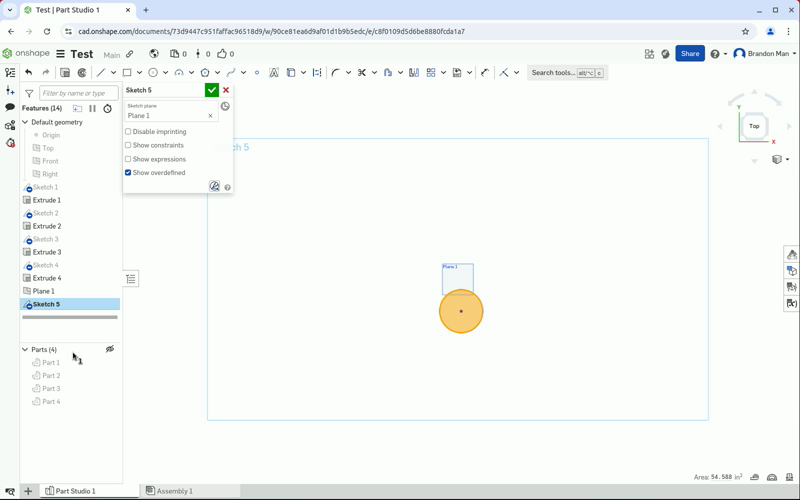
key(shift+y)
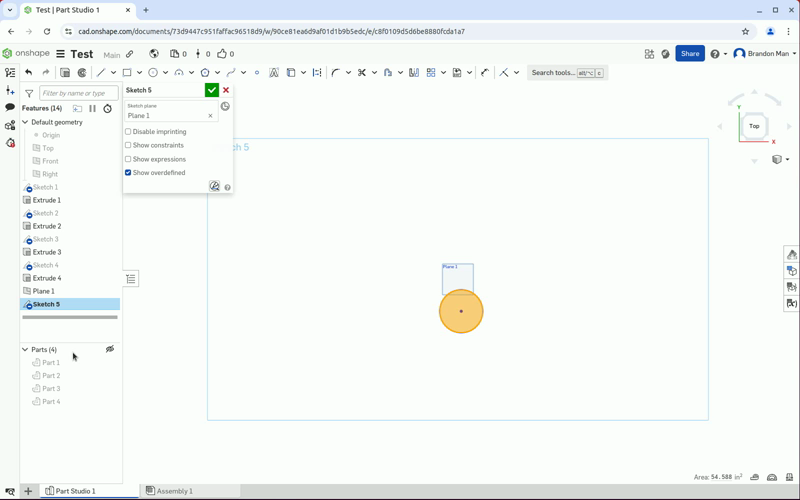
key(shift+e)
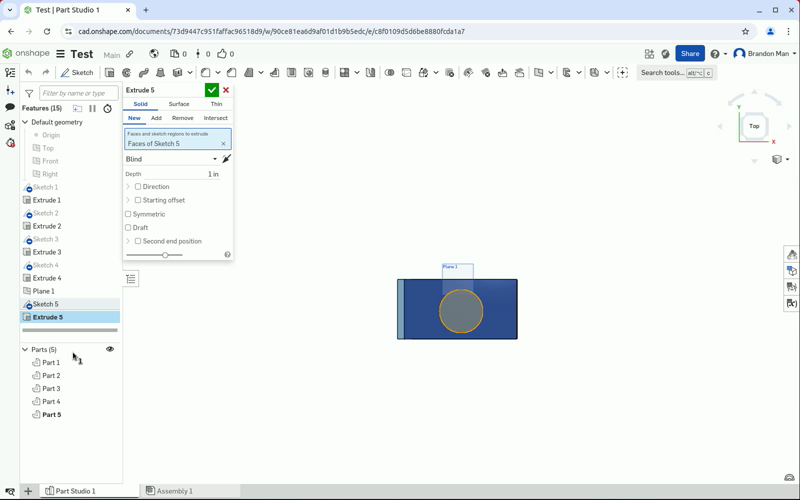
mouse_move(143, 106)
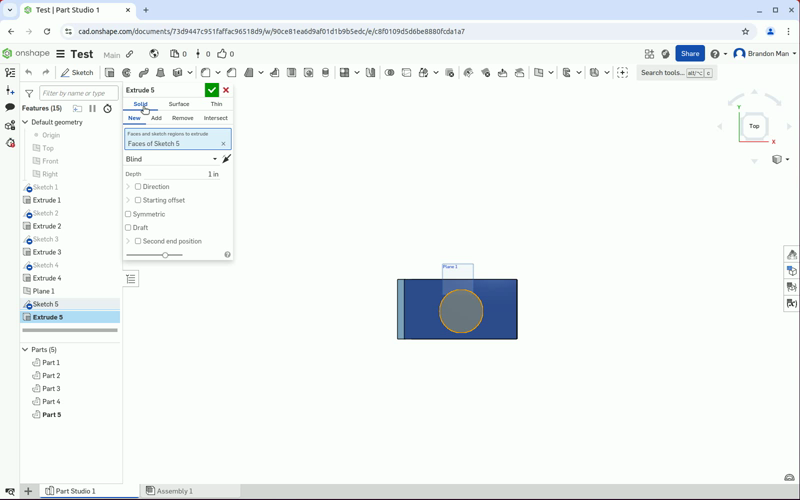
click(143, 106)
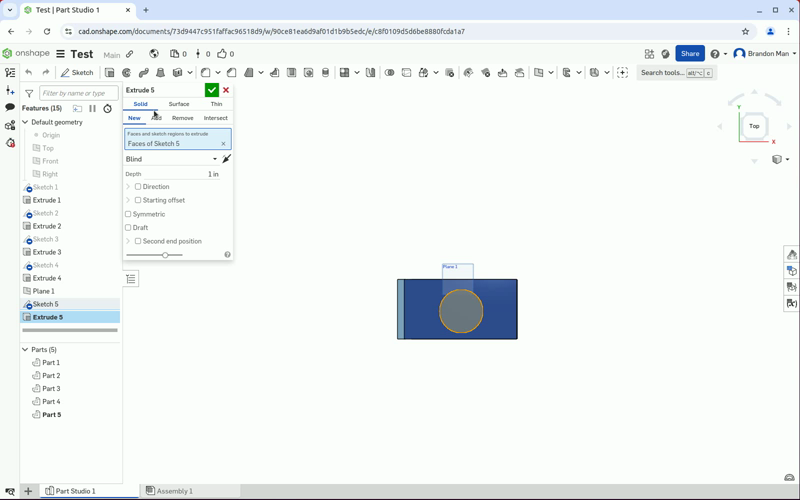
mouse_move(186, 120)
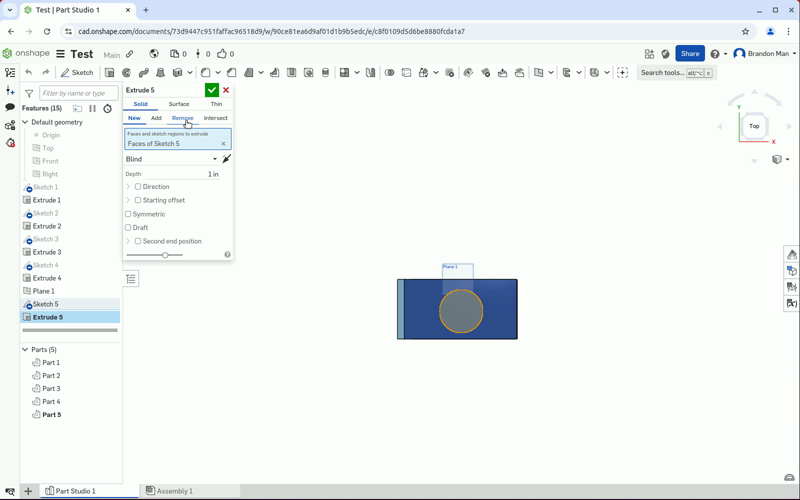
click(186, 120)
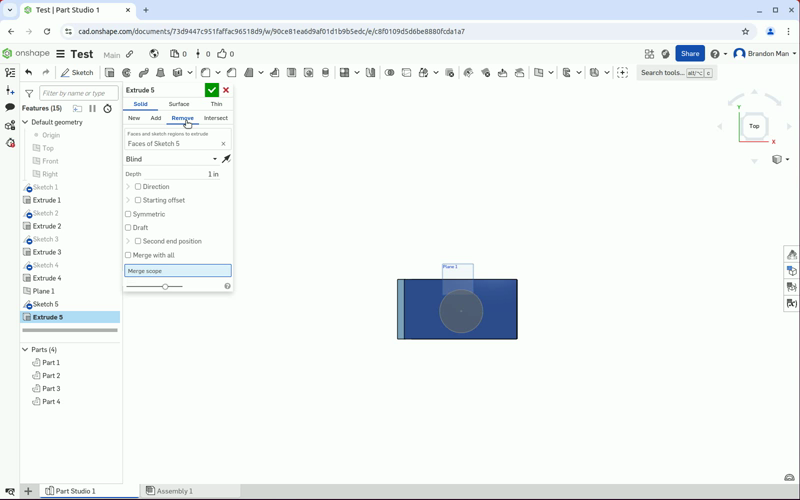
key(tab, 4)
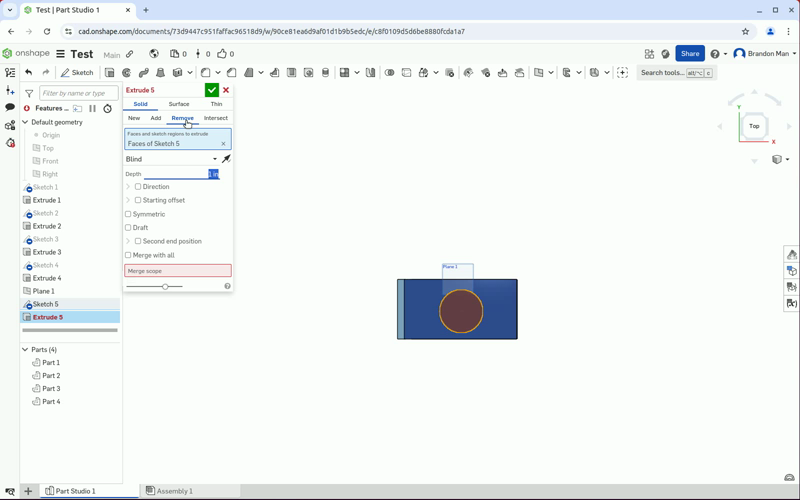
text(17.331)
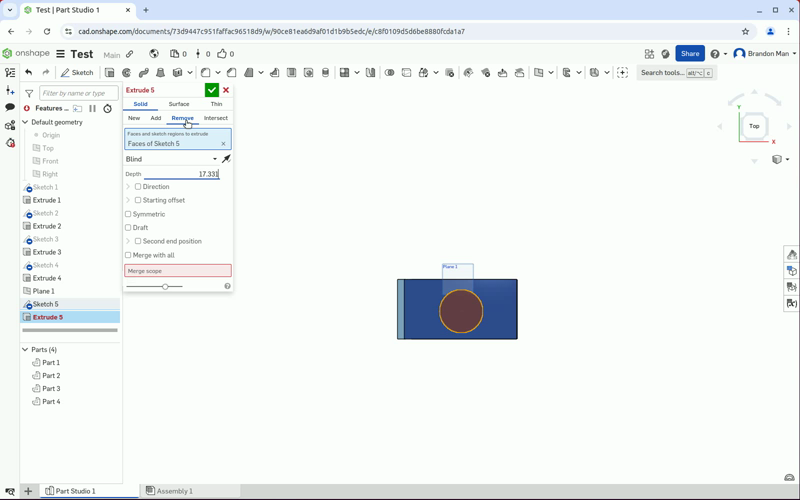
key(tab, 6)
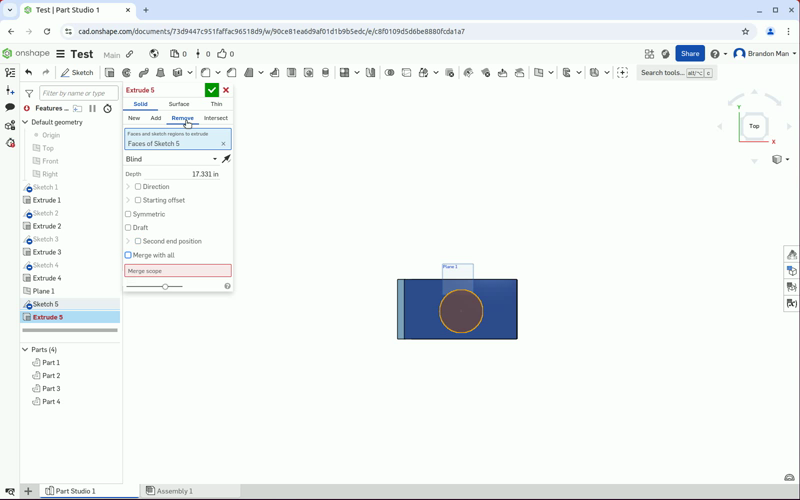
key(space)
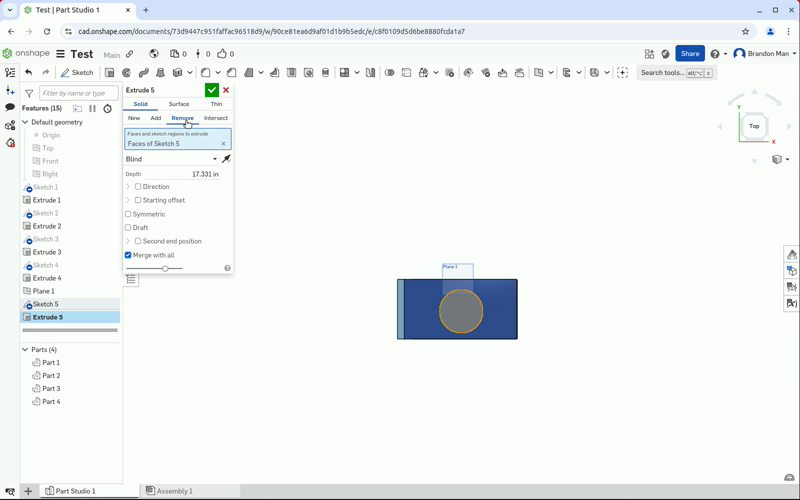
key(enter)
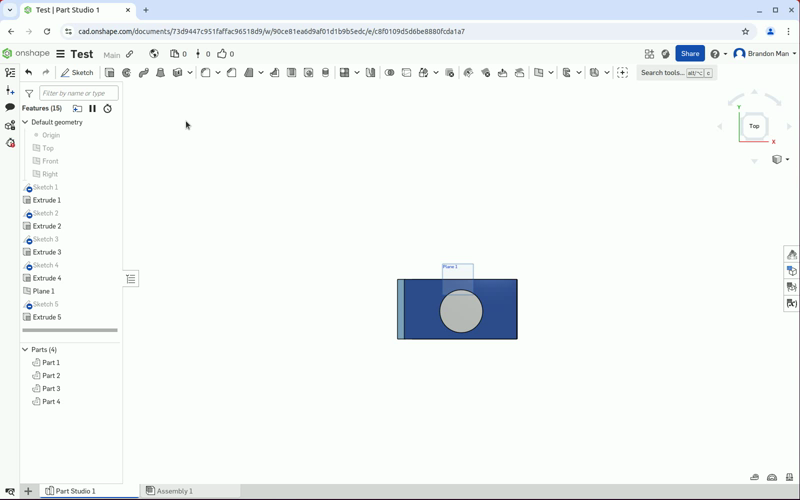
key(shift+h)
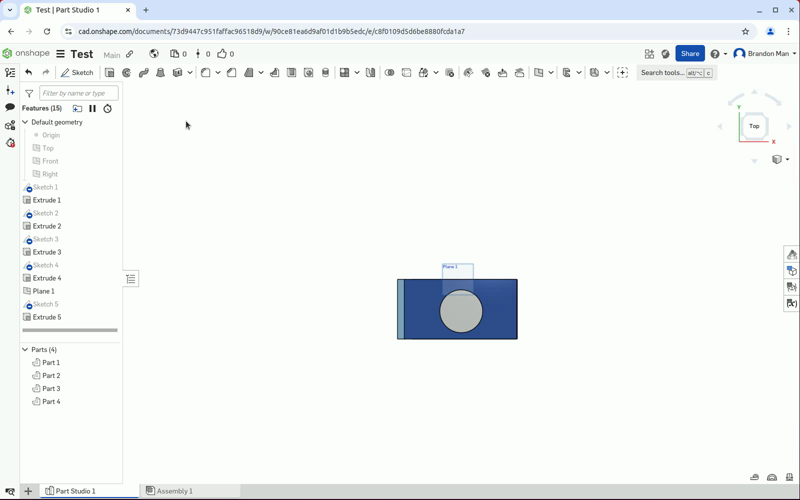
key(shift+h)
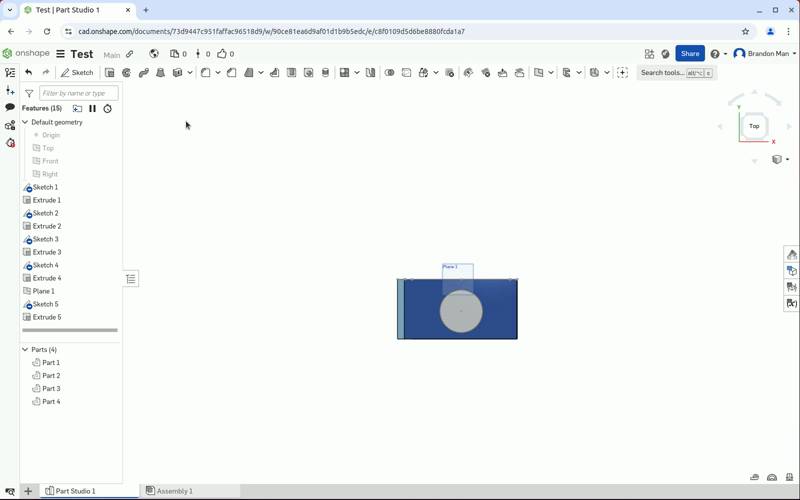
key(shift+7)
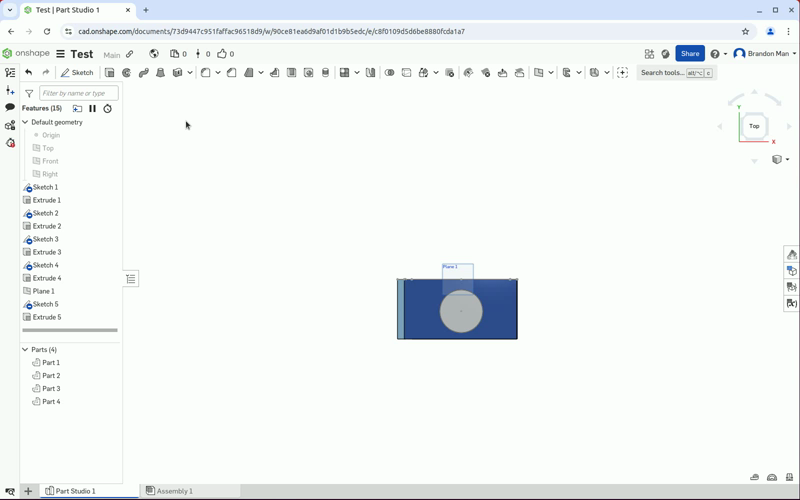
key(up, 3)
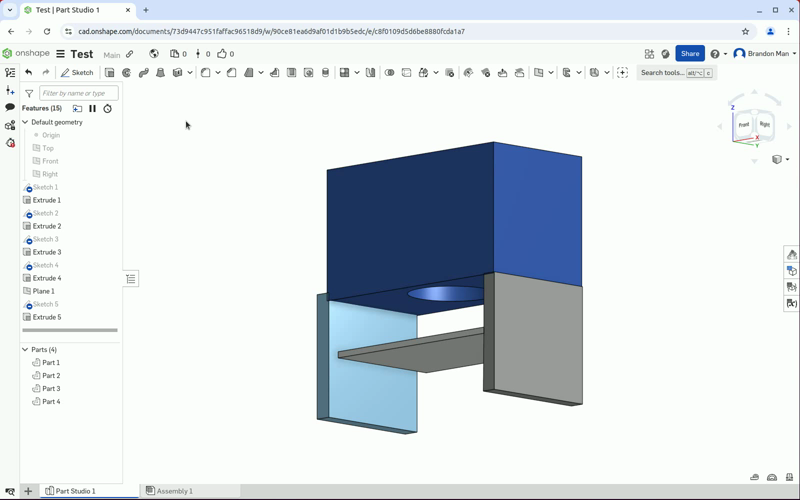
key(left, 3)
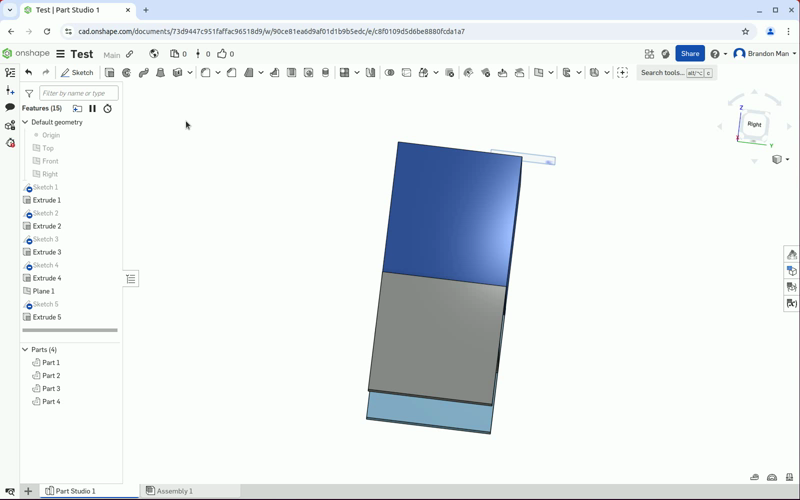
key(right, 3)
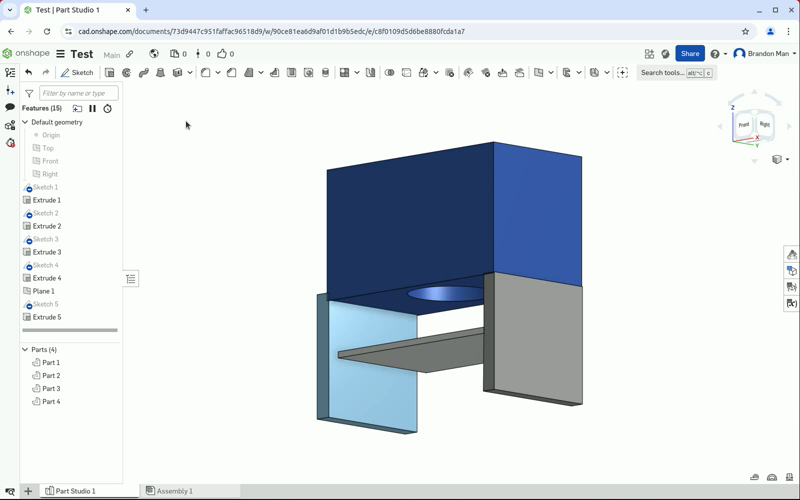
key(down, 3)
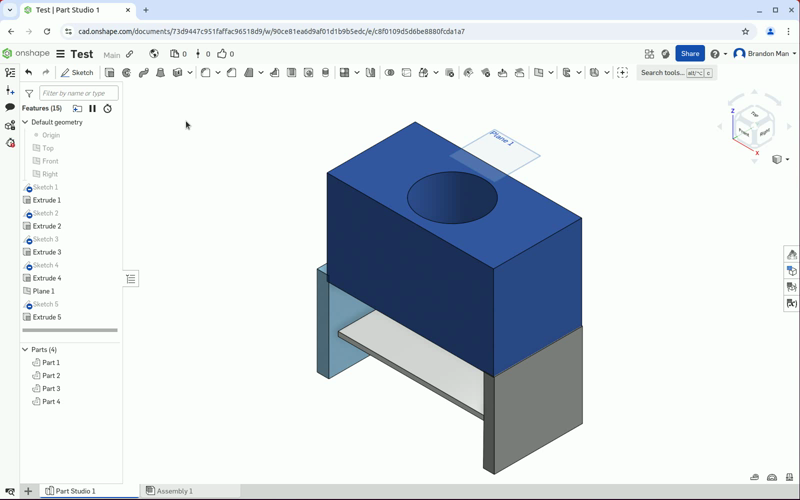
mouse_move(73, 189)
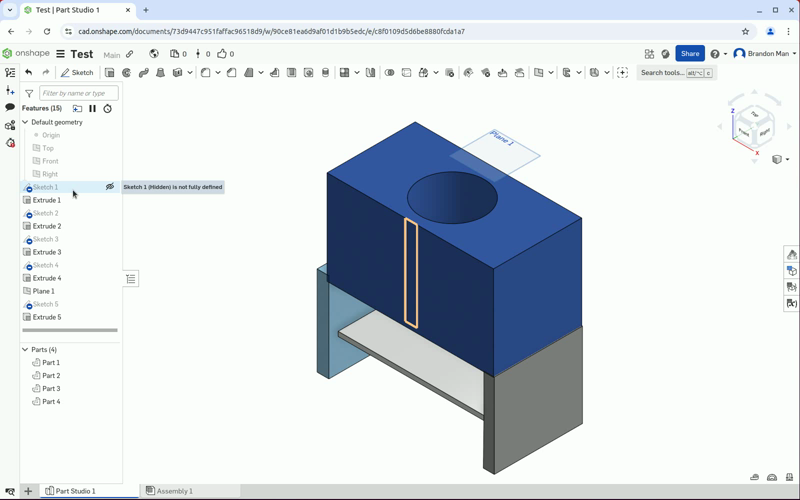
click(73, 189)